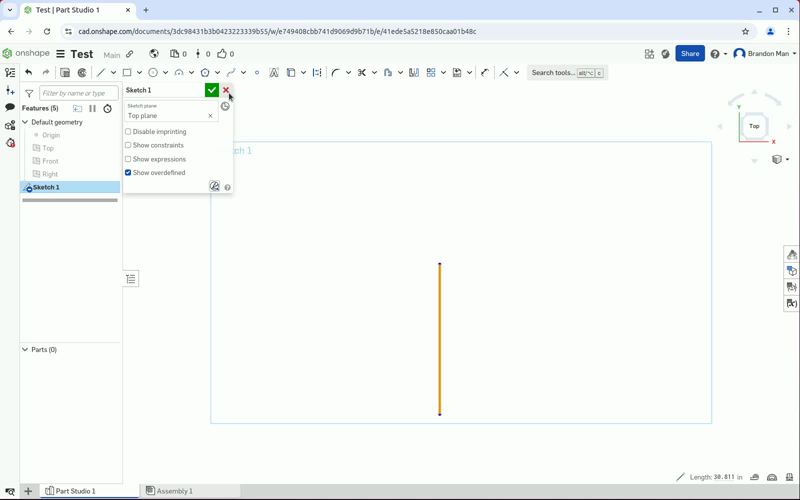
key(shift+h)
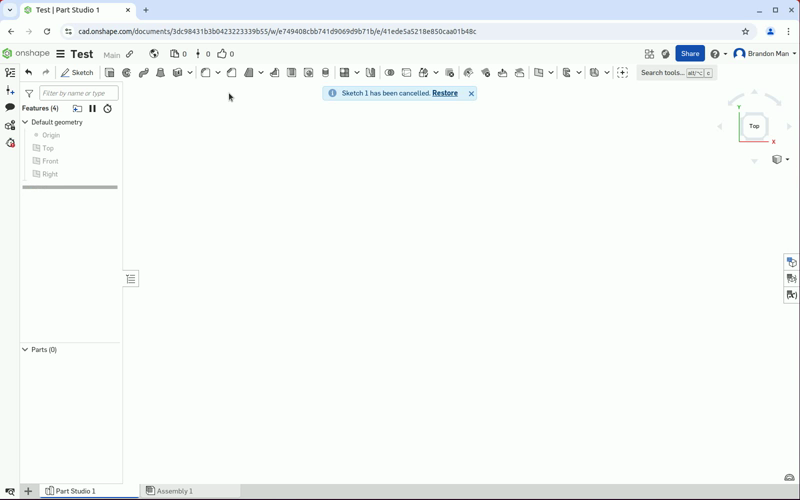
mouse_move(73, 352)
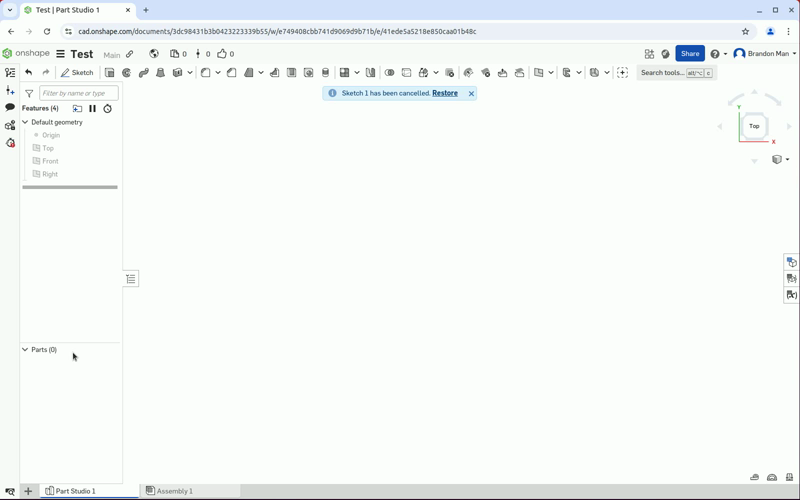
key(y)
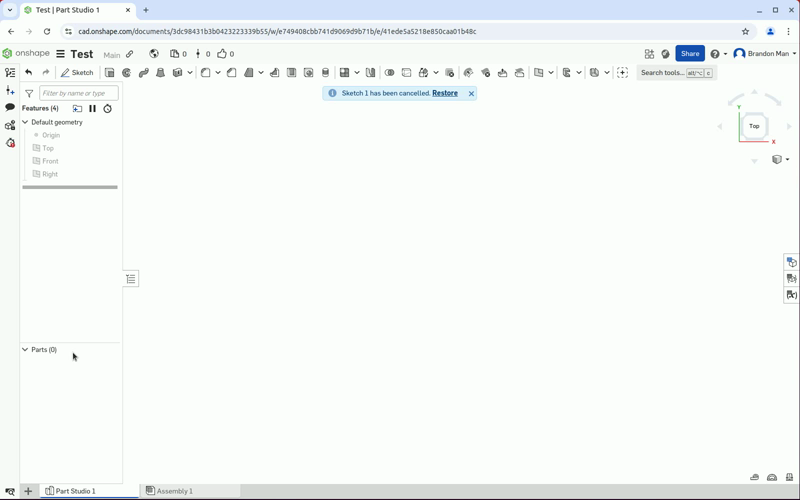
key(shift+p)
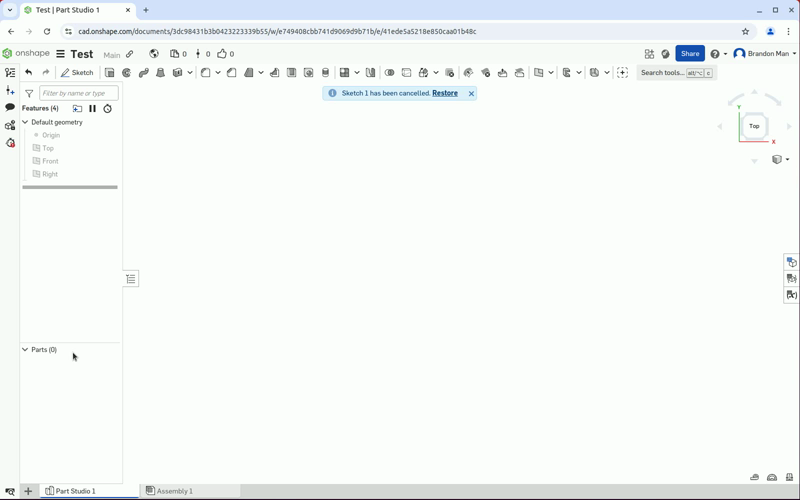
key(space)
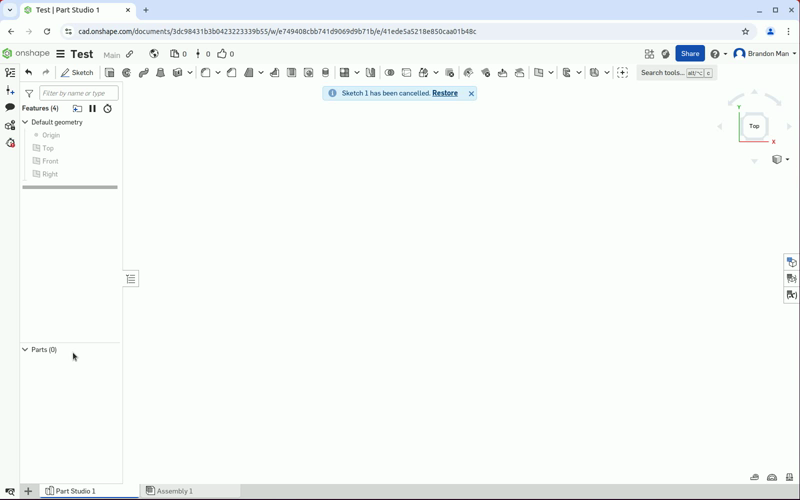
key_down(shift)
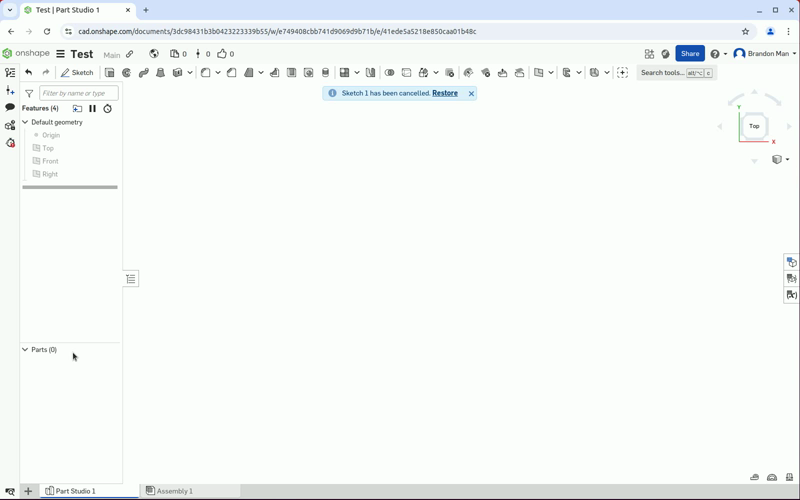
key(up)
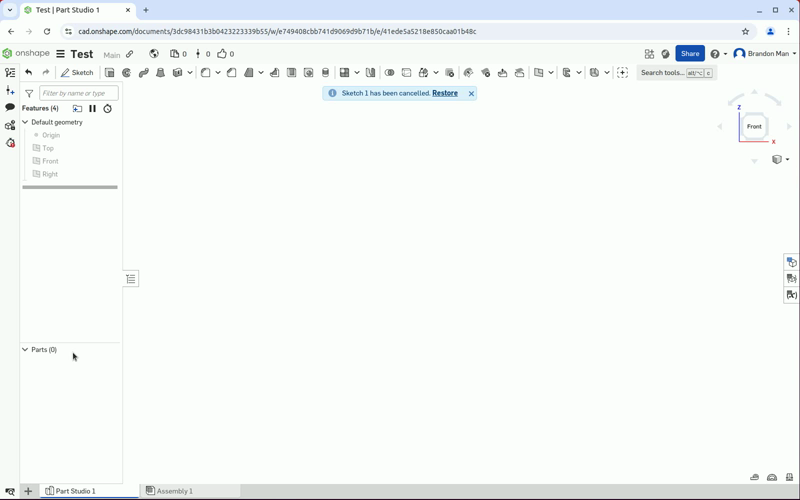
key_up(shift)
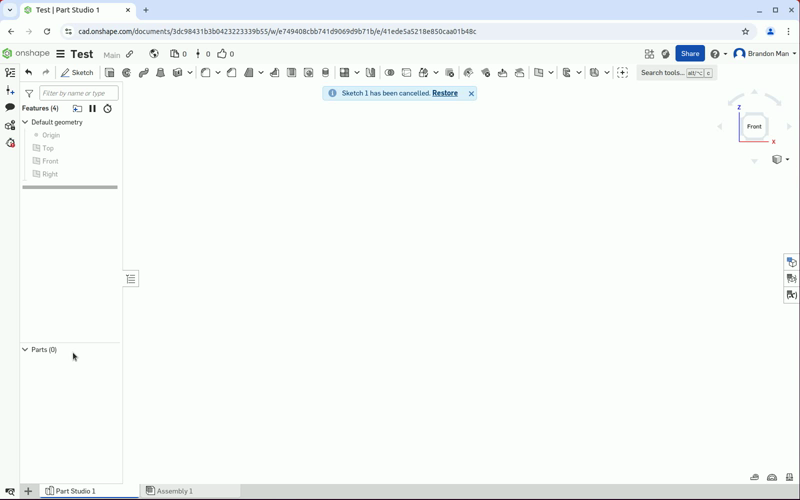
mouse_move(73, 352)
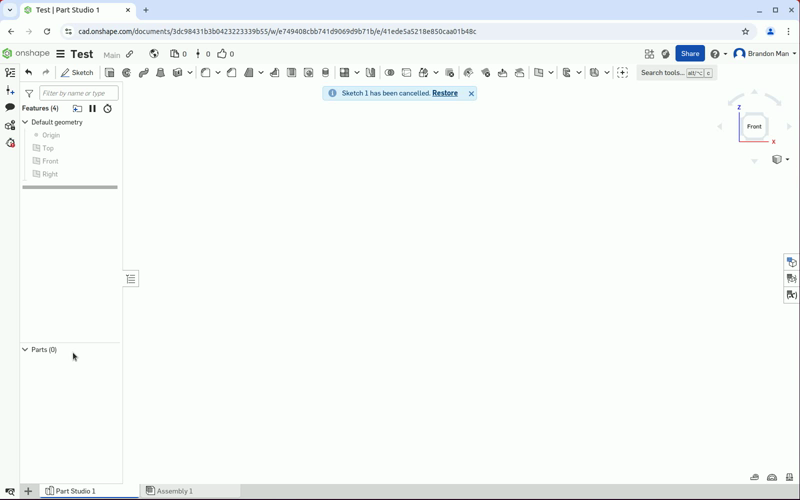
key(shift+y)
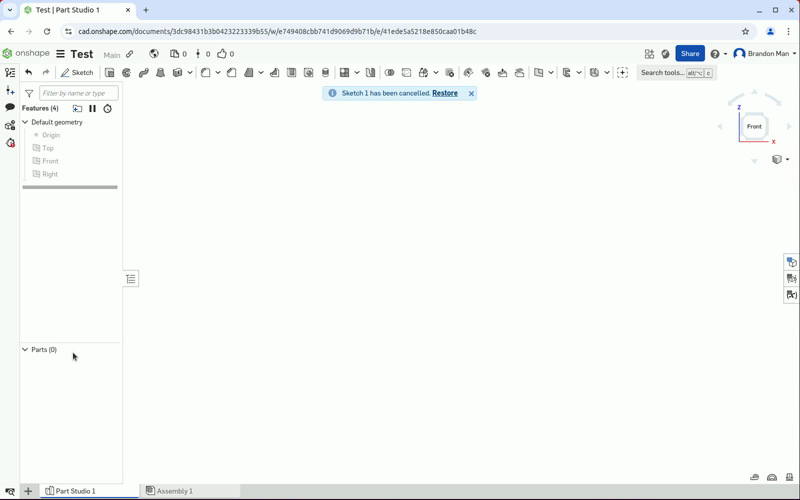
key(shift+s)
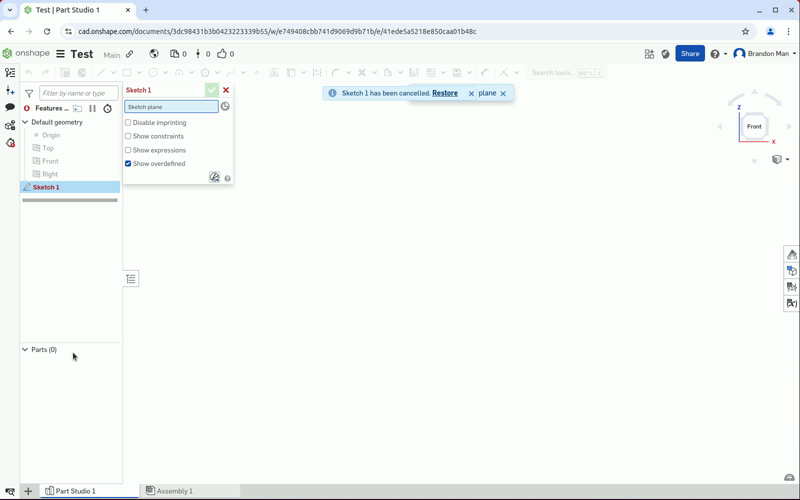
mouse_move(73, 163)
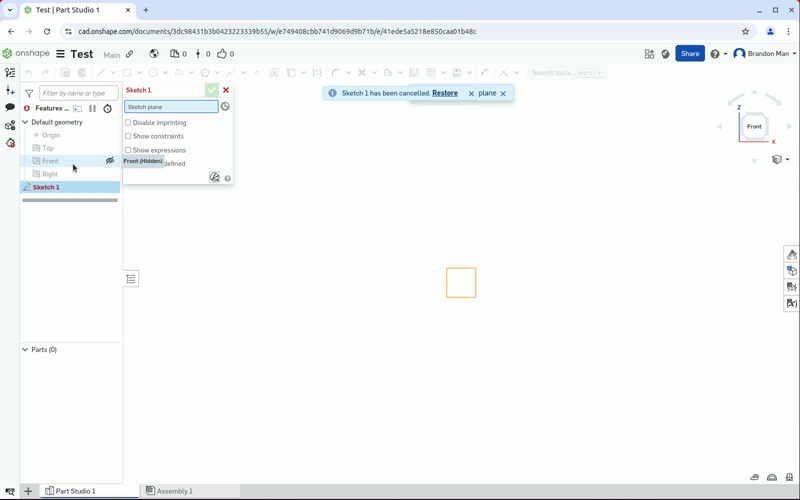
click(73, 163)
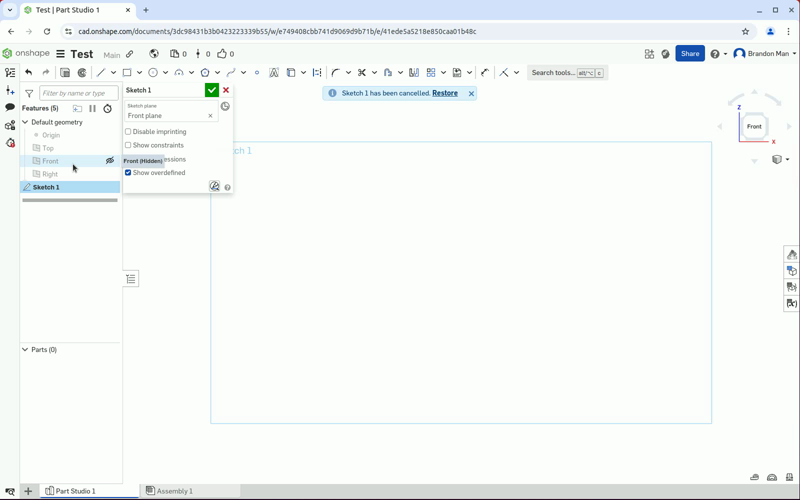
mouse_move(73, 352)
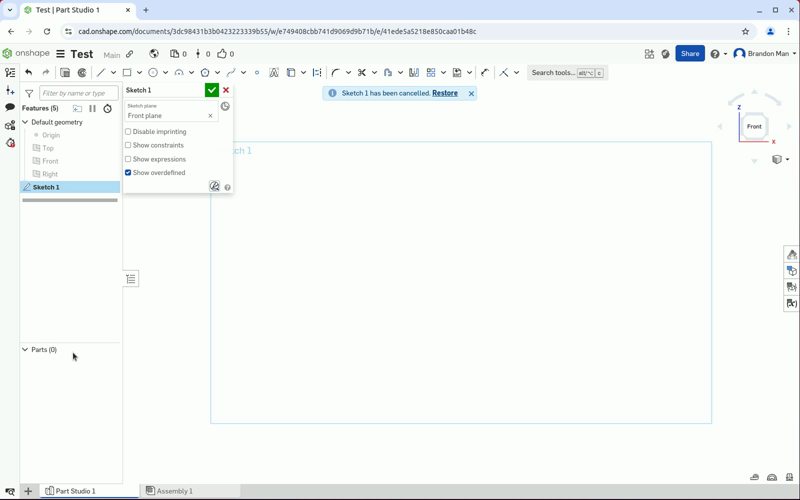
key(y)
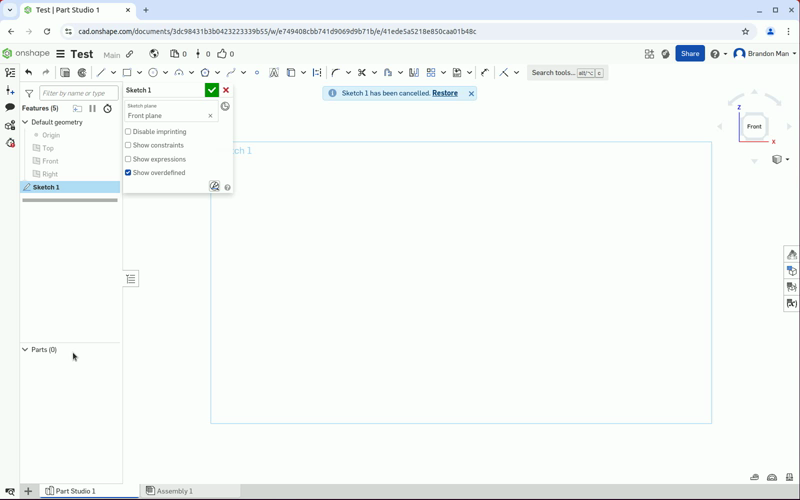
key(l)
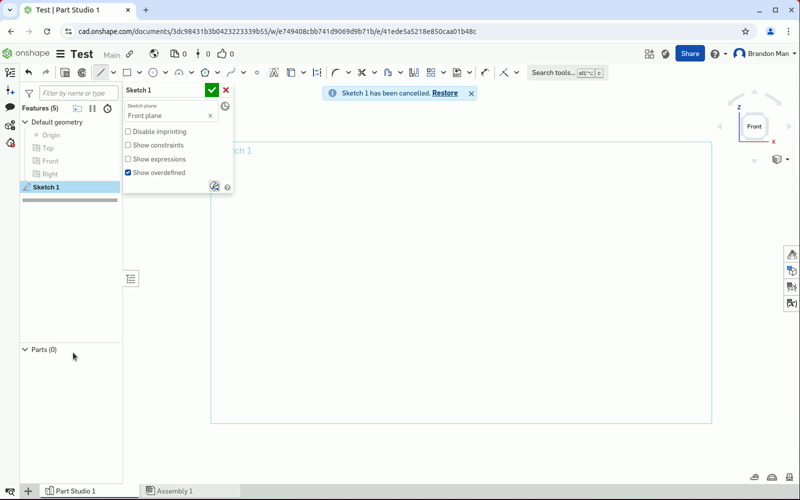
key_down(shift)
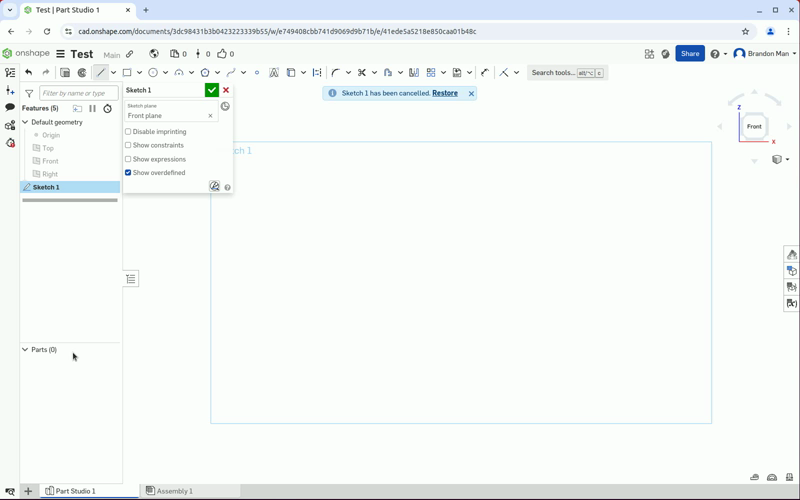
mouse_move(348, 359)
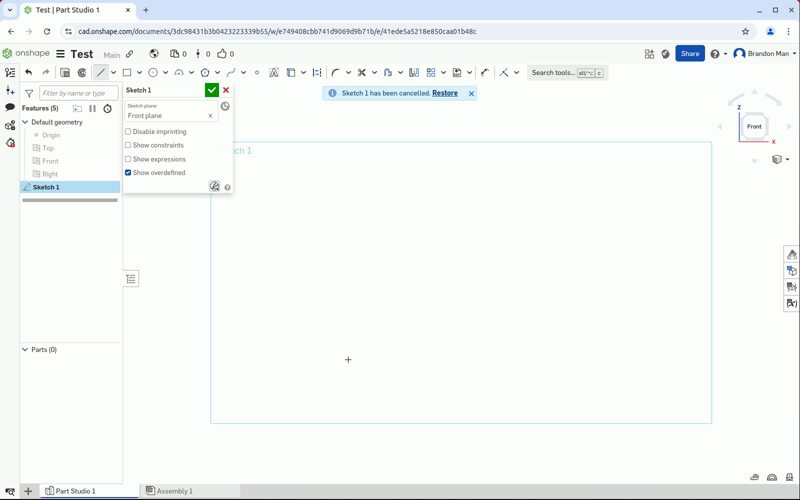
click(348, 359)
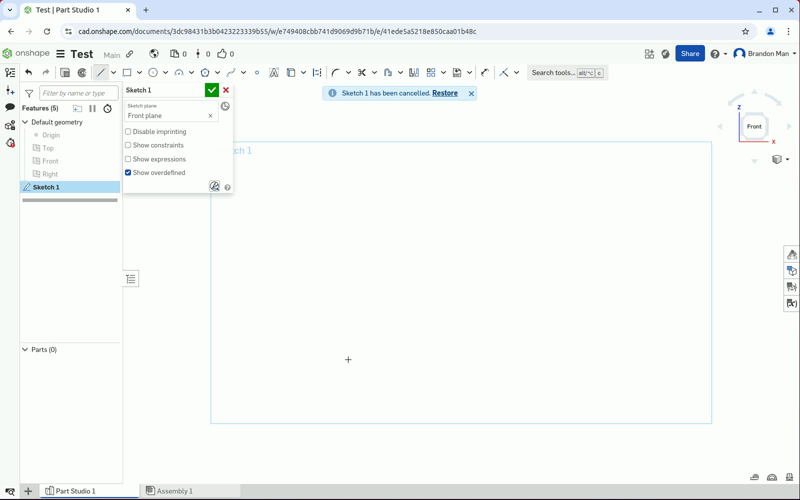
key_up(shift)
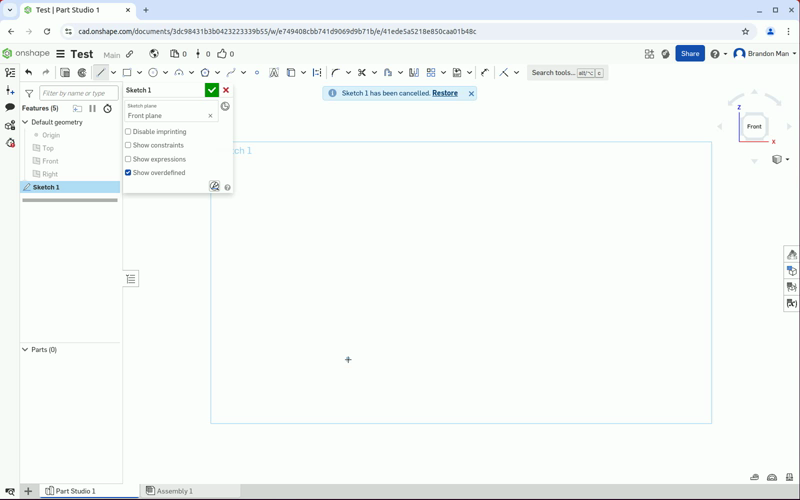
key_down(shift)
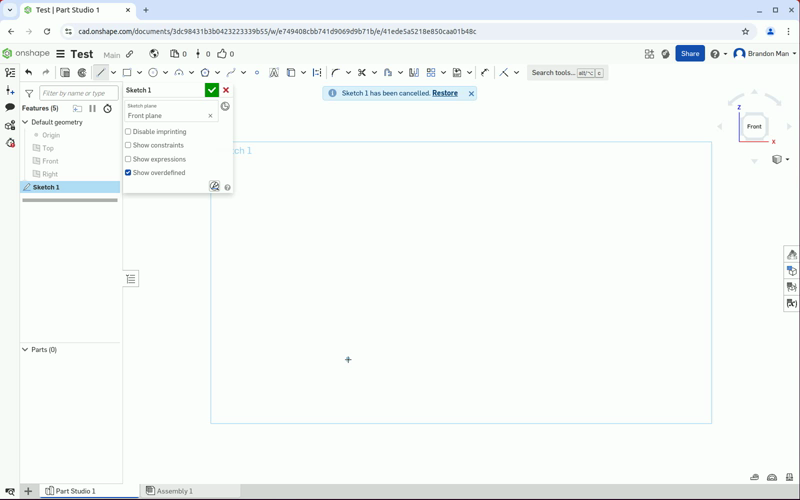
mouse_move(378, 359)
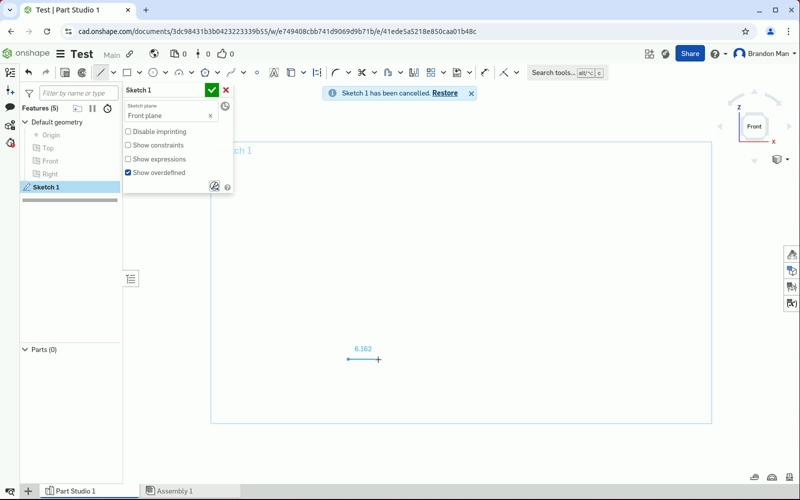
mouse_move(351, 359)
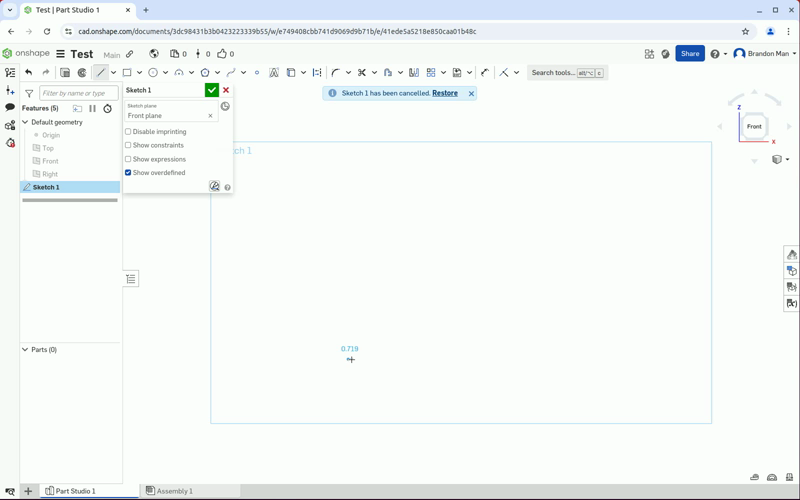
scroll(6)
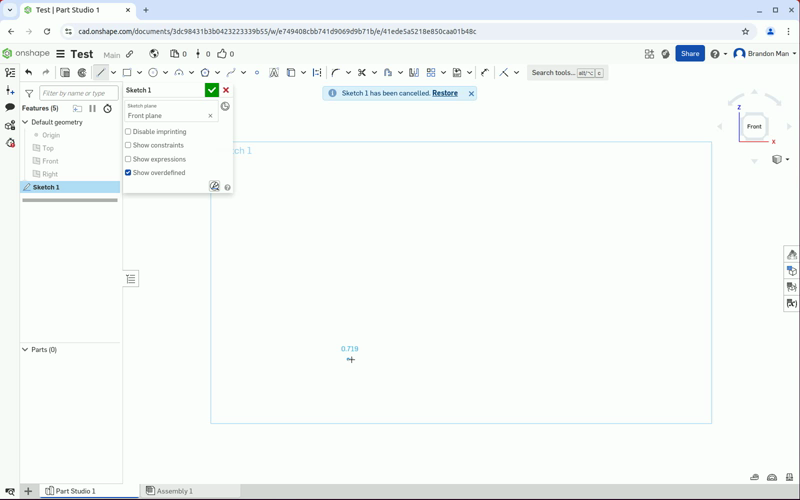
scroll(6)
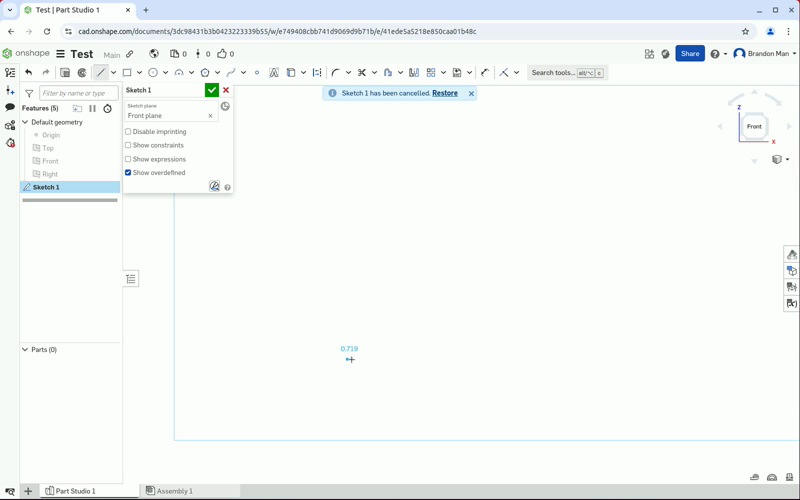
scroll(6)
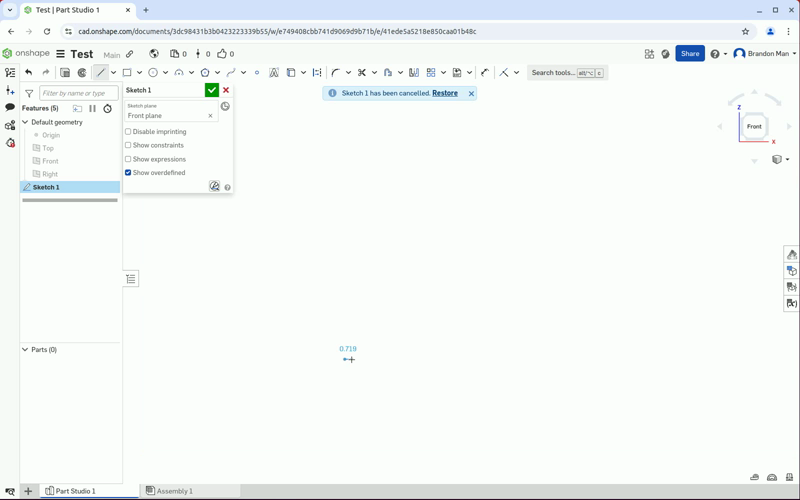
scroll(6)
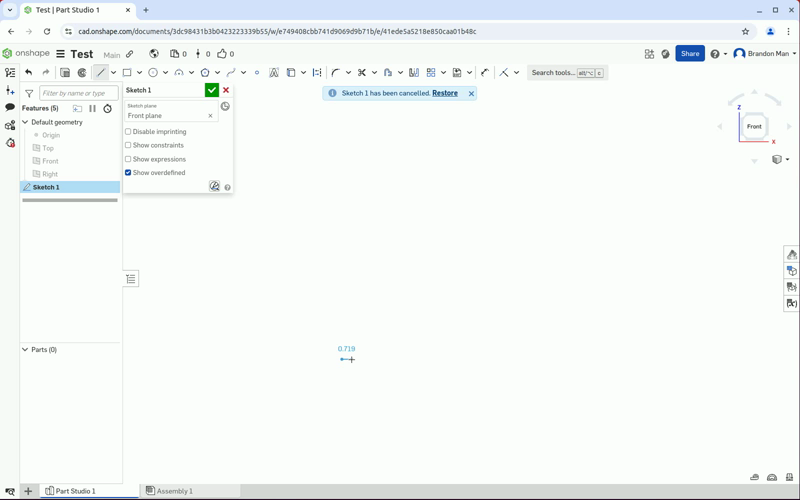
scroll(6)
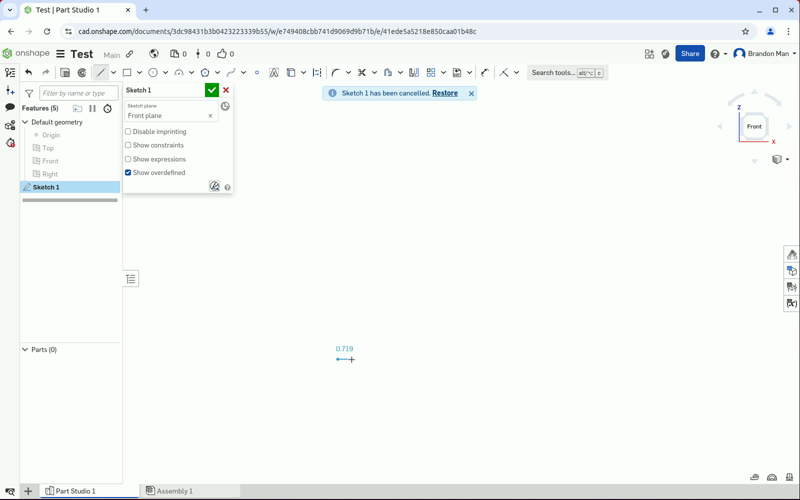
scroll(6)
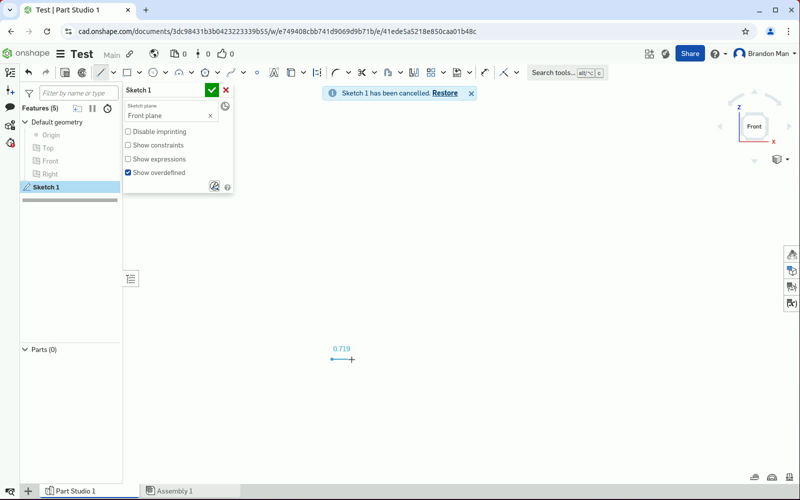
scroll(6)
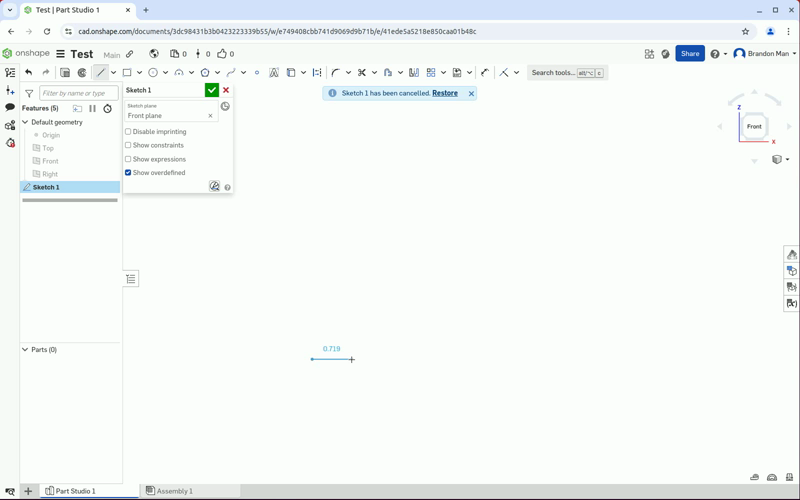
click(351, 359)
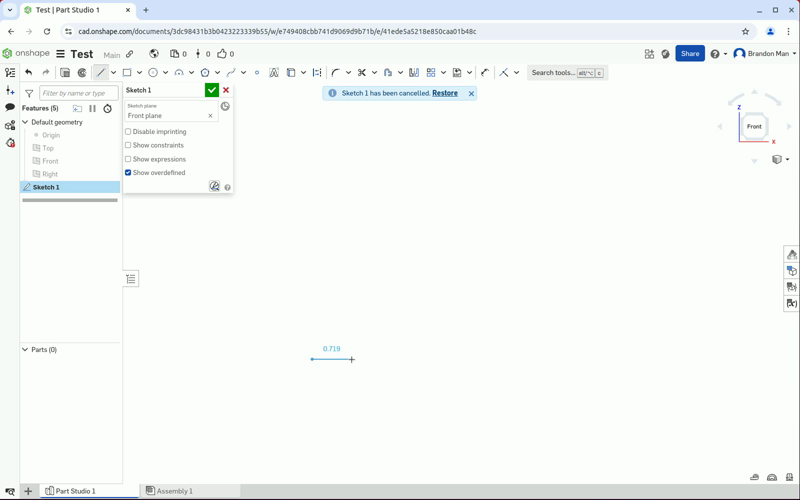
scroll(-6)
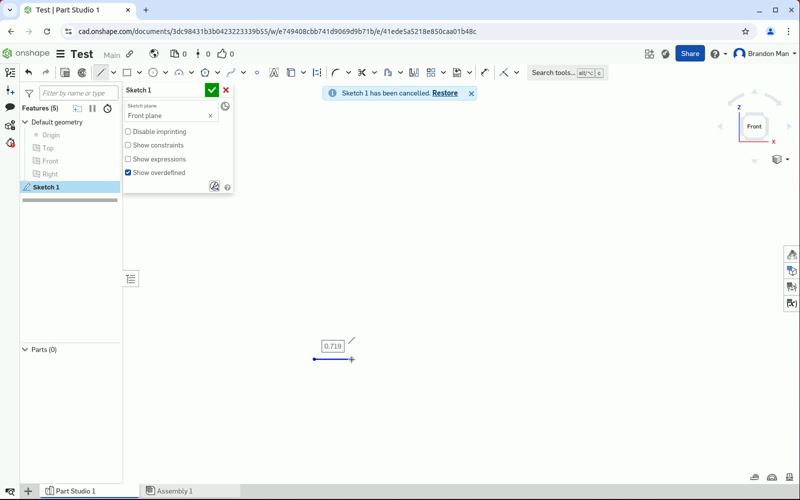
scroll(-6)
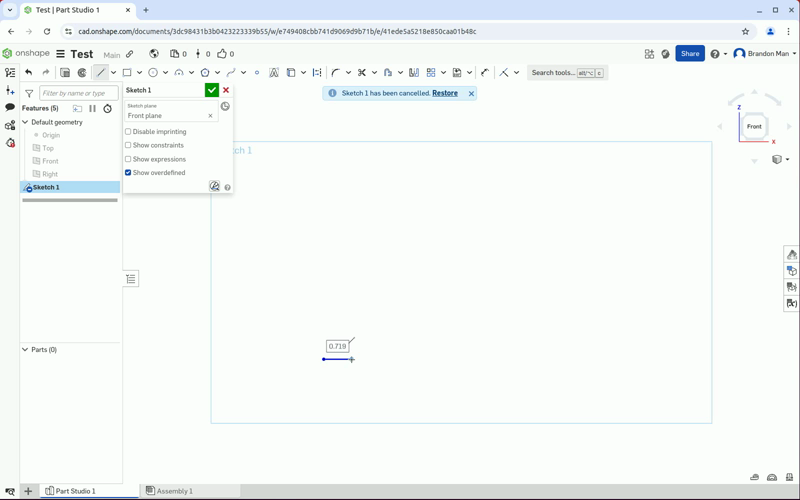
scroll(-6)
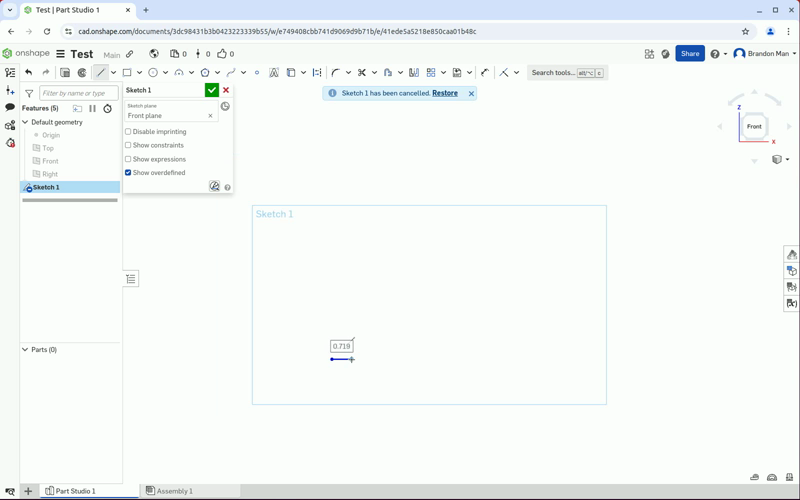
scroll(-6)
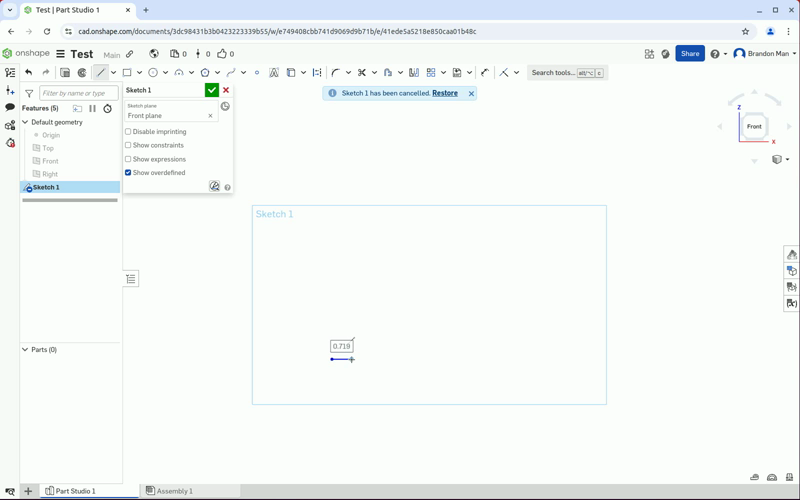
scroll(-6)
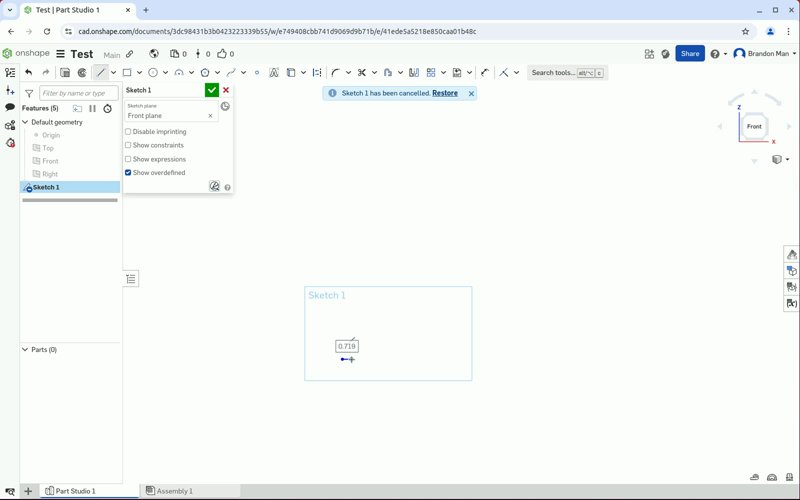
scroll(-6)
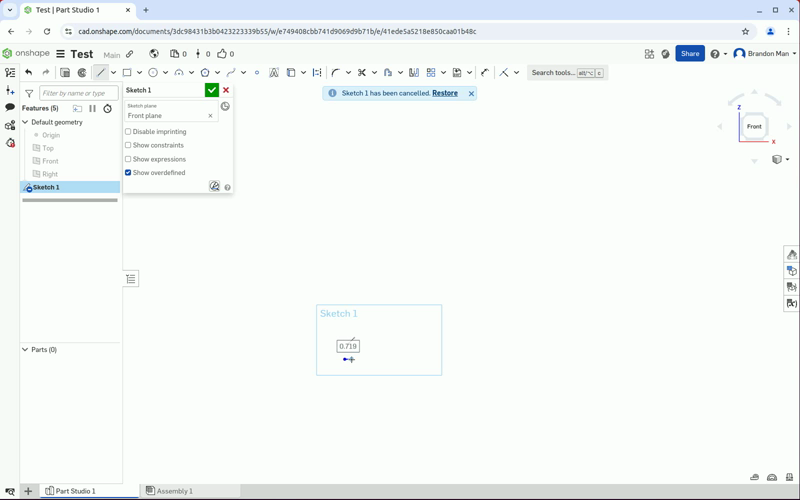
scroll(-6)
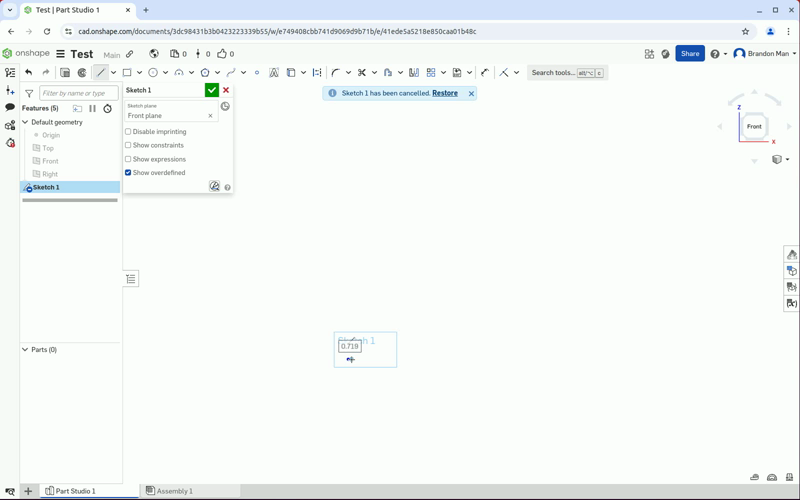
key_up(shift)
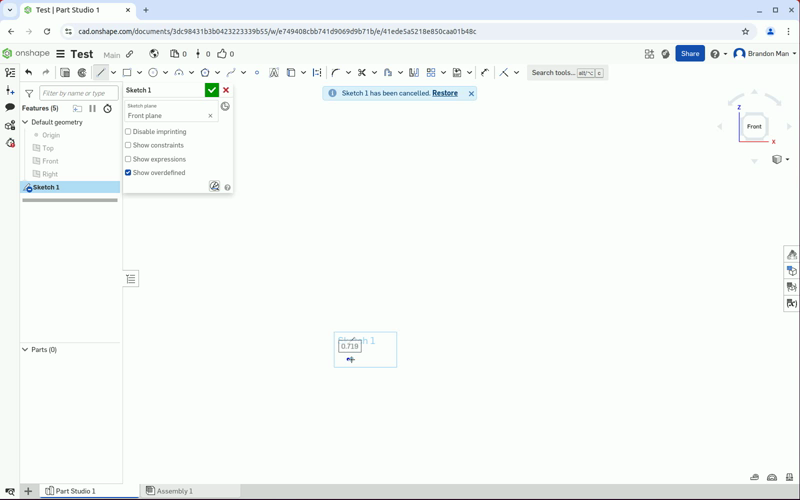
key_down(shift)
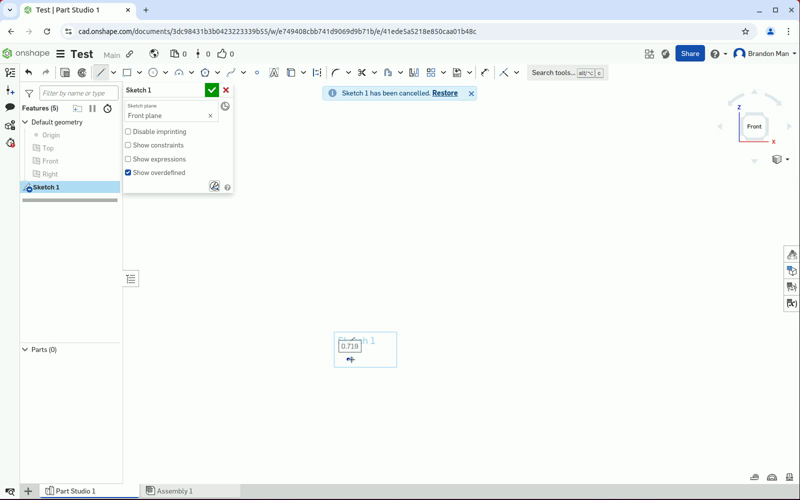
mouse_move(381, 359)
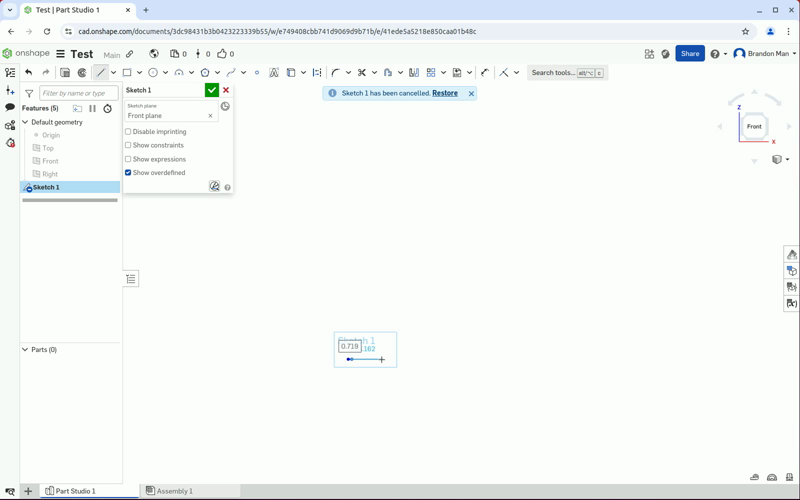
mouse_move(351, 348)
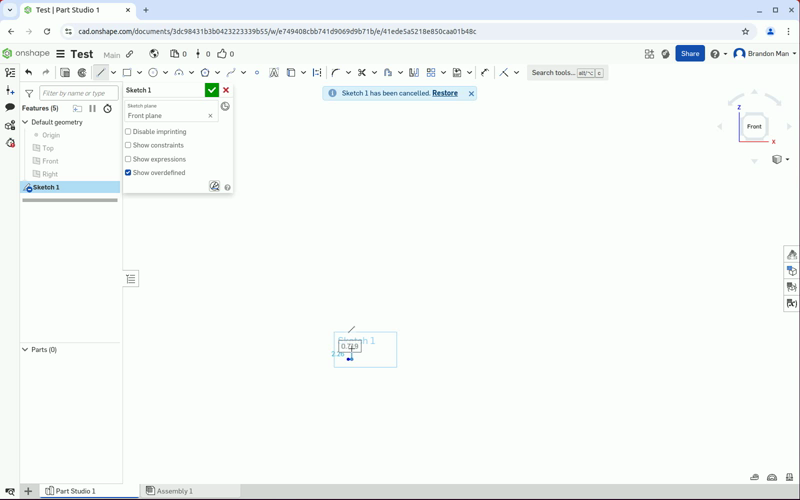
click(351, 348)
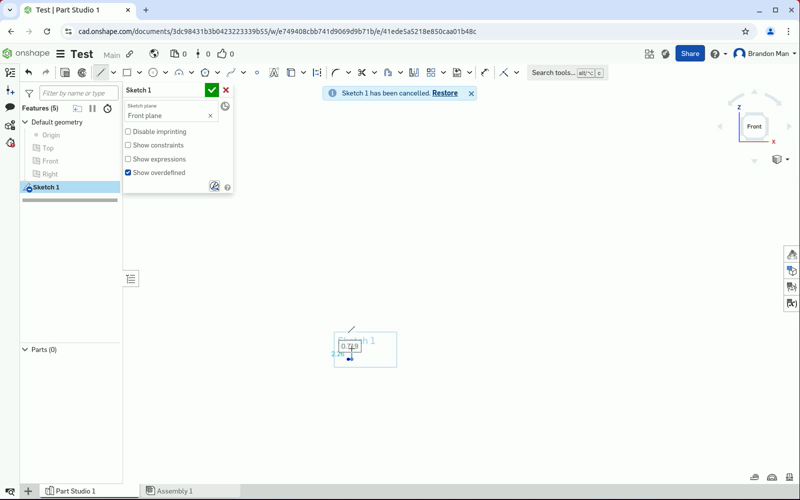
key_up(shift)
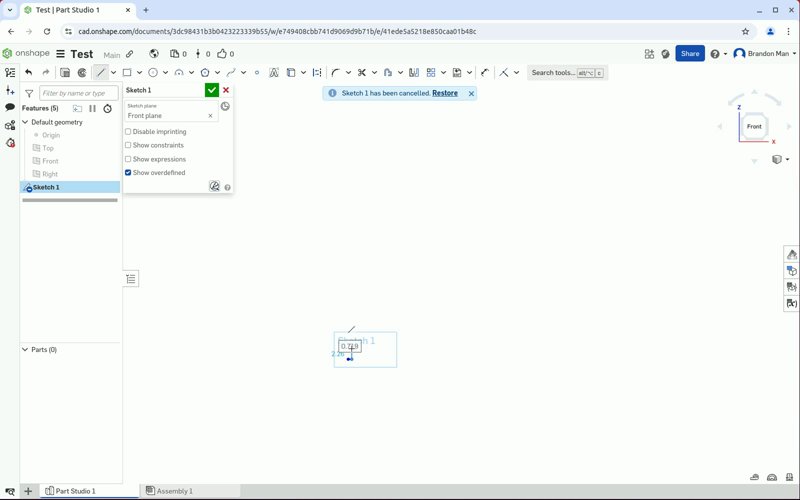
key_down(shift)
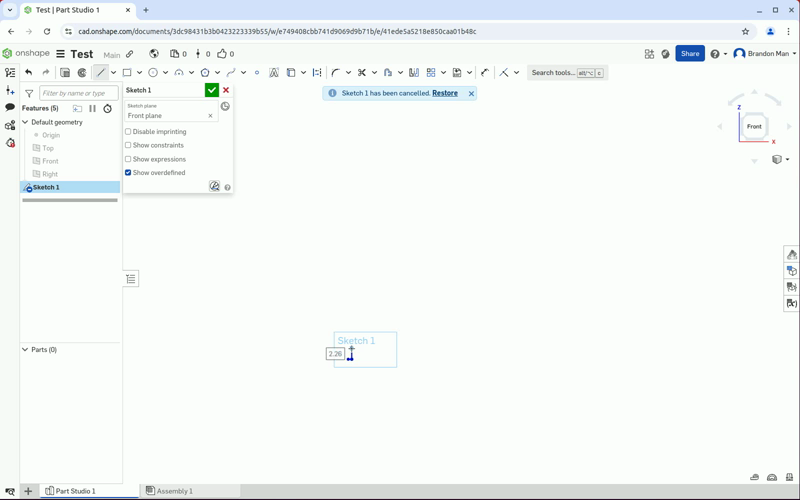
mouse_move(351, 232)
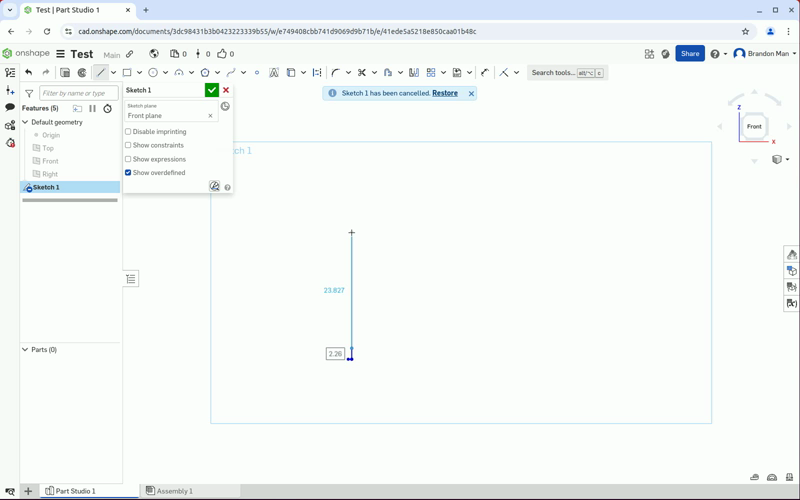
click(351, 232)
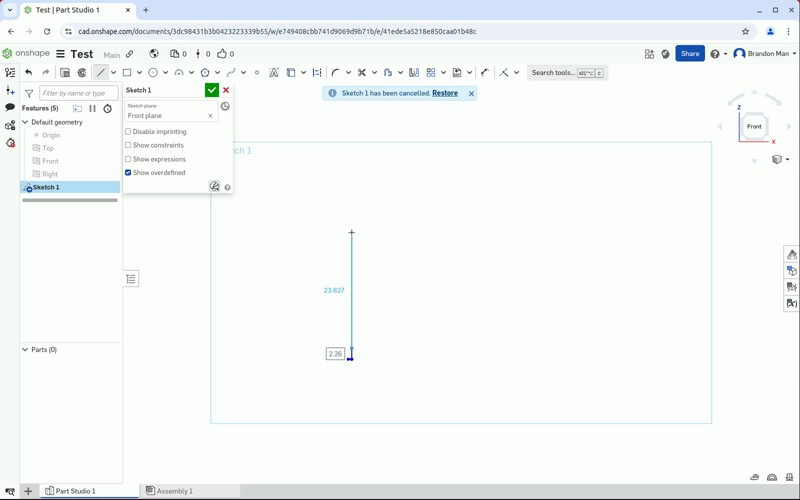
key_up(shift)
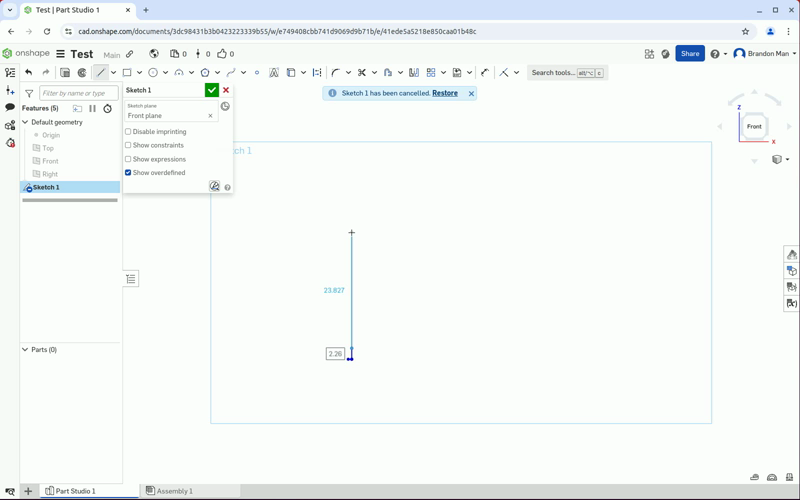
key_down(shift)
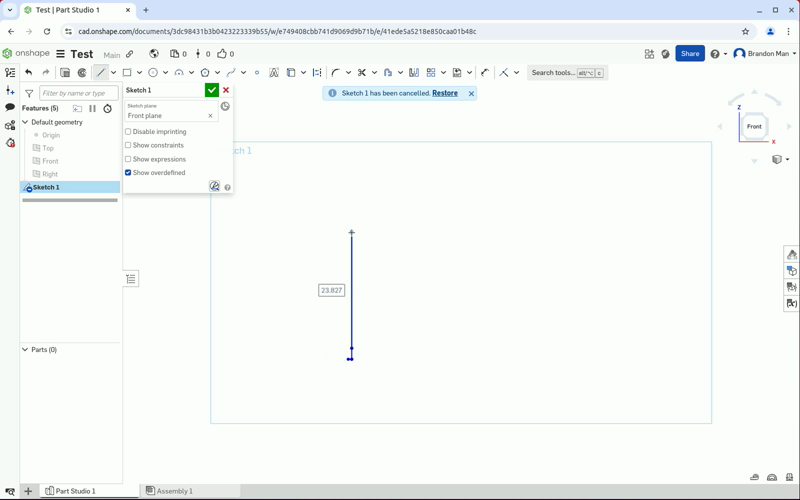
mouse_move(381, 232)
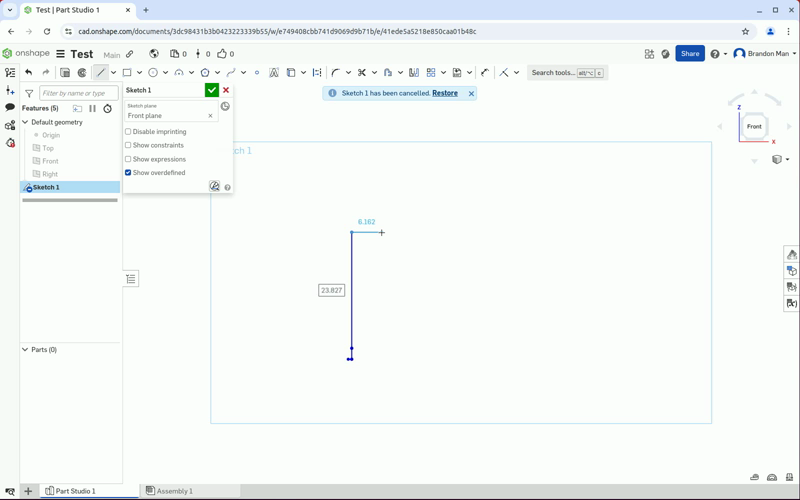
mouse_move(351, 227)
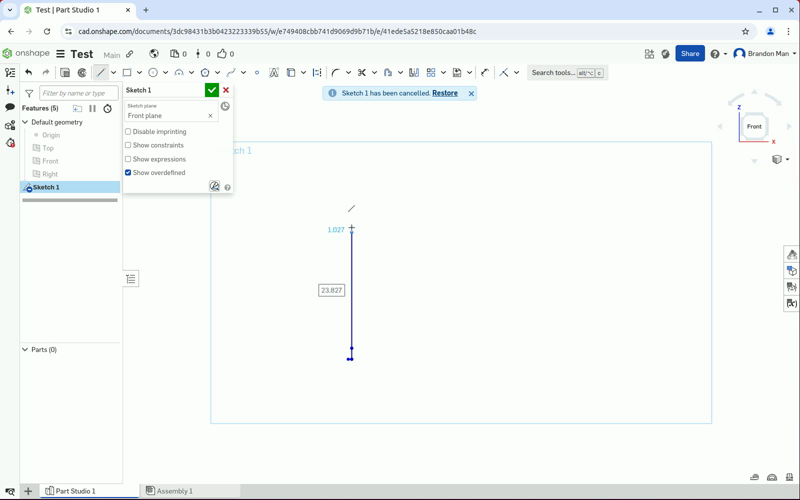
scroll(6)
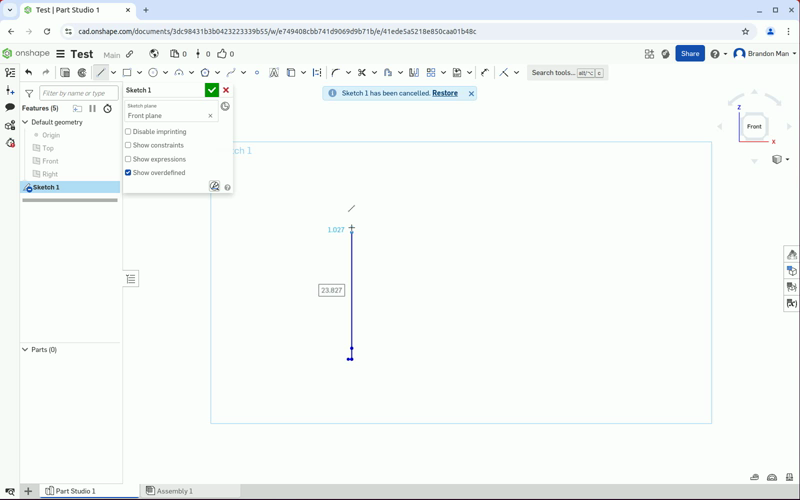
scroll(6)
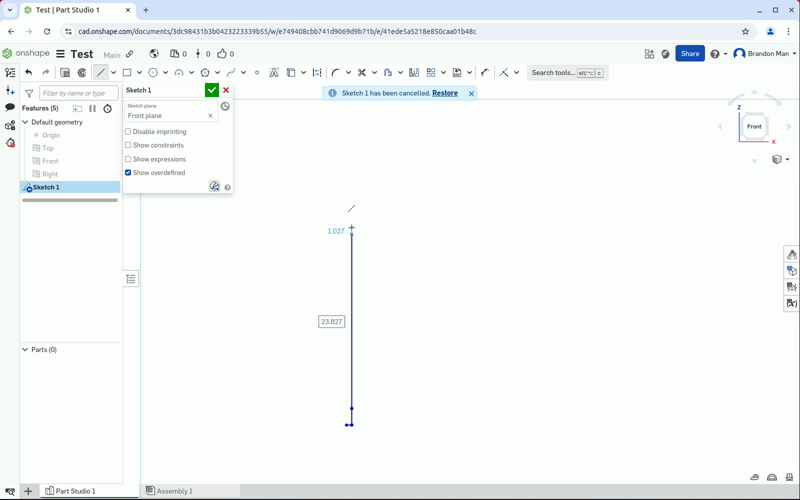
scroll(6)
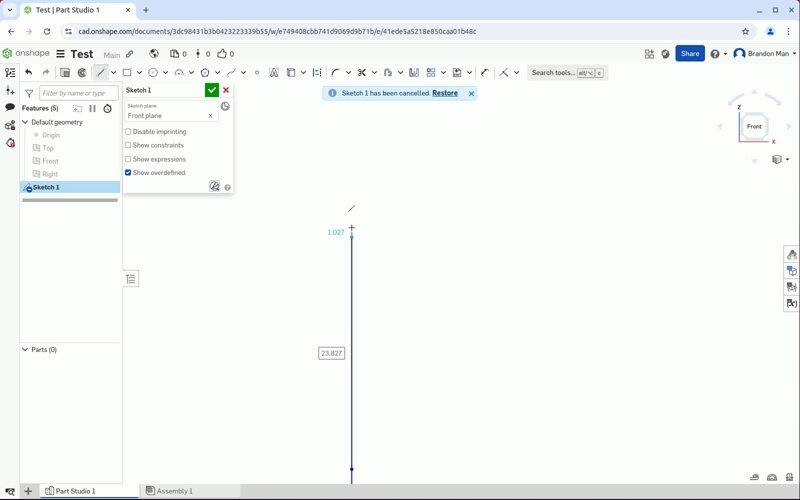
scroll(6)
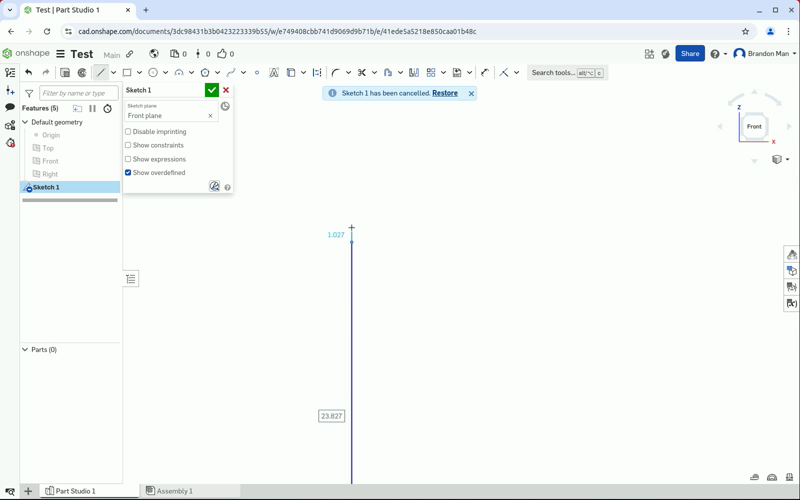
scroll(6)
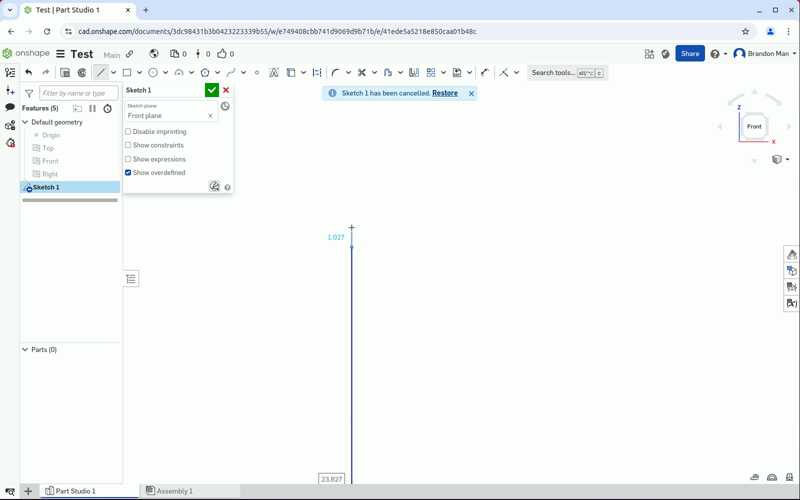
scroll(6)
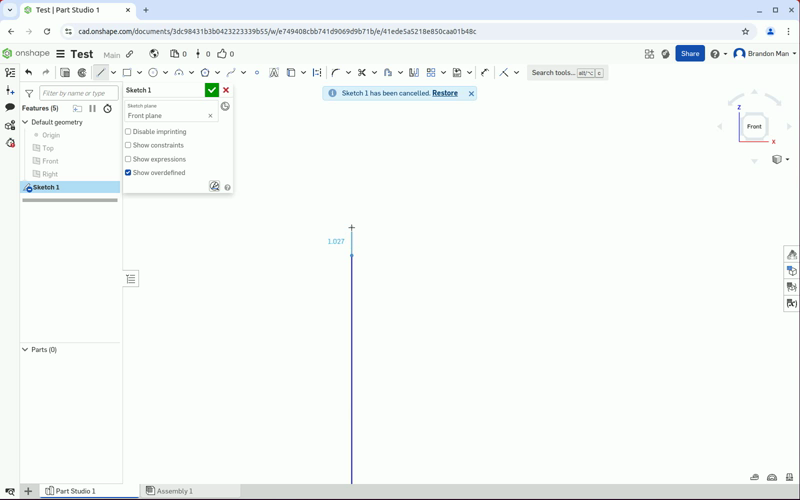
scroll(6)
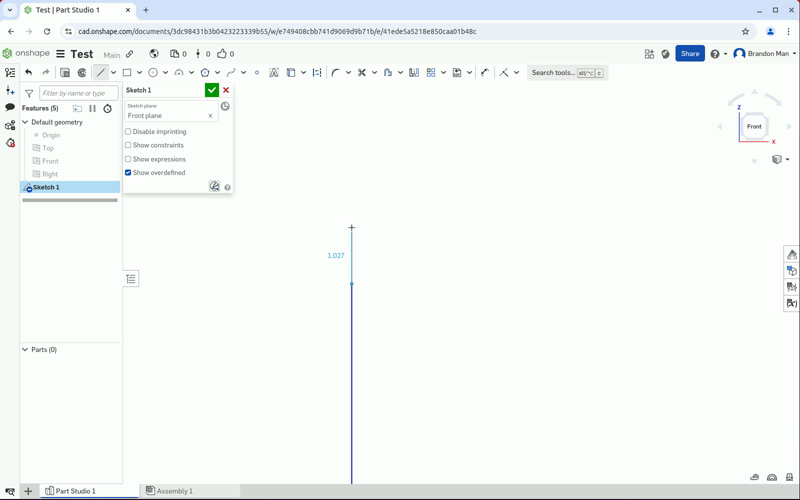
click(351, 227)
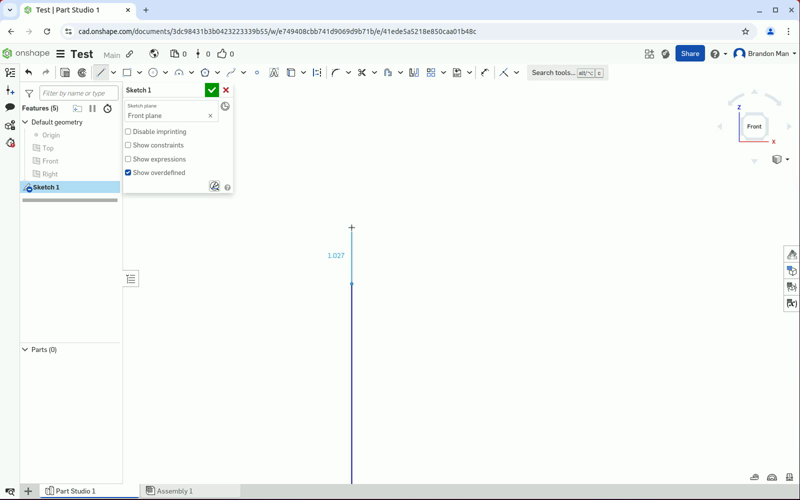
scroll(-6)
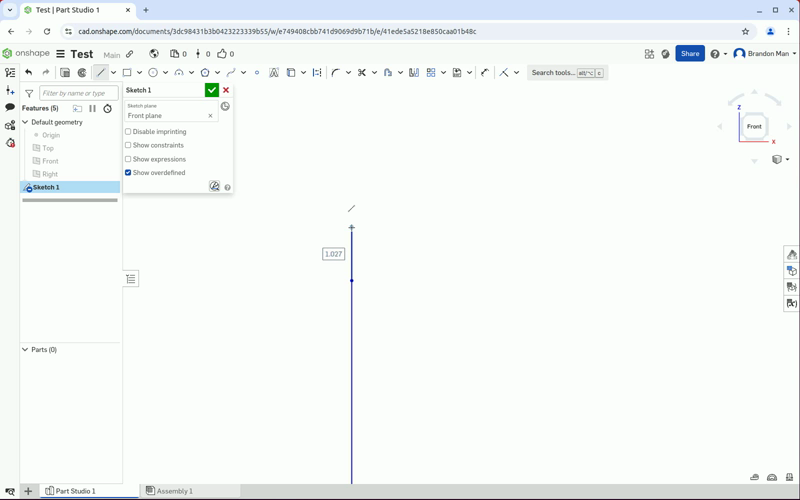
scroll(-6)
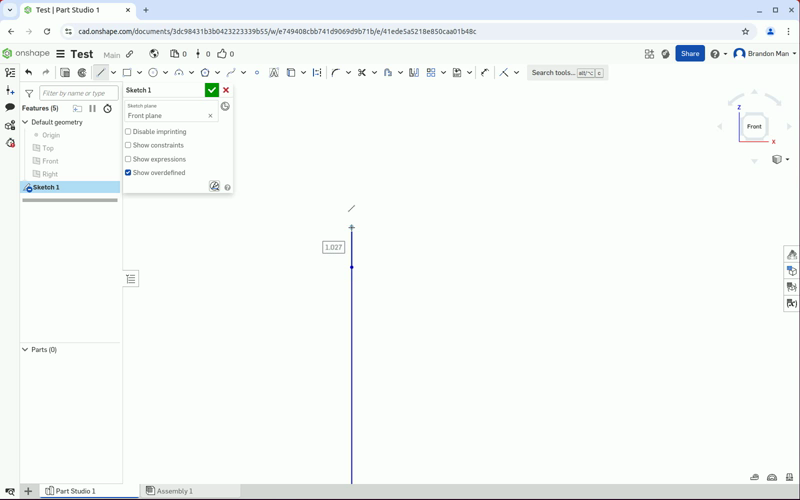
scroll(-6)
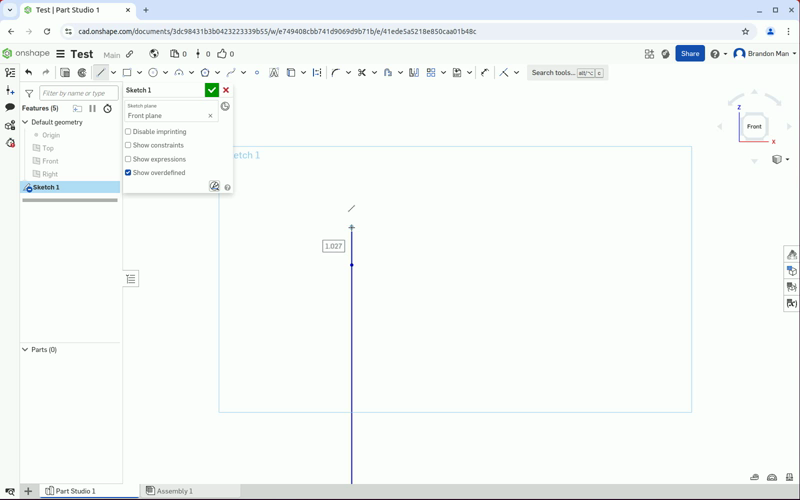
scroll(-6)
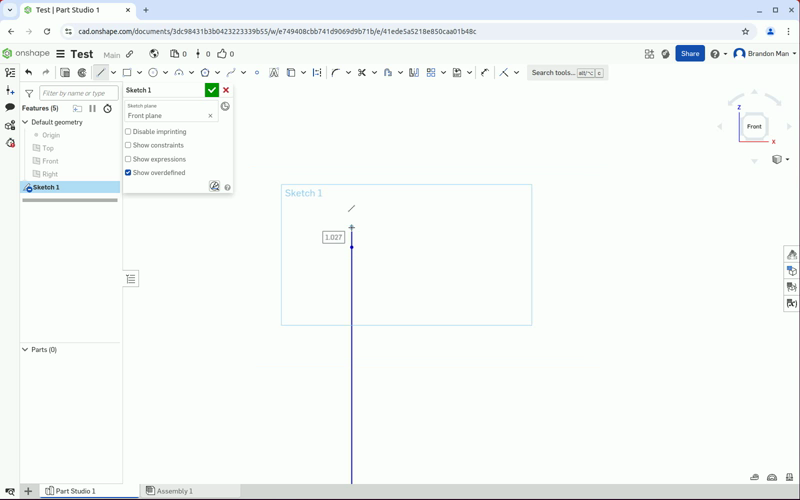
scroll(-6)
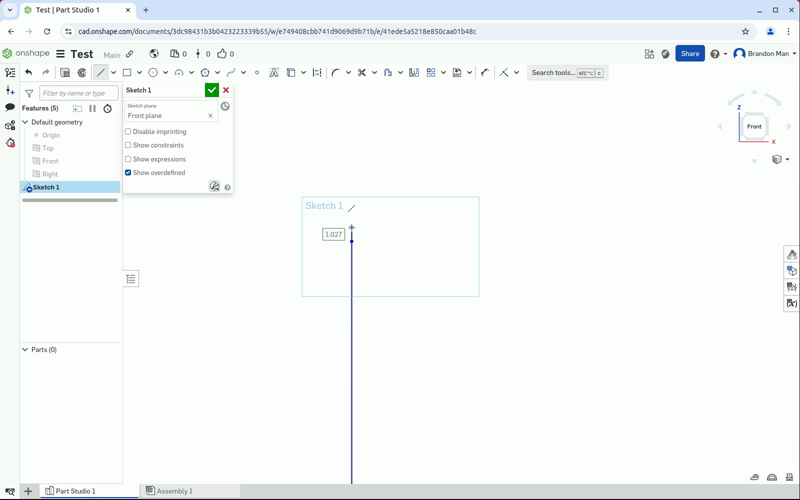
scroll(-6)
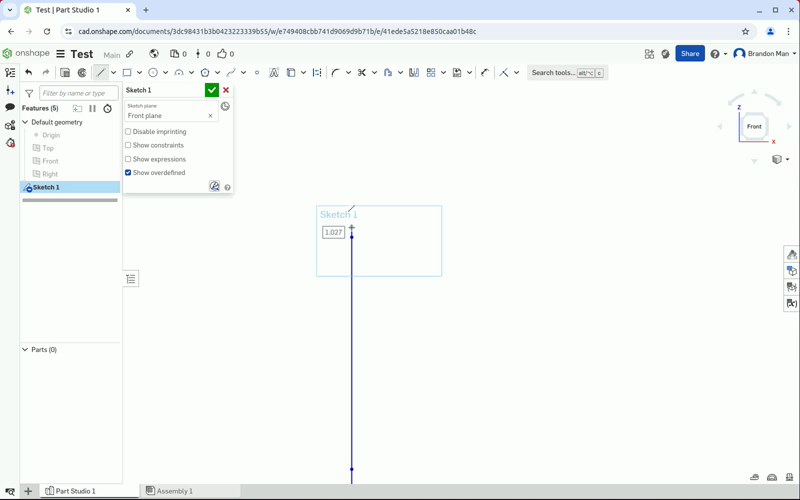
scroll(-6)
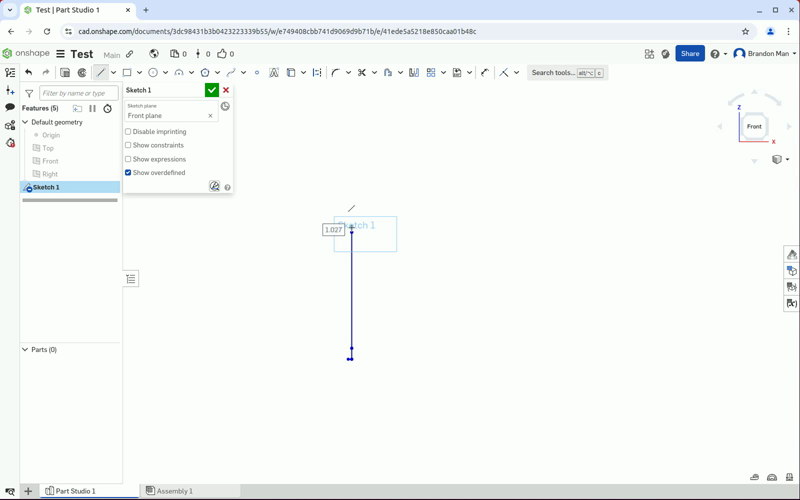
key_up(shift)
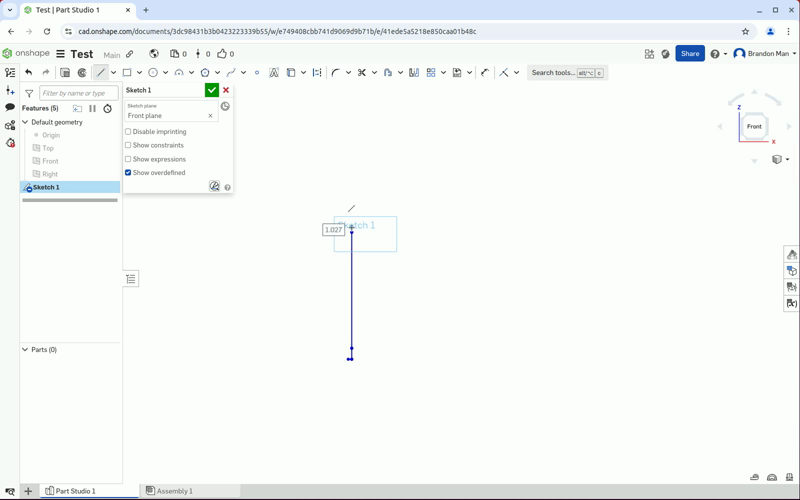
key_down(shift)
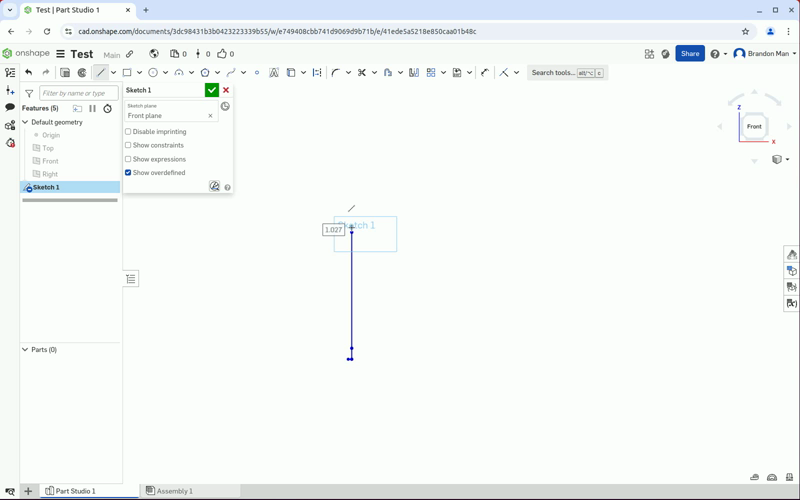
mouse_move(381, 227)
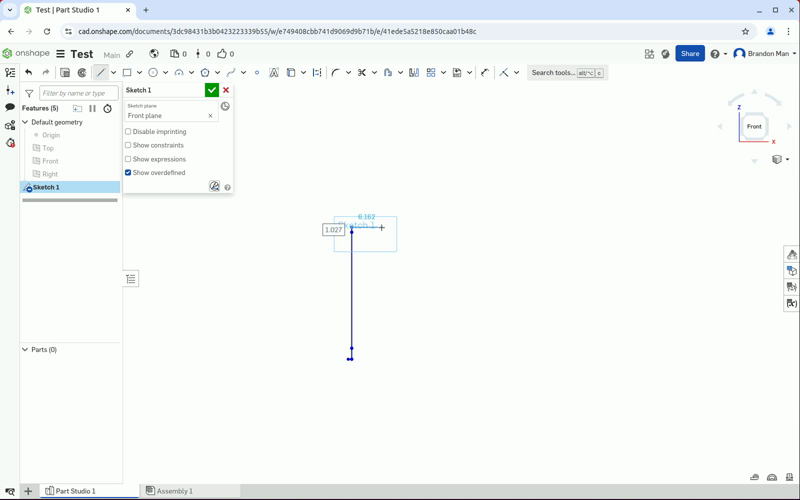
mouse_move(351, 208)
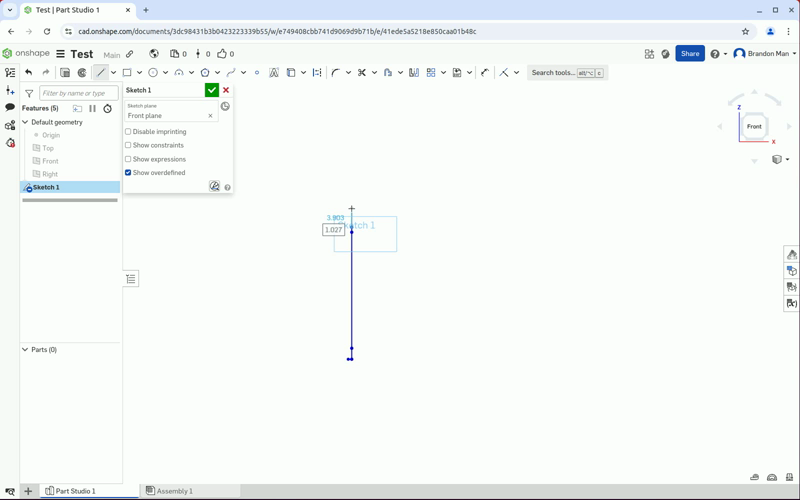
click(351, 208)
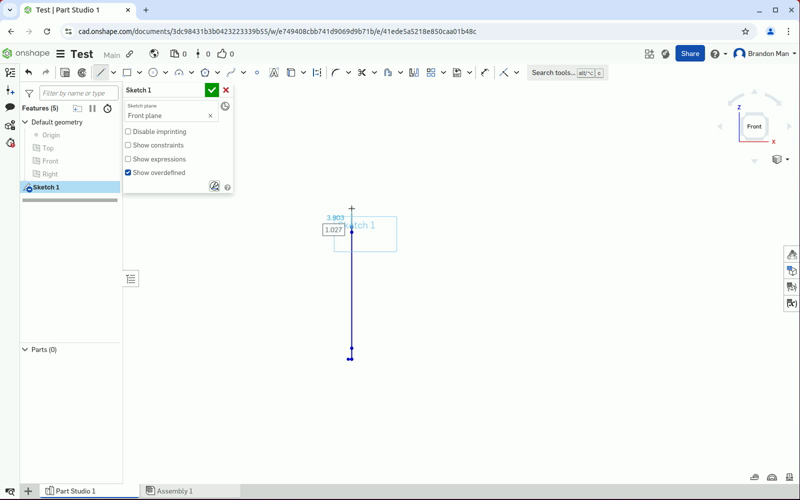
key_up(shift)
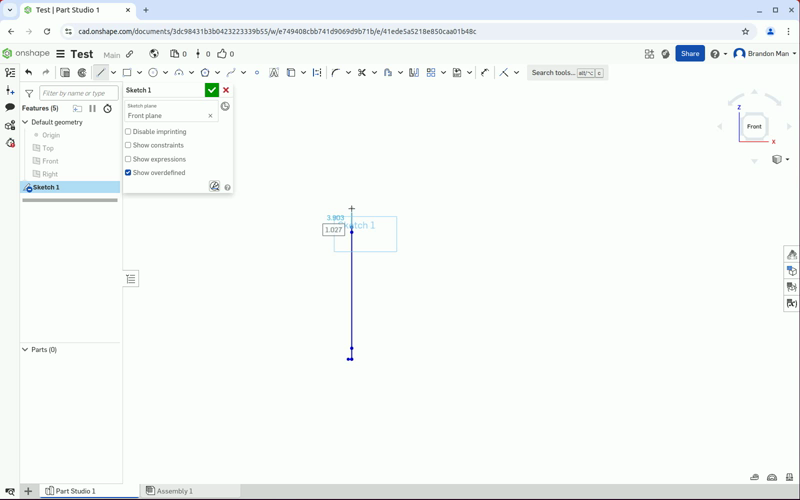
key_down(shift)
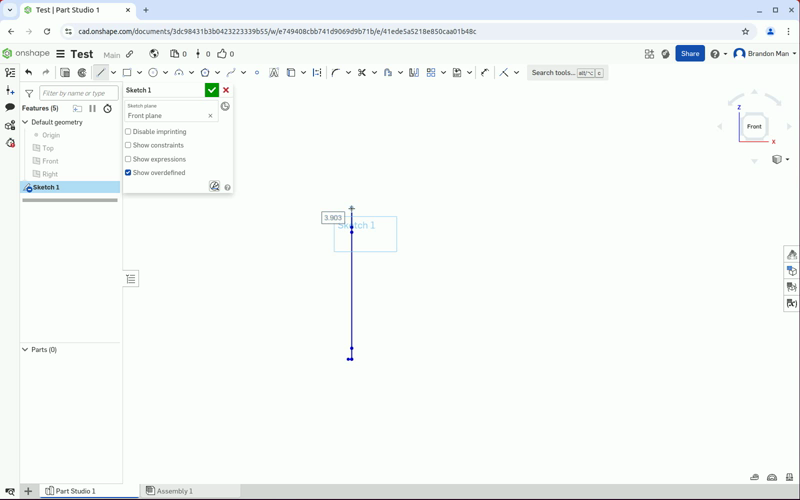
mouse_move(381, 208)
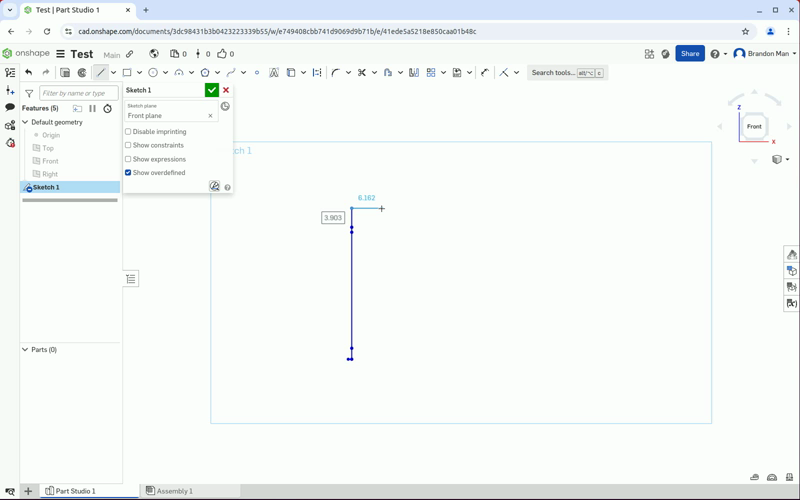
mouse_move(348, 208)
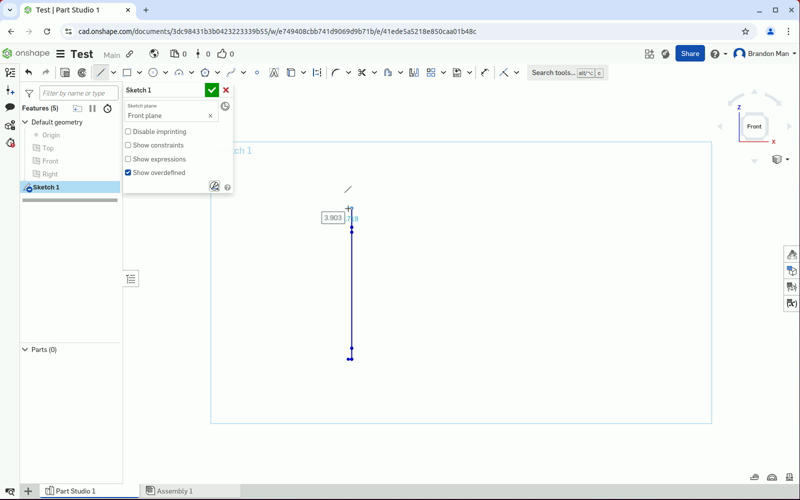
scroll(6)
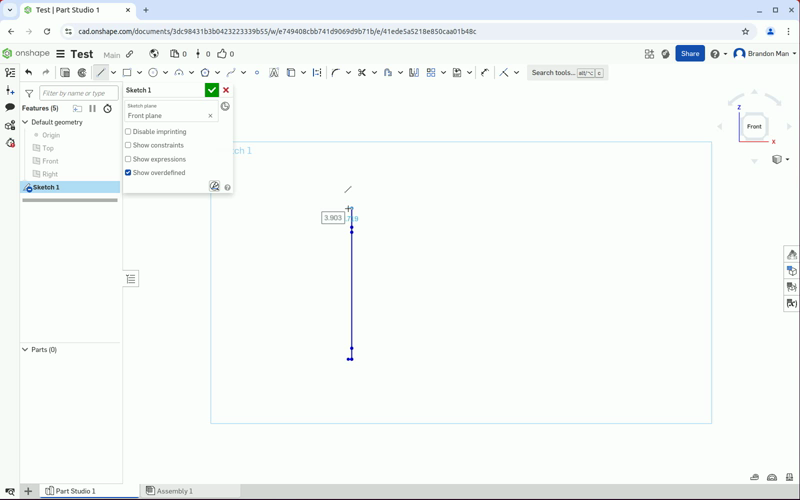
scroll(6)
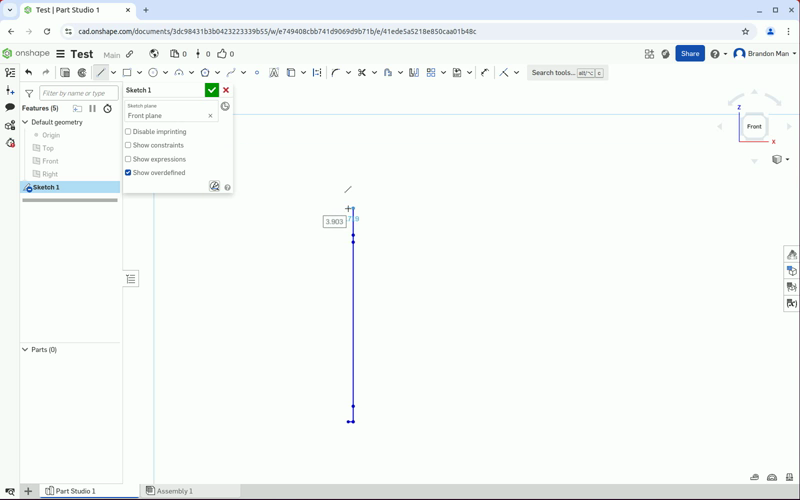
scroll(6)
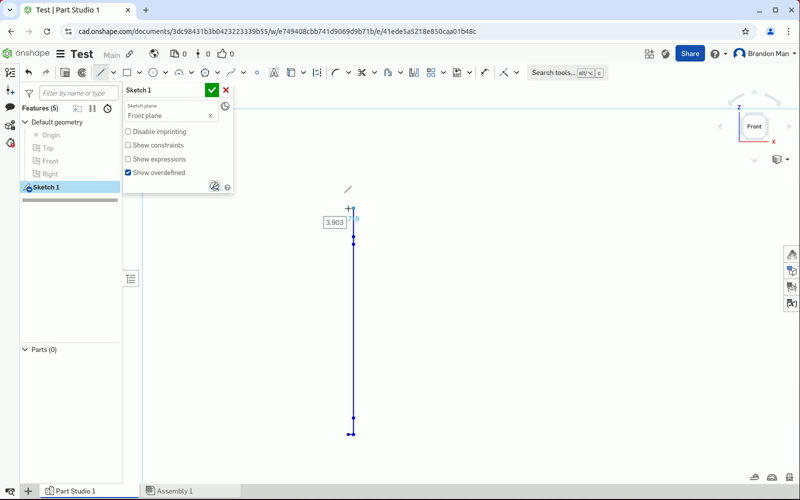
scroll(6)
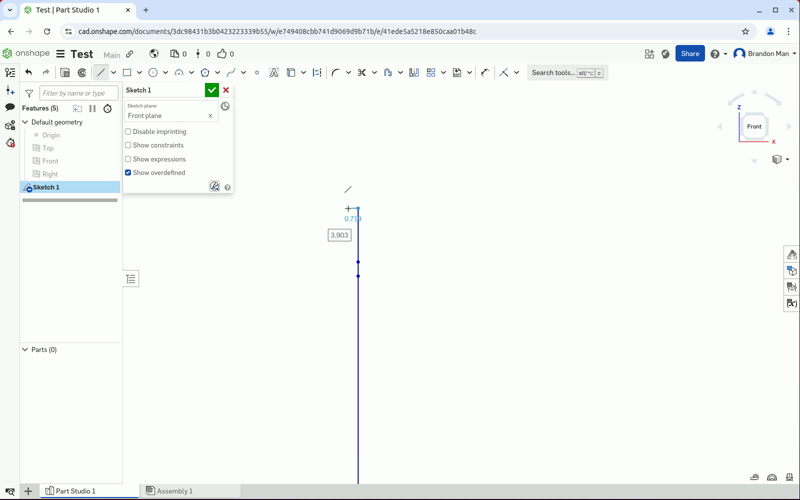
scroll(6)
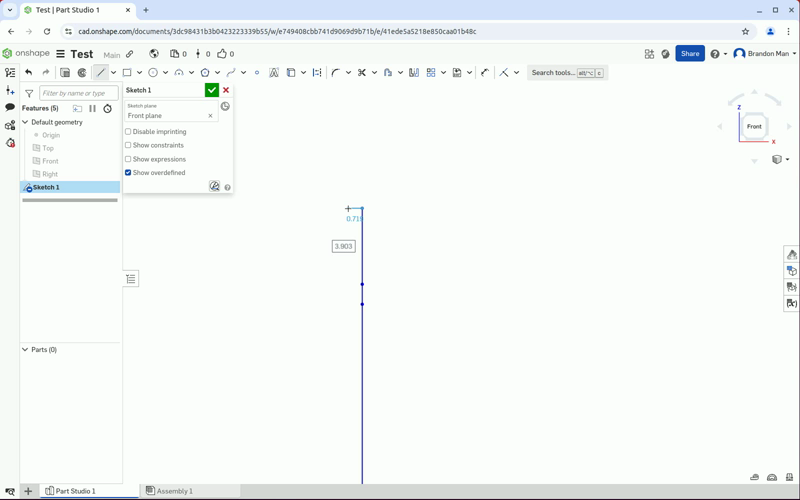
scroll(6)
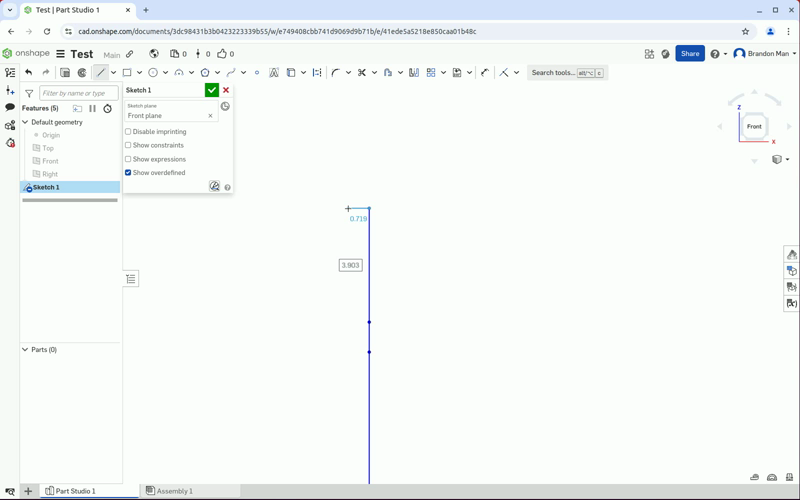
scroll(6)
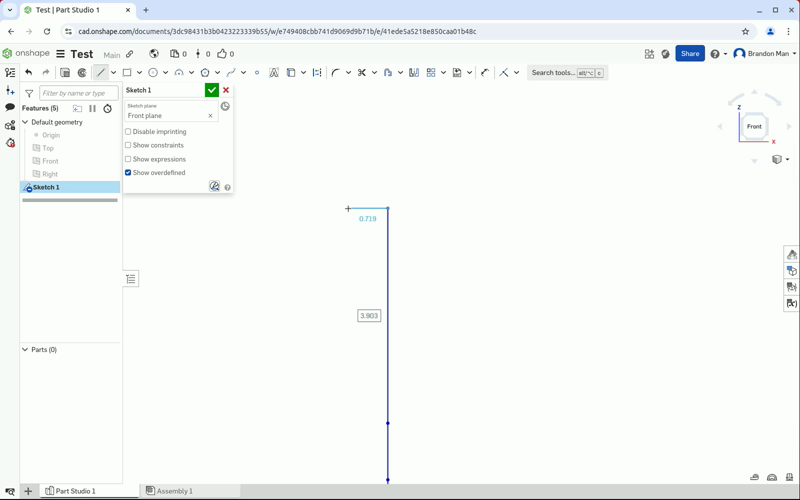
click(348, 208)
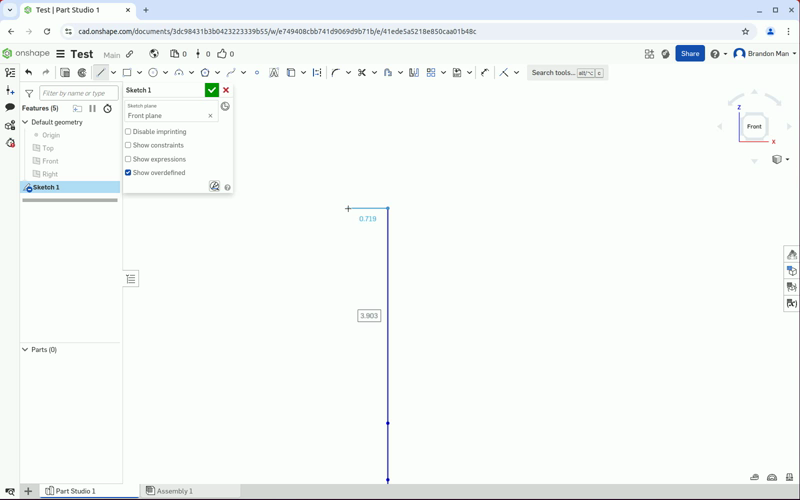
scroll(-6)
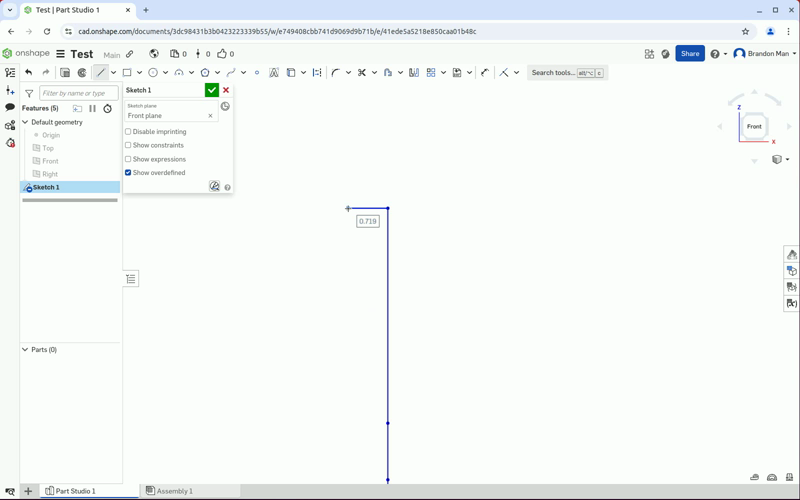
scroll(-6)
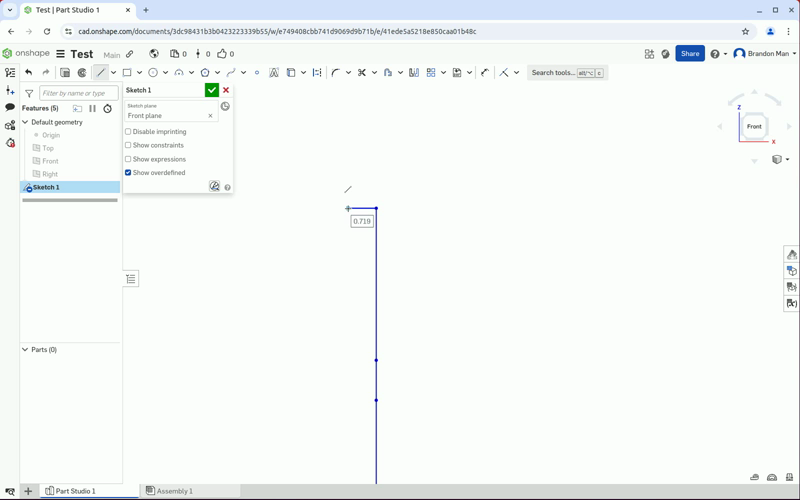
scroll(-6)
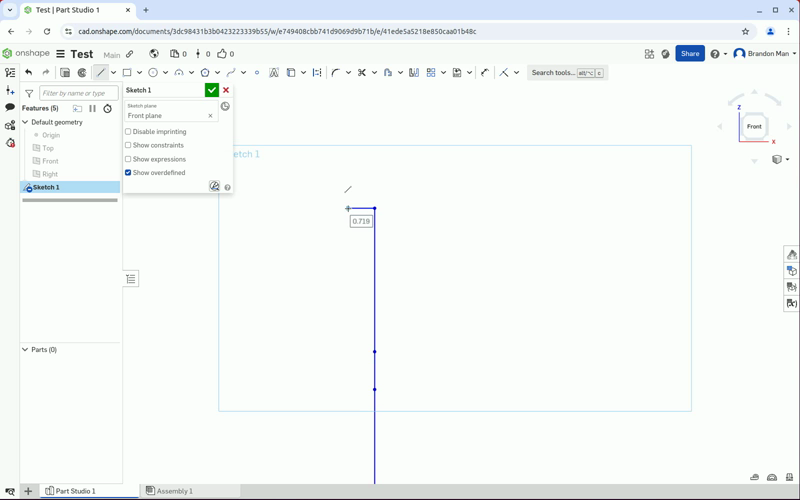
scroll(-6)
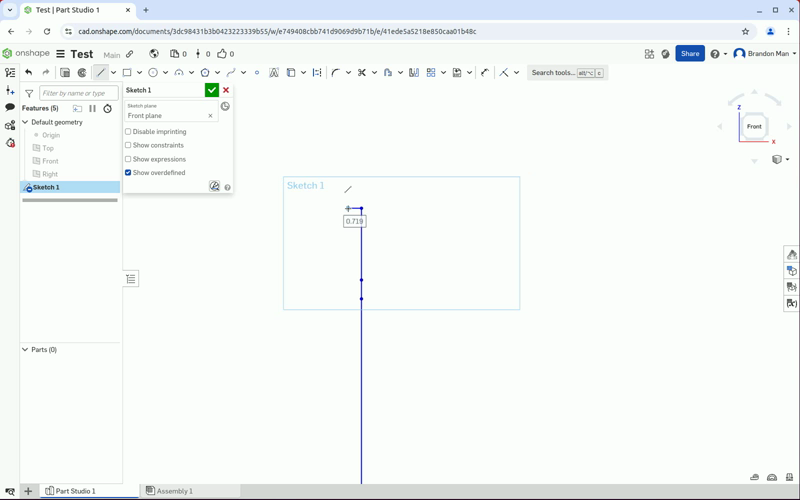
scroll(-6)
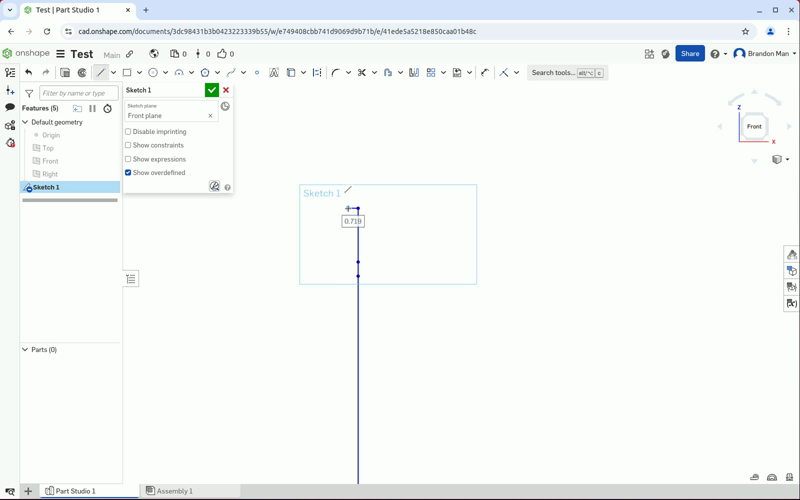
scroll(-6)
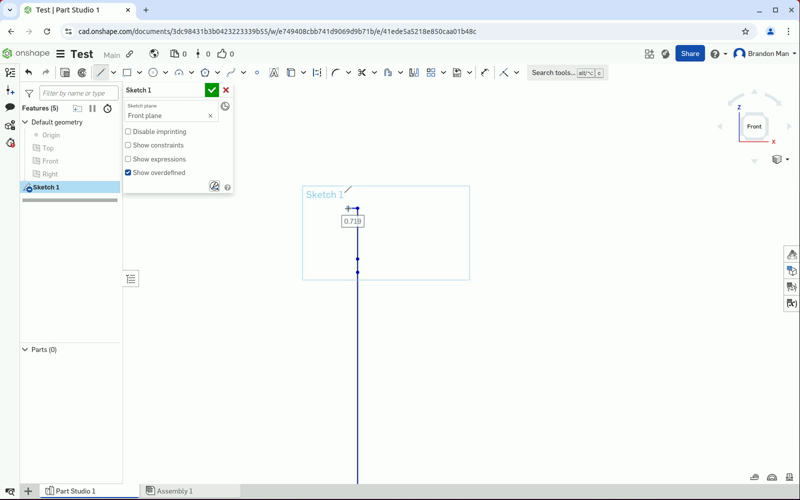
scroll(-6)
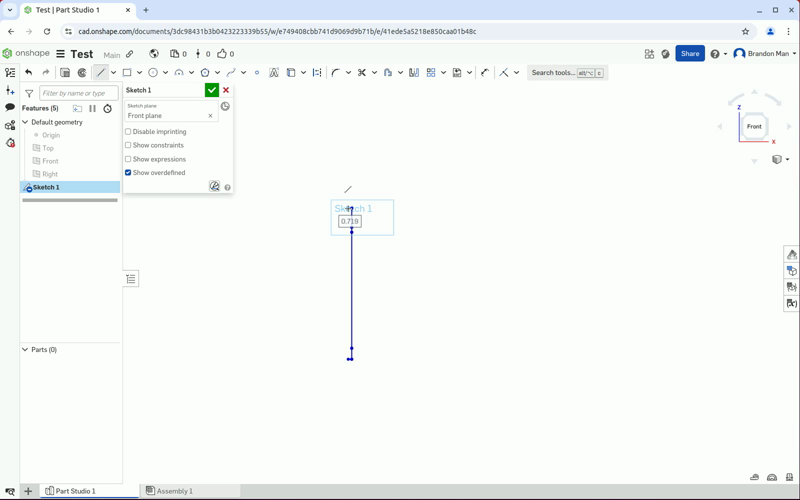
key_up(shift)
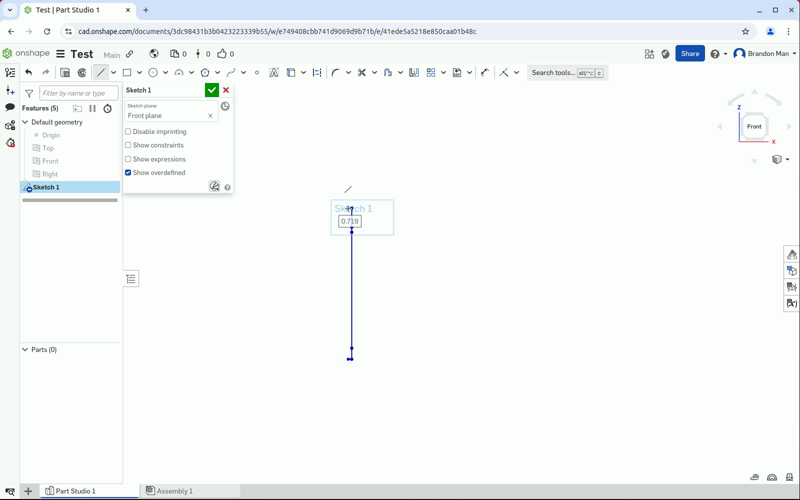
key_down(shift)
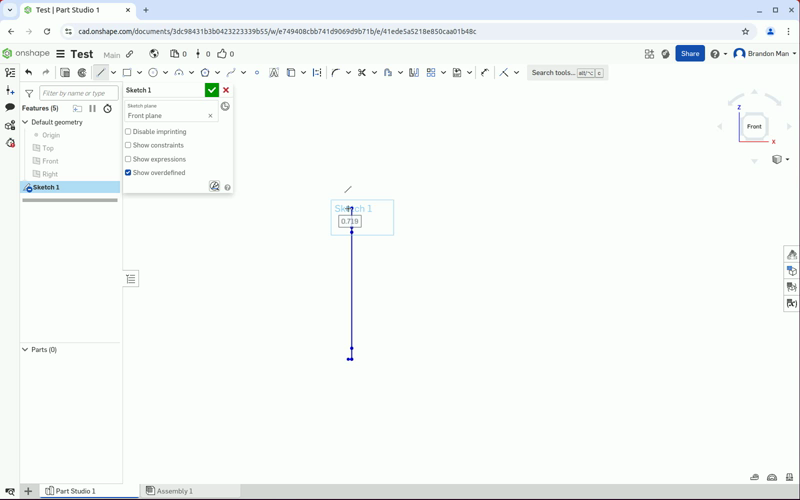
mouse_move(348, 359)
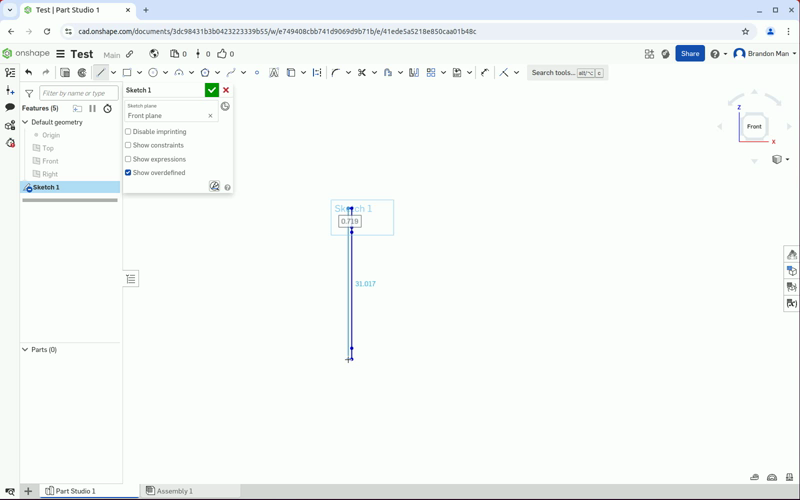
scroll(6)
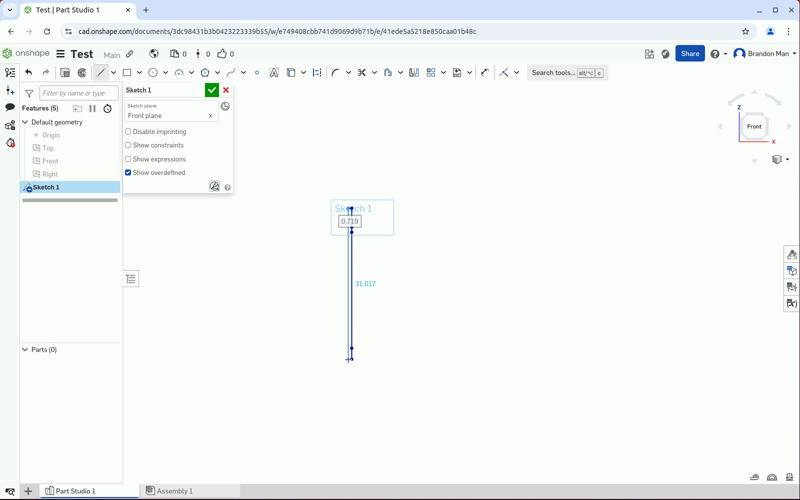
scroll(6)
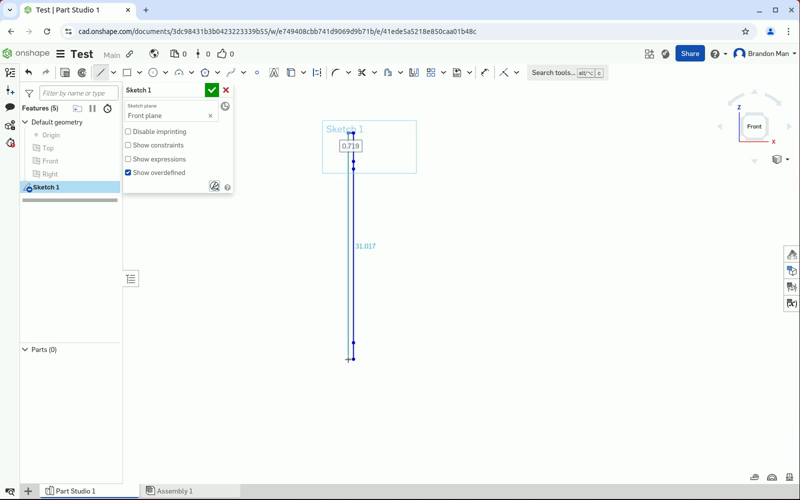
scroll(6)
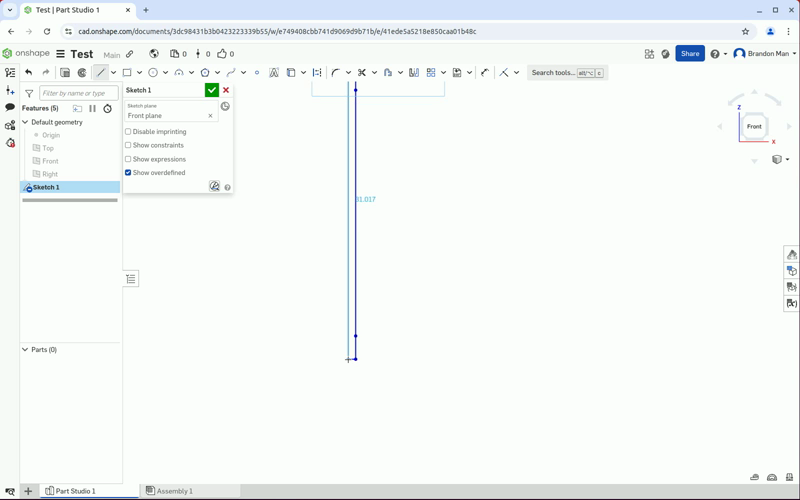
scroll(6)
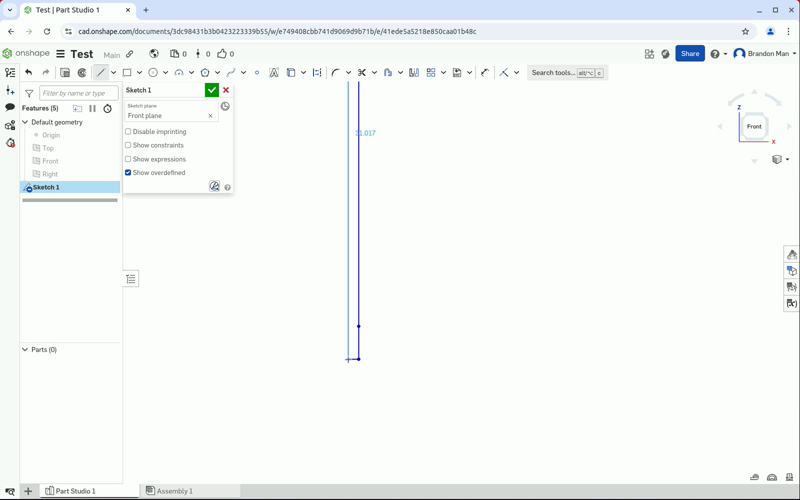
scroll(6)
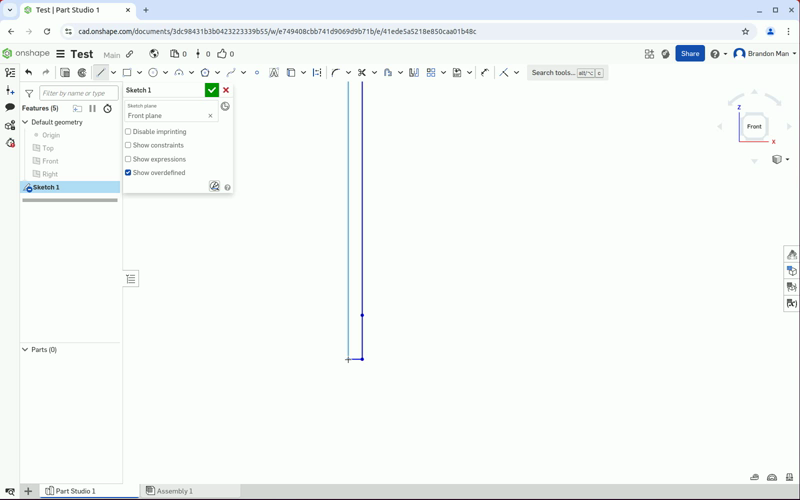
scroll(6)
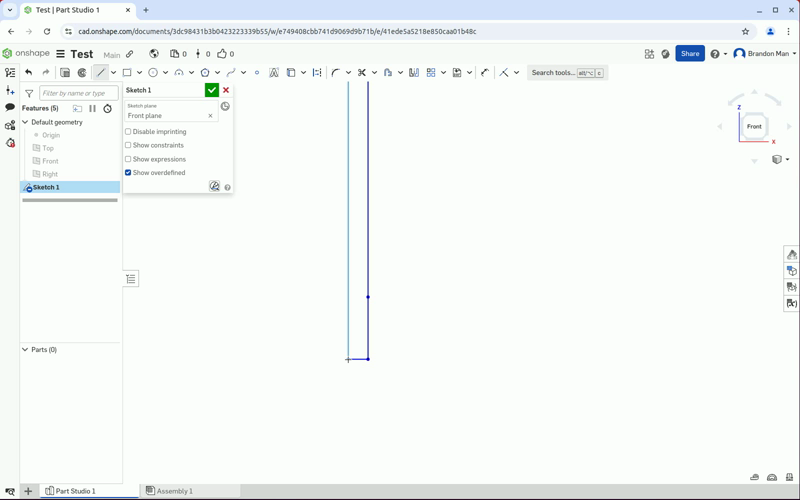
scroll(6)
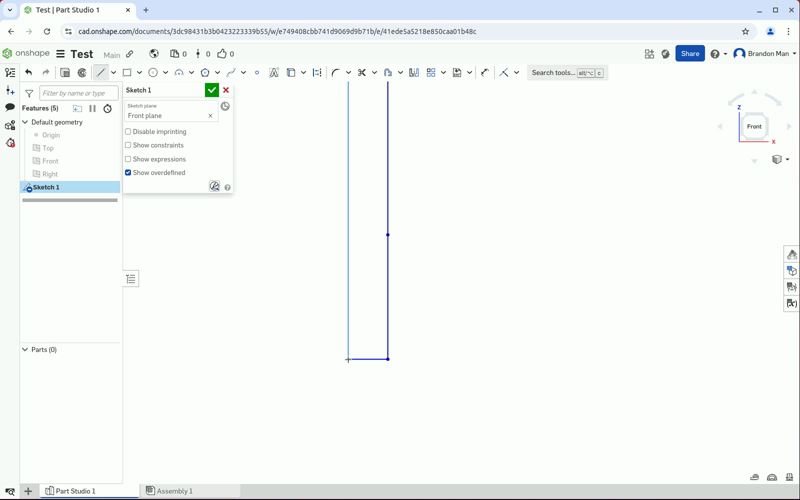
key_up(shift)
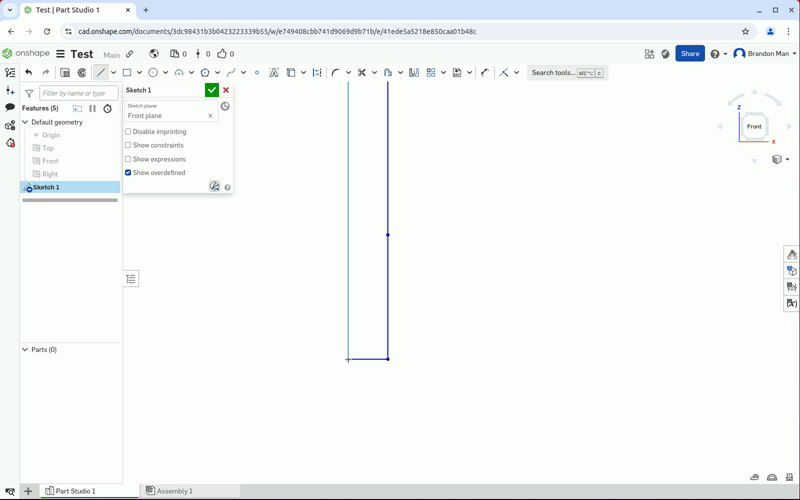
click(348, 359)
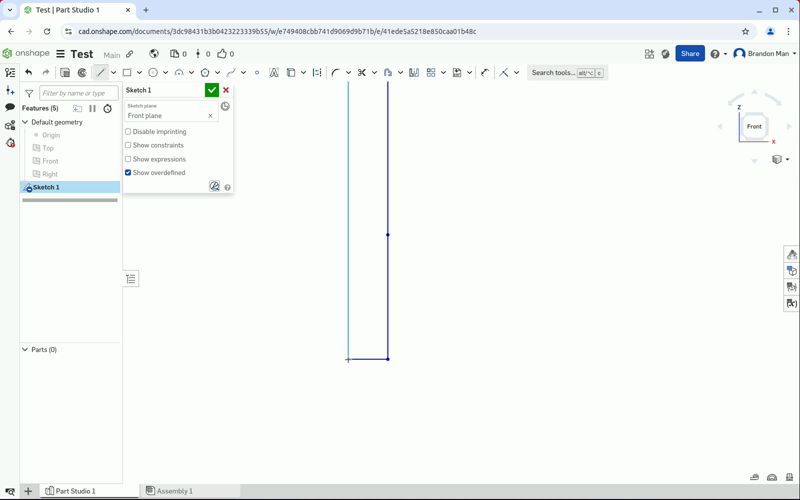
scroll(-6)
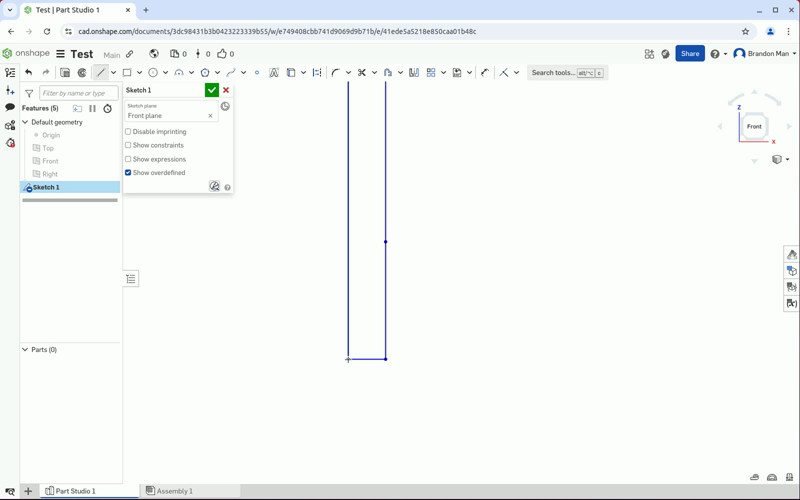
scroll(-6)
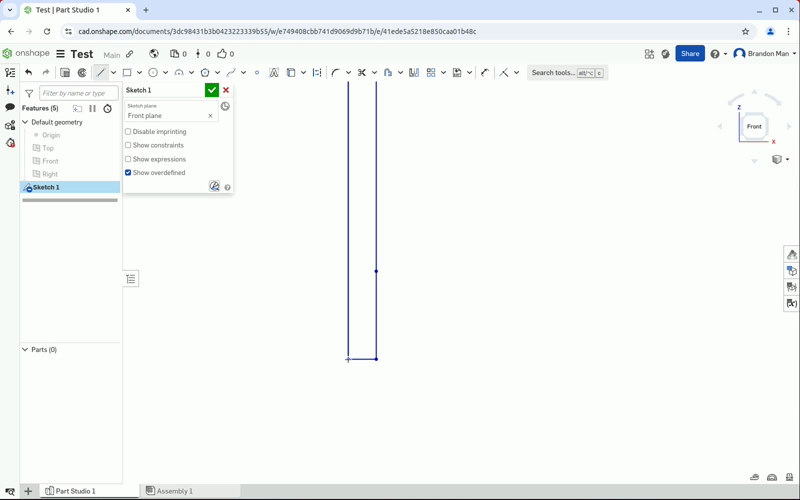
scroll(-6)
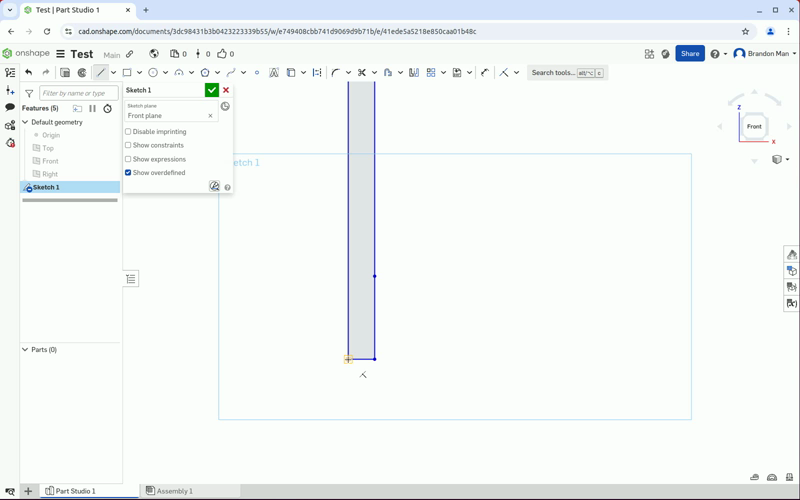
scroll(-6)
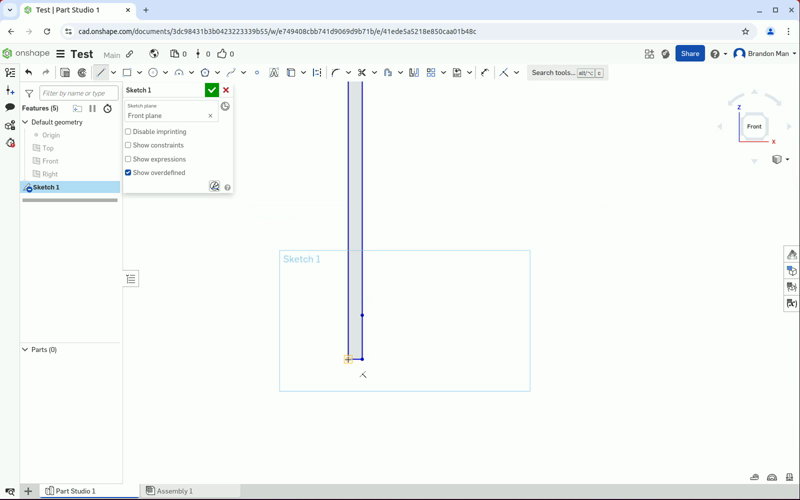
scroll(-6)
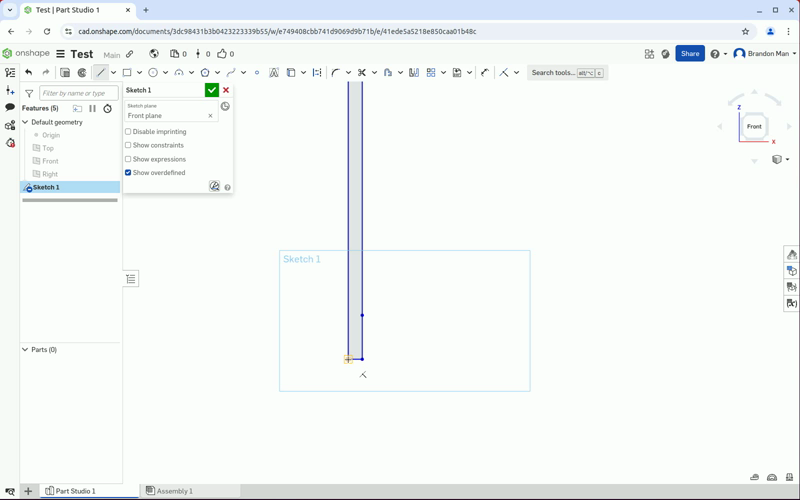
scroll(-6)
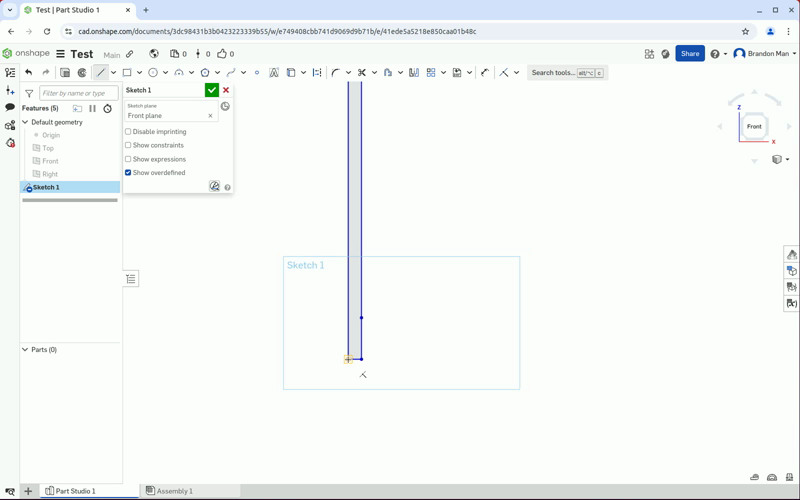
scroll(-6)
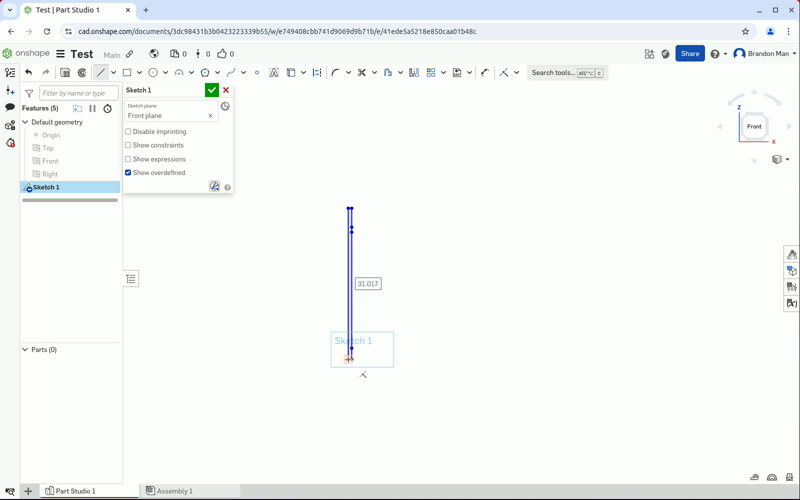
key(esc)
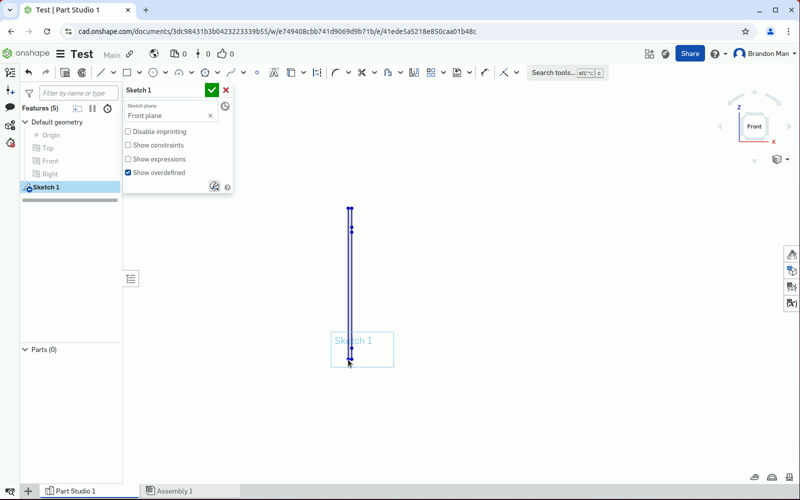
mouse_move(349, 315)
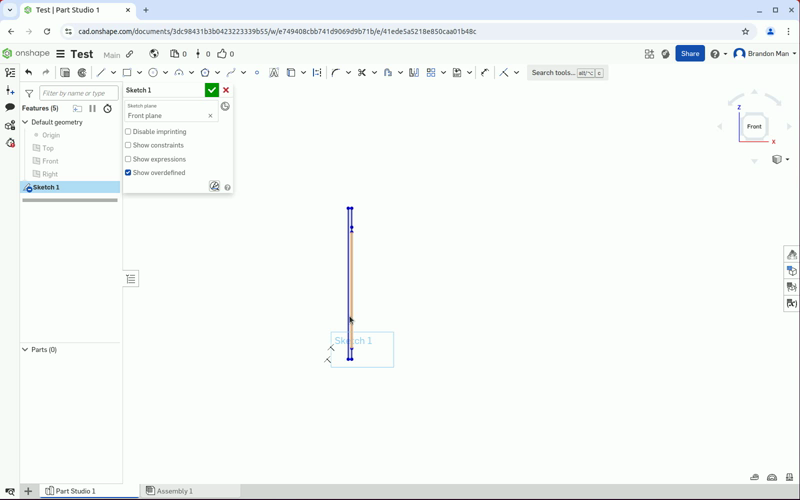
scroll(6)
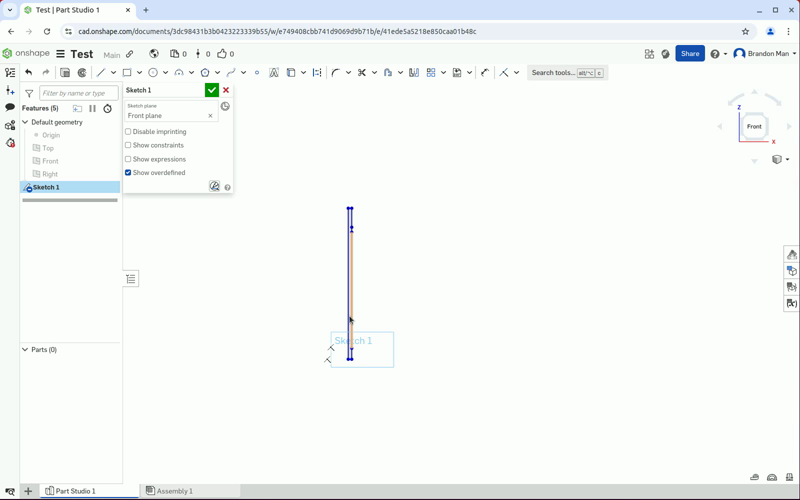
scroll(6)
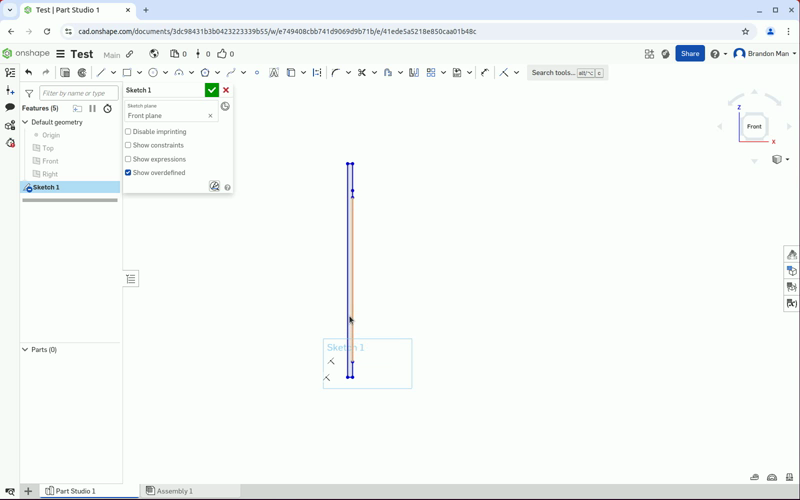
scroll(6)
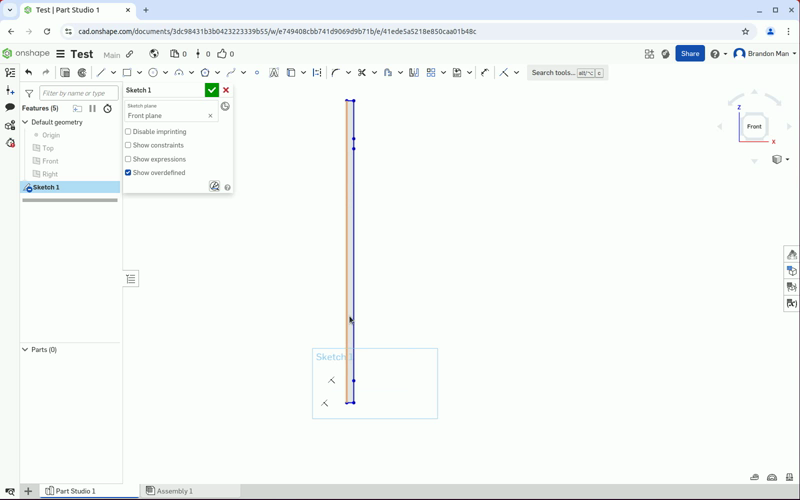
scroll(6)
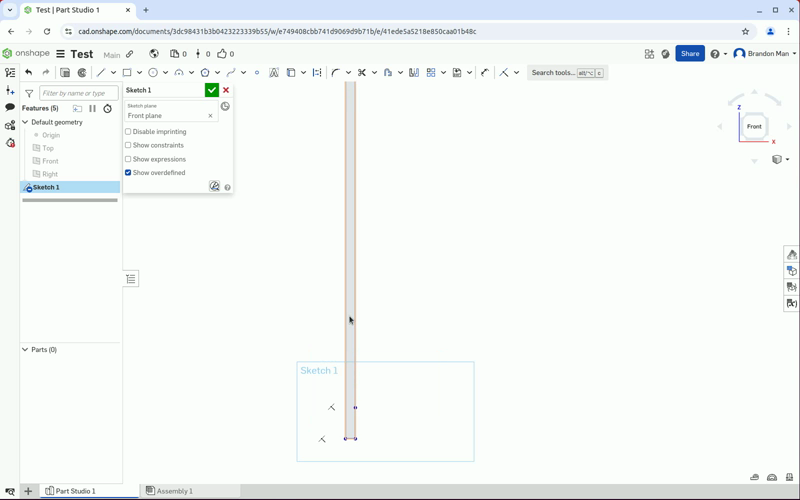
scroll(6)
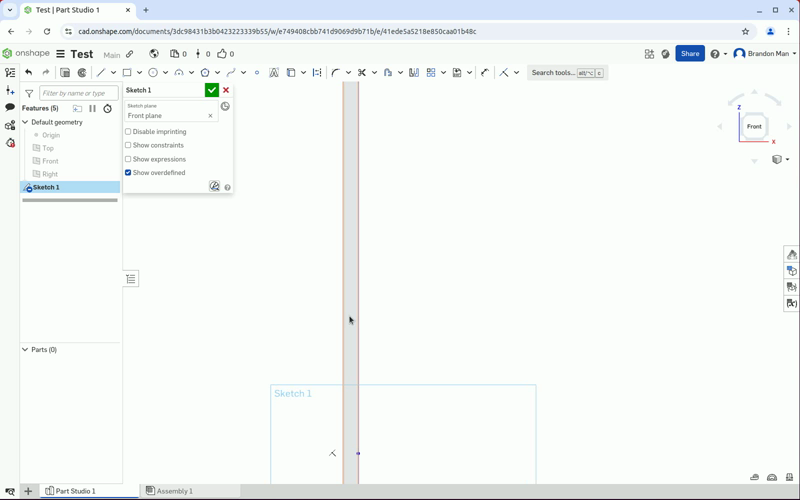
scroll(6)
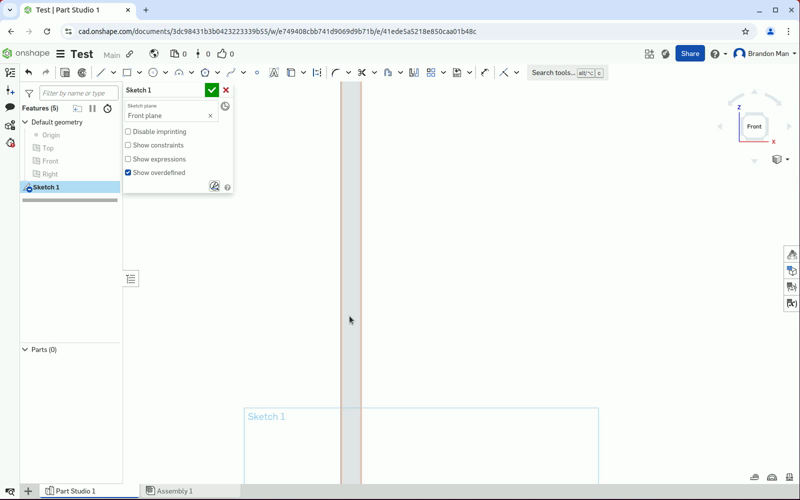
scroll(6)
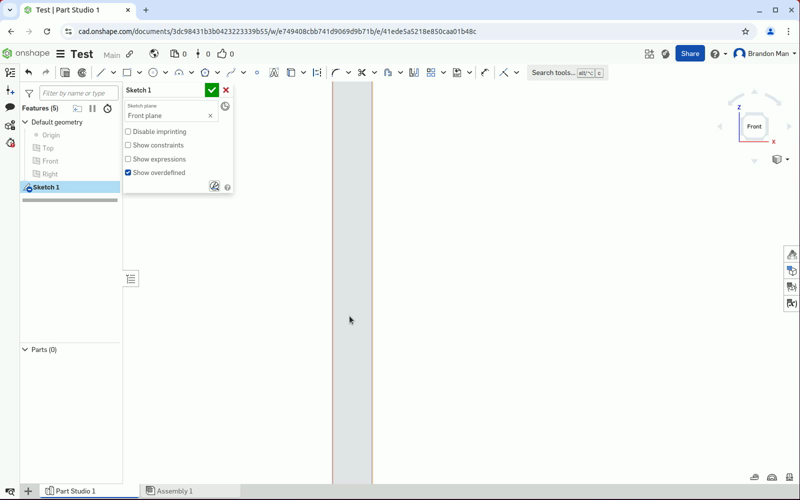
click(349, 315)
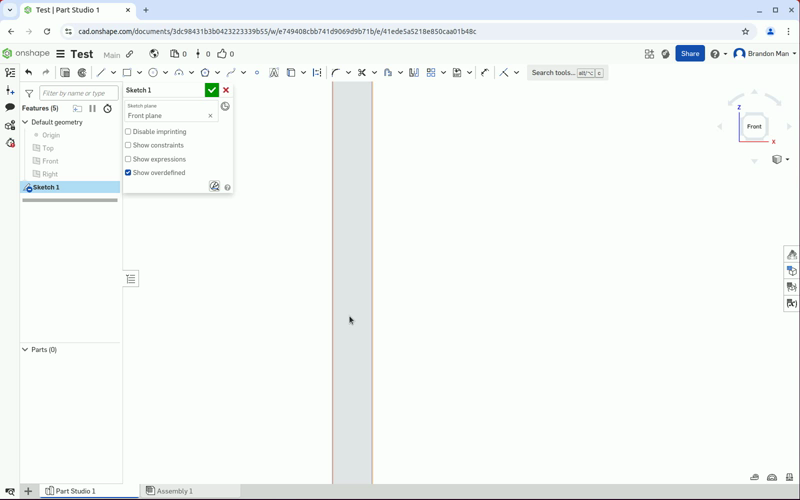
scroll(-6)
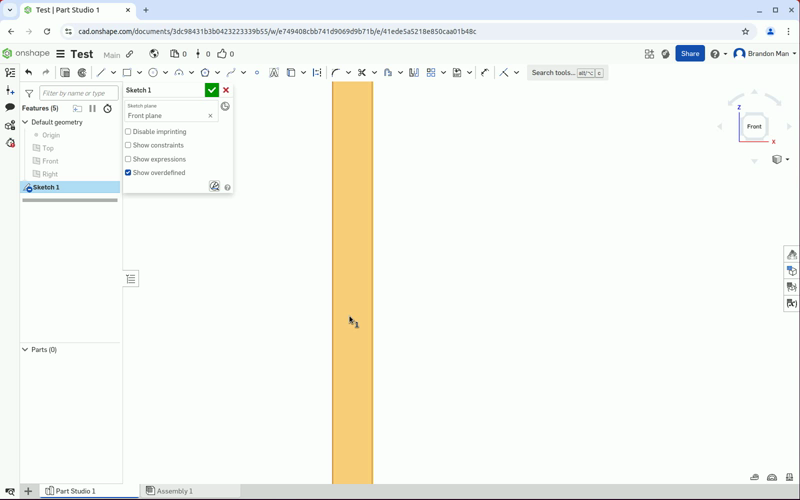
scroll(-6)
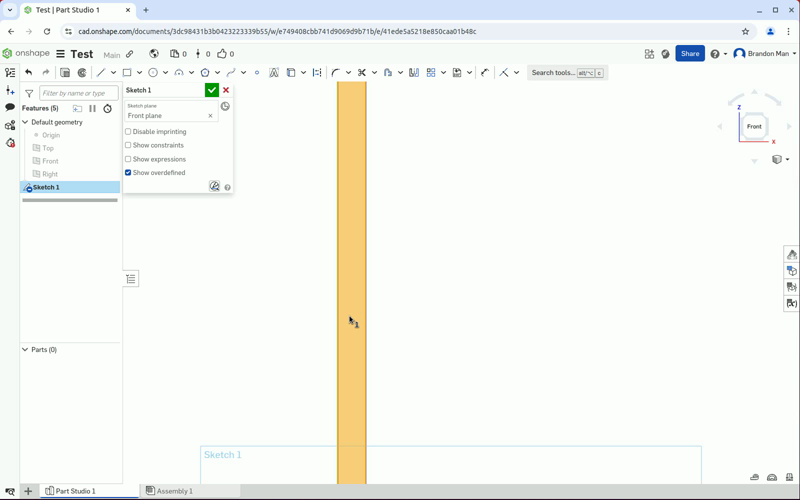
scroll(-6)
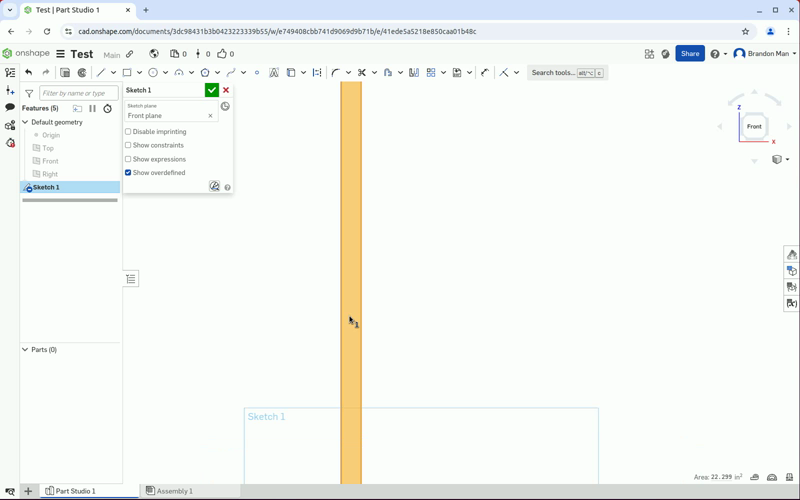
scroll(-6)
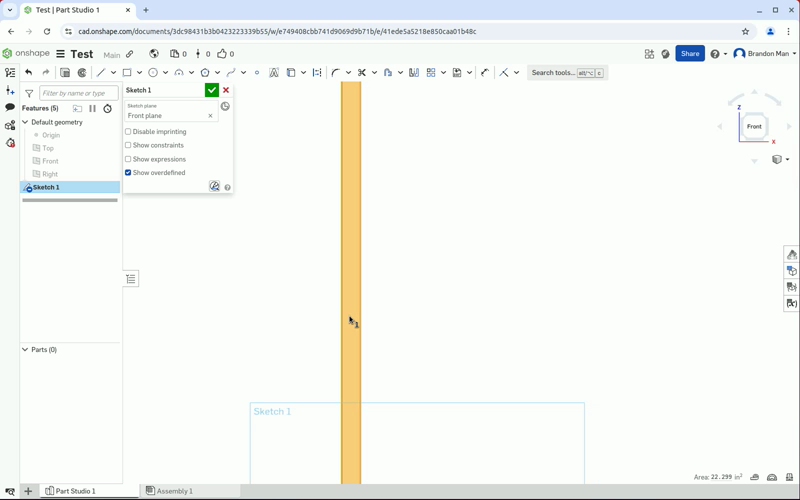
scroll(-6)
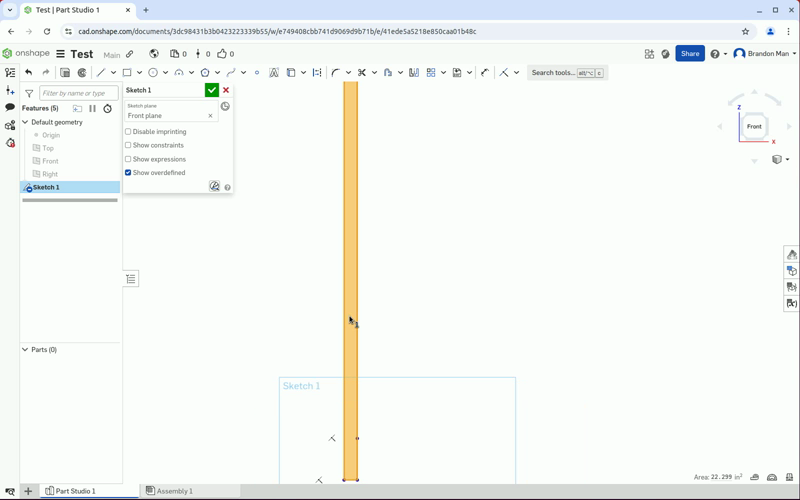
scroll(-6)
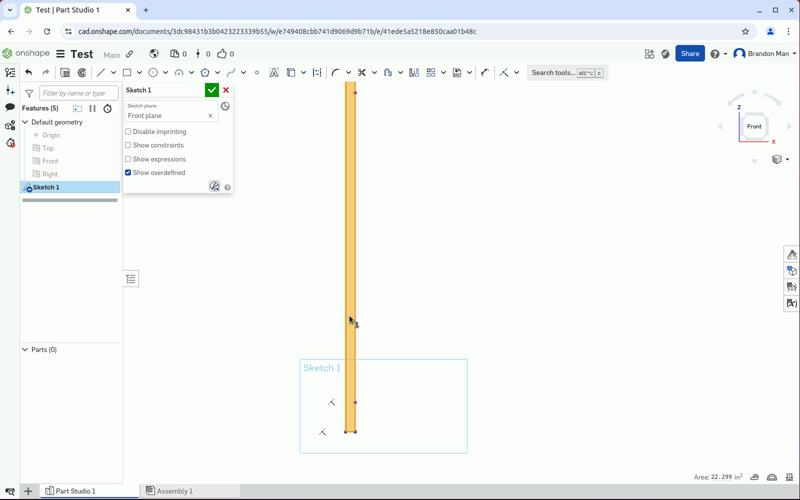
scroll(-6)
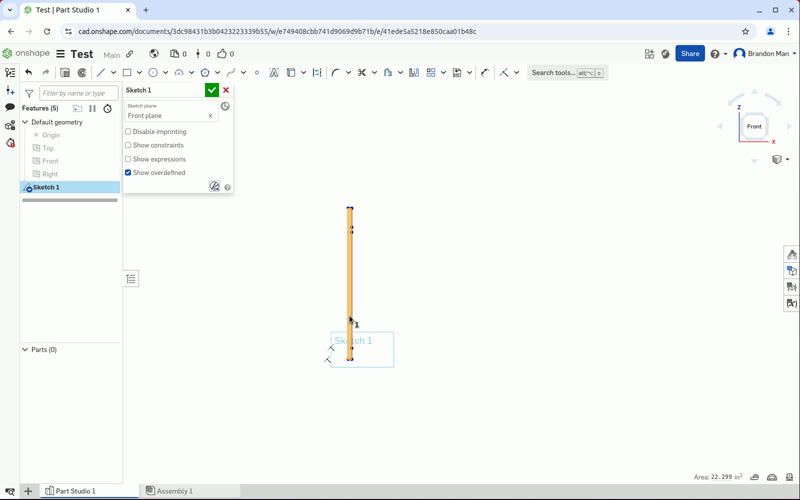
mouse_move(73, 352)
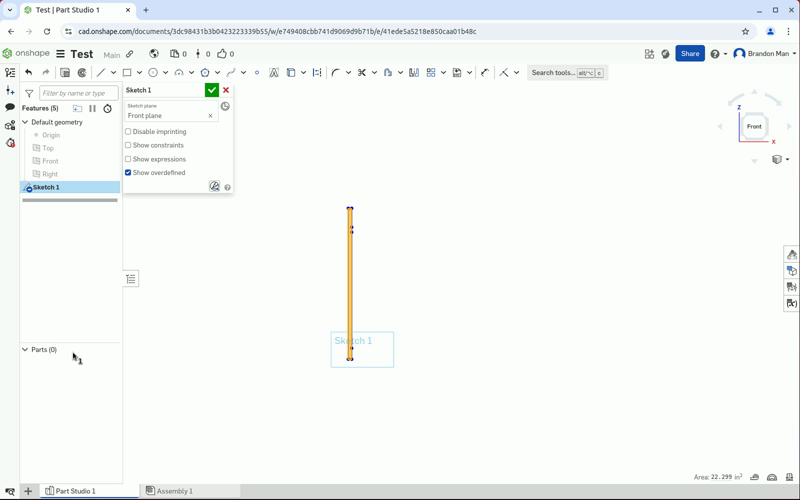
key(shift+y)
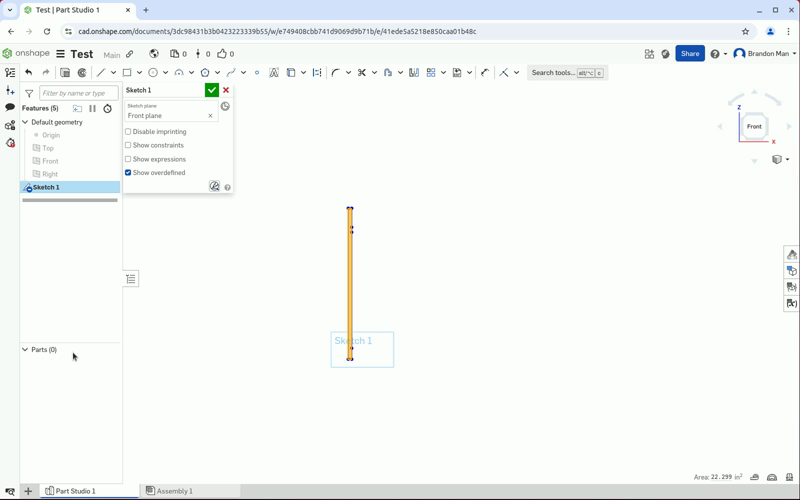
key(shift+e)
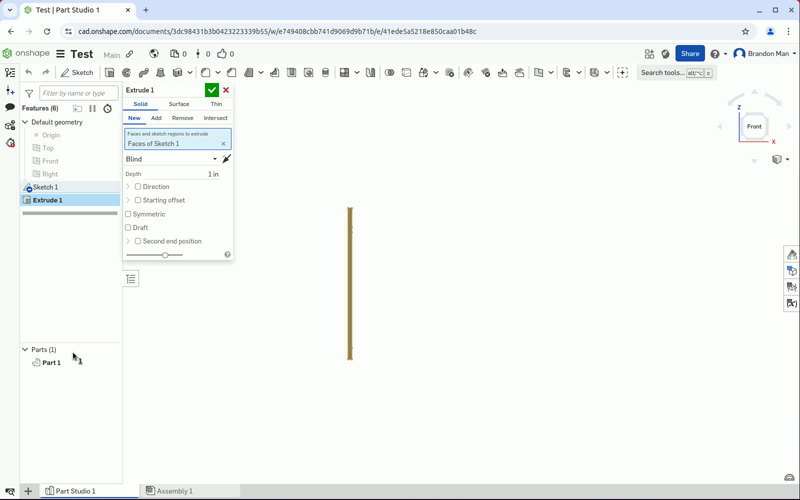
mouse_move(143, 106)
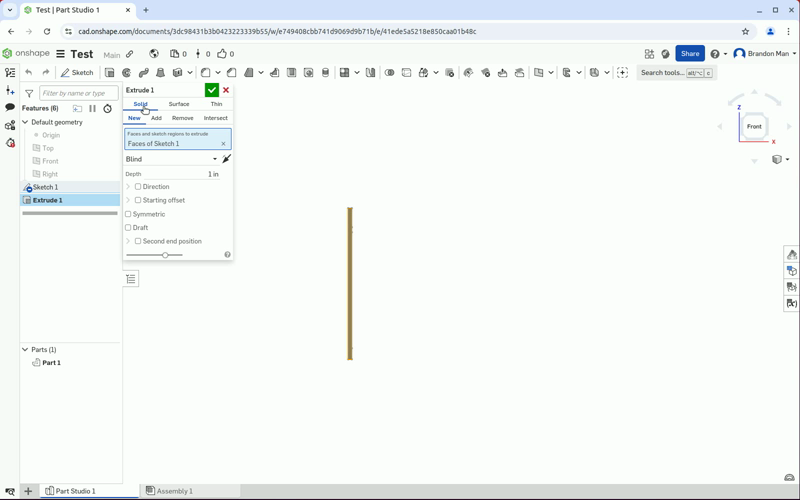
click(143, 106)
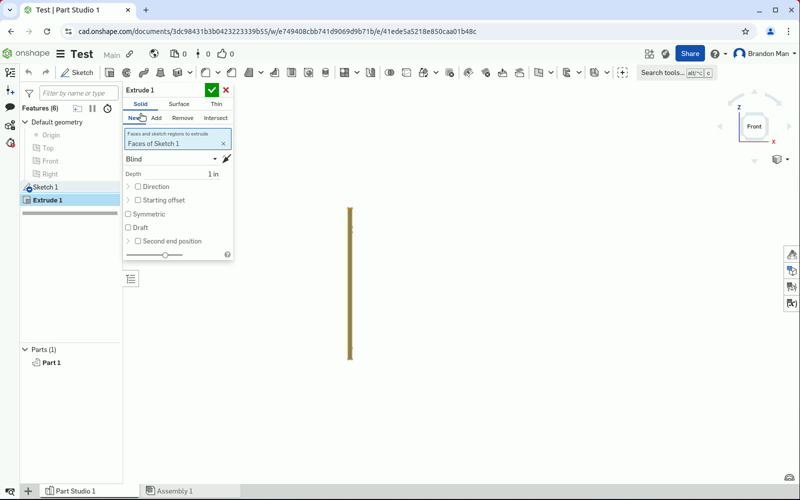
mouse_move(137, 120)
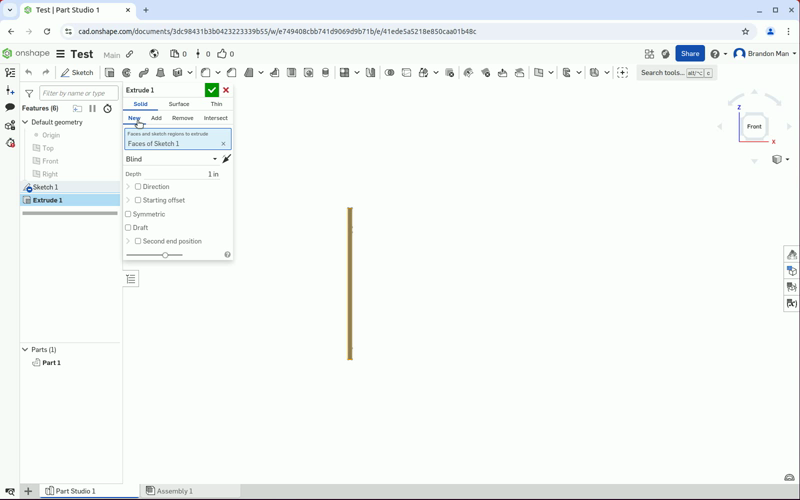
click(137, 120)
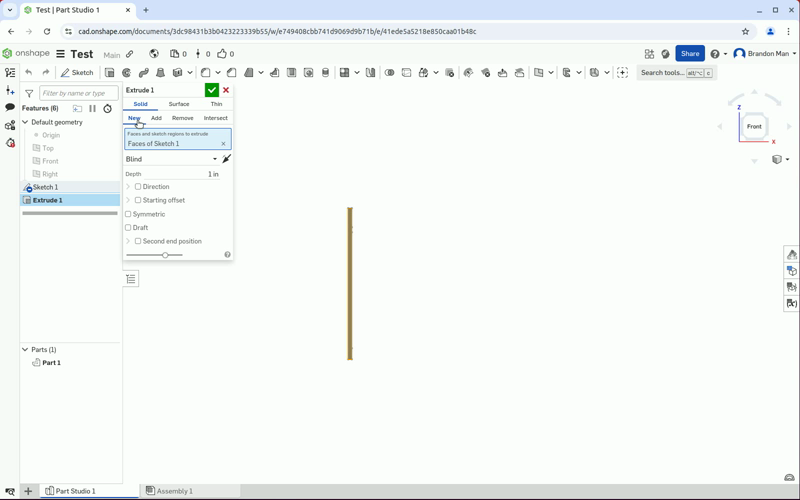
key(tab, 4)
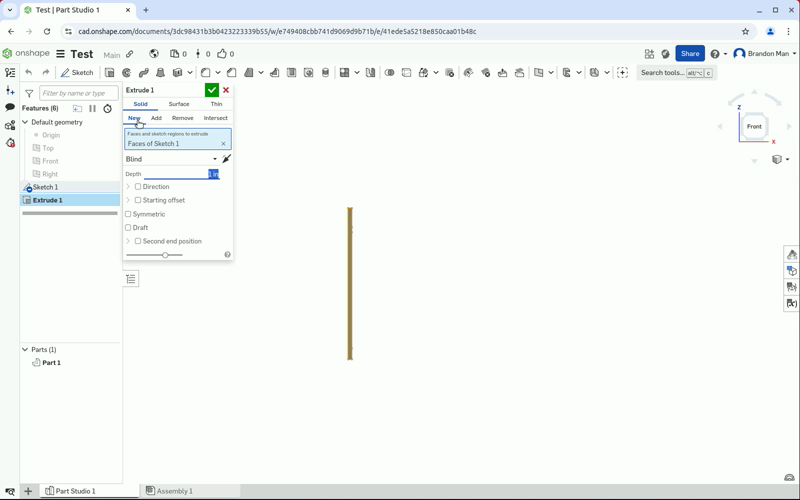
text(22.386)
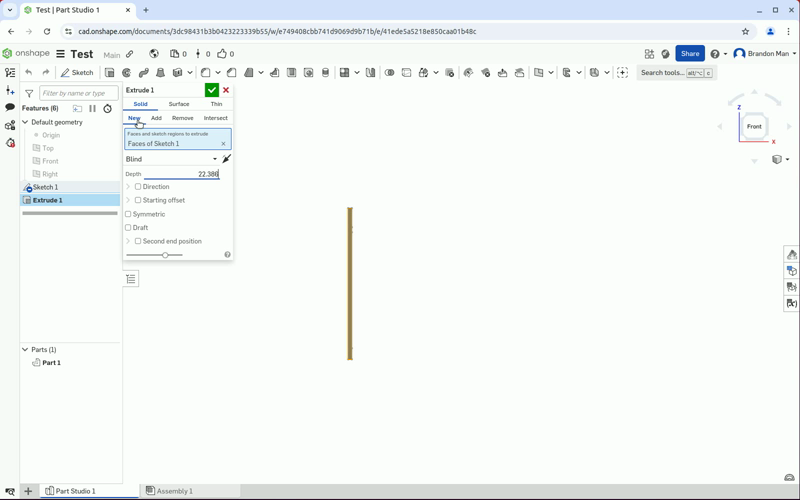
key(enter)
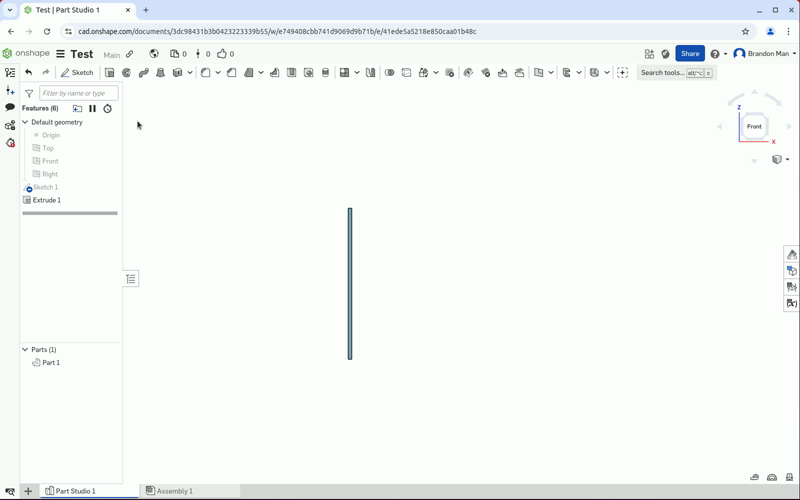
key(shift+h)
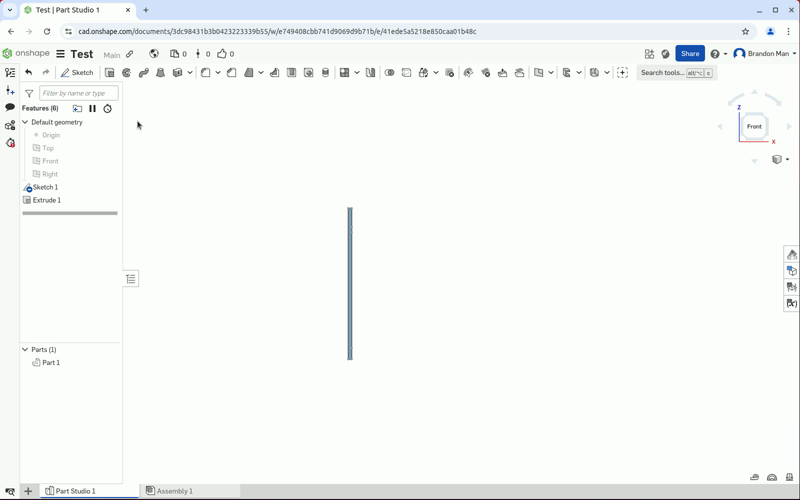
key(shift+h)
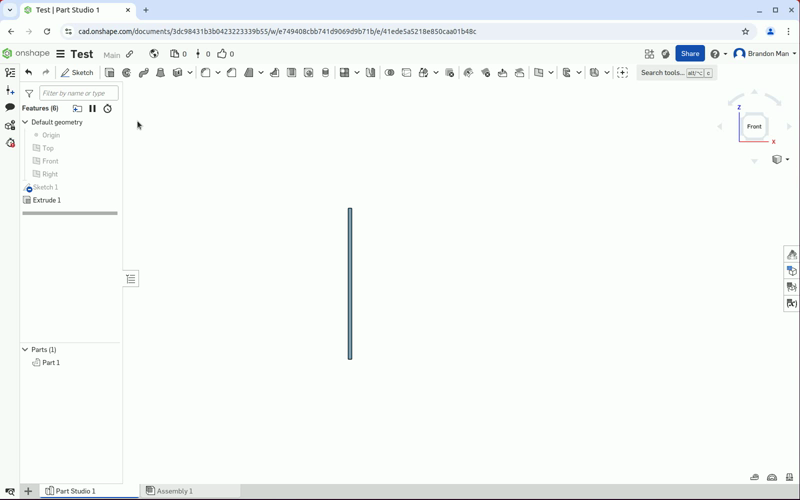
mouse_move(73, 189)
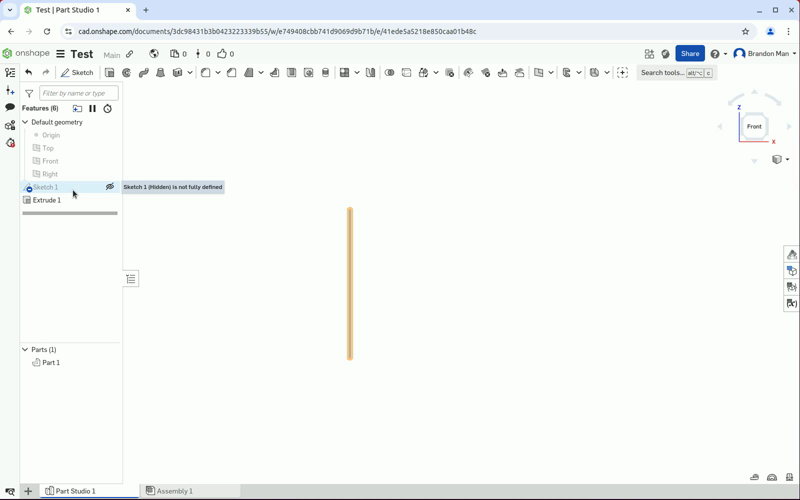
click(73, 189)
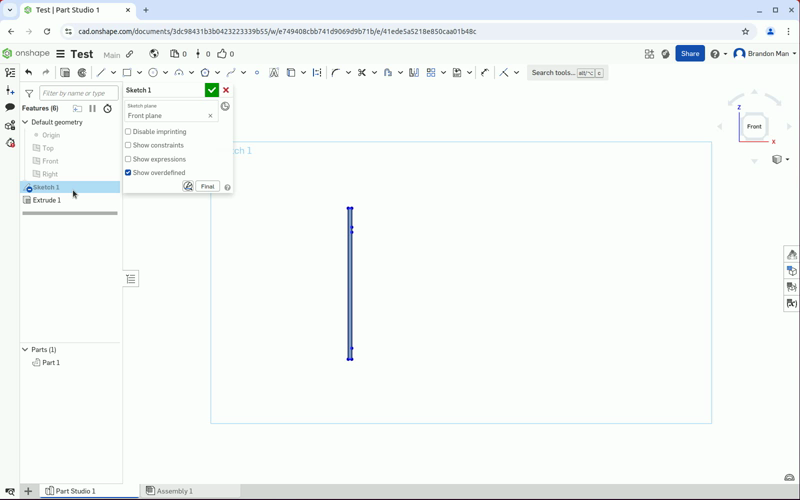
mouse_move(229, 92)
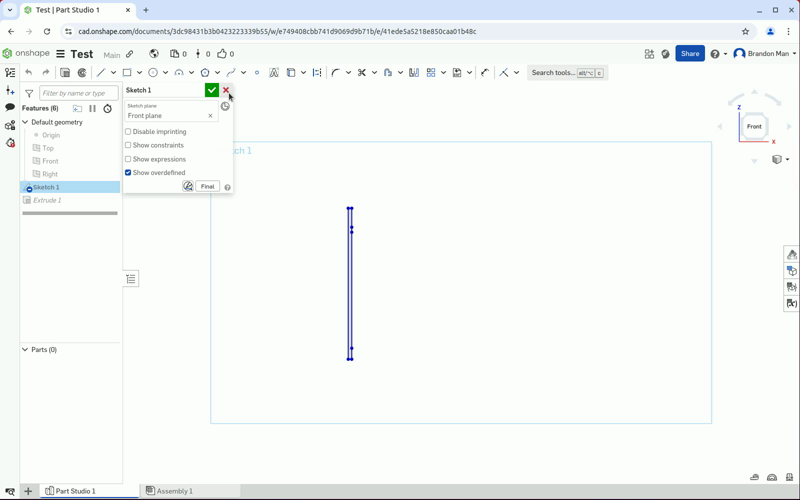
click(229, 92)
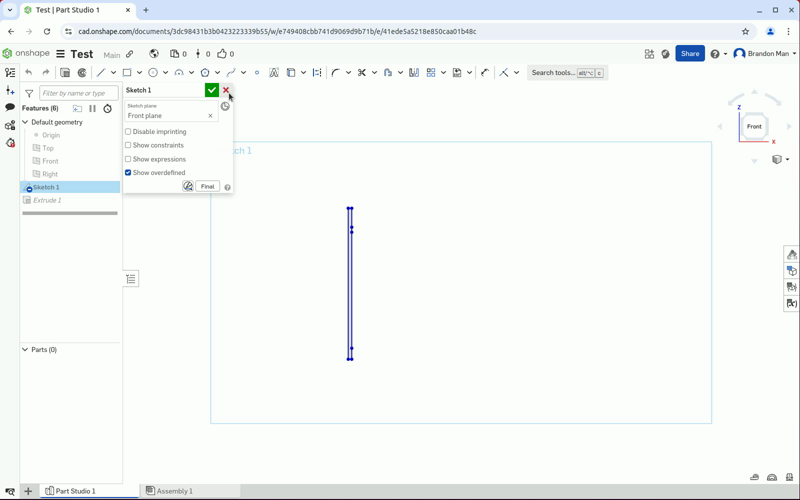
key(shift+s)
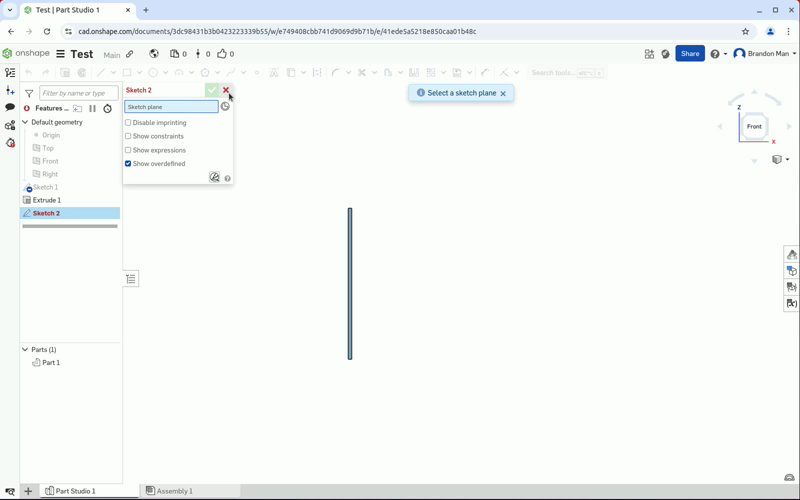
mouse_move(73, 163)
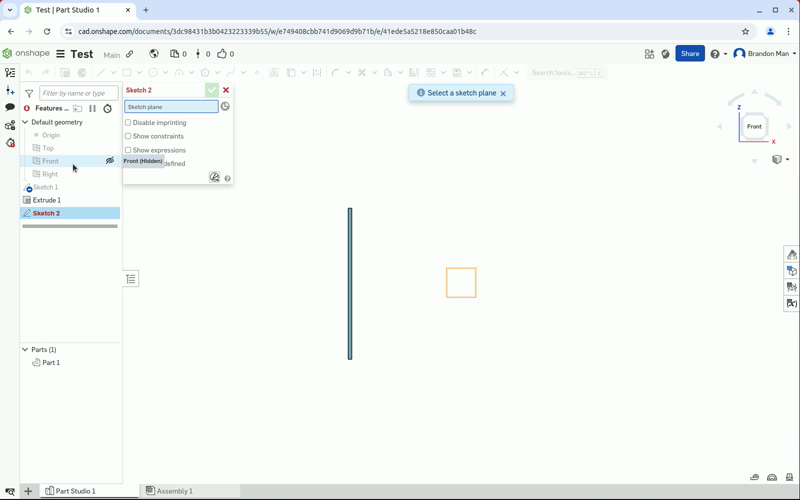
click(73, 163)
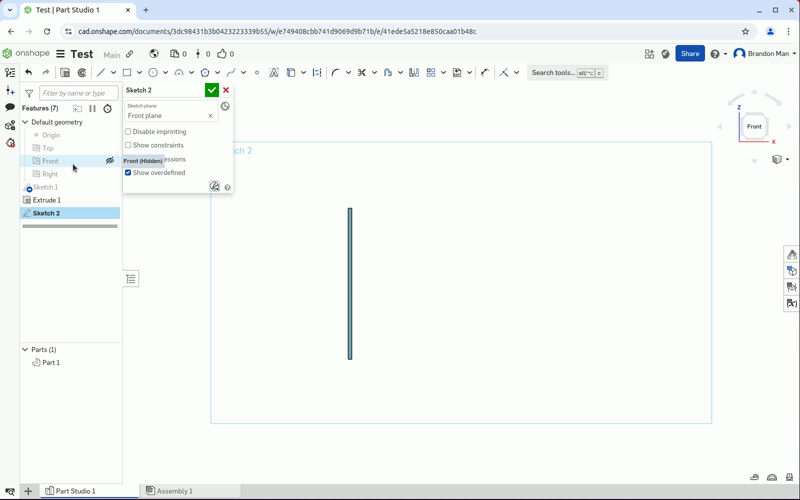
mouse_move(73, 352)
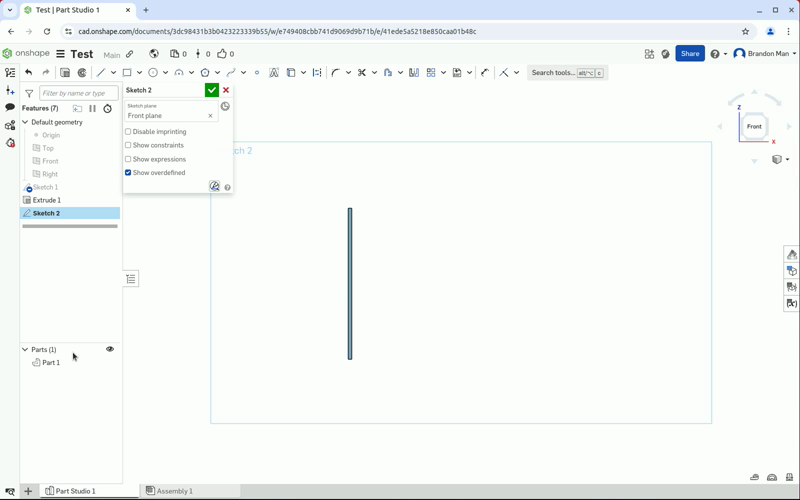
key(y)
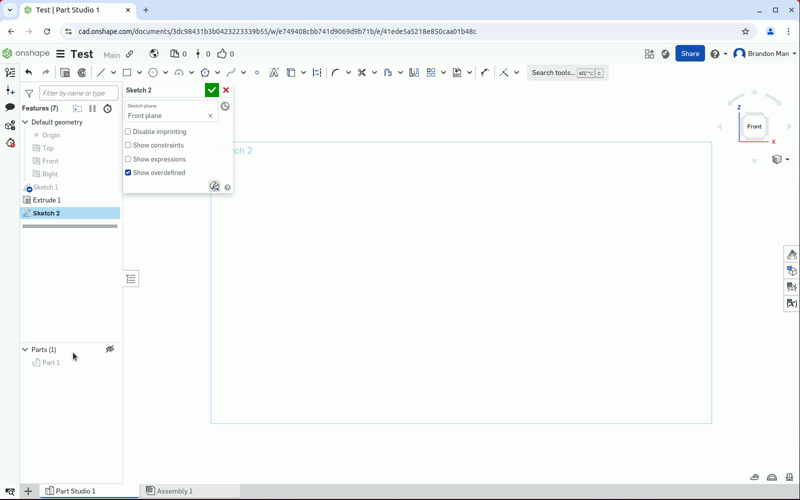
key(l)
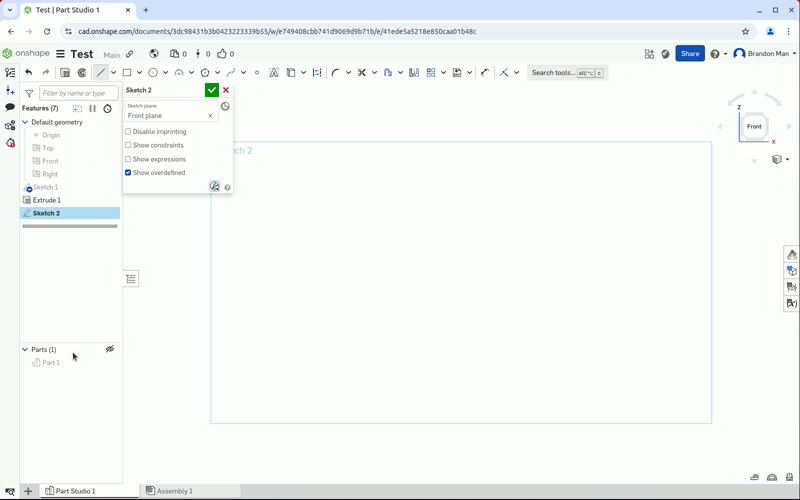
key_down(shift)
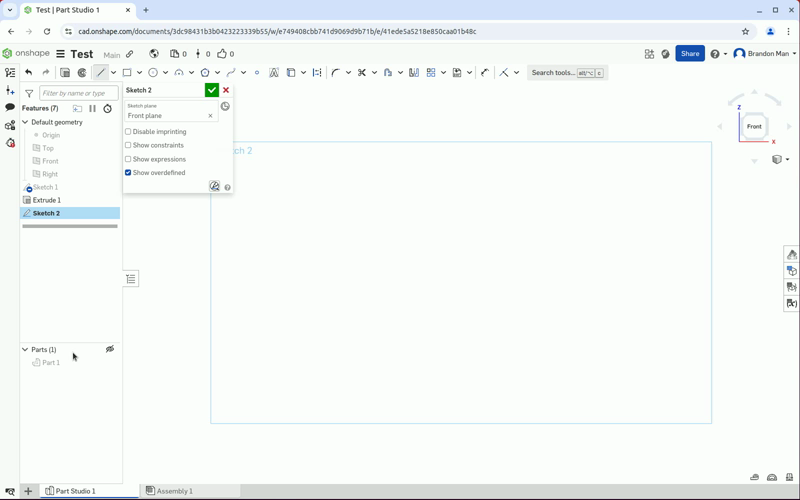
mouse_move(569, 359)
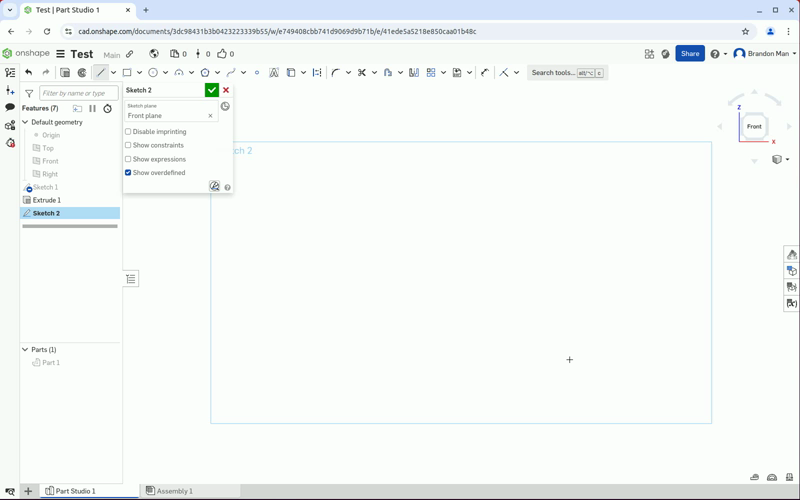
click(569, 359)
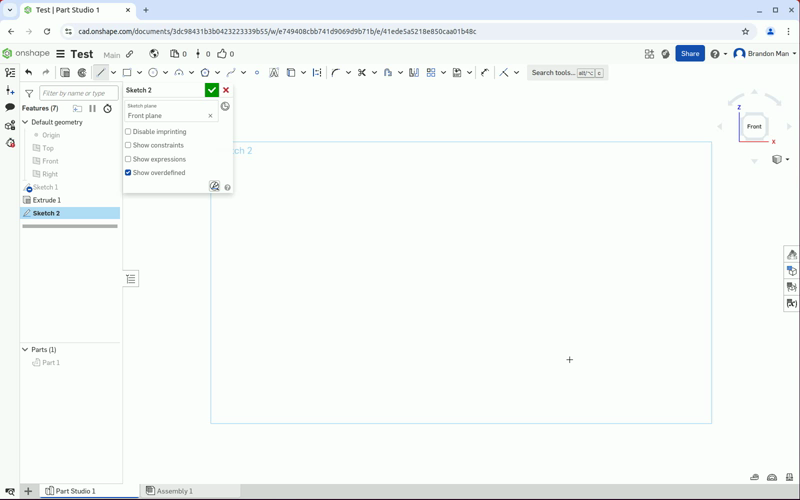
key_up(shift)
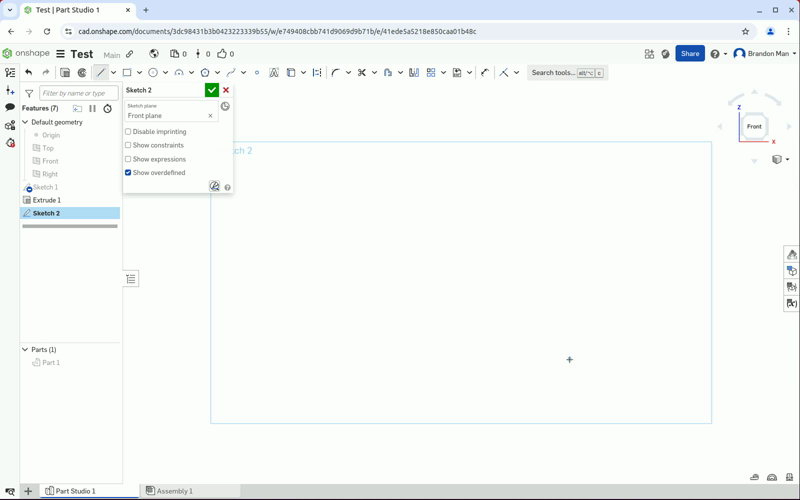
key_down(shift)
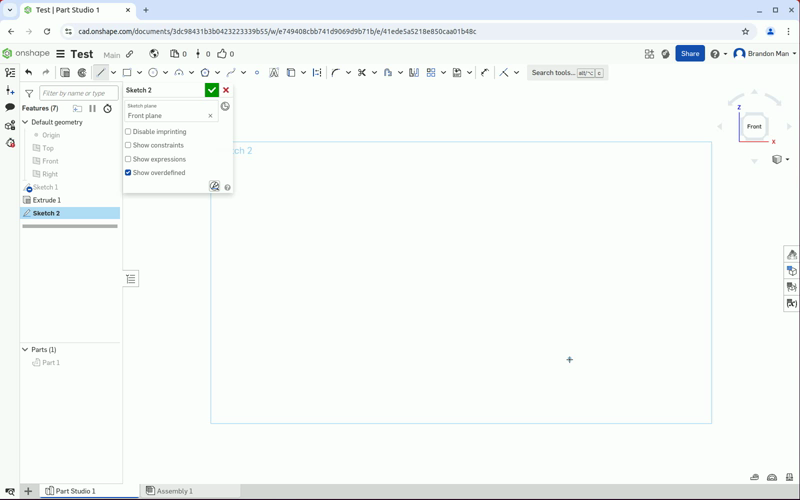
mouse_move(589, 359)
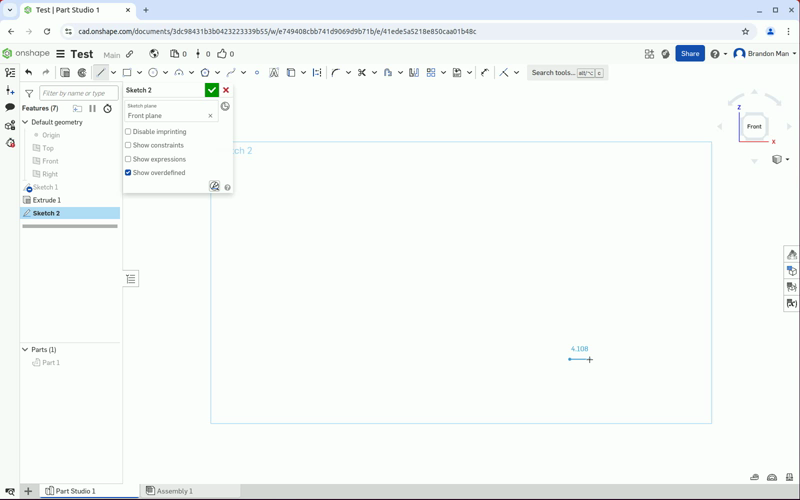
mouse_move(573, 359)
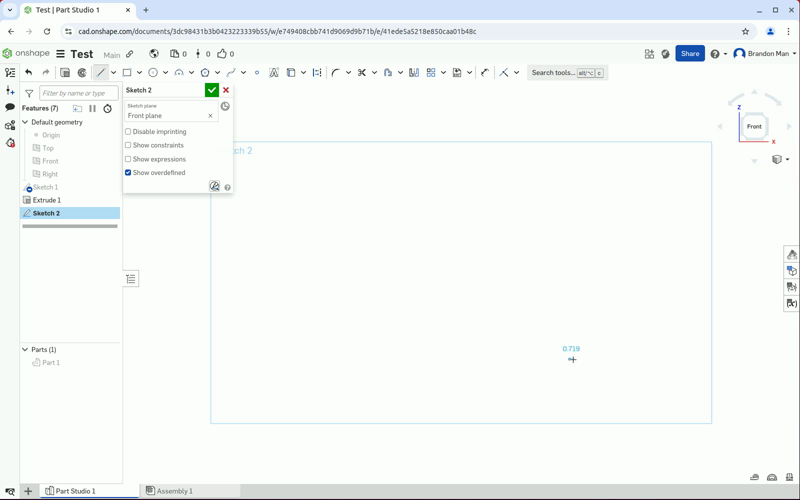
scroll(6)
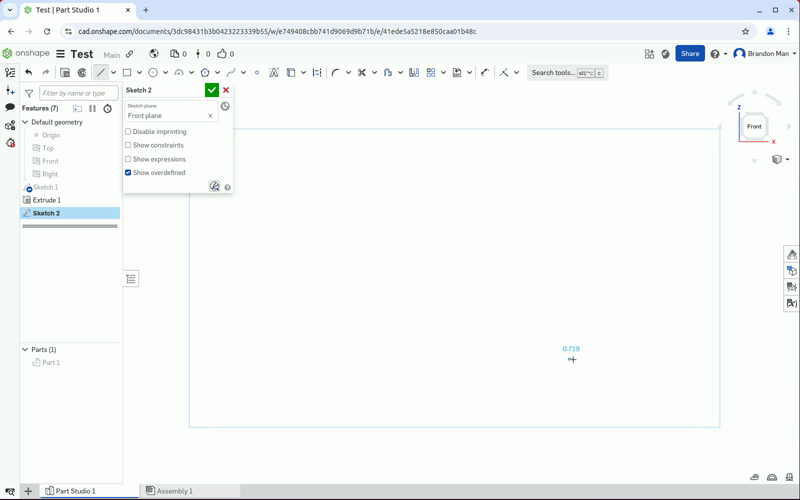
scroll(6)
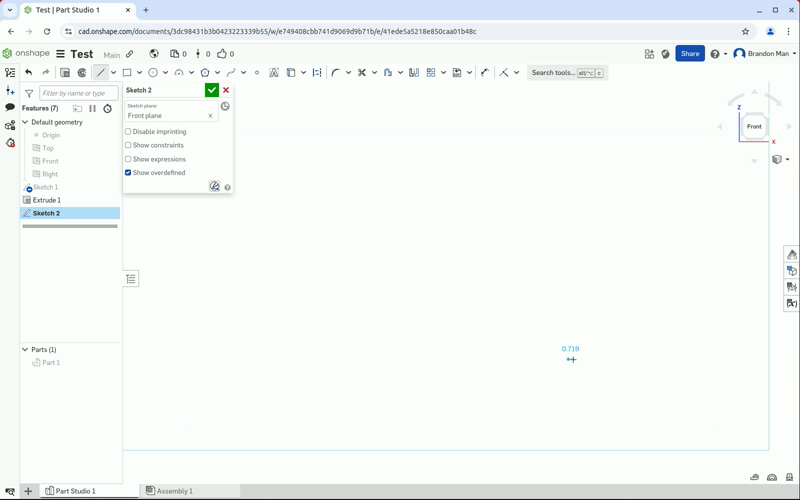
scroll(6)
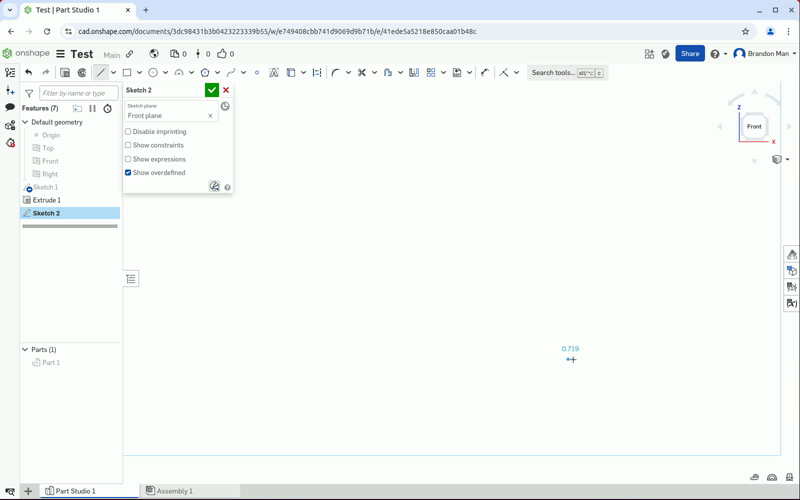
scroll(6)
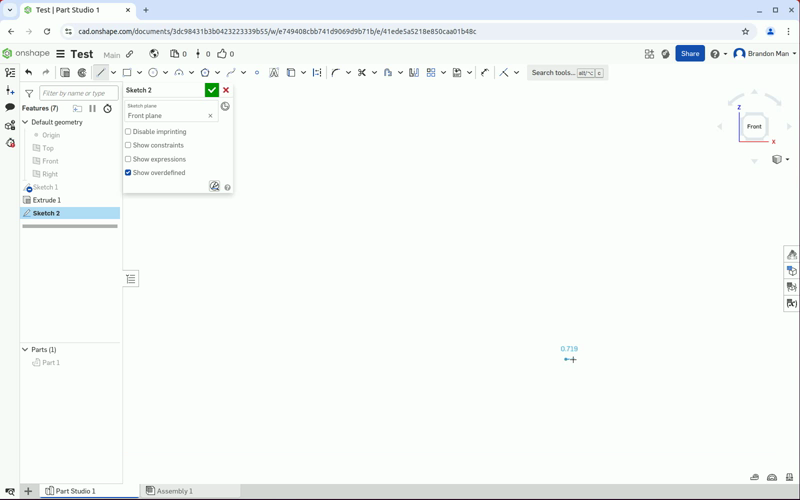
scroll(6)
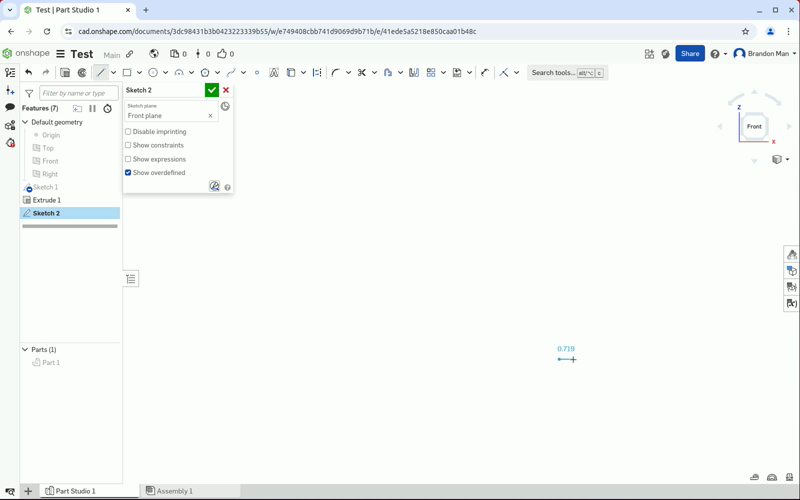
scroll(6)
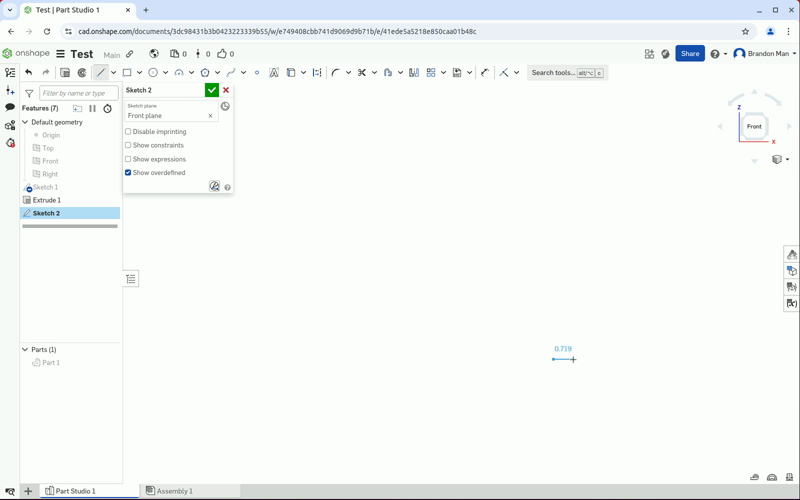
scroll(6)
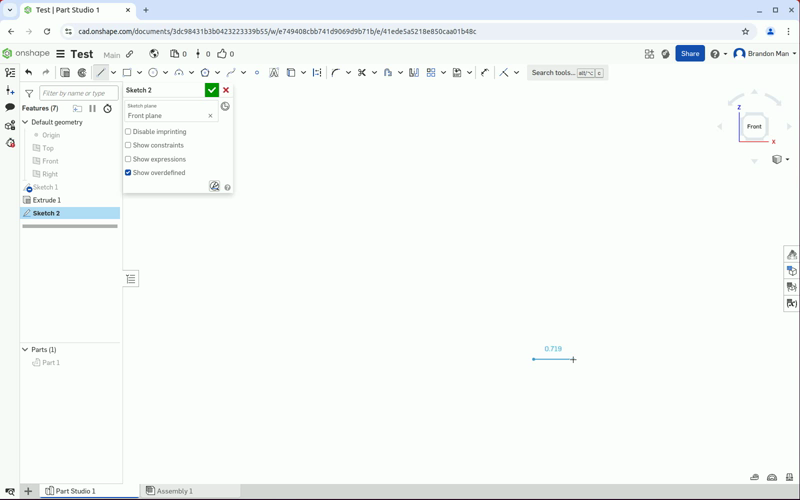
click(573, 359)
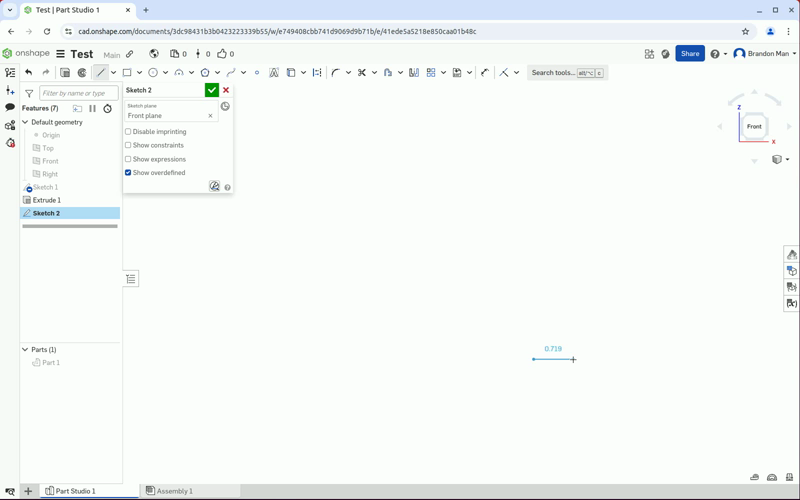
scroll(-6)
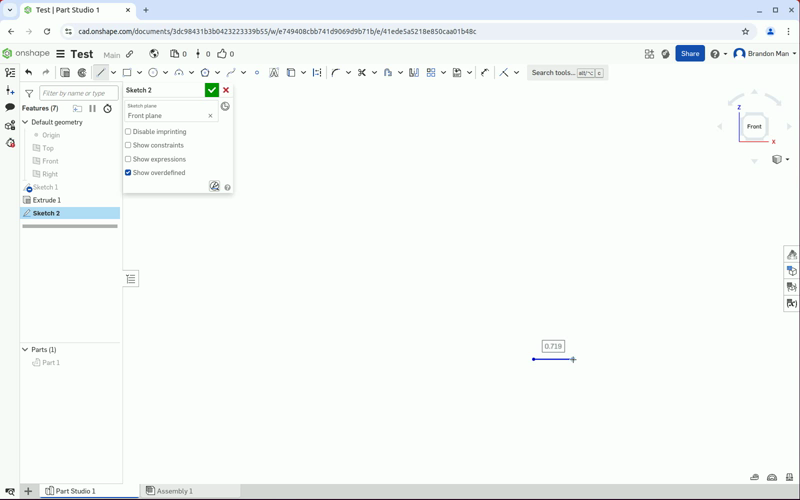
scroll(-6)
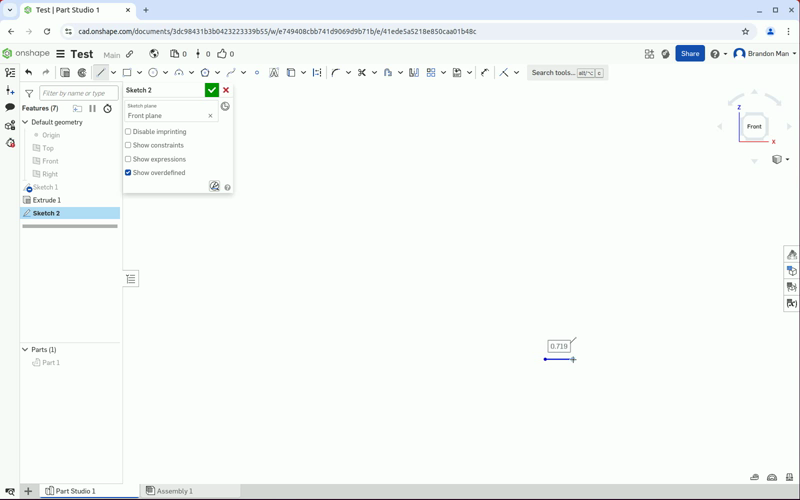
scroll(-6)
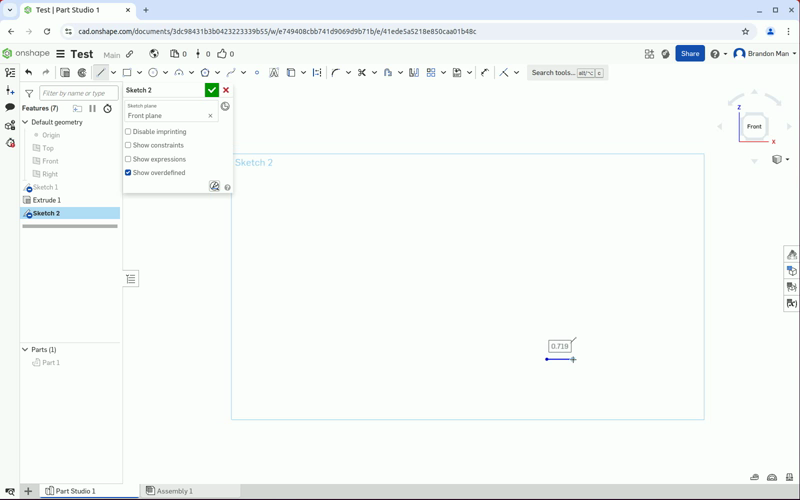
scroll(-6)
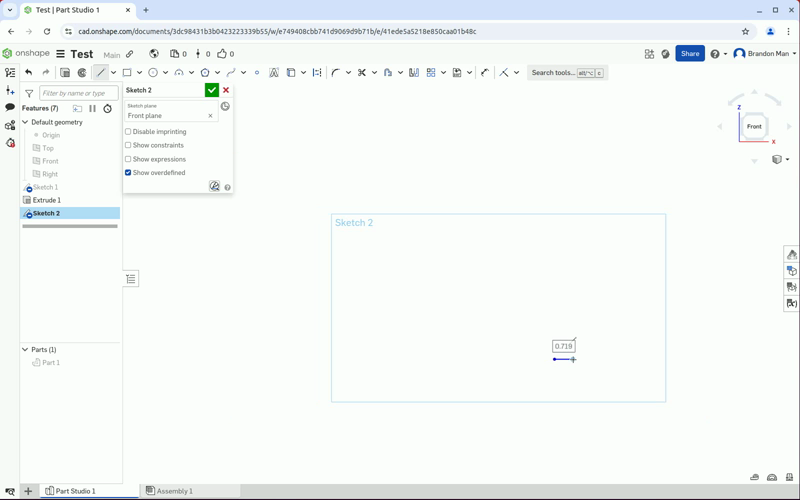
scroll(-6)
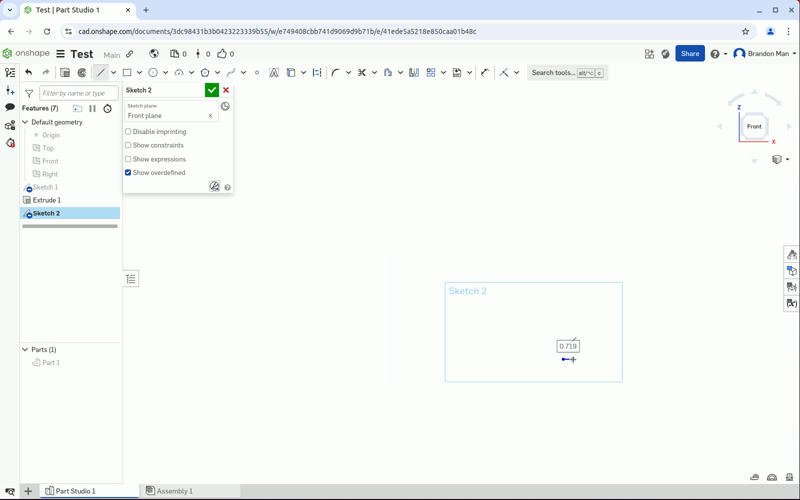
scroll(-6)
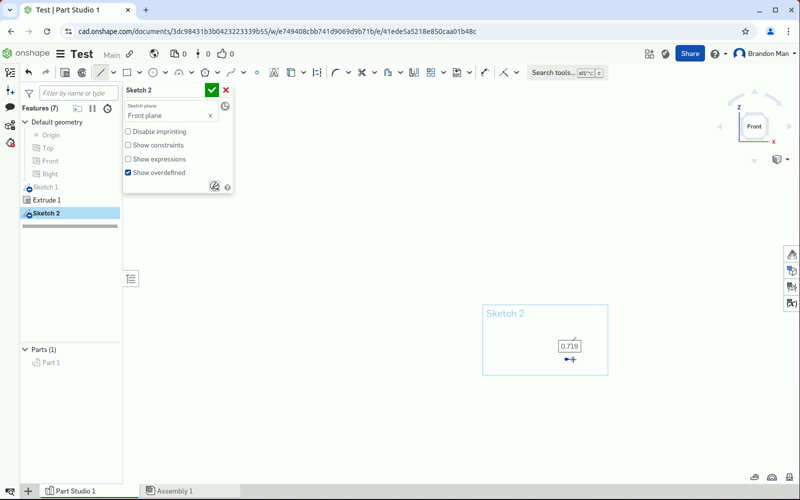
scroll(-6)
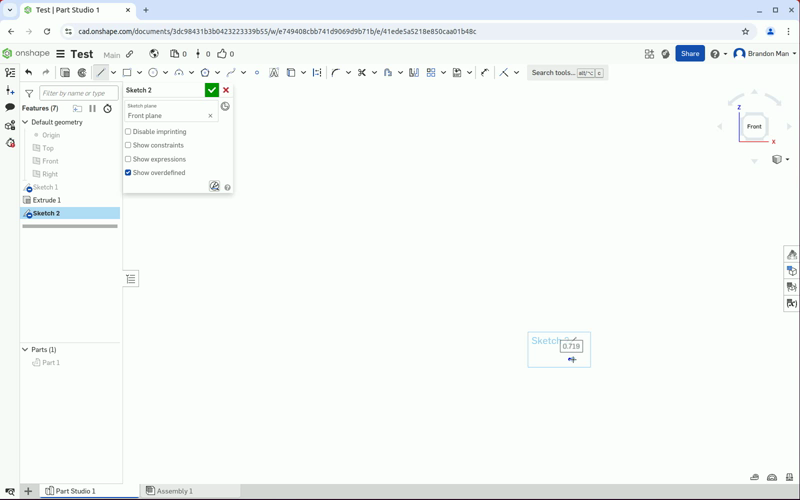
key_up(shift)
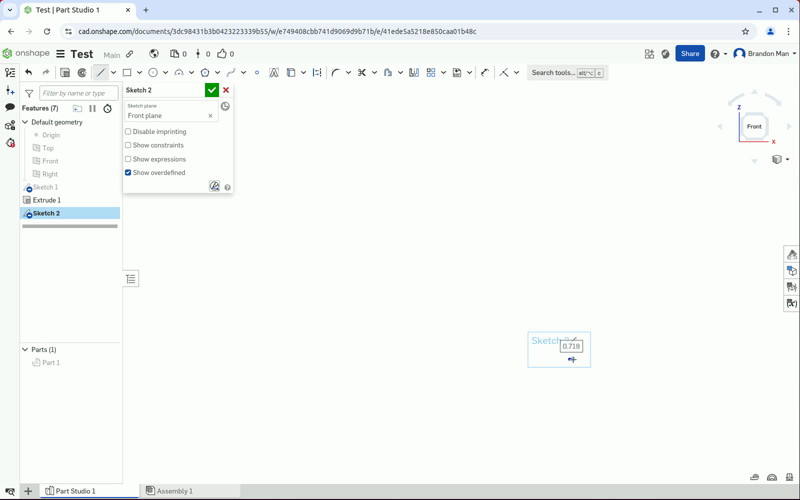
key_down(shift)
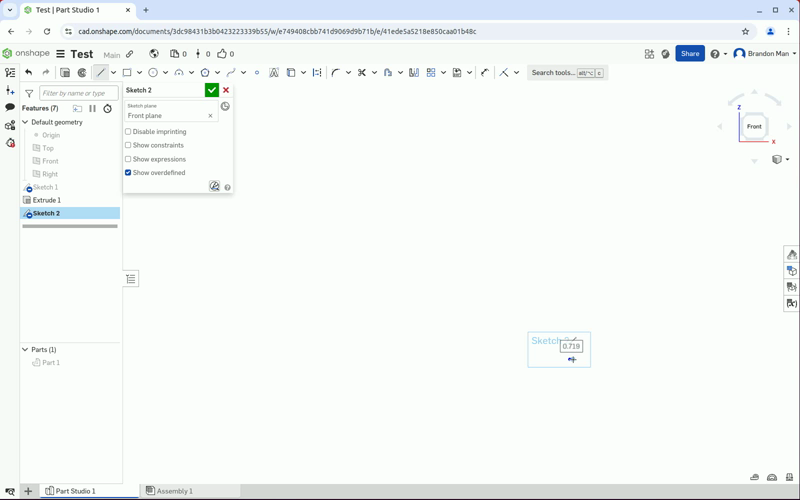
mouse_move(573, 208)
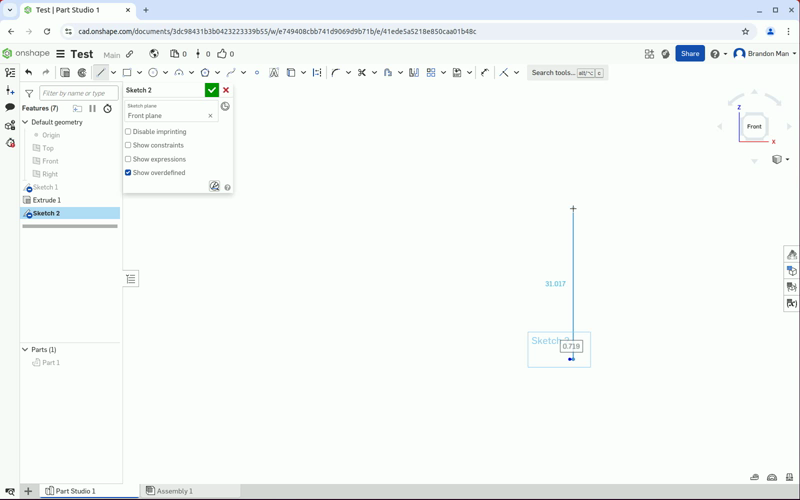
click(573, 208)
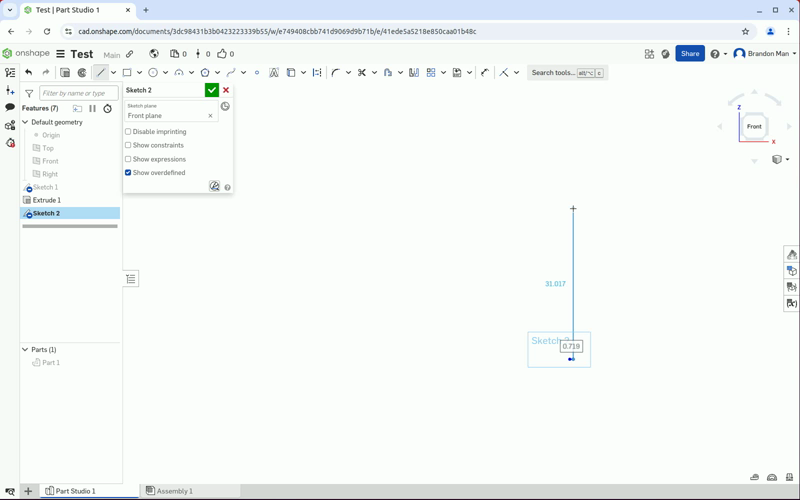
key_up(shift)
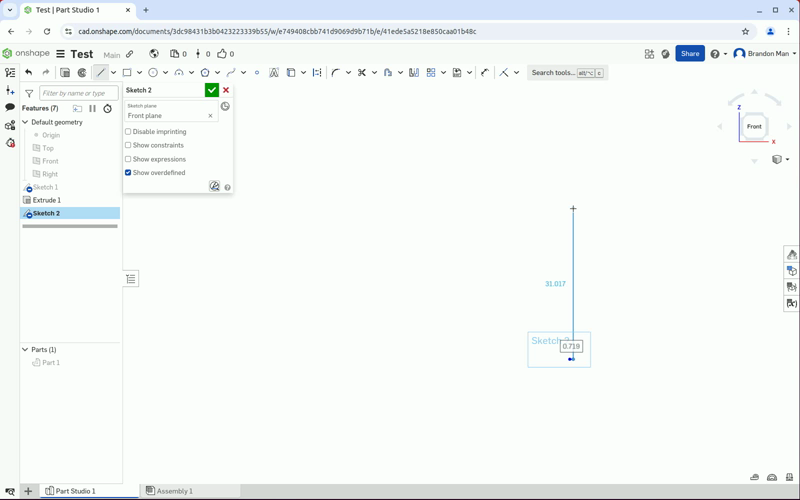
key_down(shift)
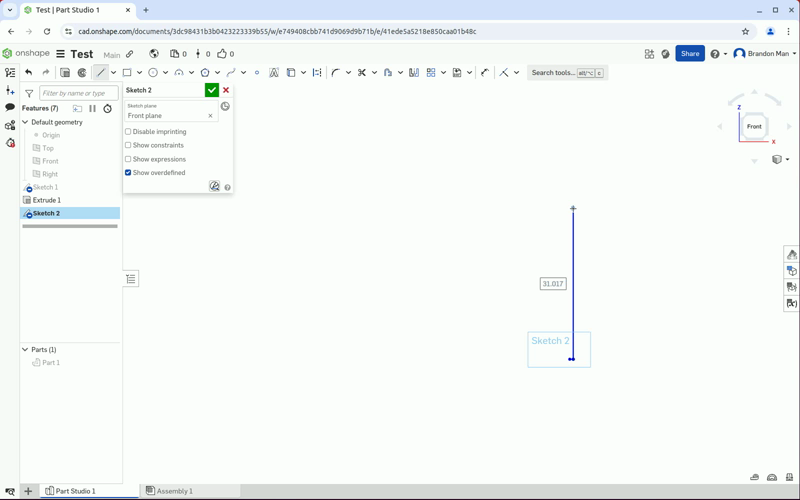
mouse_move(589, 208)
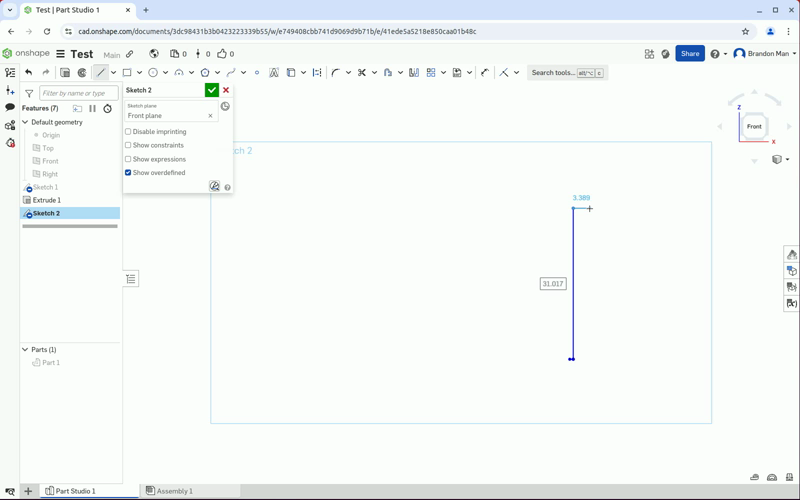
mouse_move(569, 208)
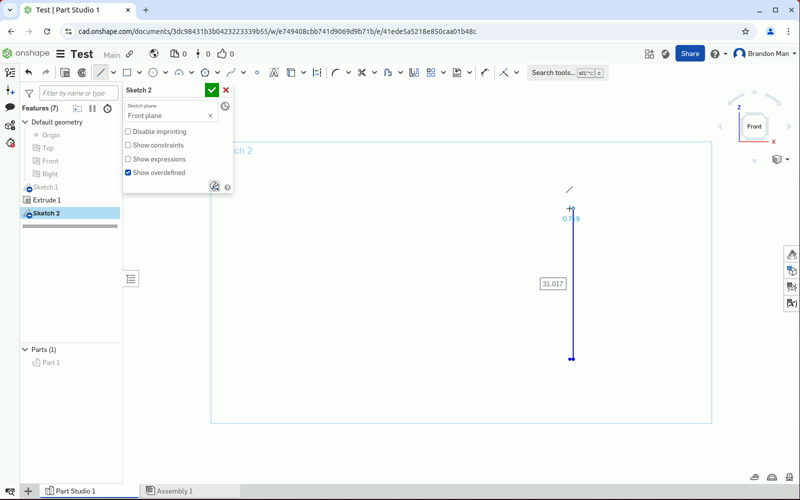
scroll(6)
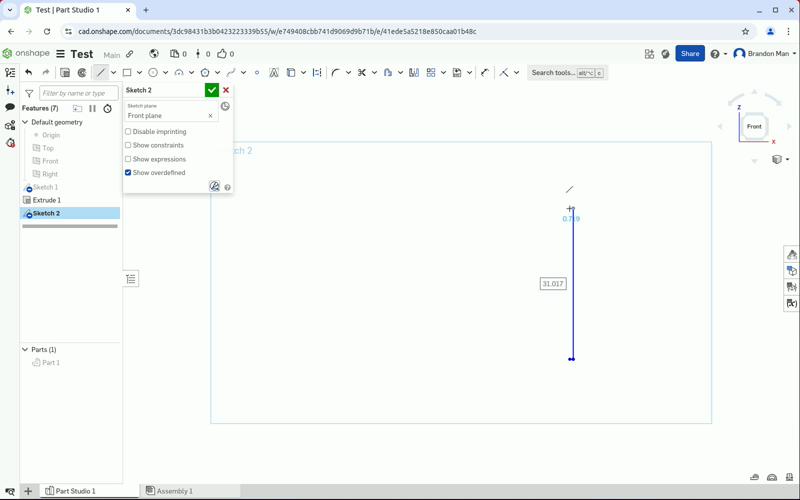
scroll(6)
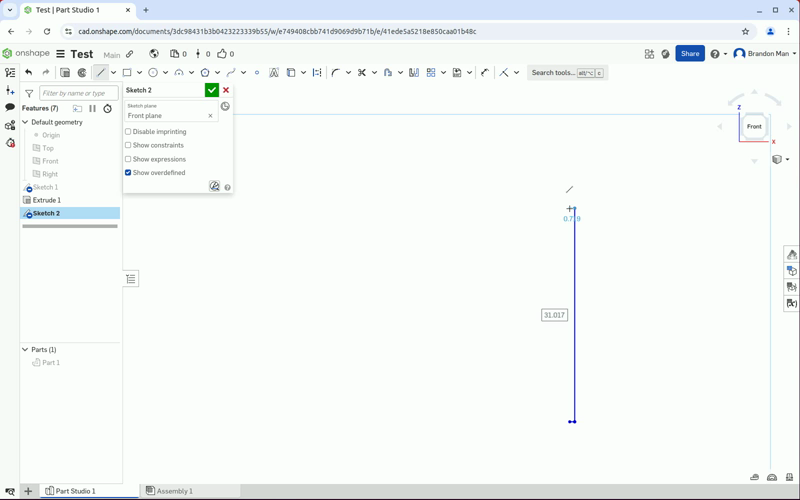
scroll(6)
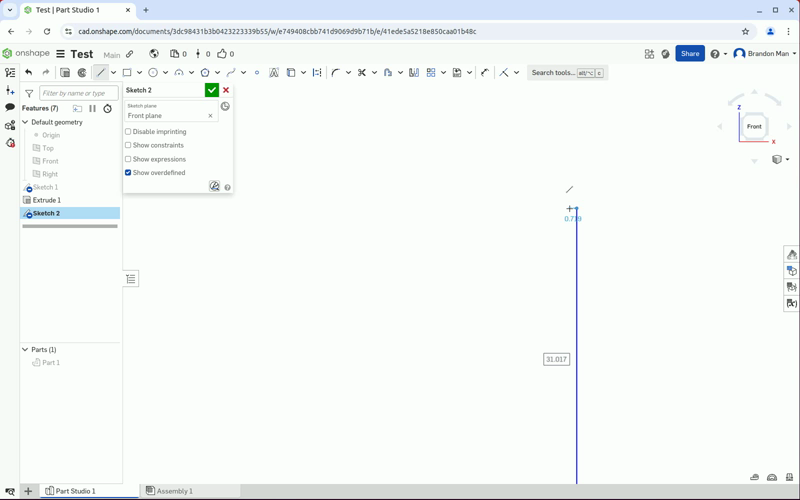
scroll(6)
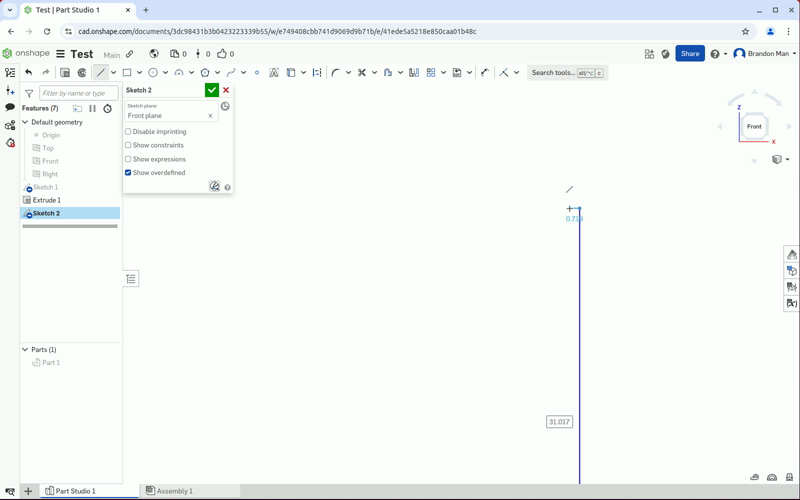
scroll(6)
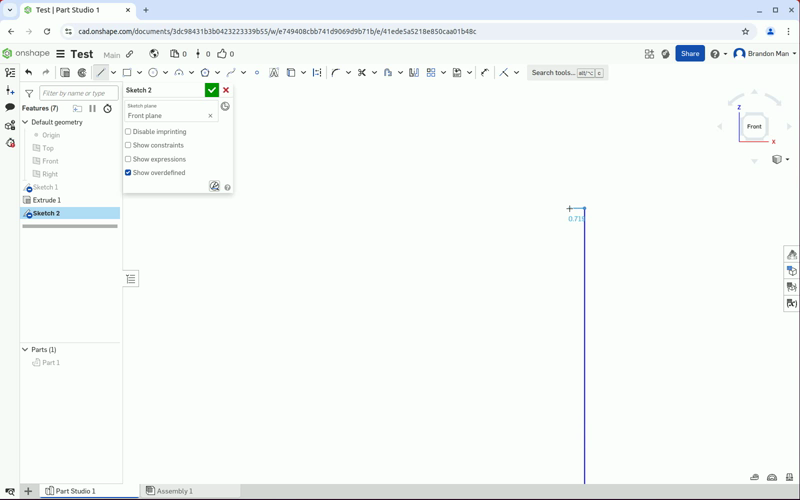
scroll(6)
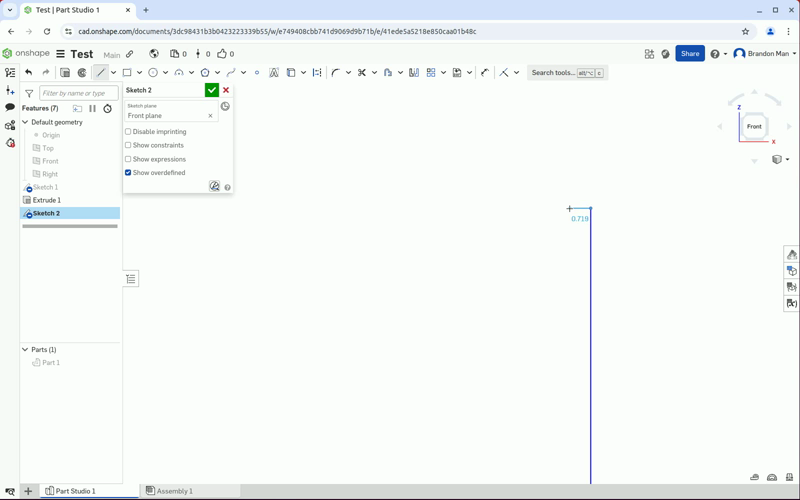
scroll(6)
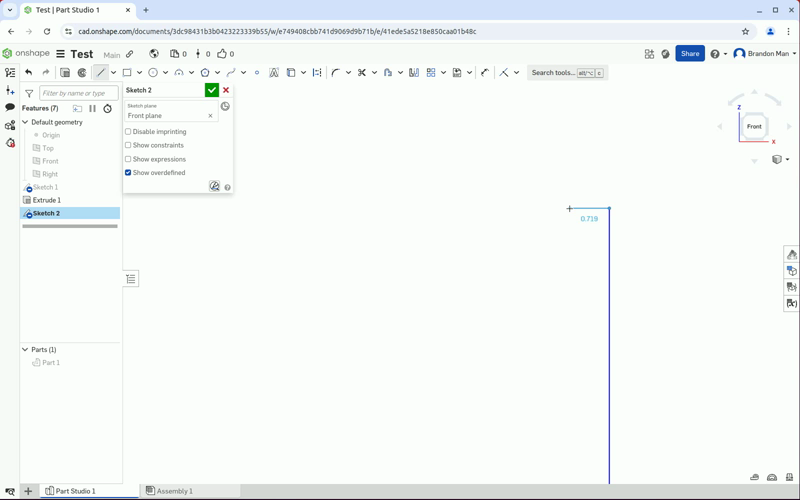
click(569, 208)
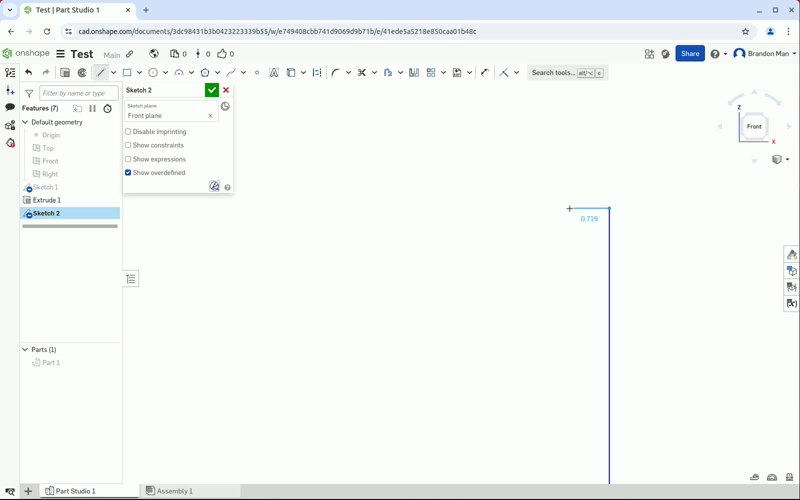
scroll(-6)
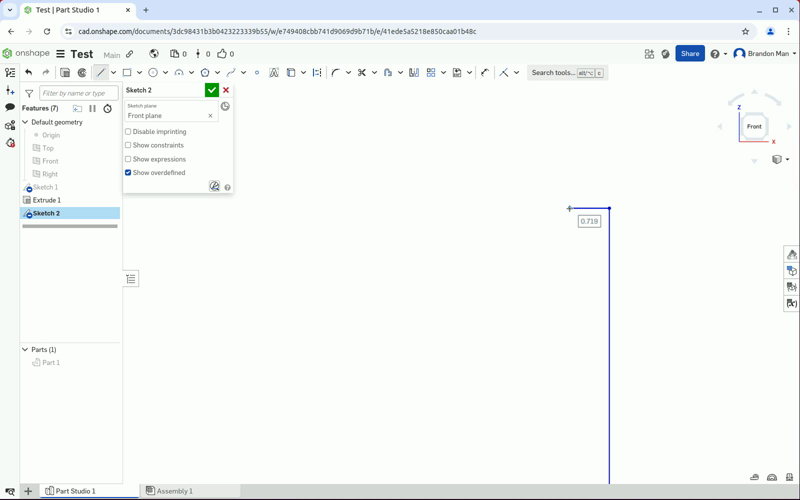
scroll(-6)
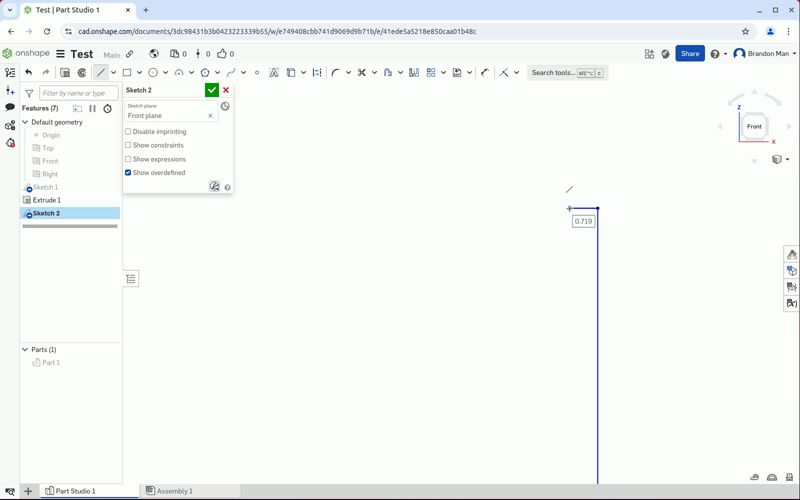
scroll(-6)
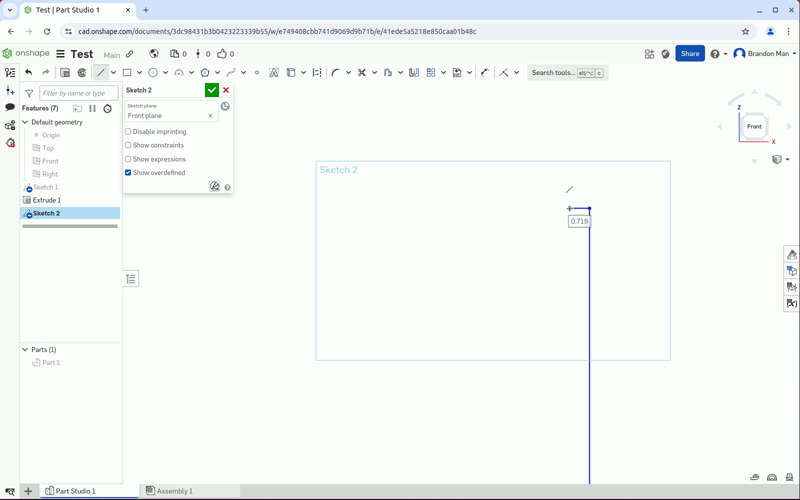
scroll(-6)
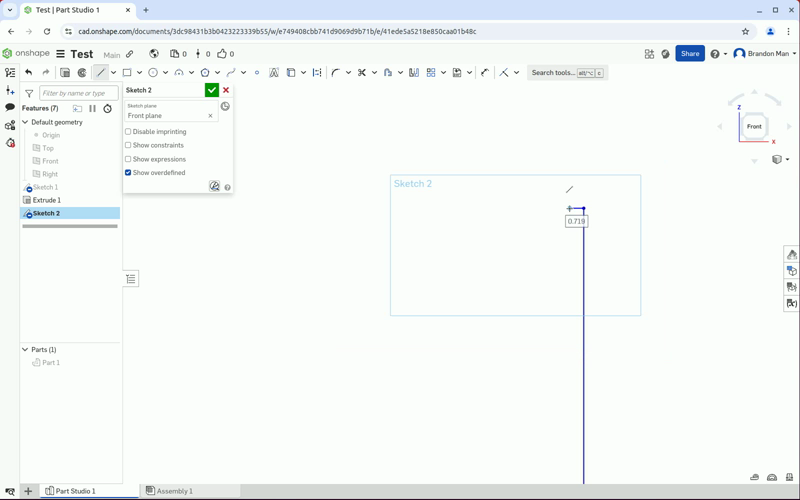
scroll(-6)
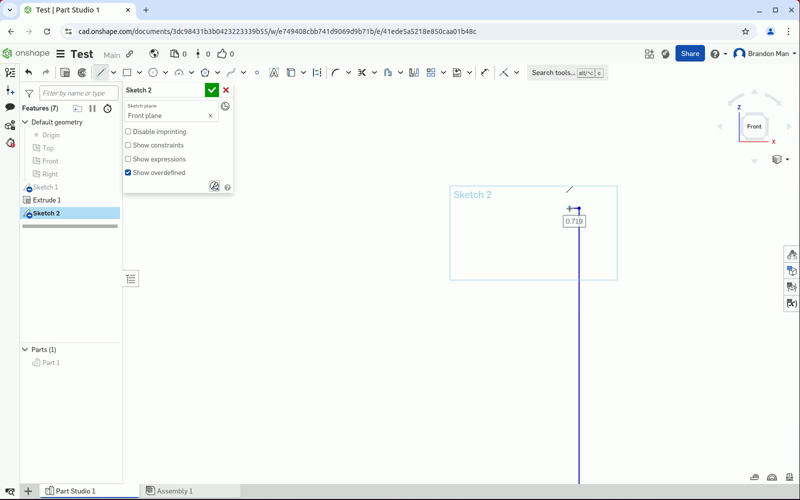
scroll(-6)
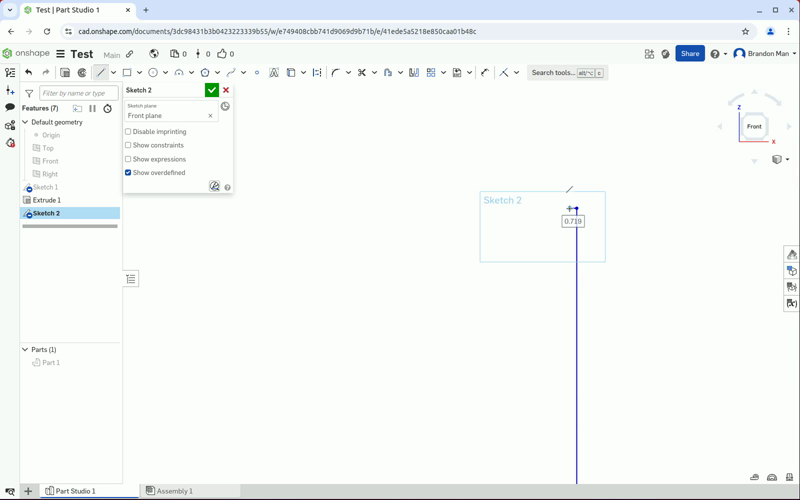
scroll(-6)
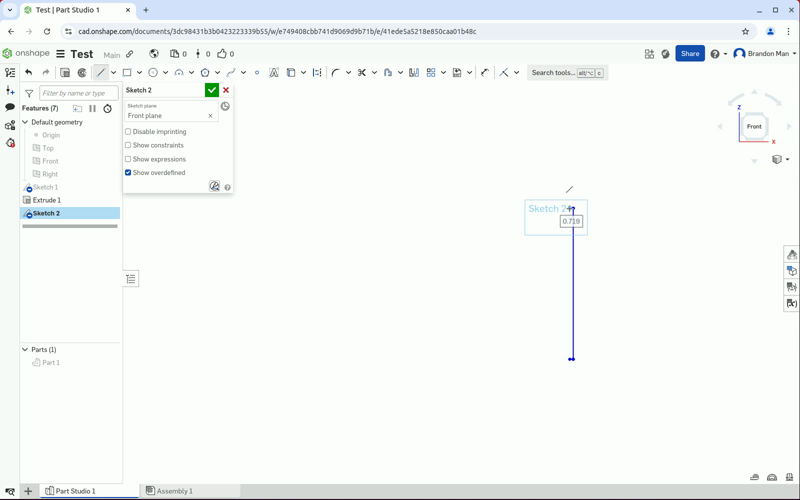
key_up(shift)
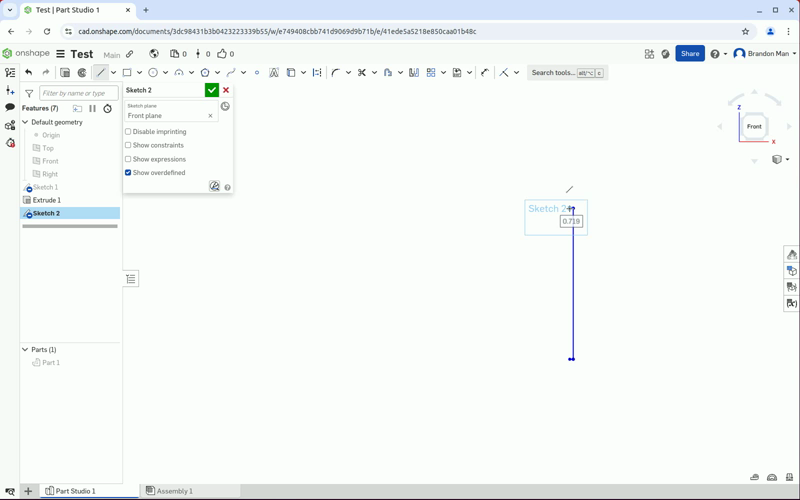
key_down(shift)
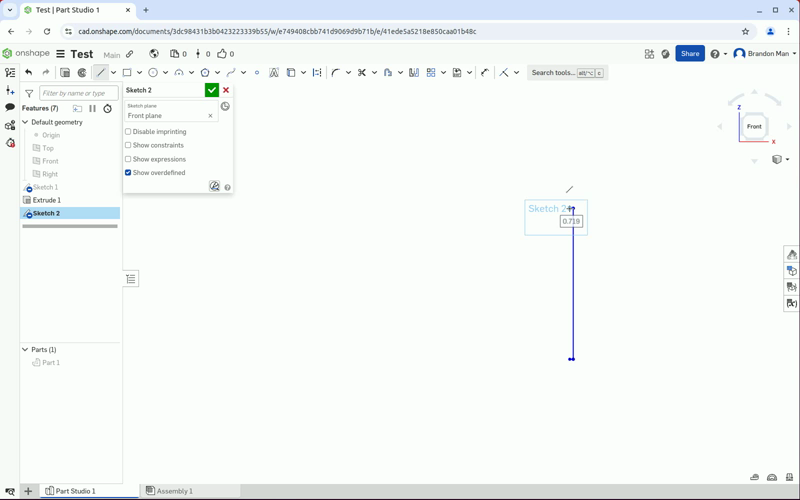
mouse_move(589, 208)
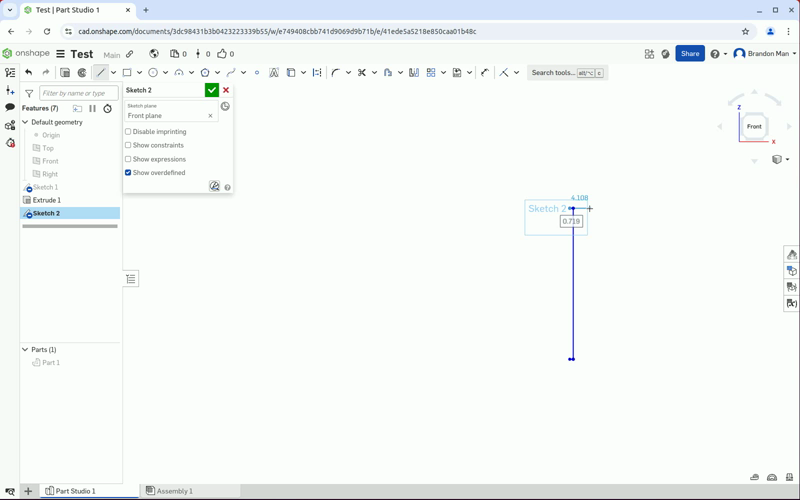
mouse_move(569, 257)
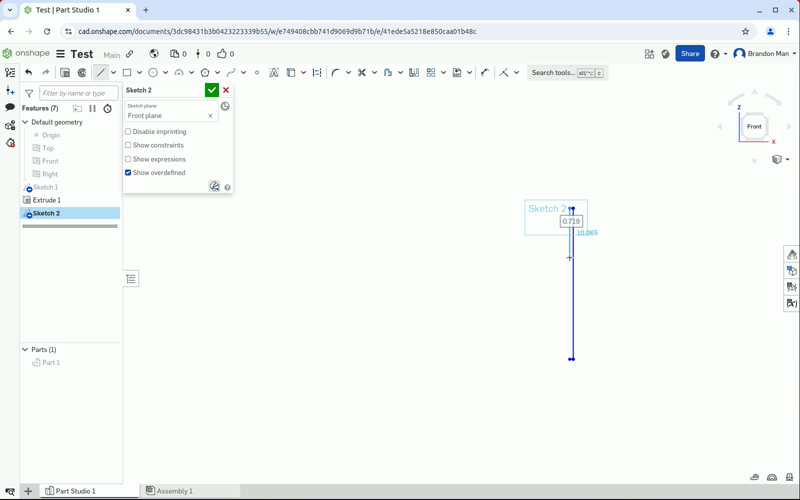
click(569, 257)
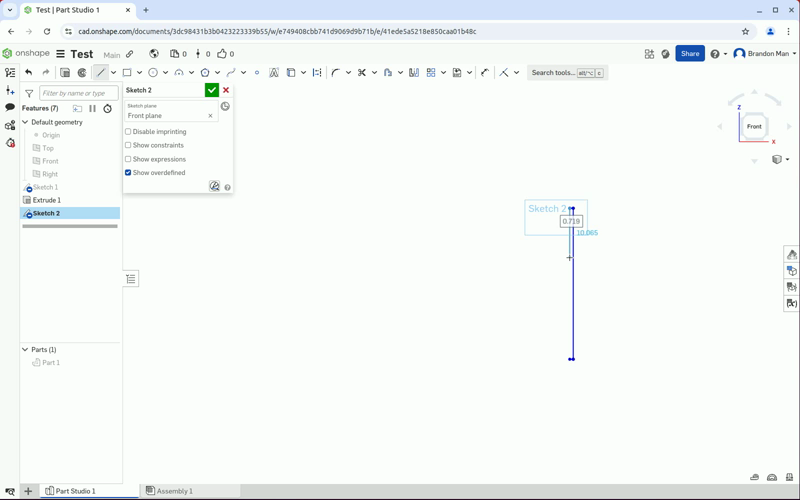
key_up(shift)
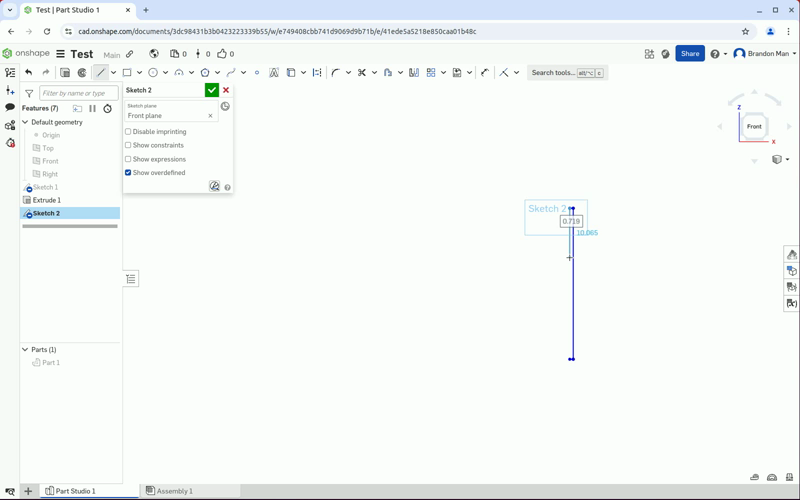
key_down(shift)
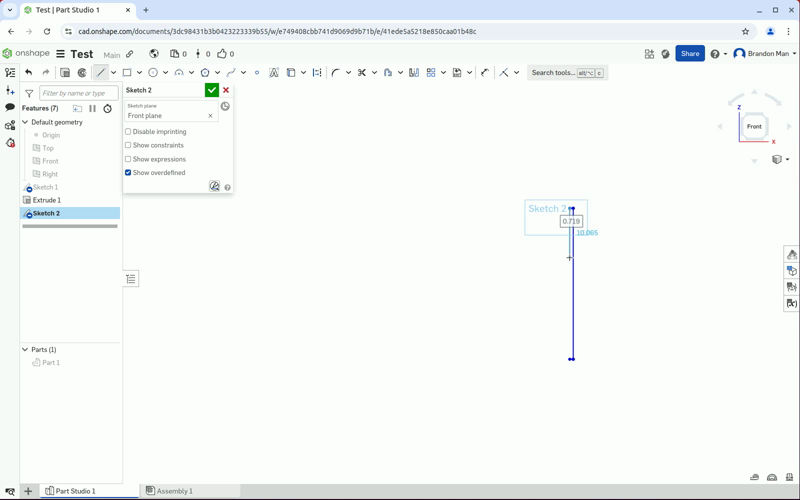
mouse_move(589, 257)
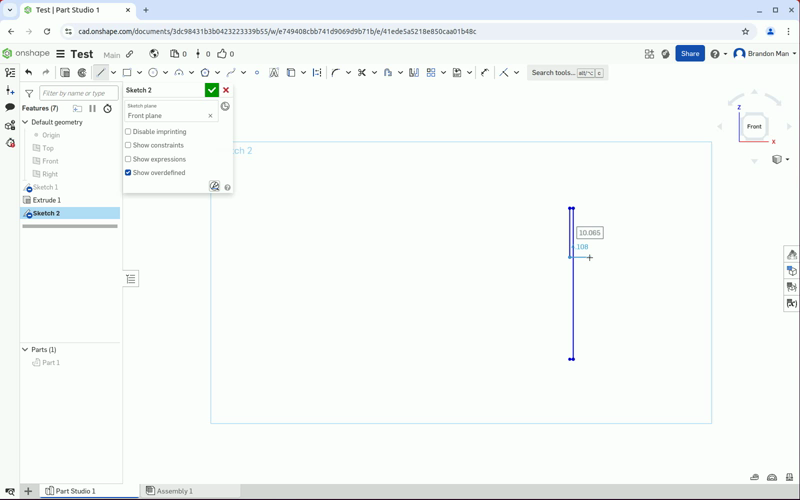
mouse_move(569, 260)
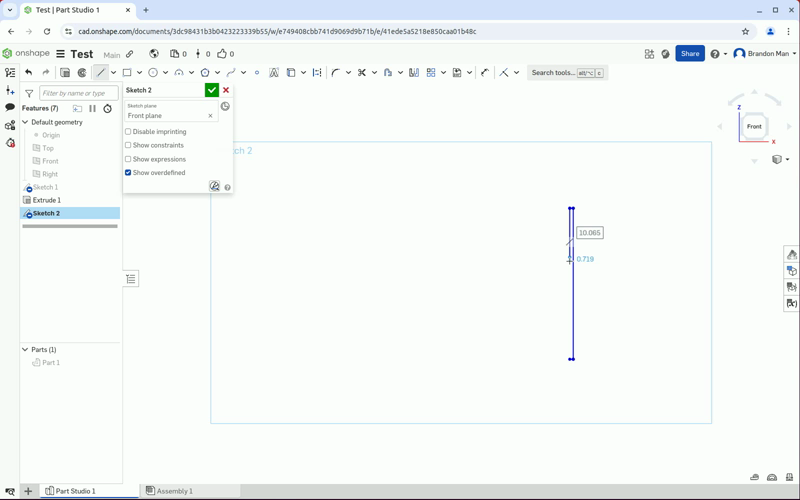
scroll(6)
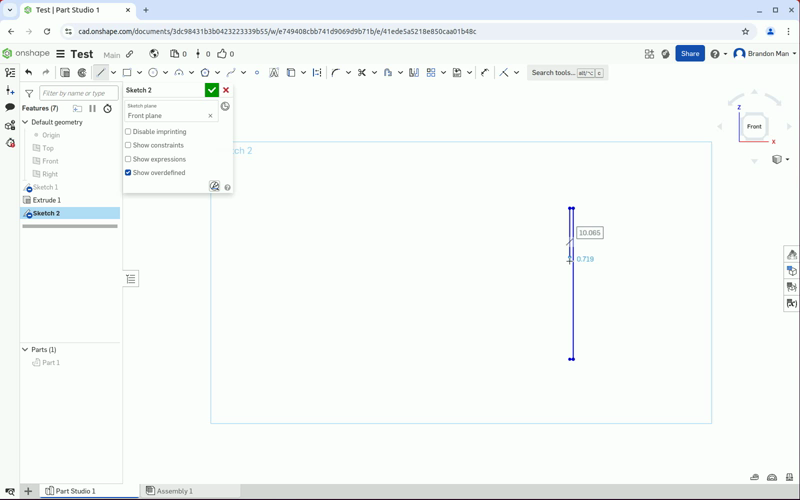
scroll(6)
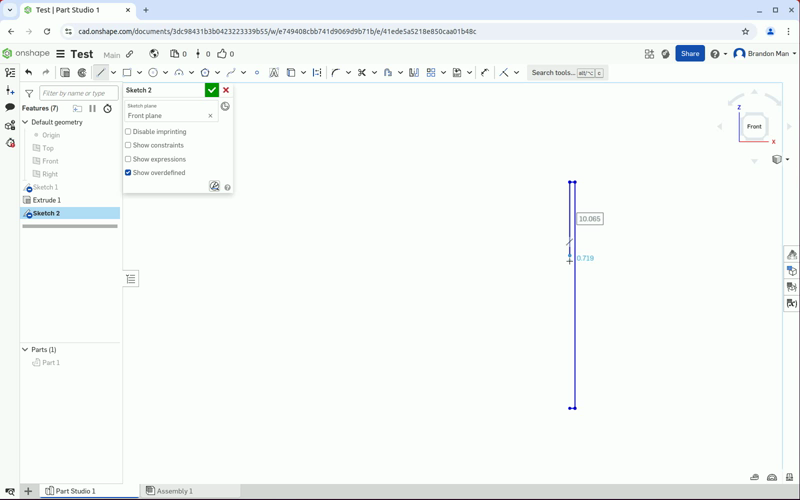
scroll(6)
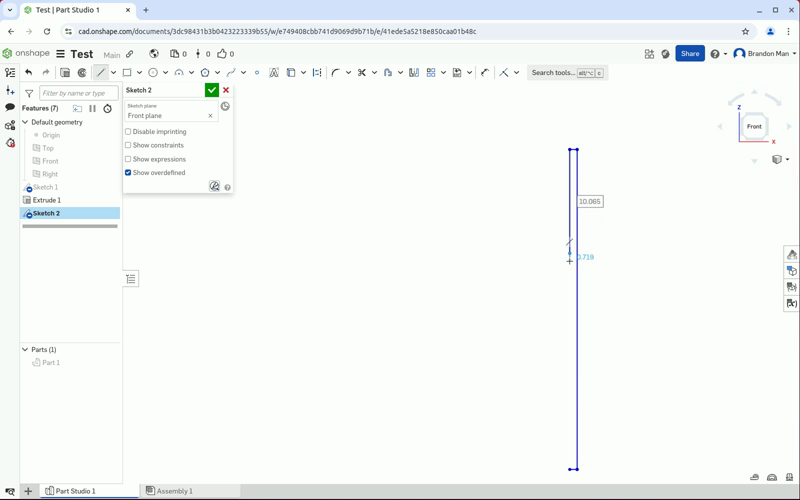
scroll(6)
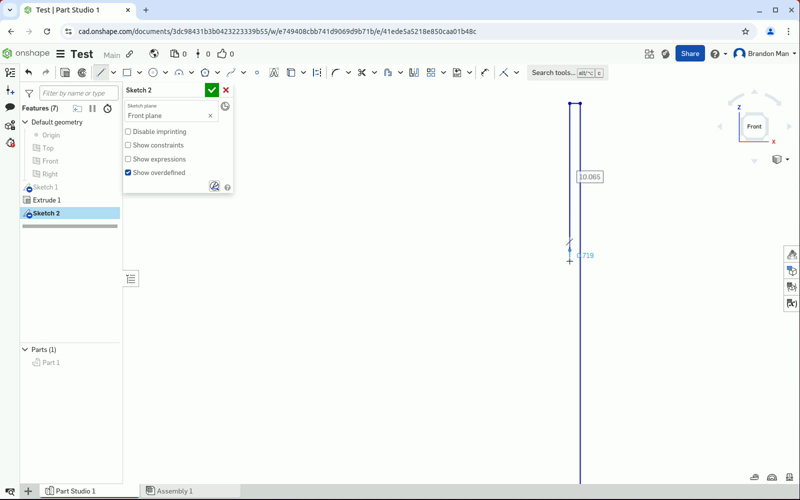
scroll(6)
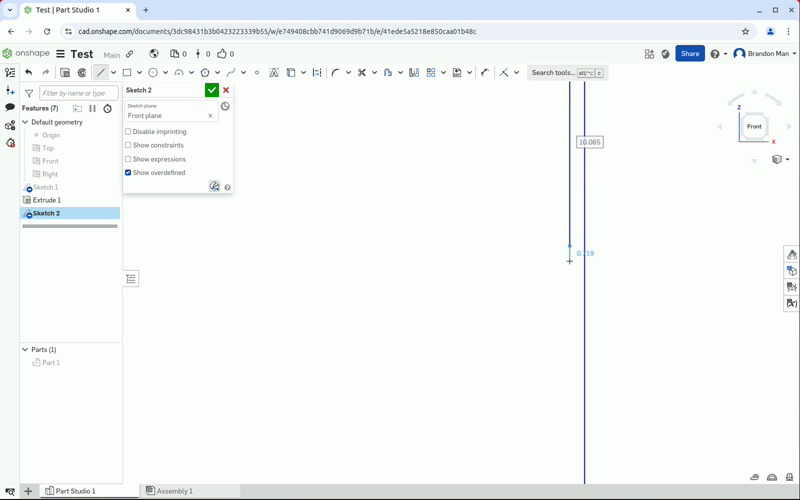
scroll(6)
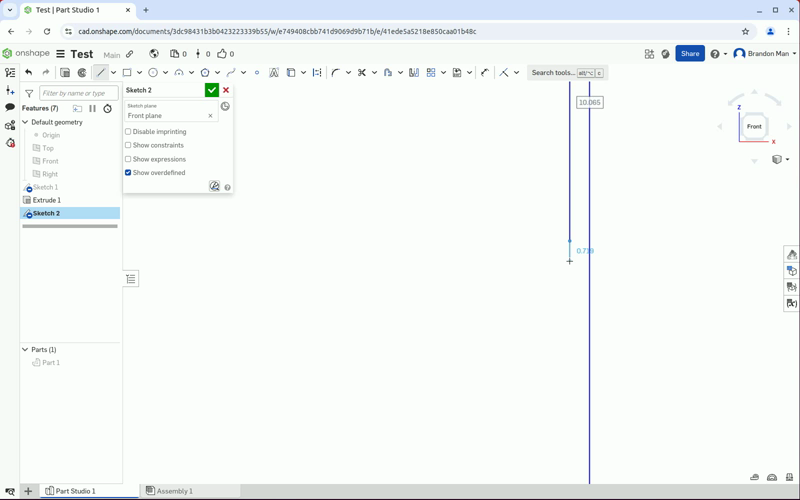
scroll(6)
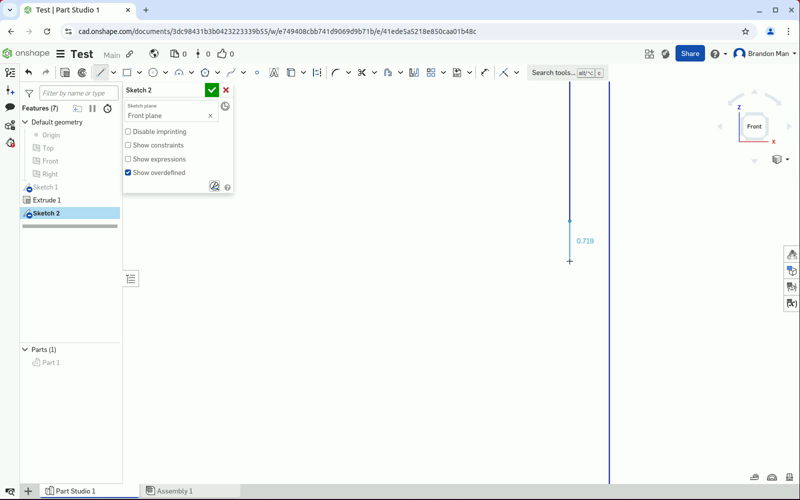
click(569, 260)
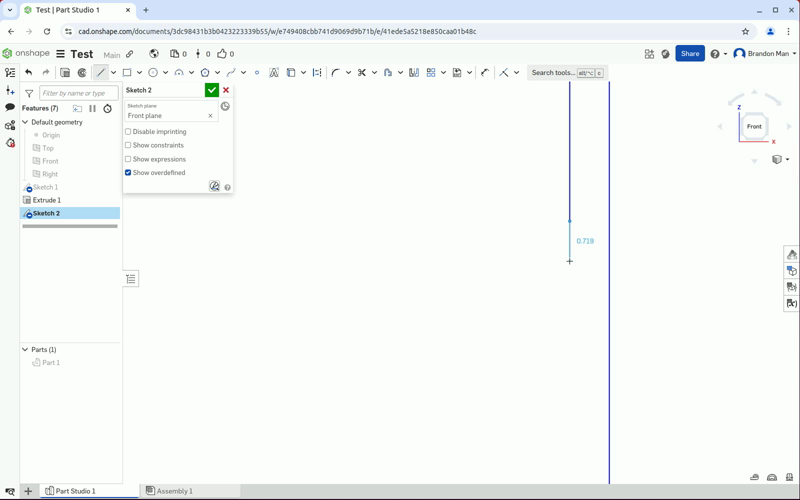
scroll(-6)
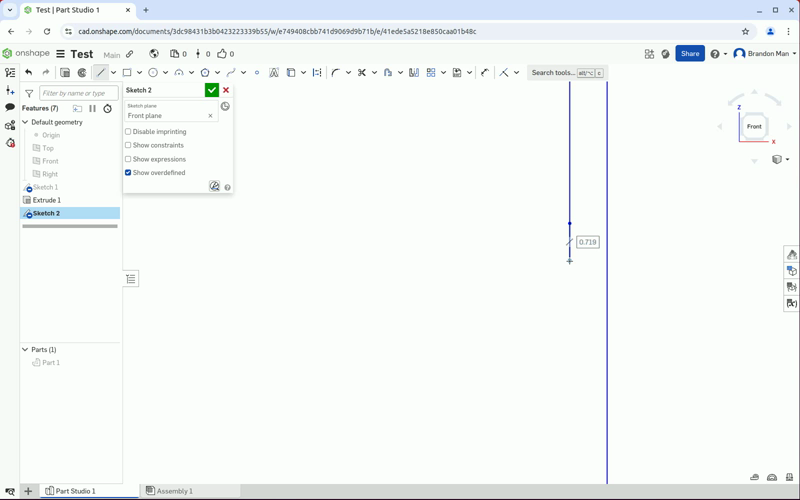
scroll(-6)
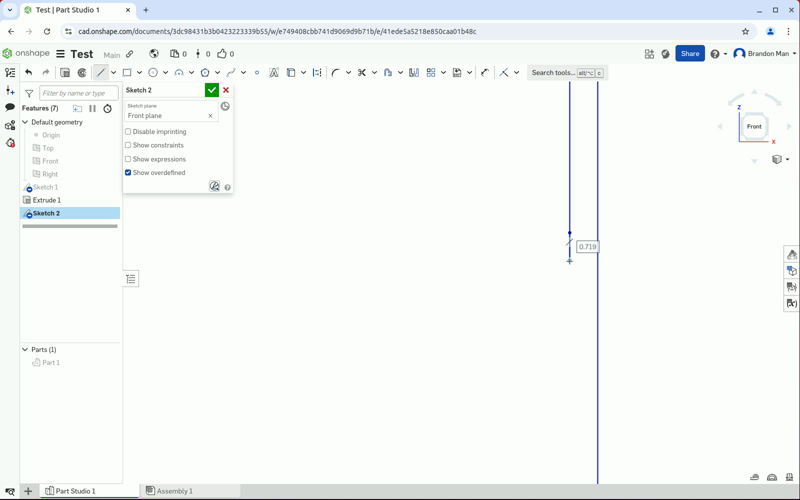
scroll(-6)
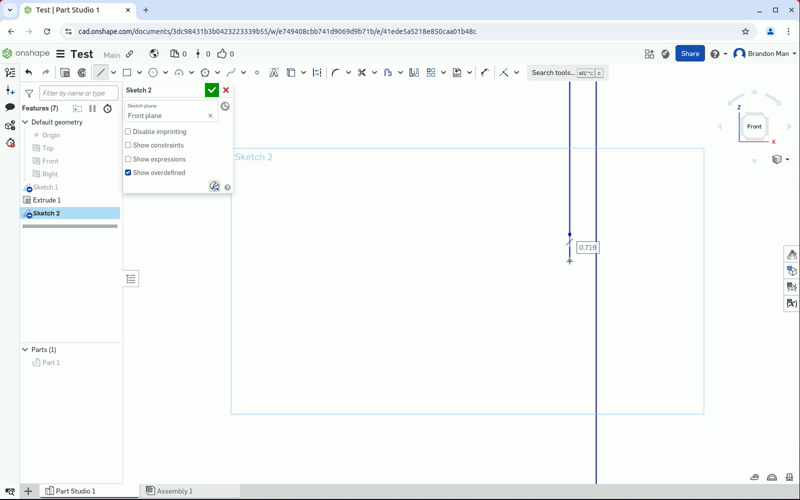
scroll(-6)
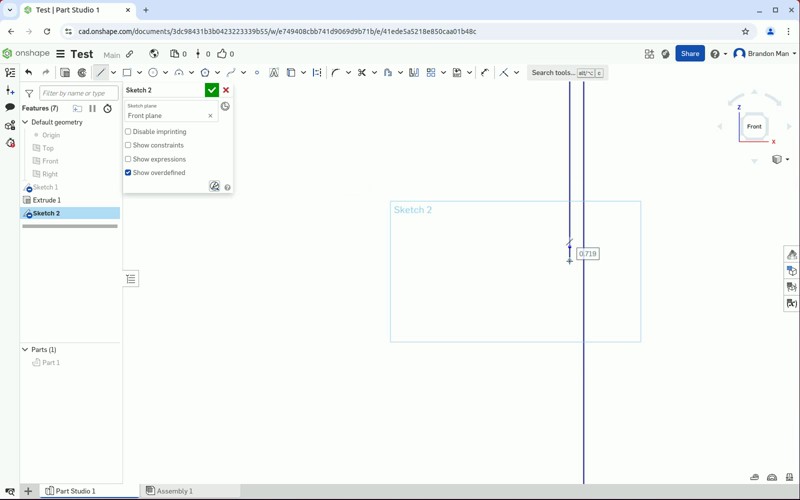
scroll(-6)
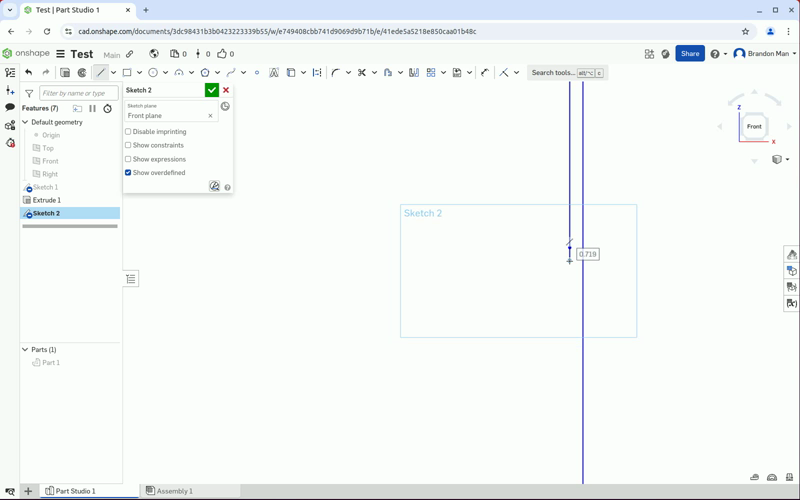
scroll(-6)
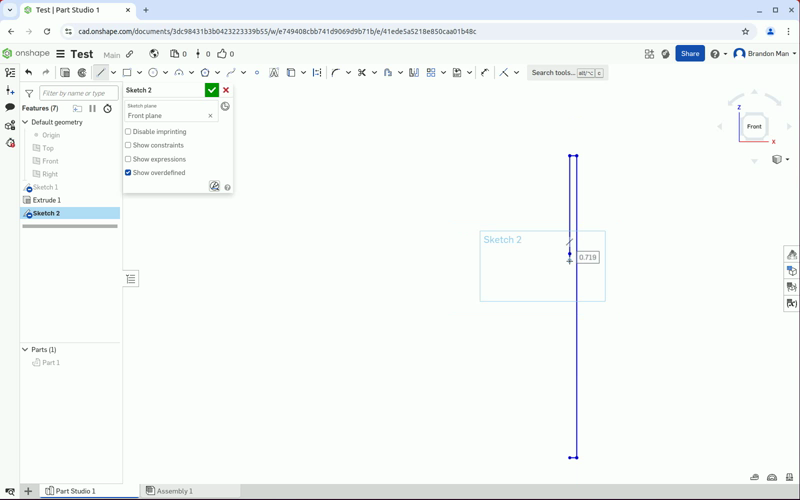
scroll(-6)
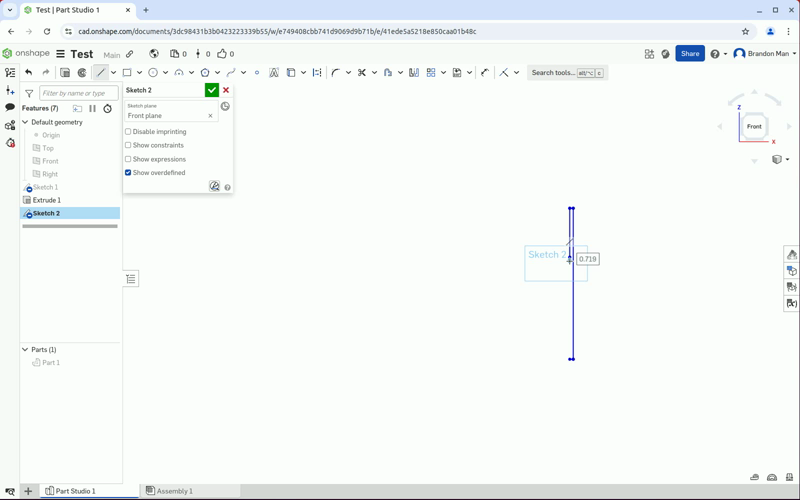
key_up(shift)
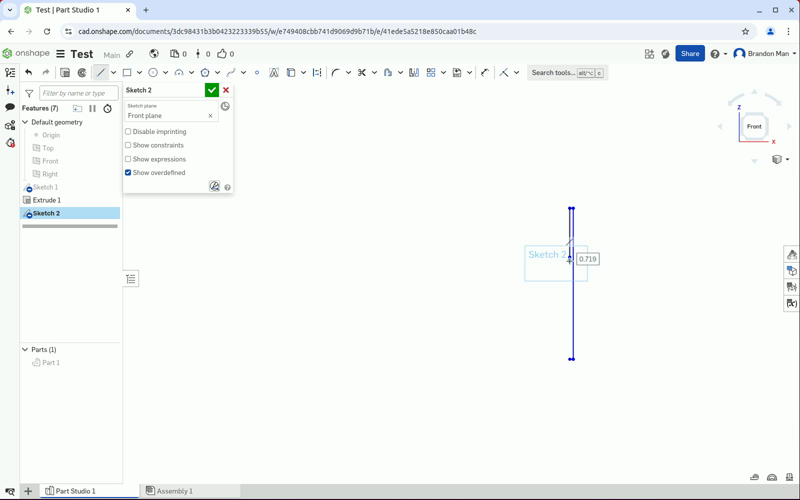
key_down(shift)
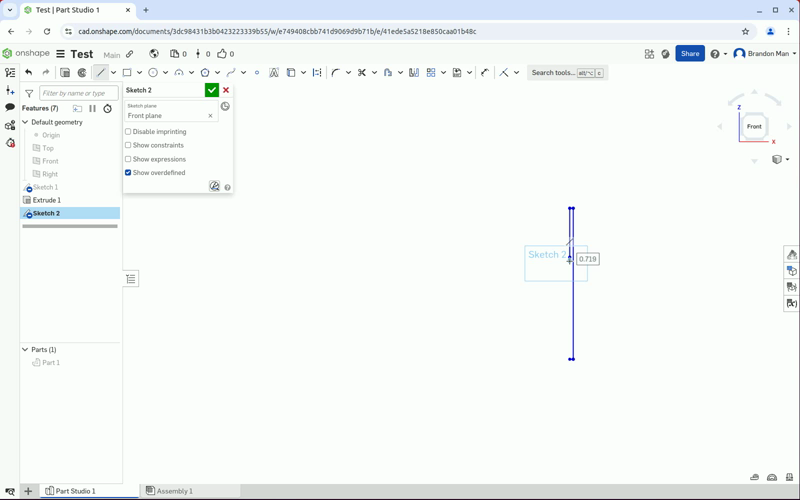
mouse_move(569, 348)
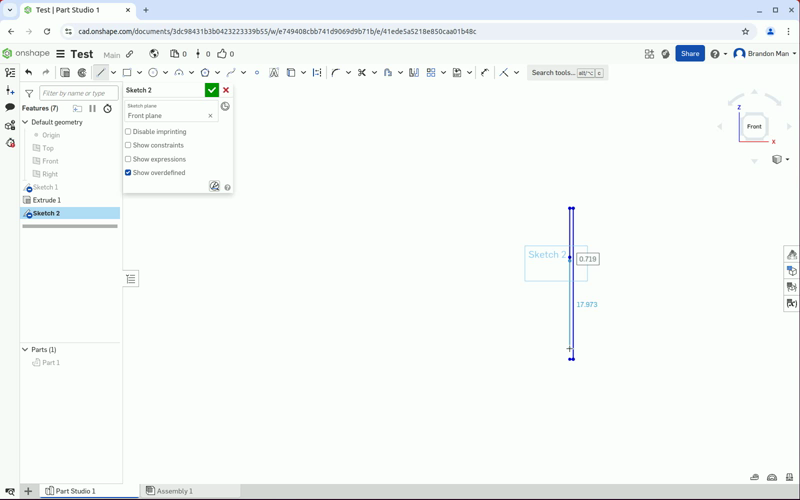
click(569, 348)
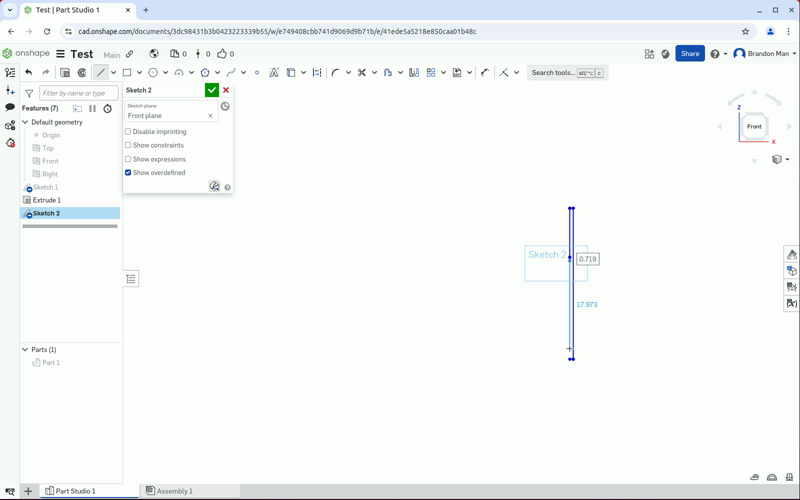
key_up(shift)
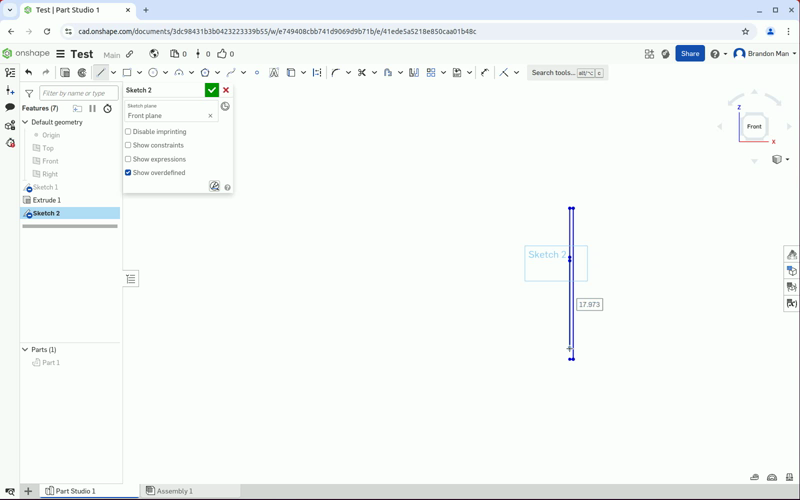
mouse_move(589, 348)
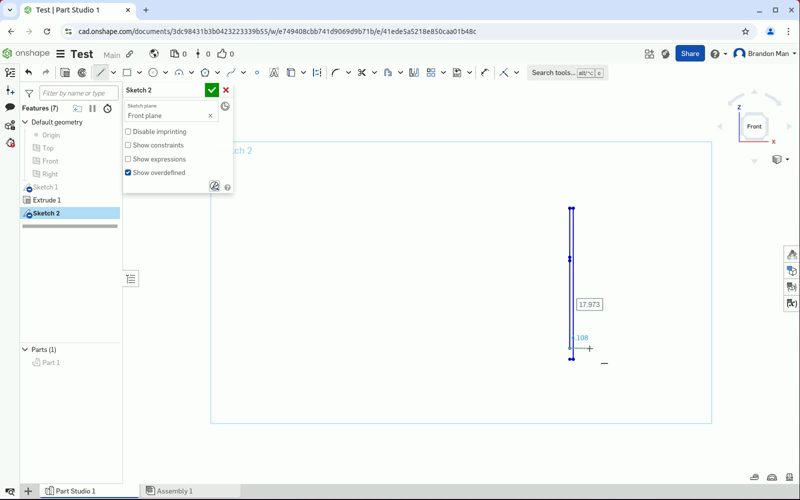
key_down(shift)
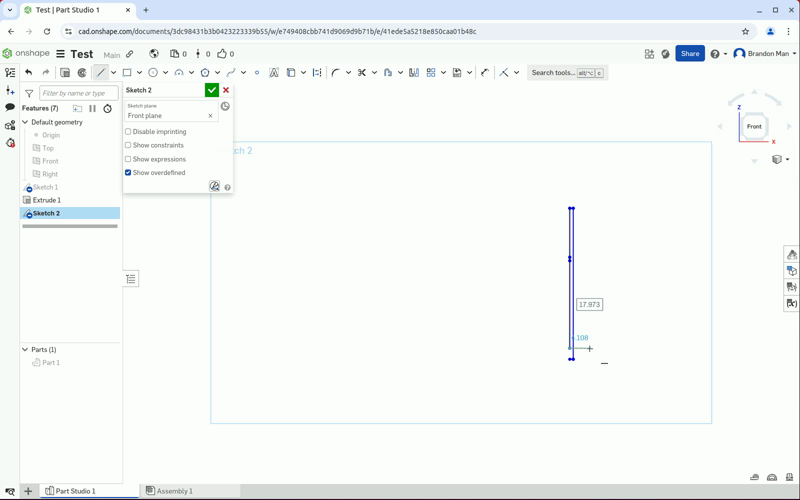
mouse_move(569, 359)
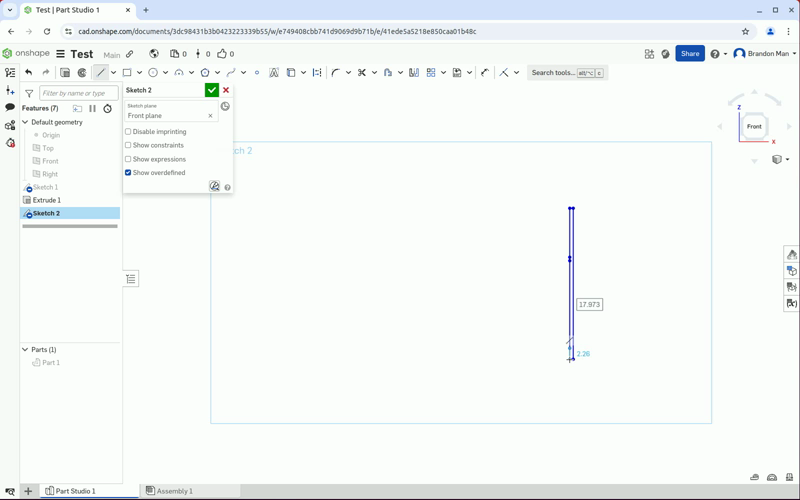
scroll(6)
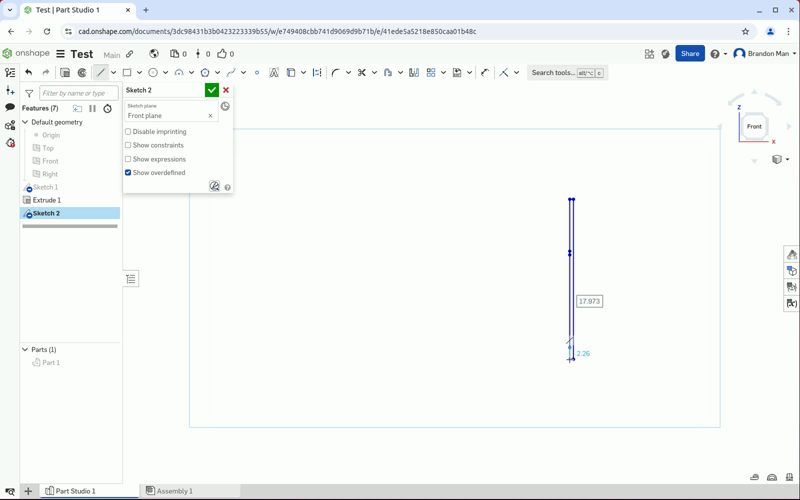
scroll(6)
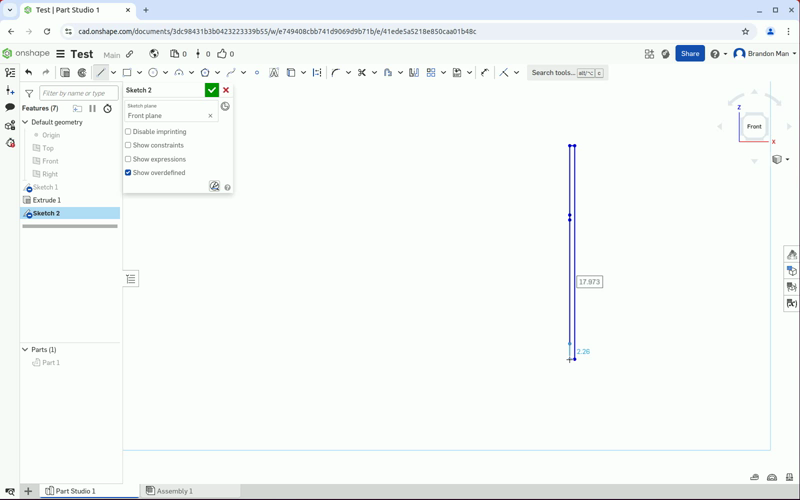
scroll(6)
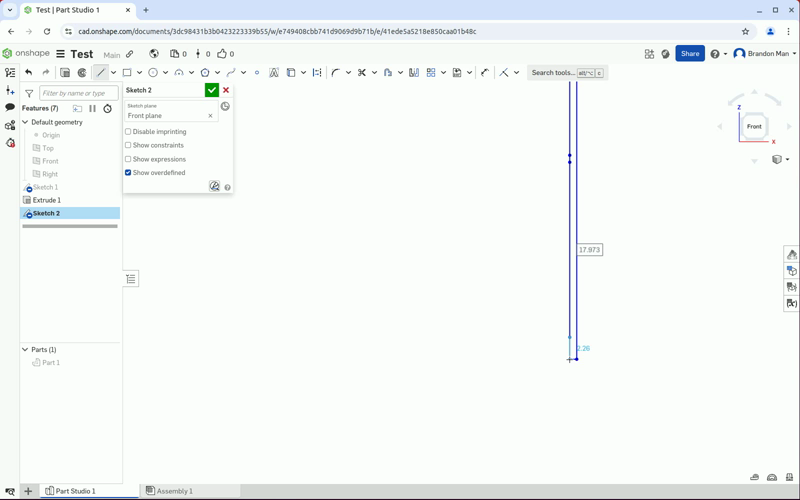
scroll(6)
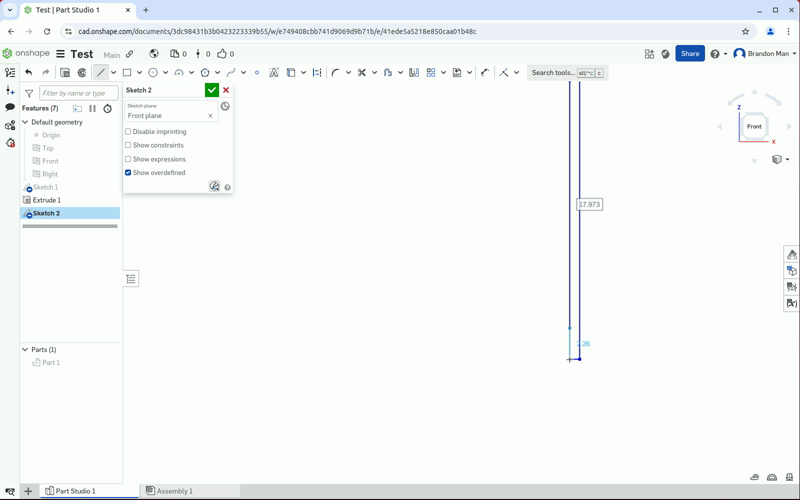
scroll(6)
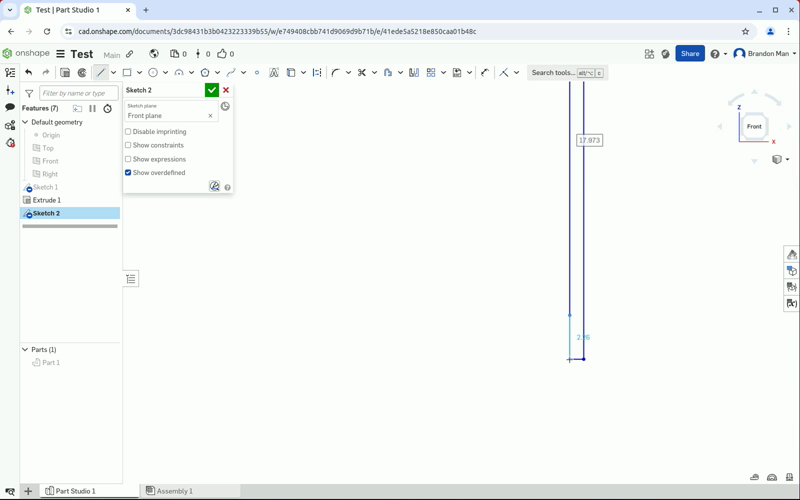
scroll(6)
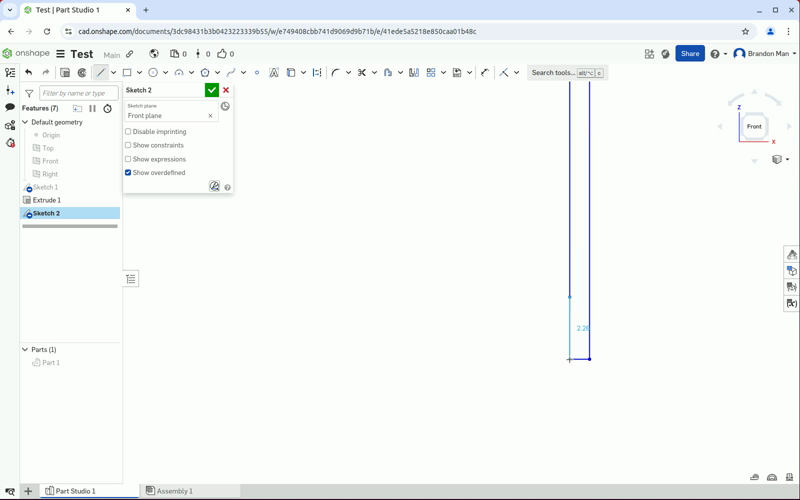
scroll(6)
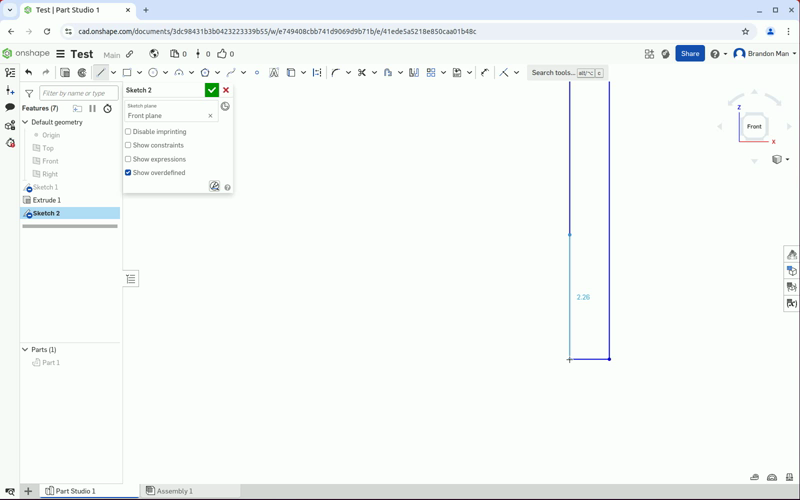
key_up(shift)
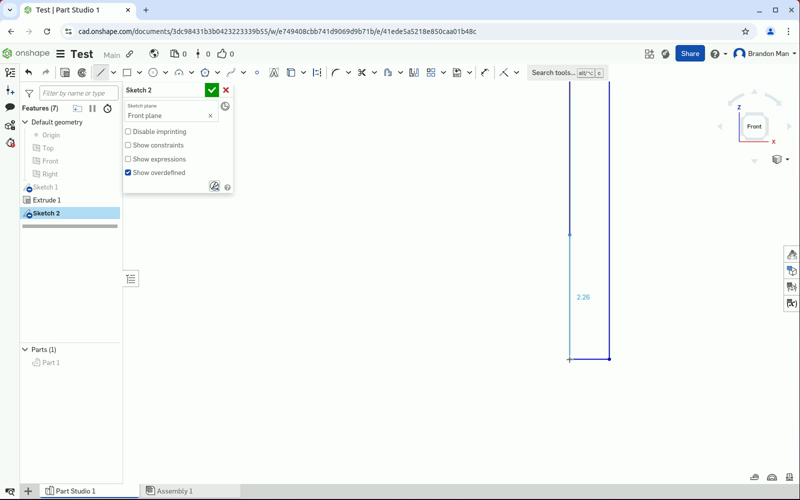
click(569, 359)
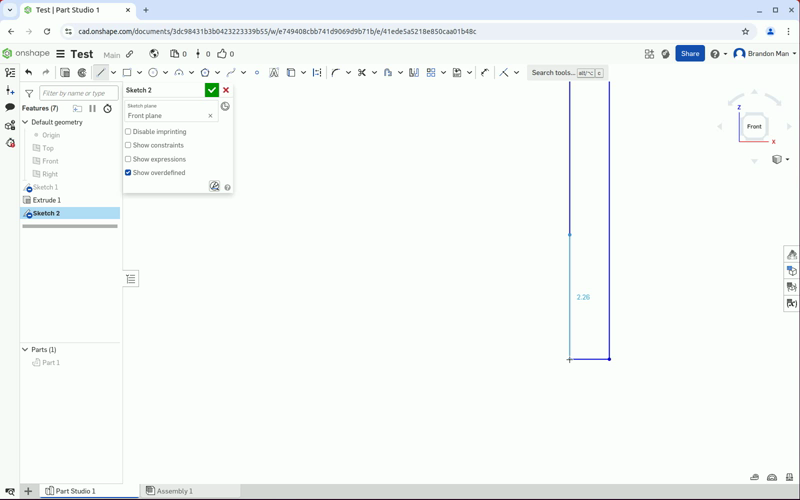
scroll(-6)
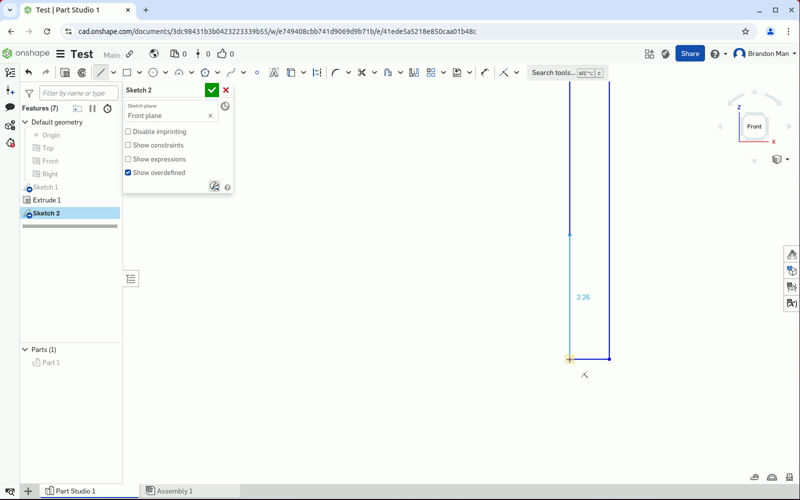
scroll(-6)
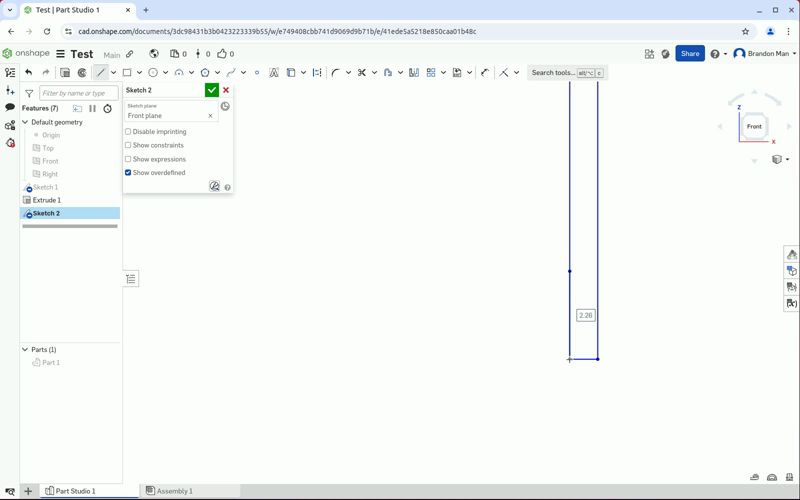
scroll(-6)
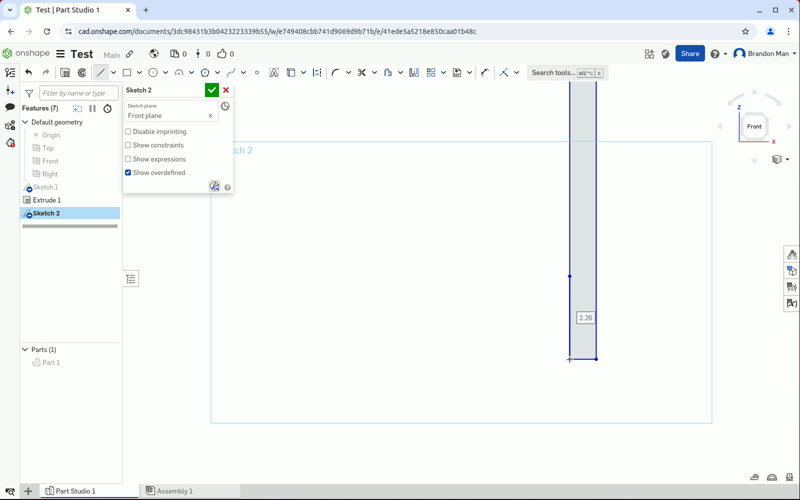
scroll(-6)
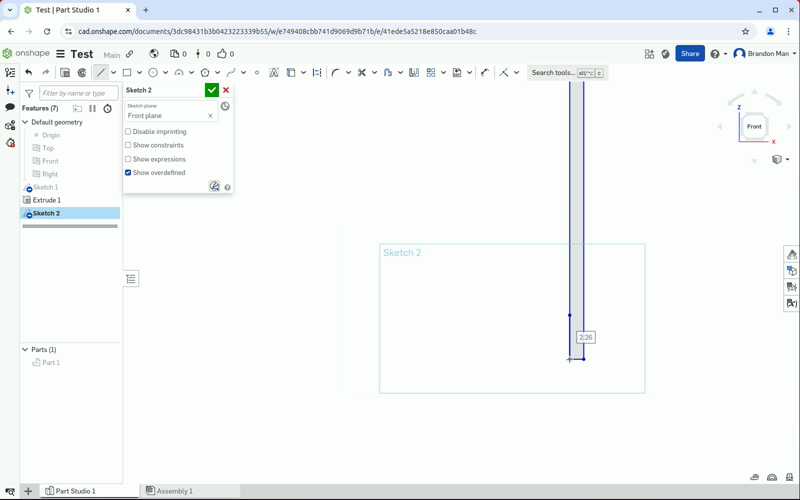
scroll(-6)
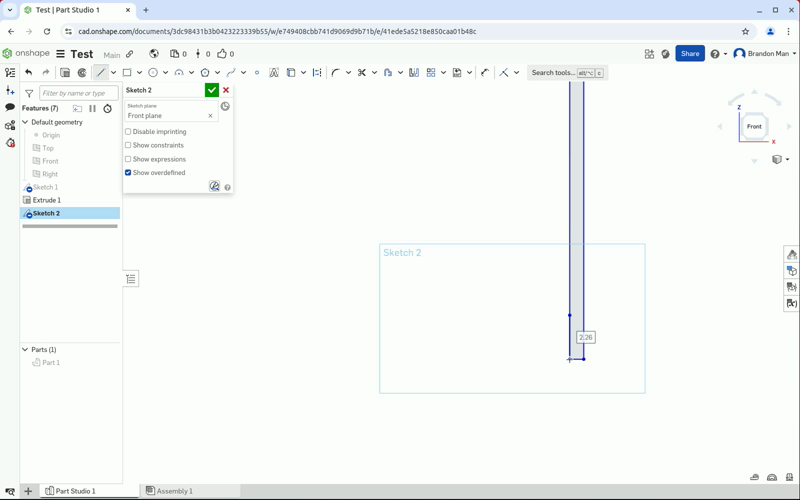
scroll(-6)
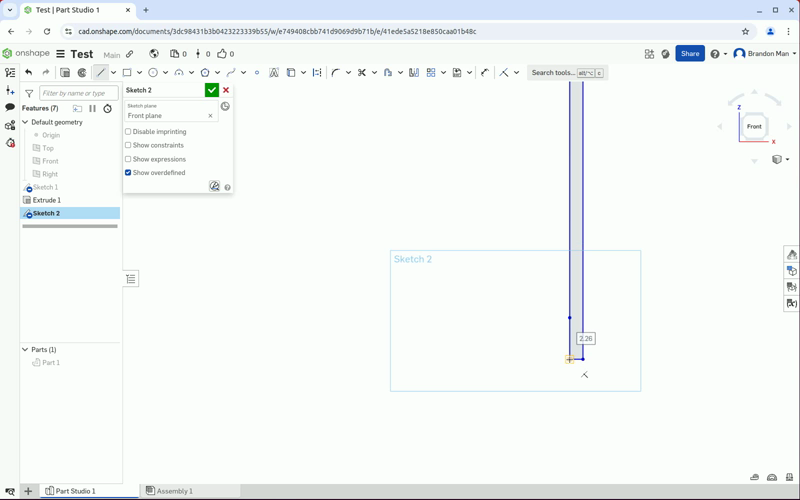
scroll(-6)
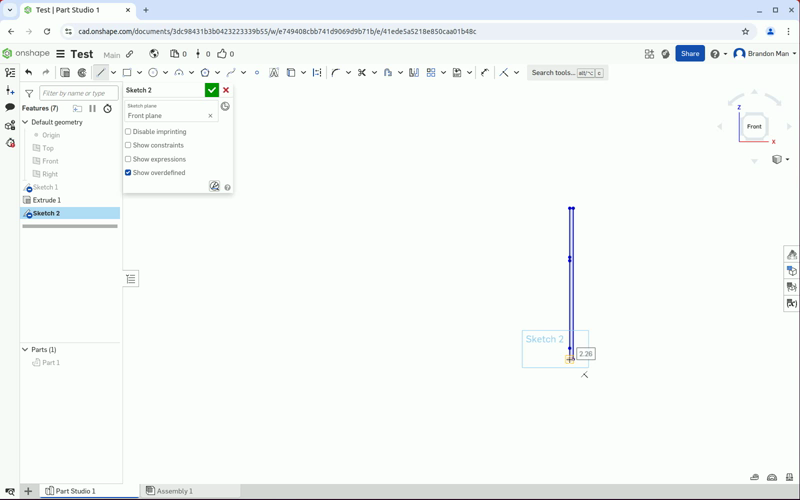
key(esc)
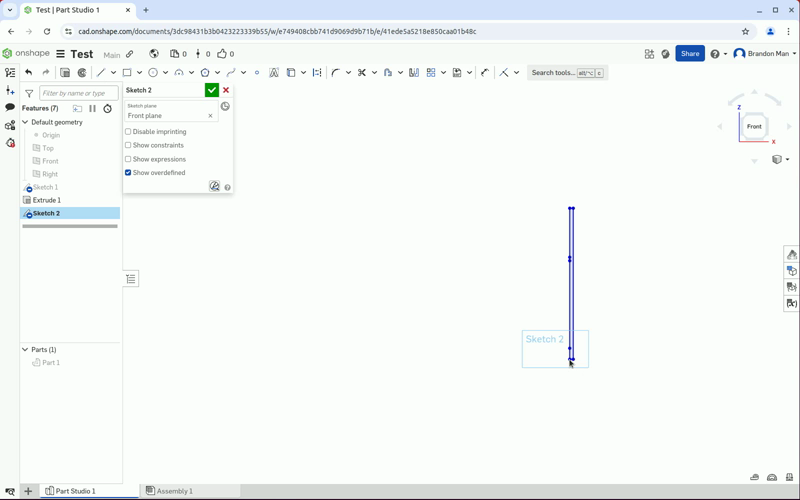
mouse_move(572, 347)
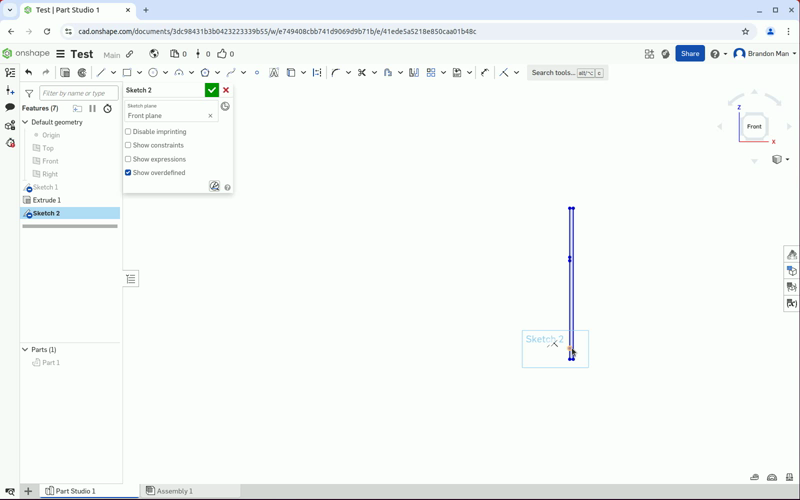
scroll(6)
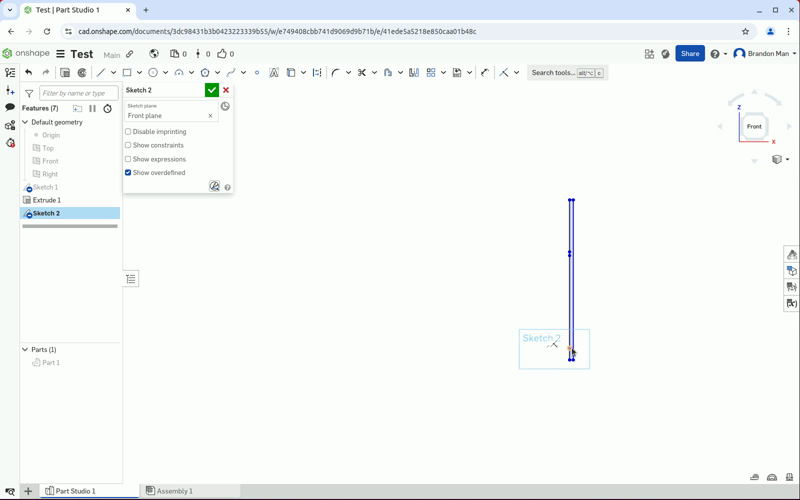
scroll(6)
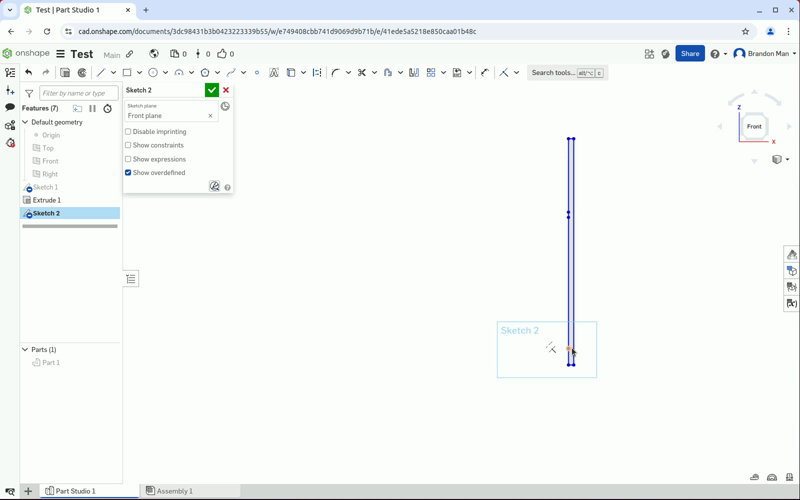
scroll(6)
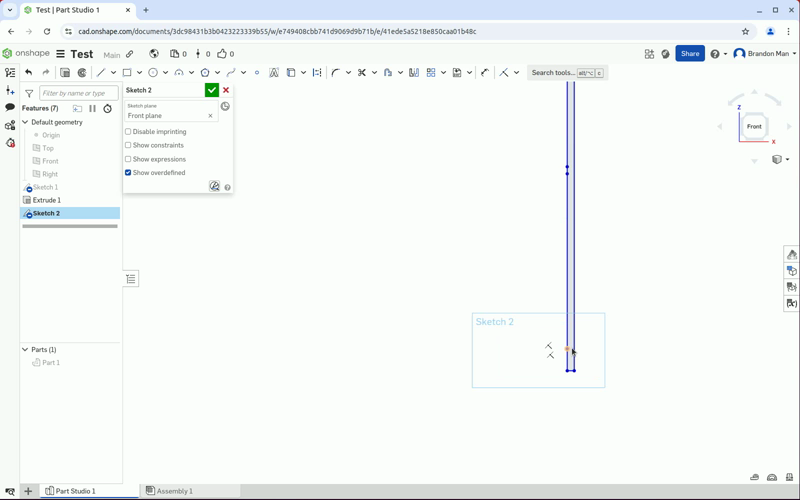
scroll(6)
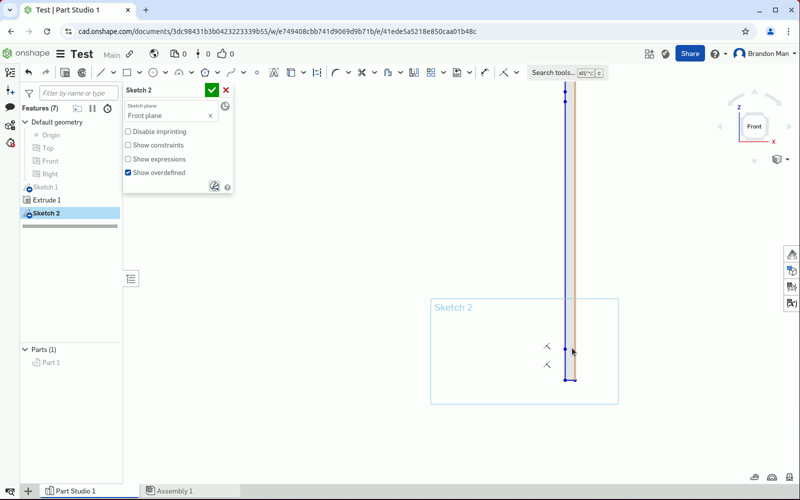
scroll(6)
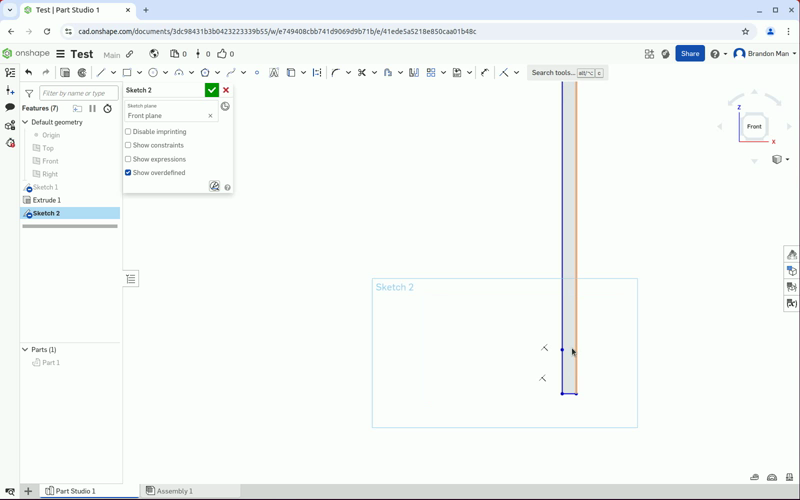
scroll(6)
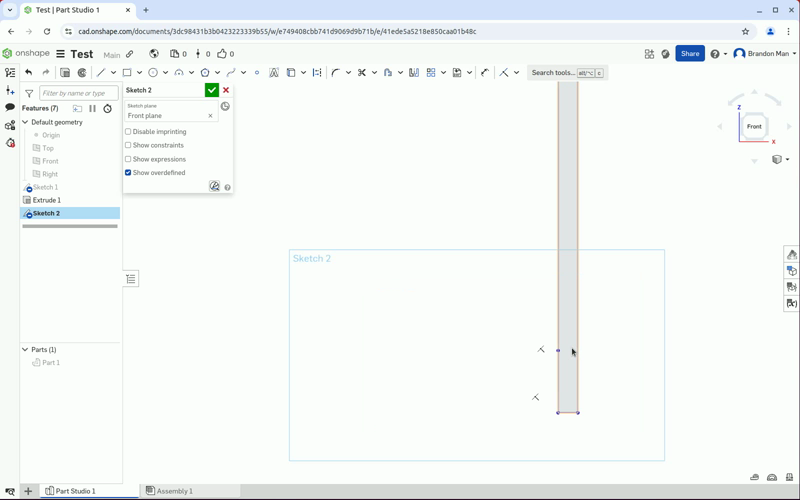
scroll(6)
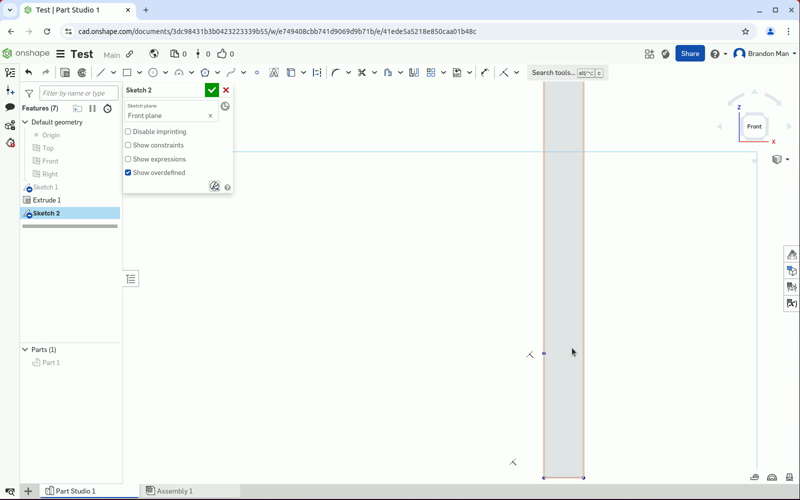
click(572, 347)
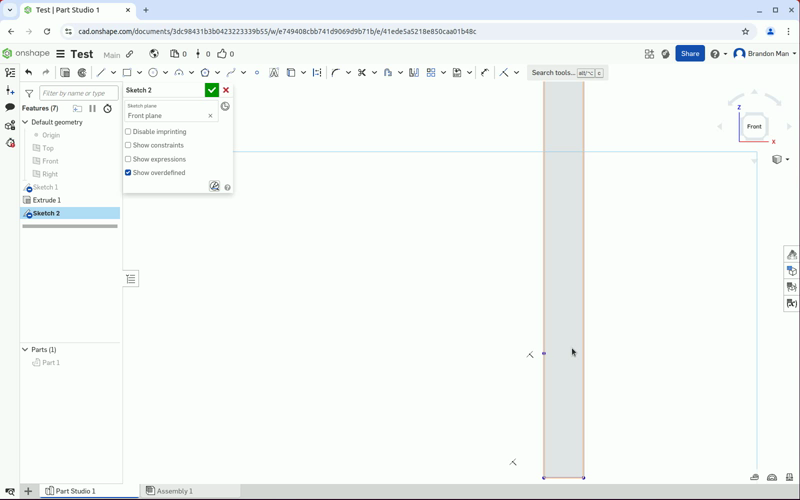
scroll(-6)
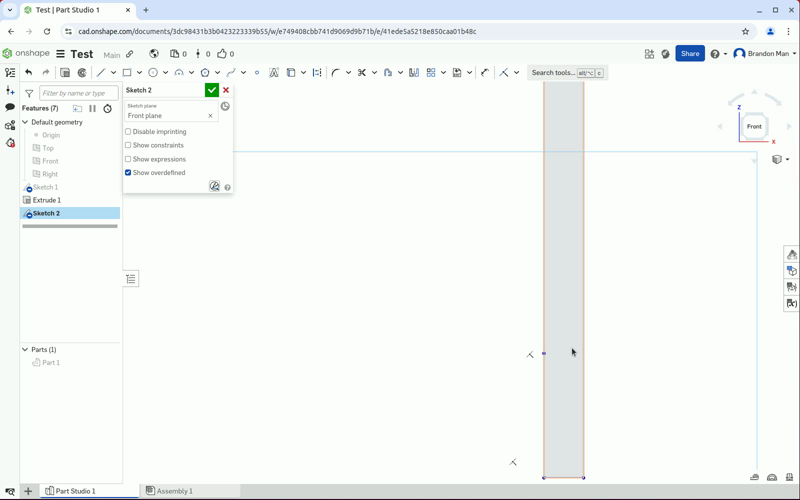
scroll(-6)
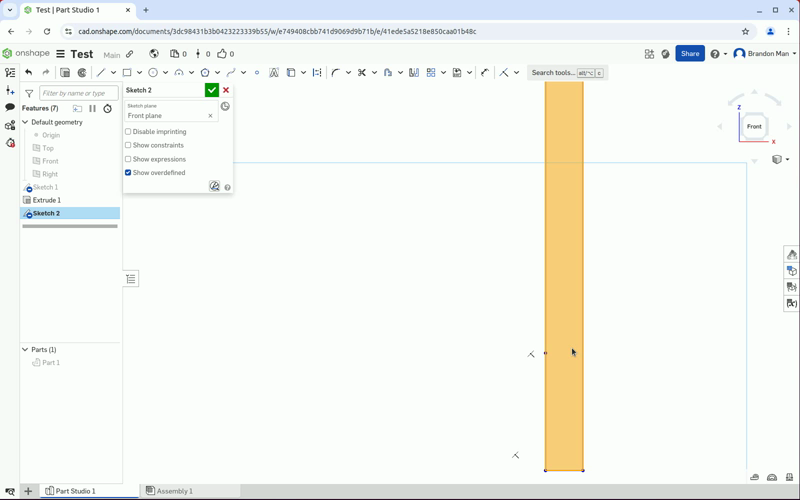
scroll(-6)
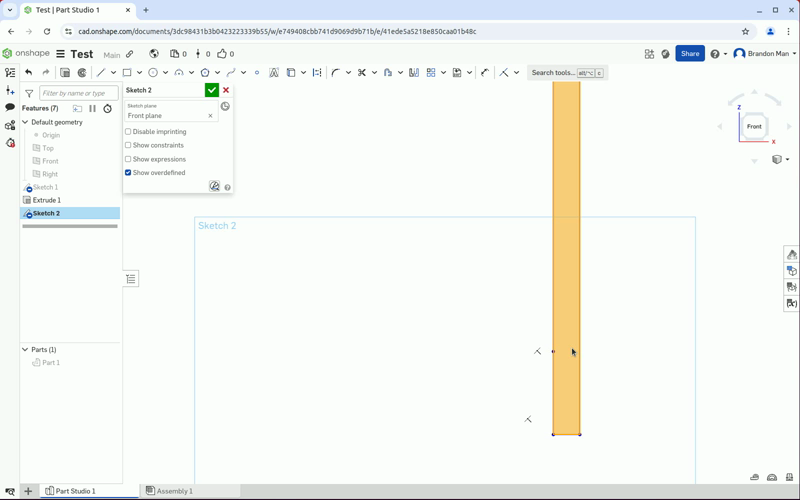
scroll(-6)
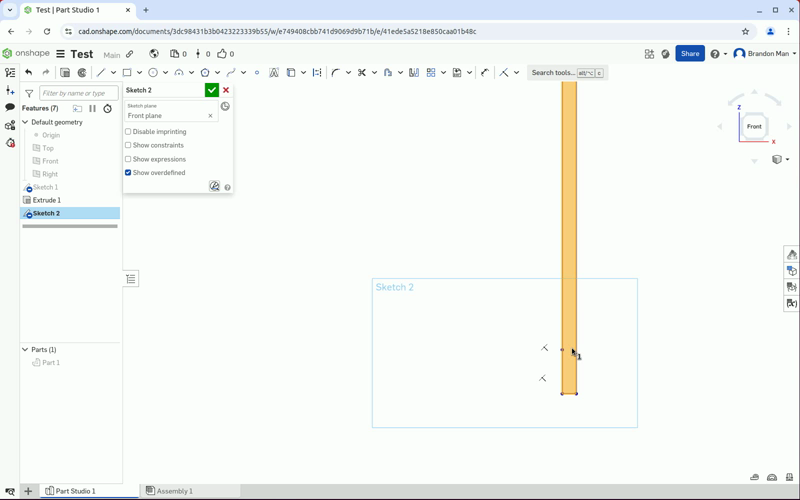
scroll(-6)
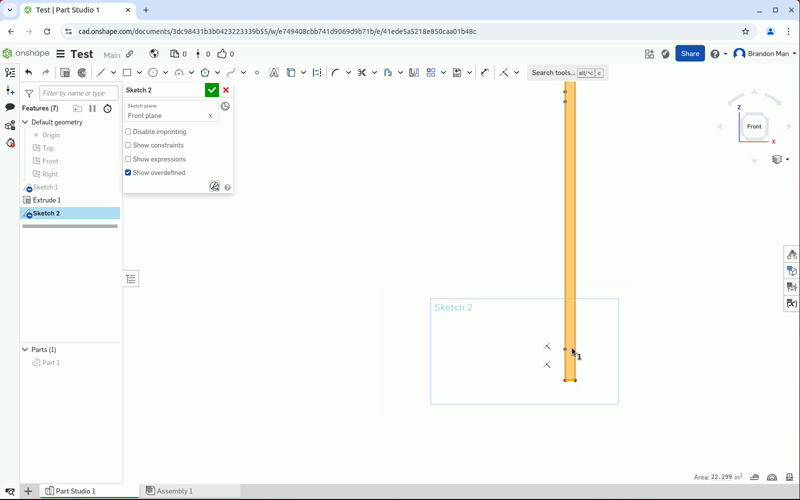
scroll(-6)
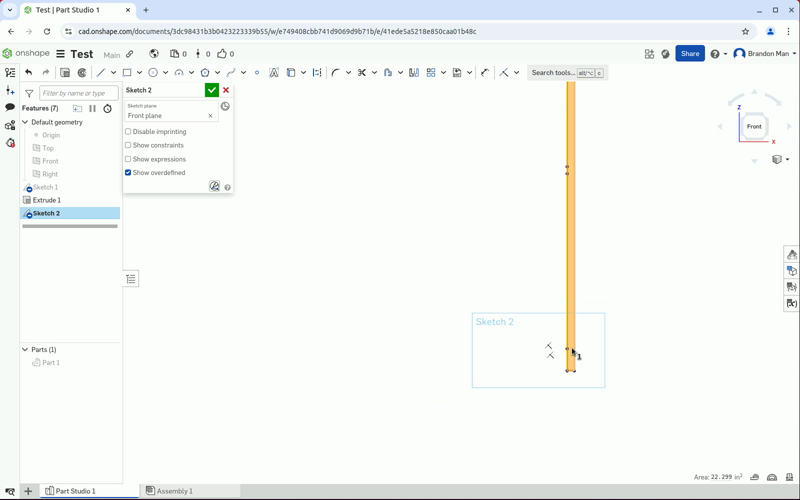
scroll(-6)
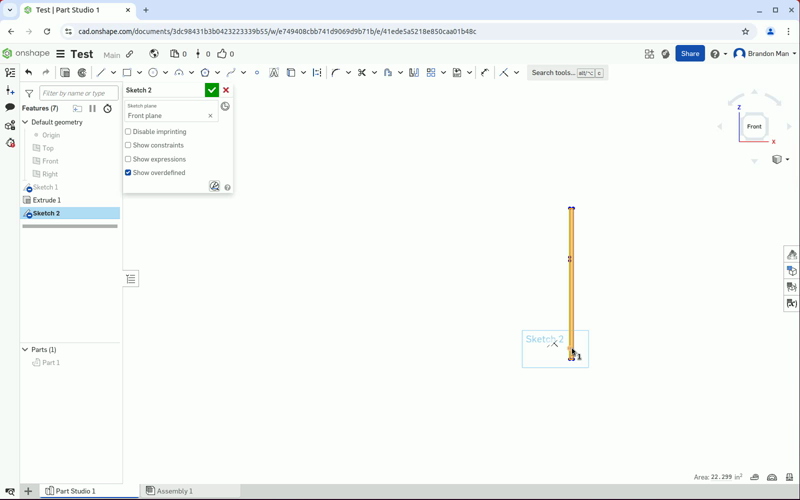
mouse_move(73, 352)
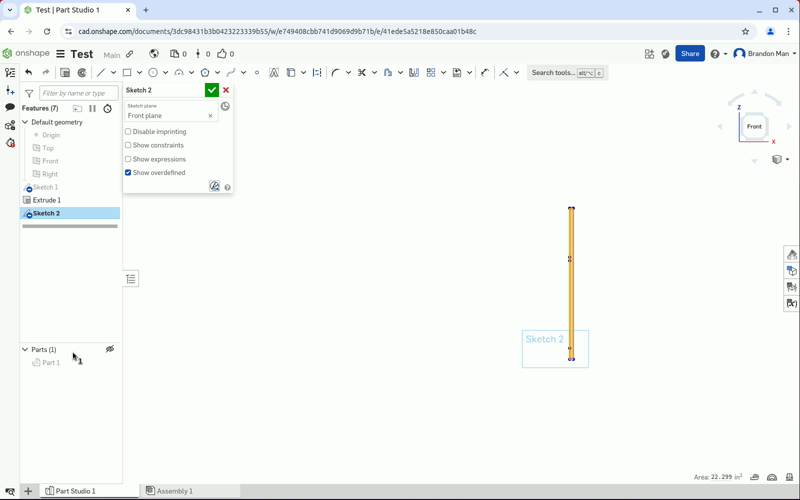
key(shift+y)
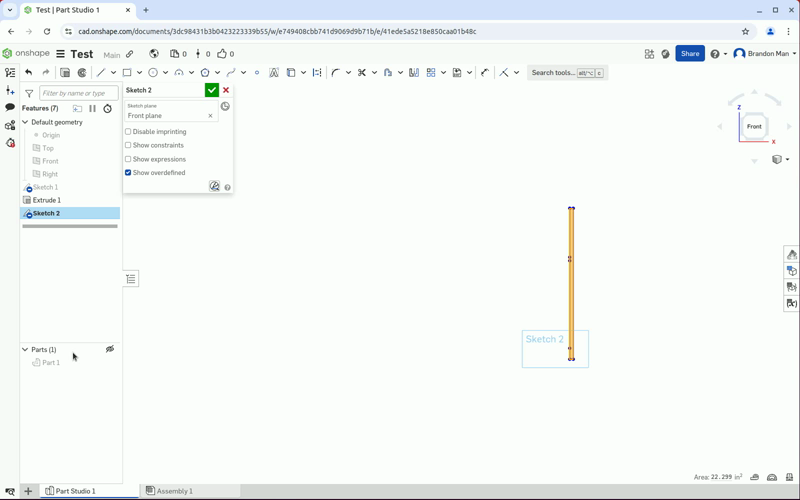
key(shift+e)
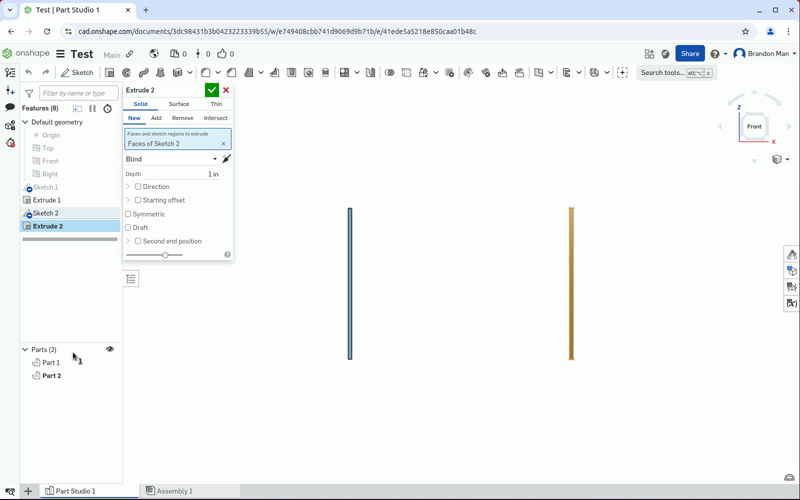
mouse_move(143, 106)
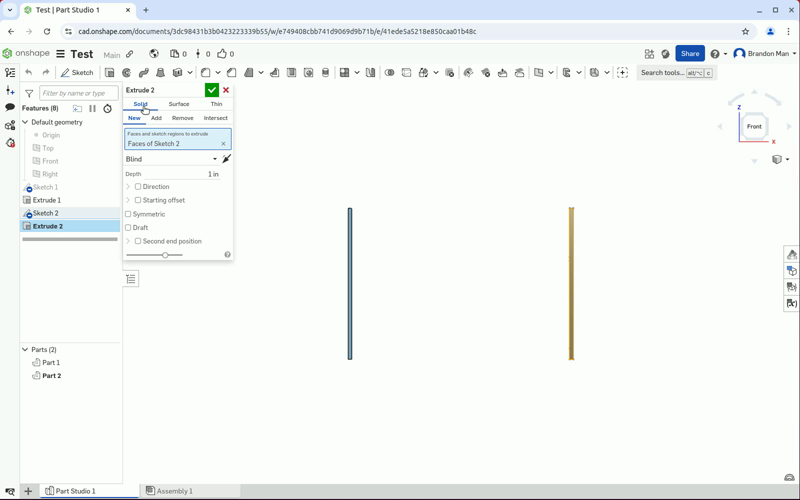
click(143, 106)
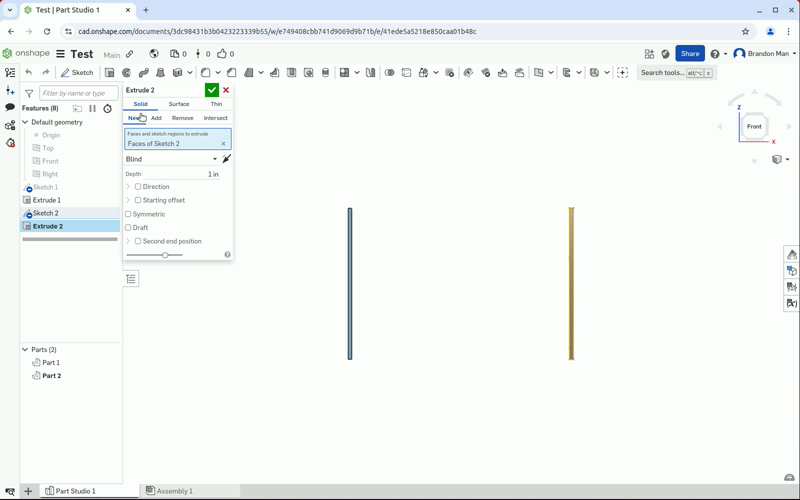
mouse_move(137, 120)
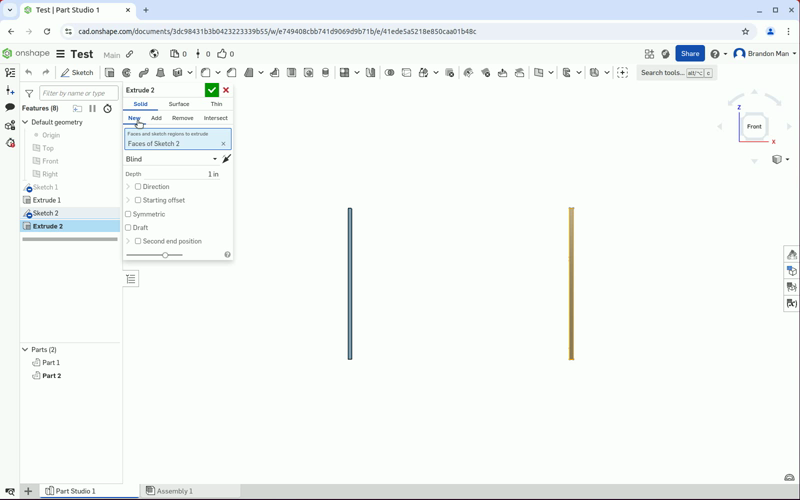
click(137, 120)
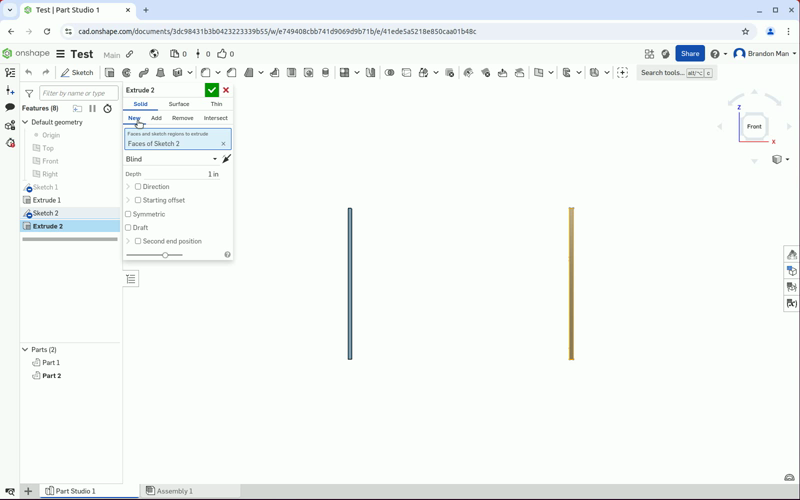
key(tab, 4)
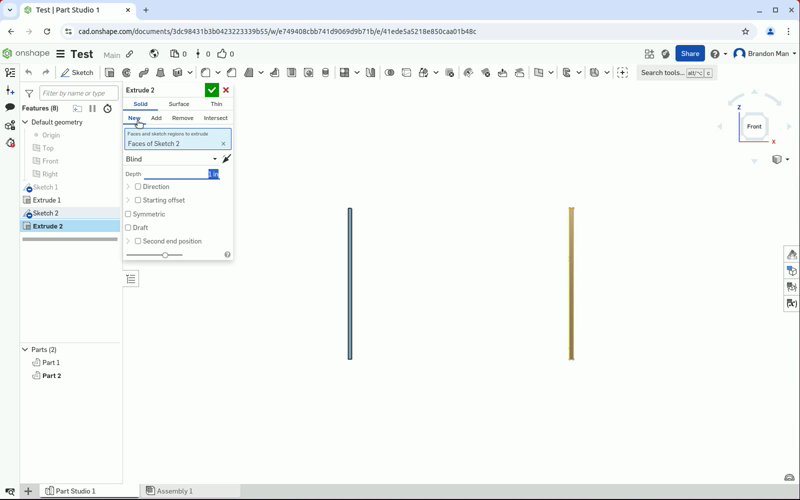
text(22.386)
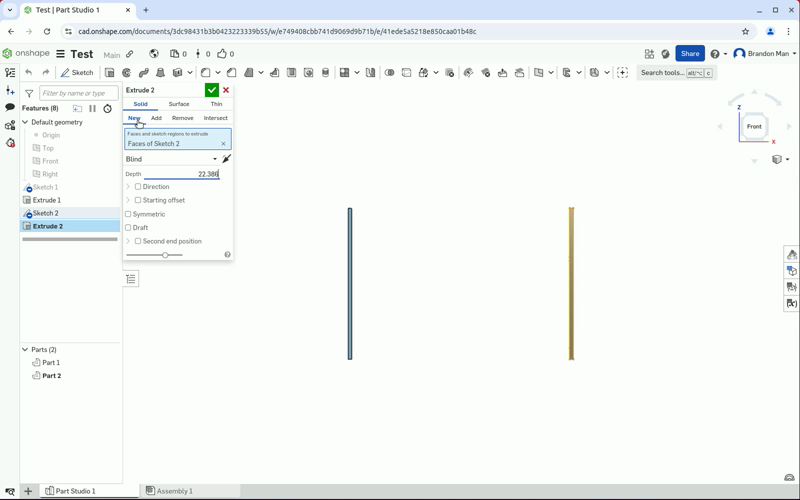
key(enter)
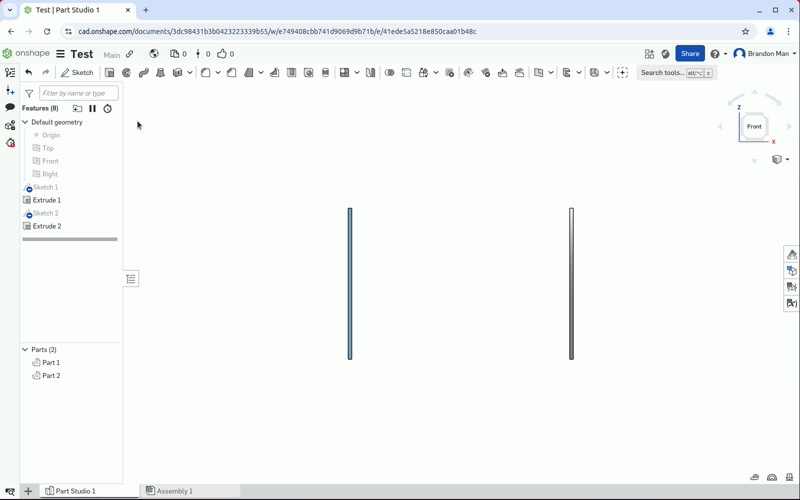
key(shift+h)
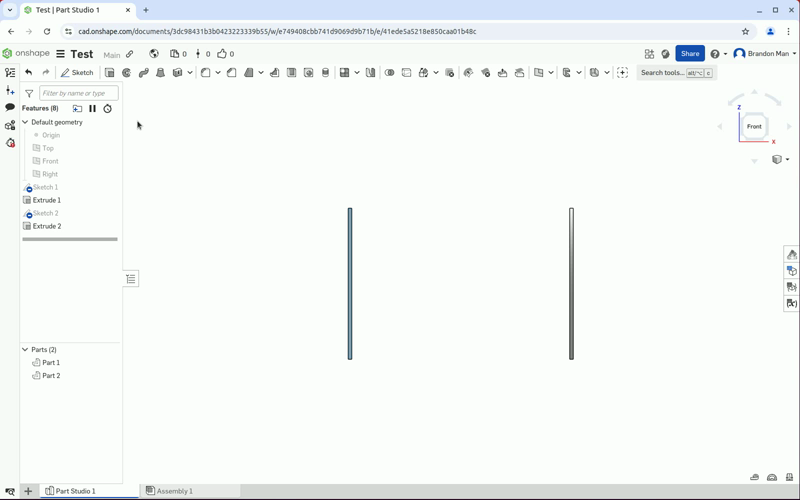
key(shift+h)
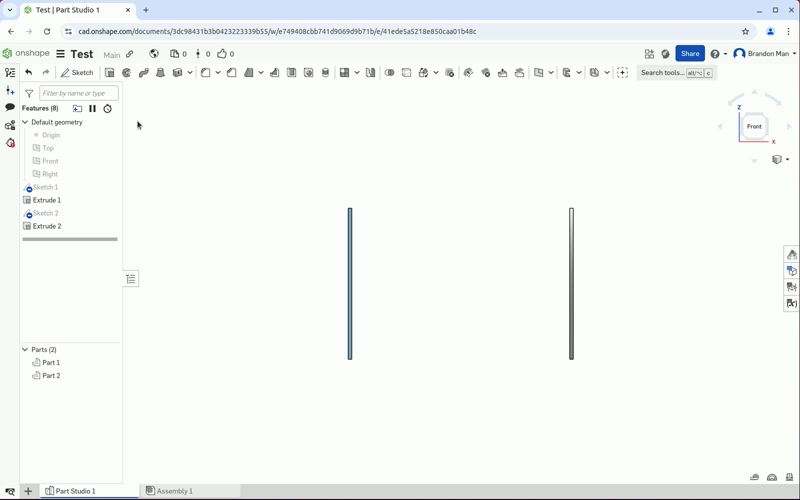
mouse_move(73, 189)
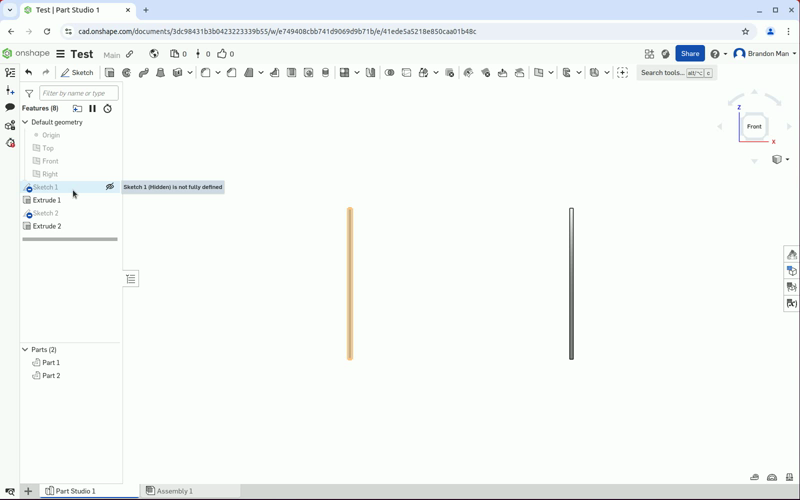
click(73, 189)
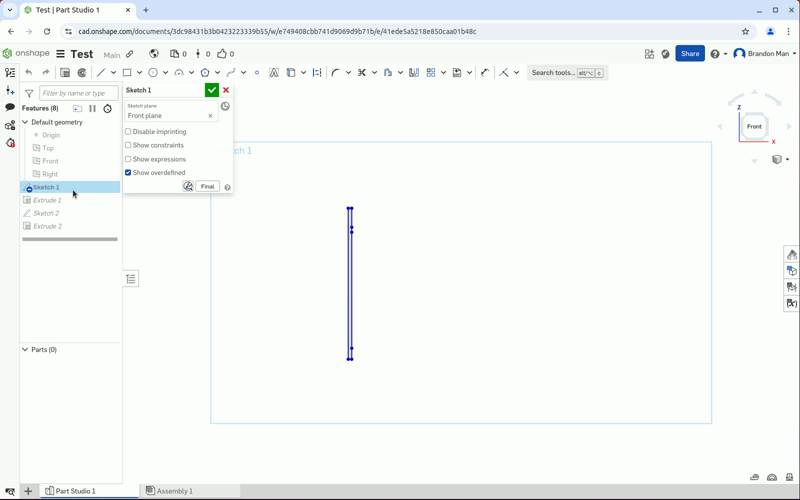
mouse_move(229, 92)
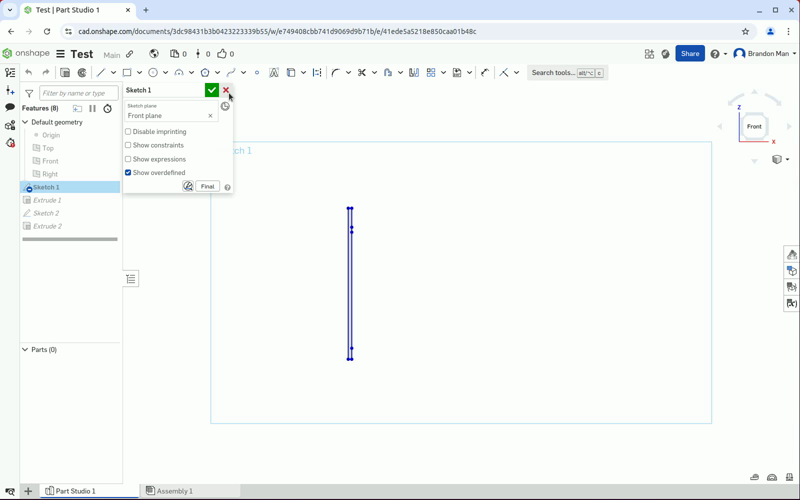
click(229, 92)
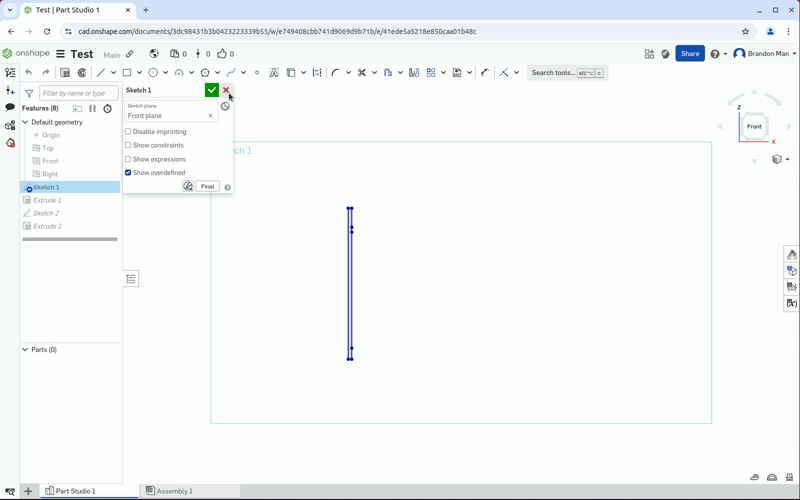
key(shift+s)
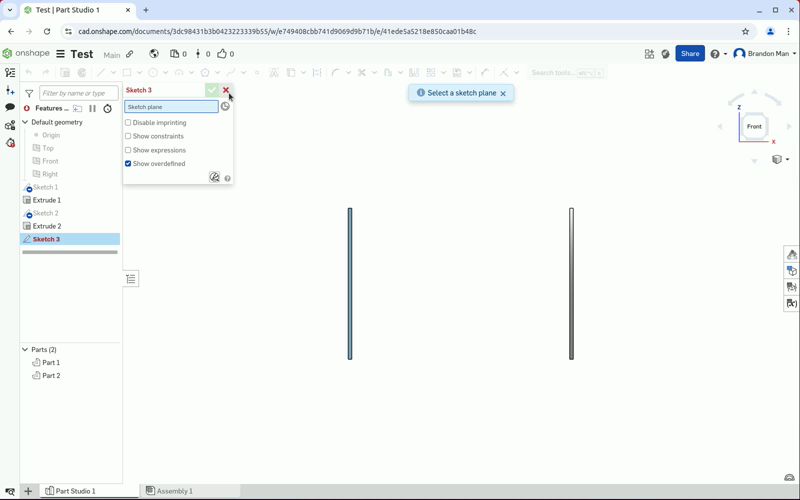
mouse_move(73, 163)
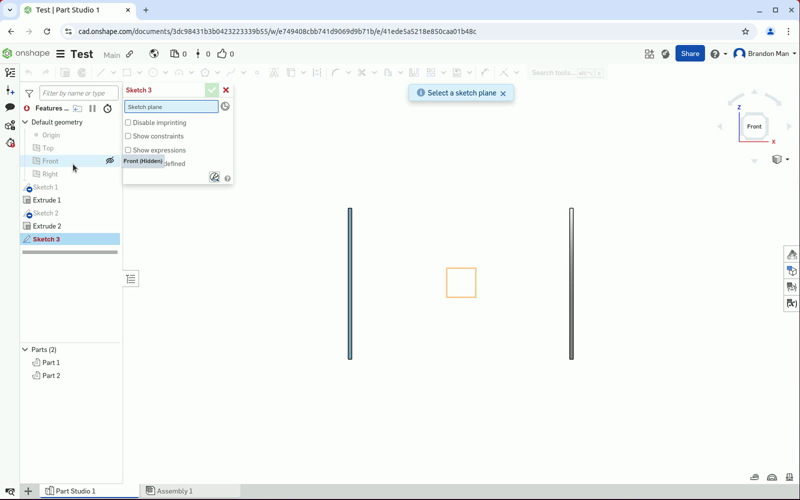
click(73, 163)
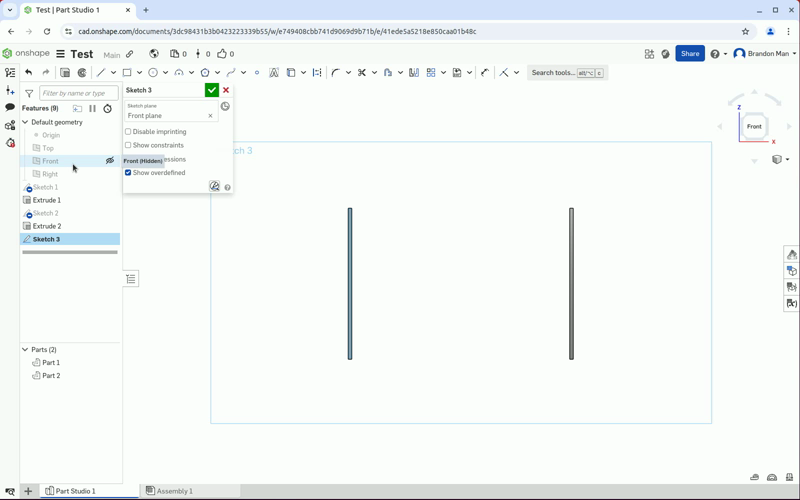
mouse_move(73, 352)
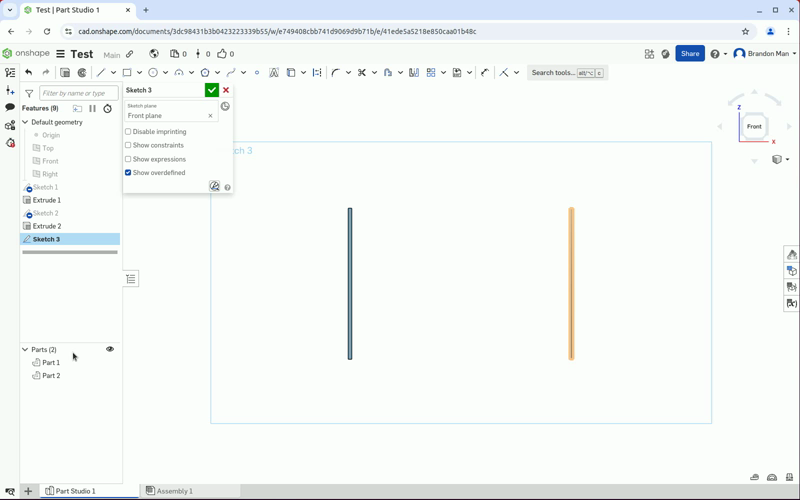
key(y)
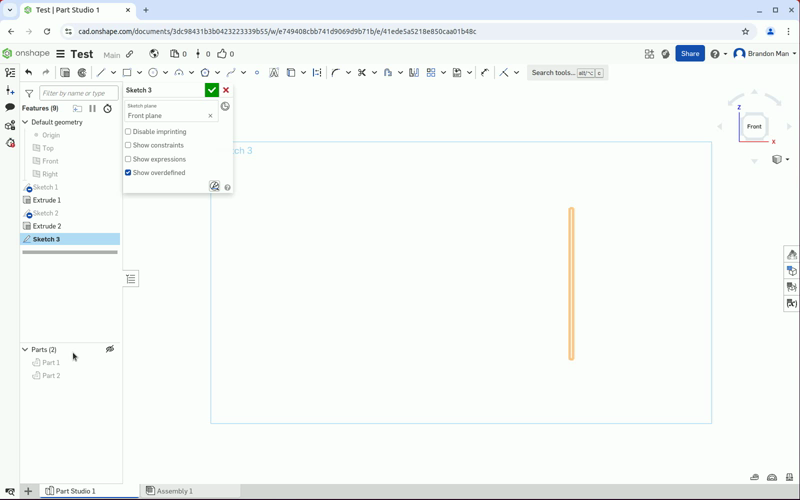
key(l)
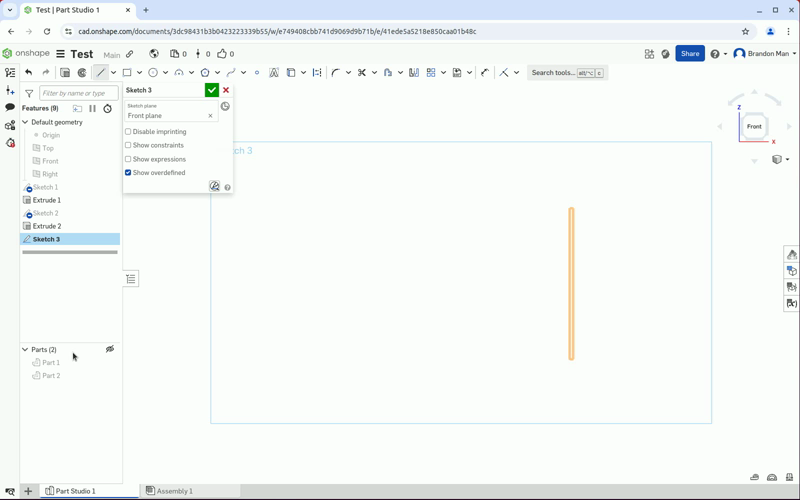
key_down(shift)
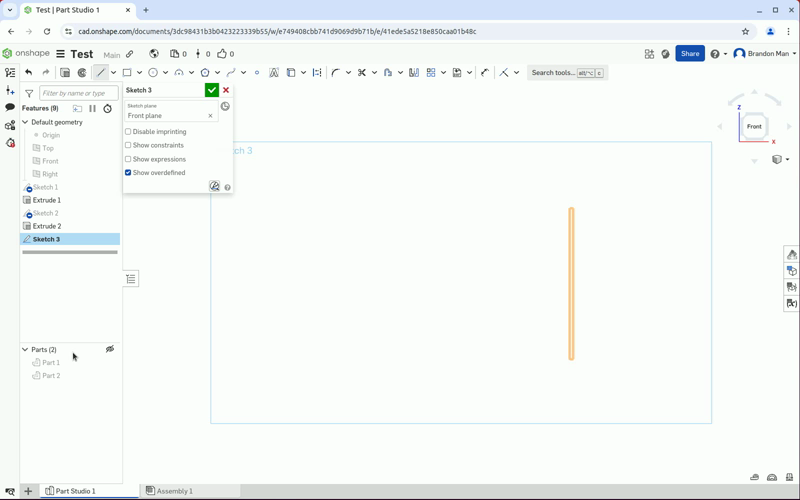
mouse_move(484, 359)
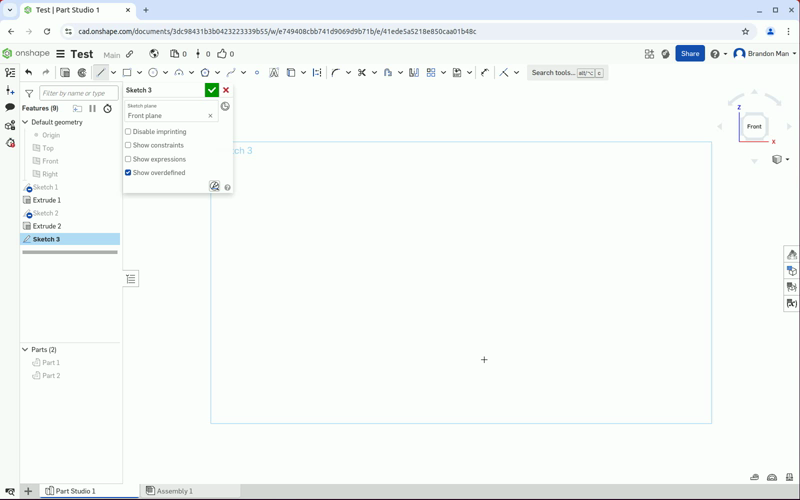
click(484, 359)
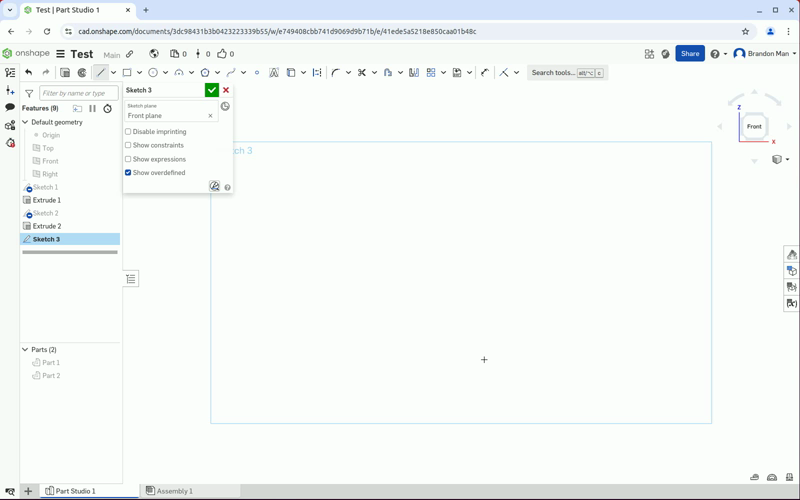
key_up(shift)
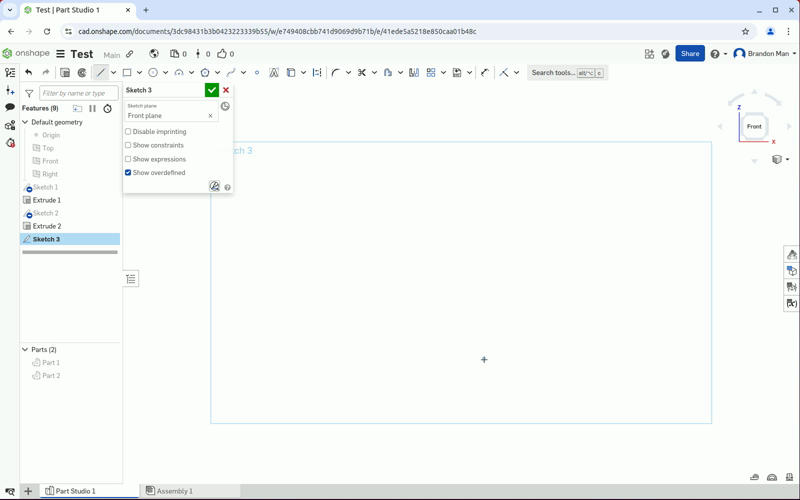
key_down(shift)
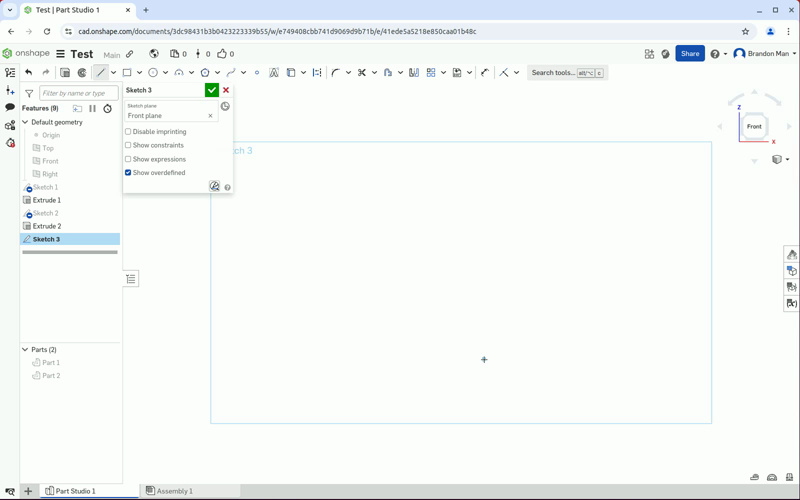
mouse_move(514, 359)
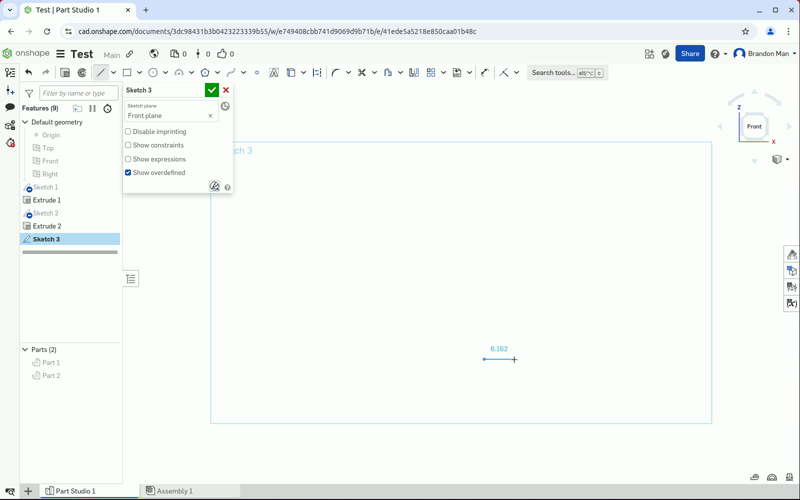
mouse_move(487, 359)
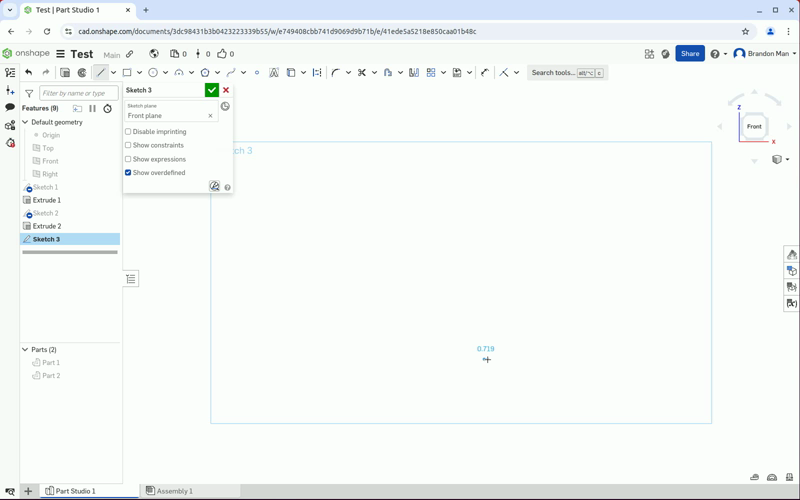
scroll(6)
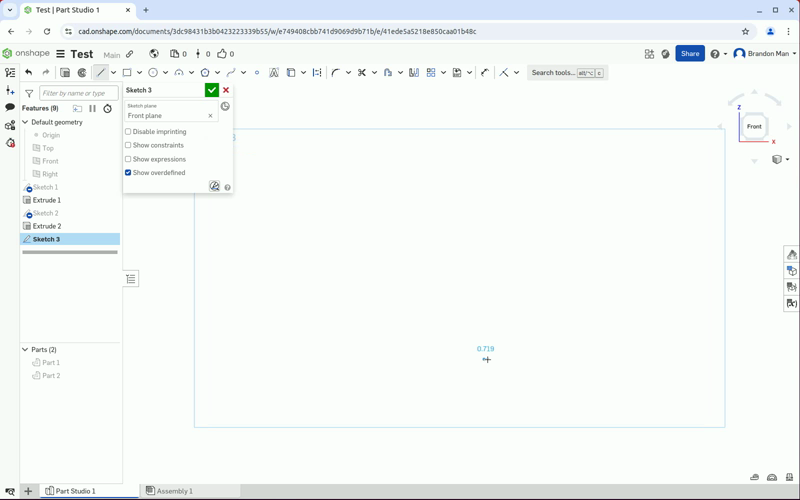
scroll(6)
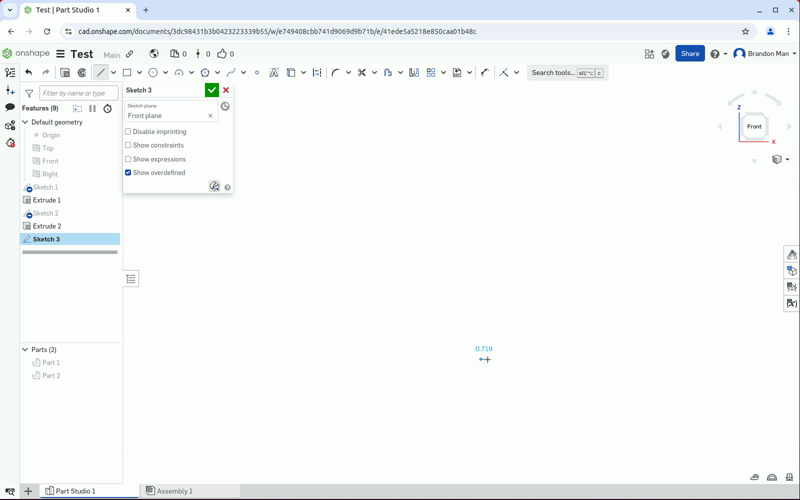
scroll(6)
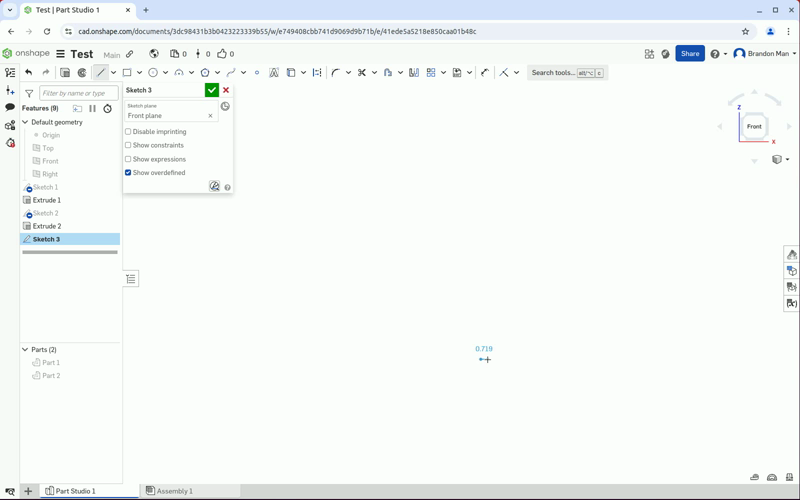
scroll(6)
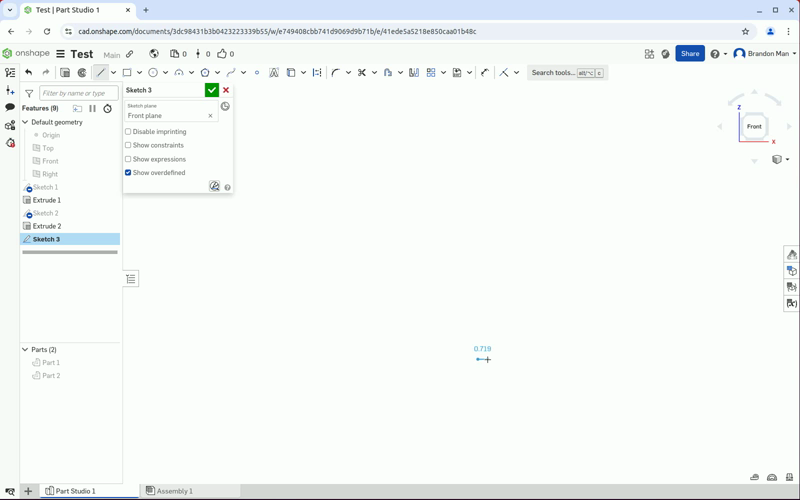
scroll(6)
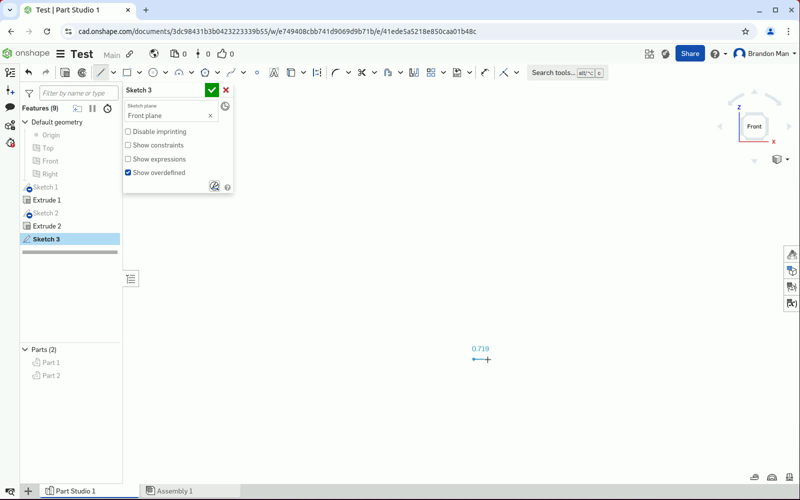
scroll(6)
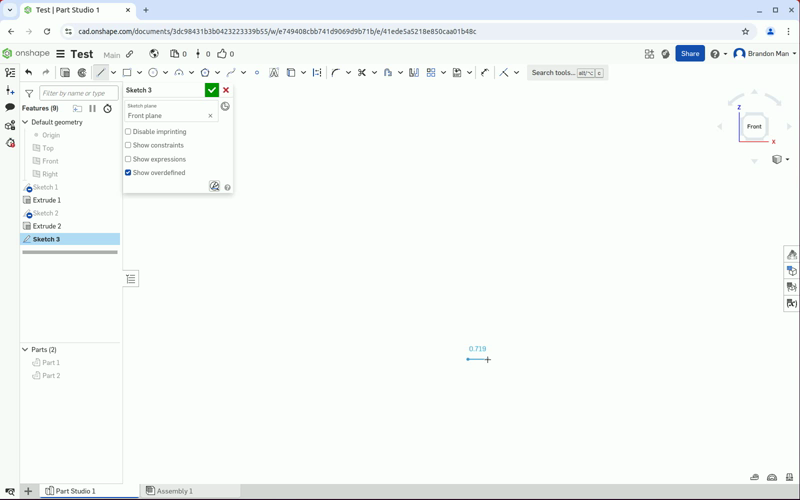
scroll(6)
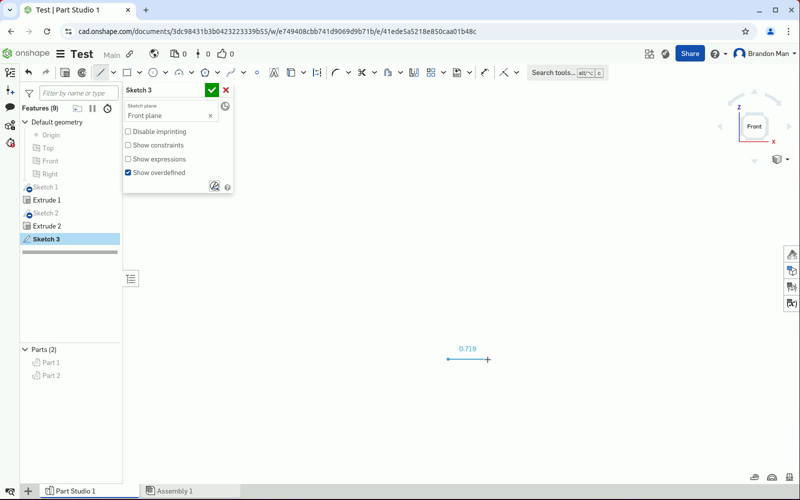
click(487, 359)
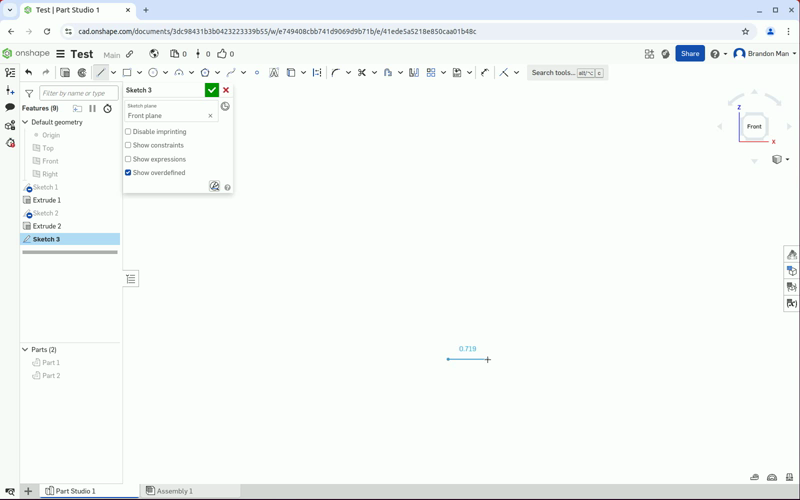
scroll(-6)
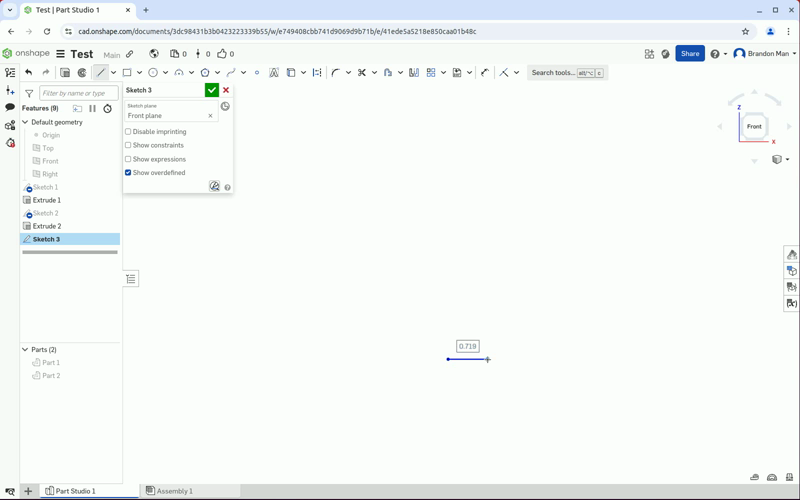
scroll(-6)
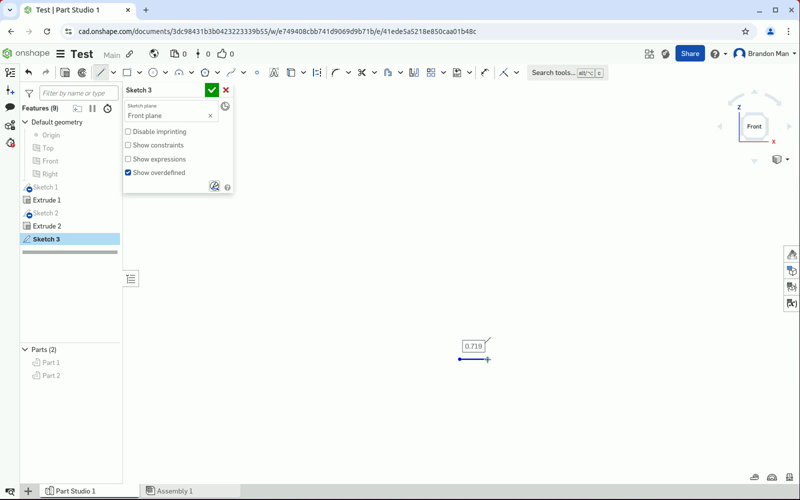
scroll(-6)
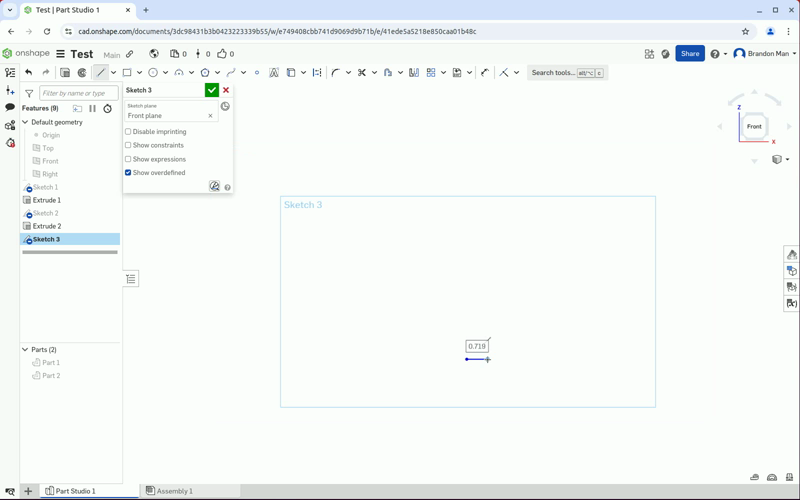
scroll(-6)
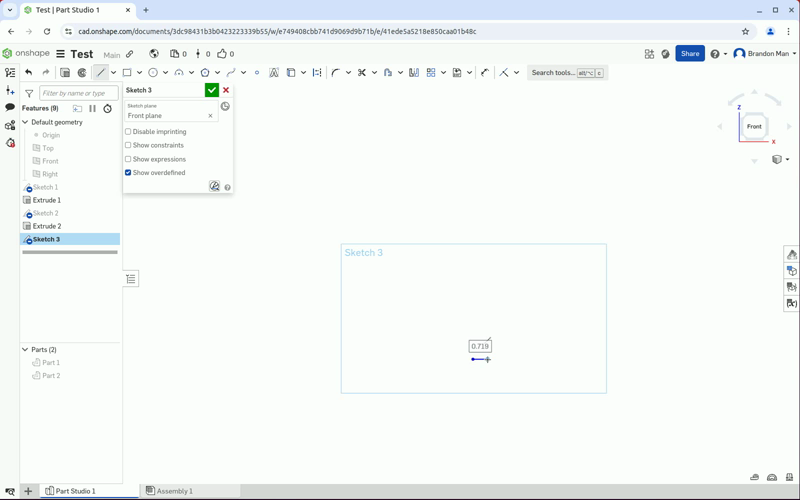
scroll(-6)
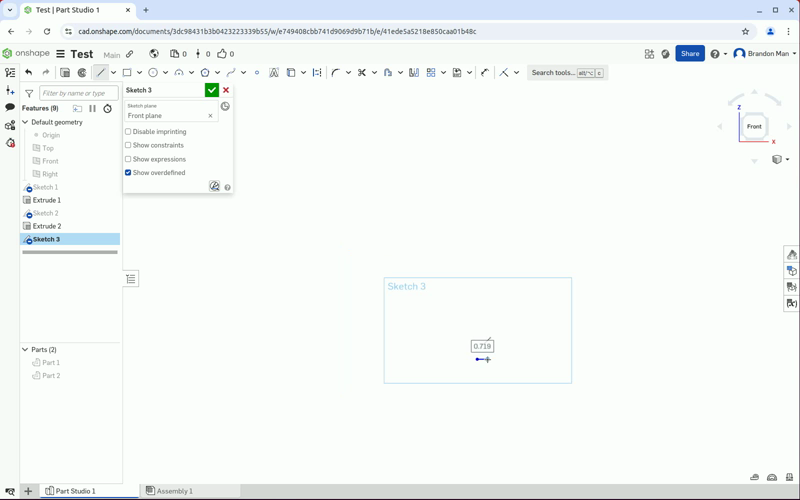
scroll(-6)
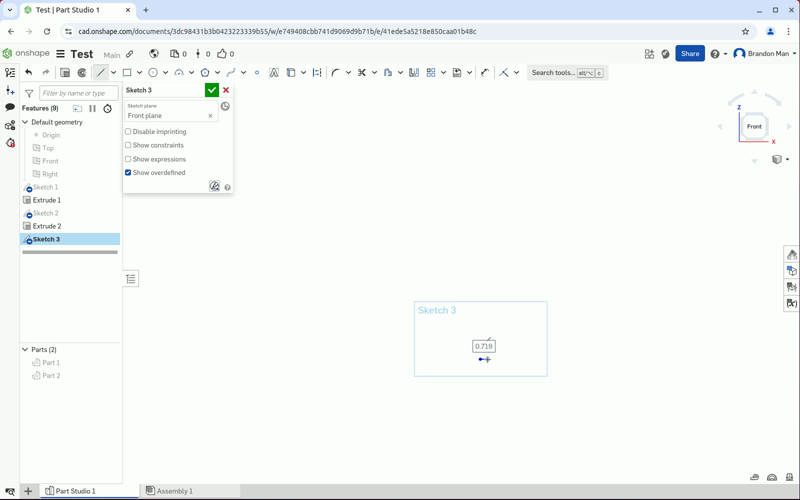
scroll(-6)
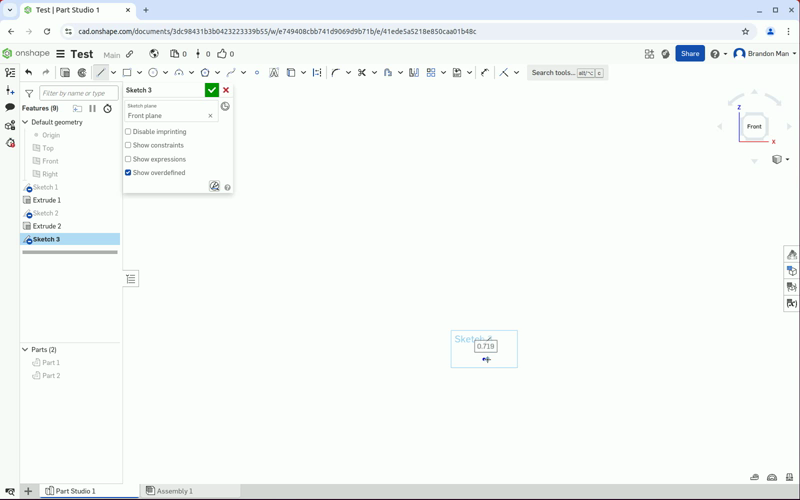
key_up(shift)
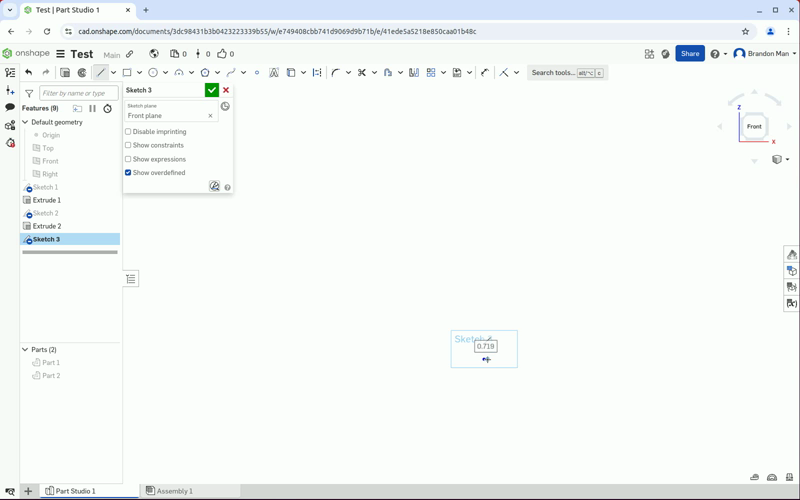
key_down(shift)
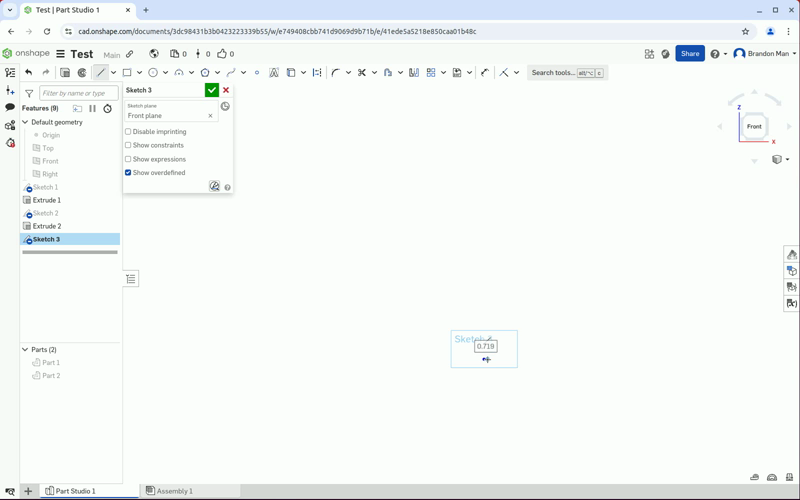
mouse_move(517, 359)
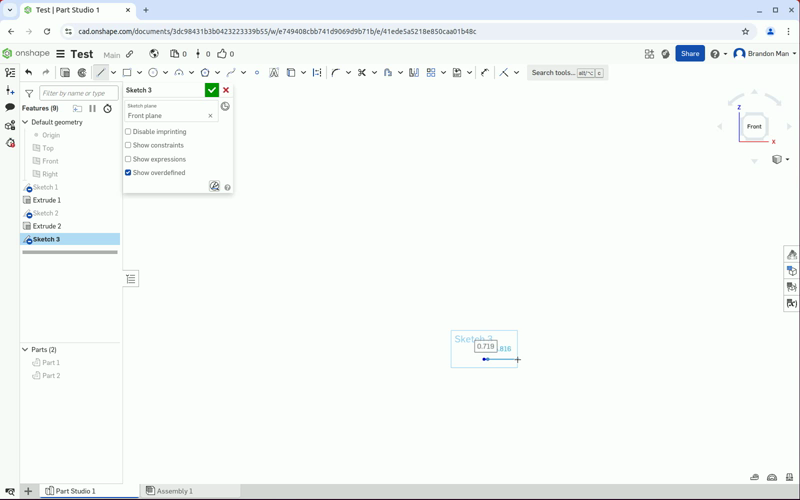
mouse_move(487, 348)
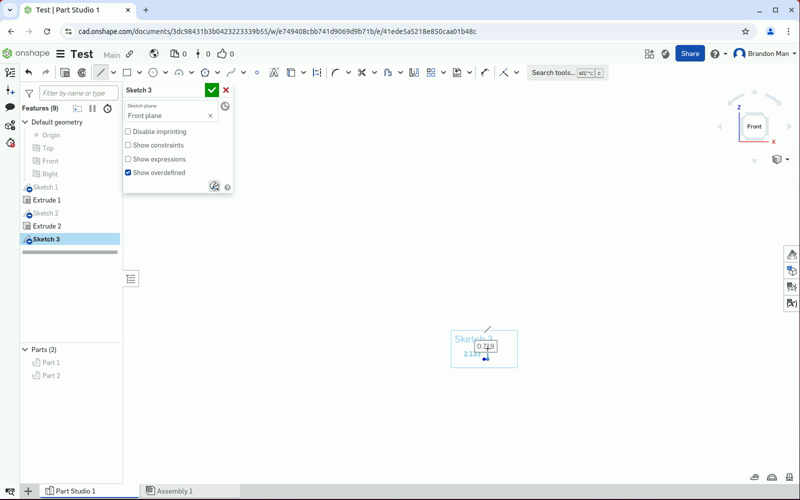
click(487, 348)
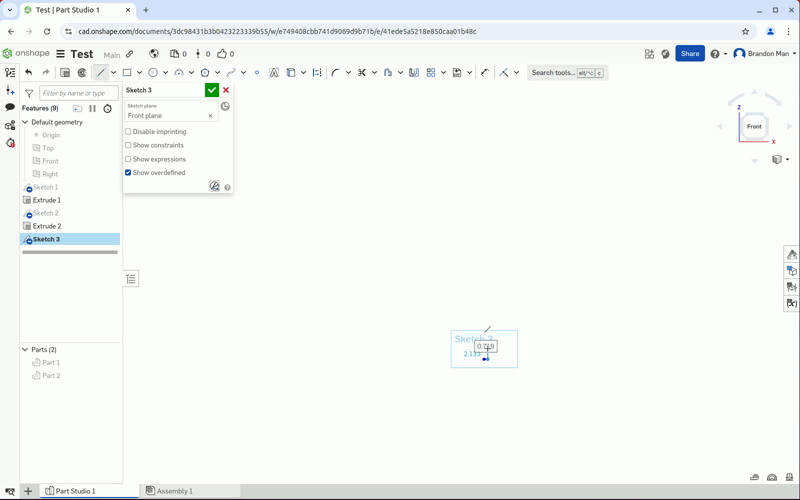
key_up(shift)
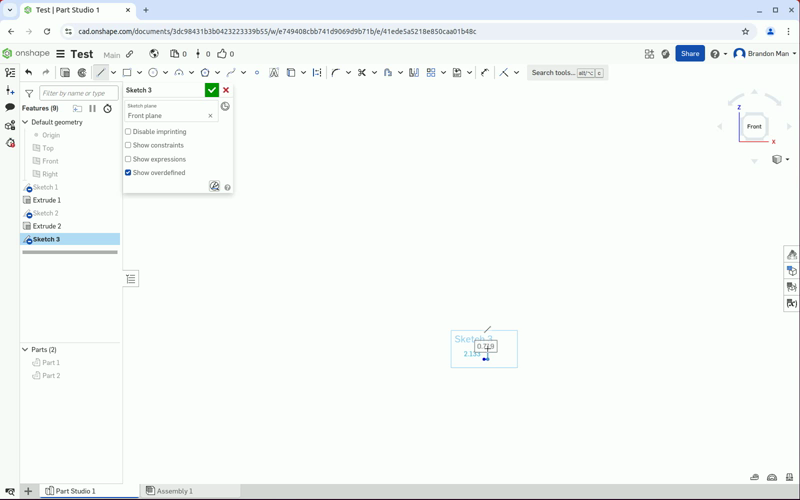
key_down(shift)
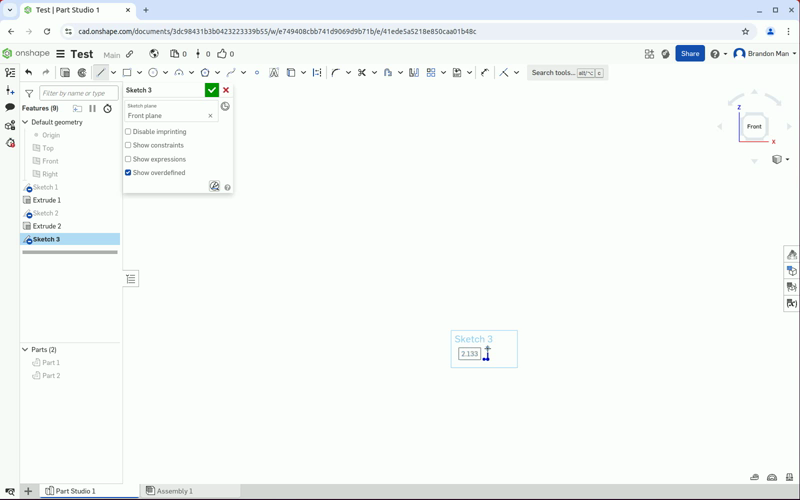
mouse_move(487, 260)
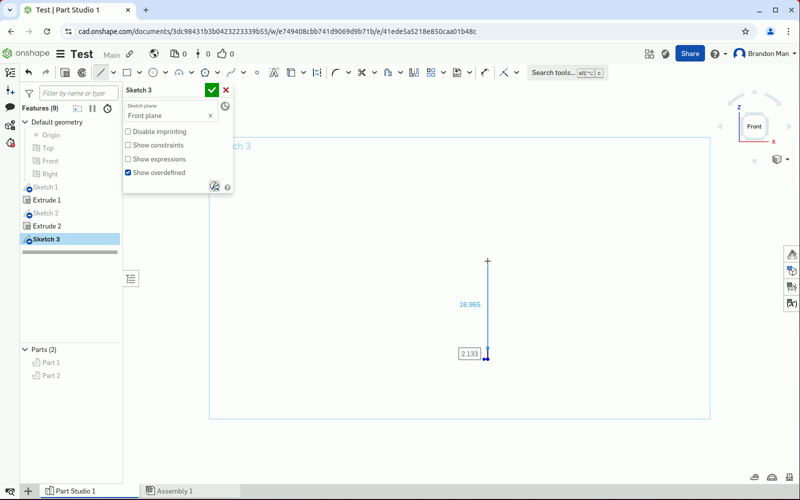
click(487, 260)
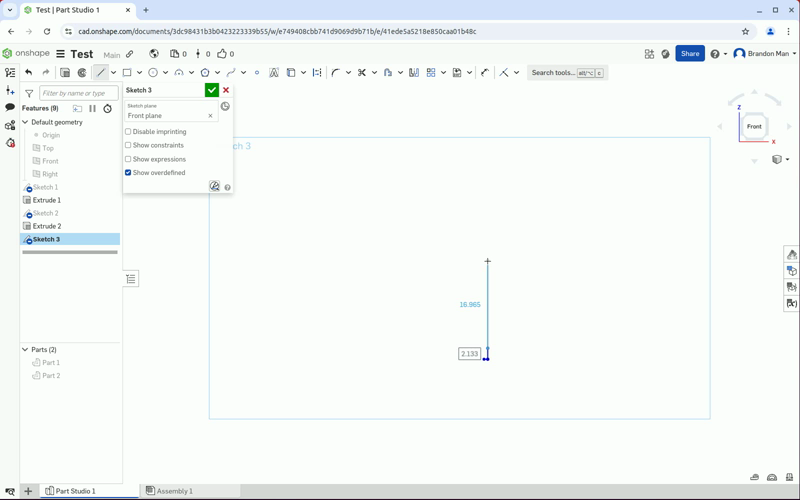
key_up(shift)
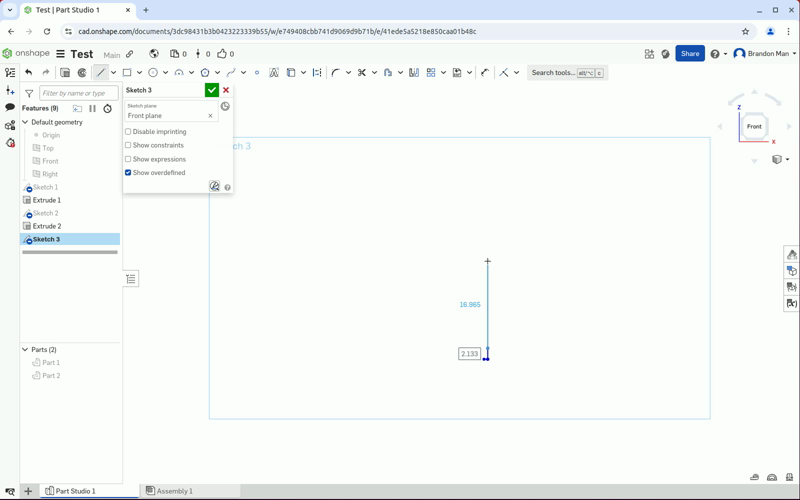
key_down(shift)
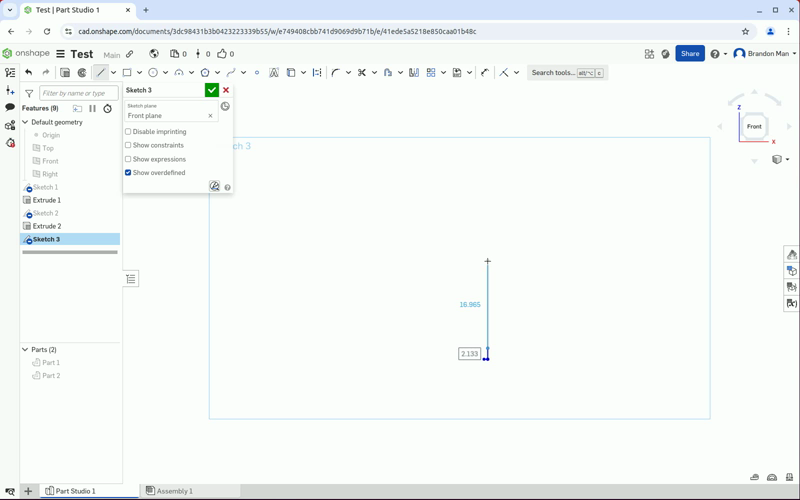
mouse_move(517, 260)
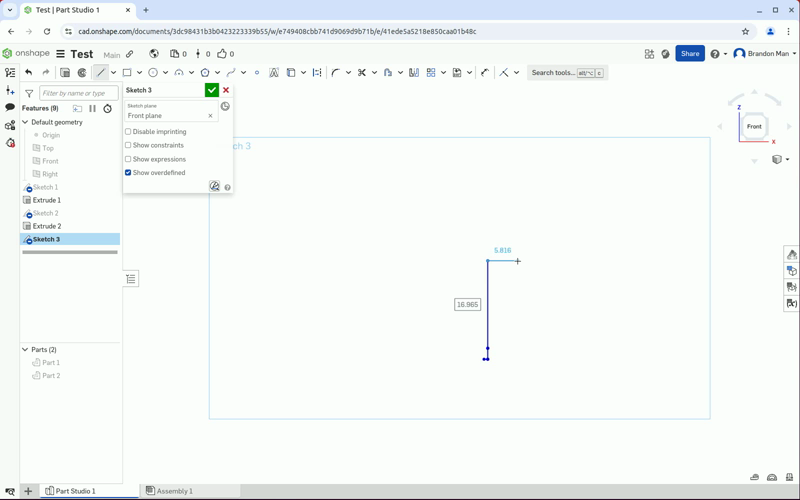
mouse_move(487, 257)
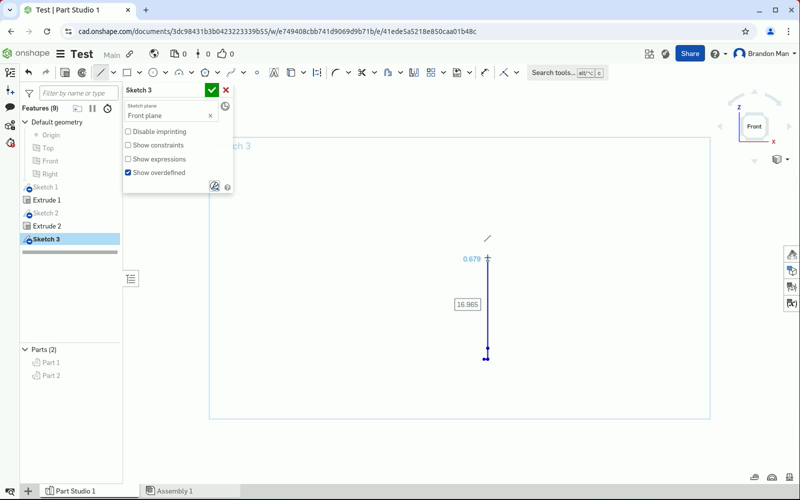
scroll(6)
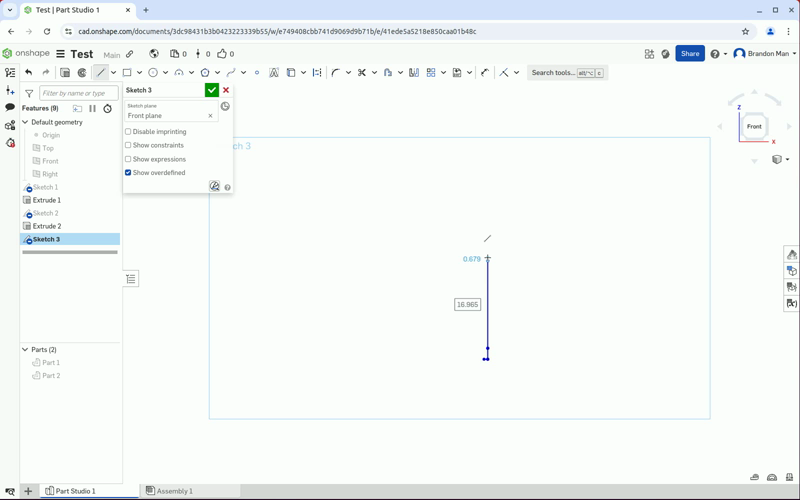
scroll(6)
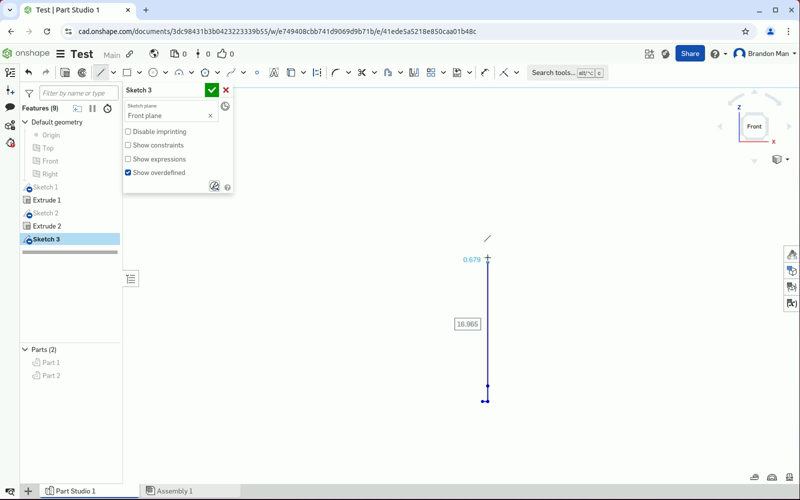
scroll(6)
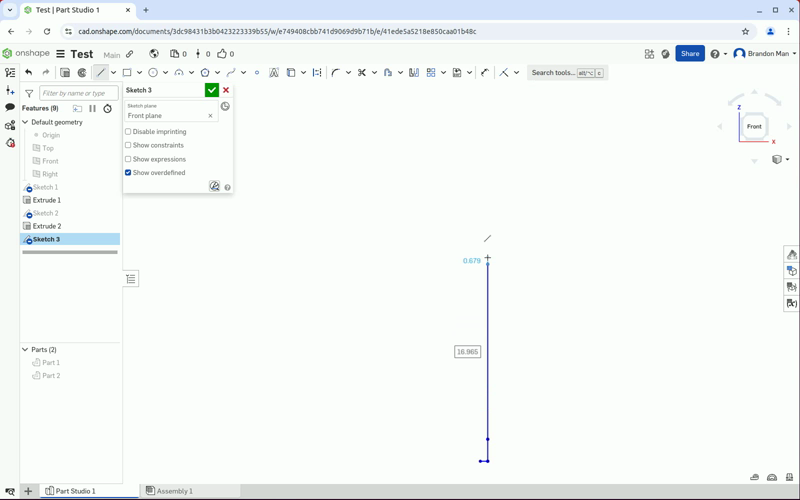
scroll(6)
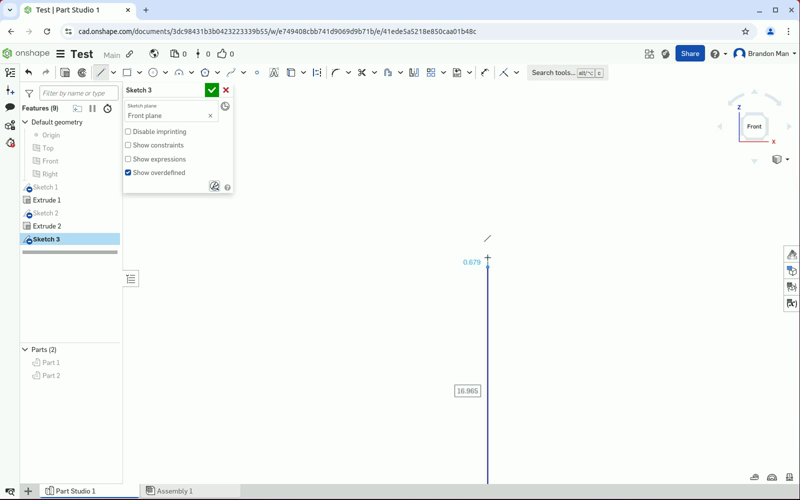
scroll(6)
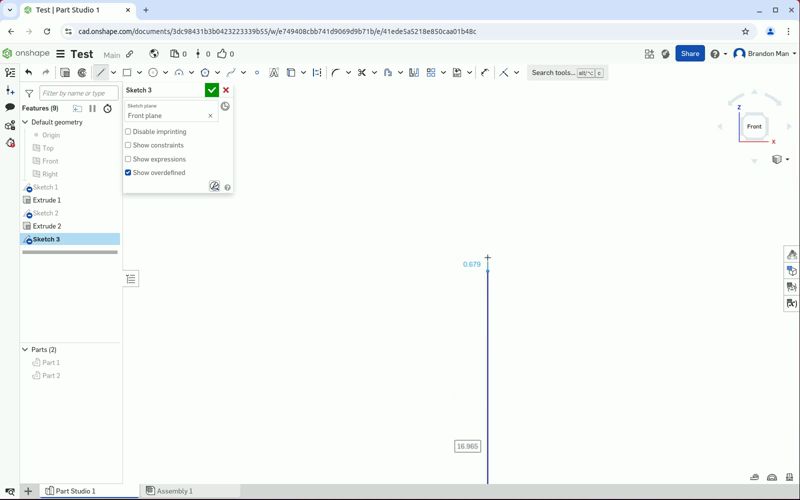
scroll(6)
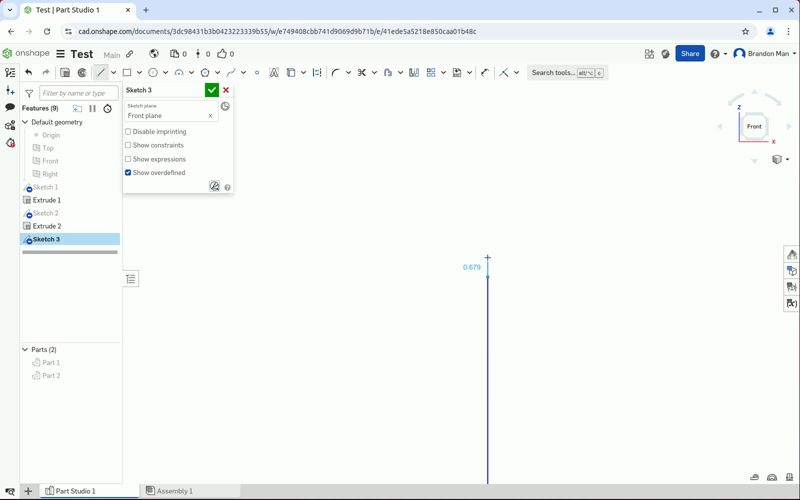
scroll(6)
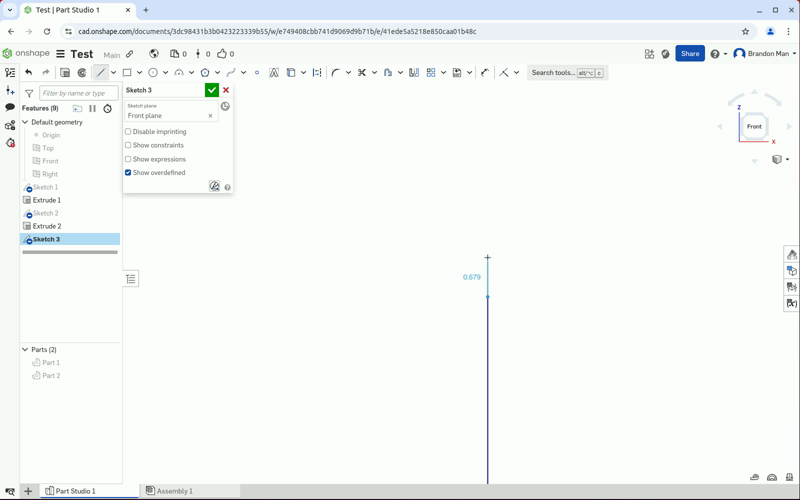
click(487, 257)
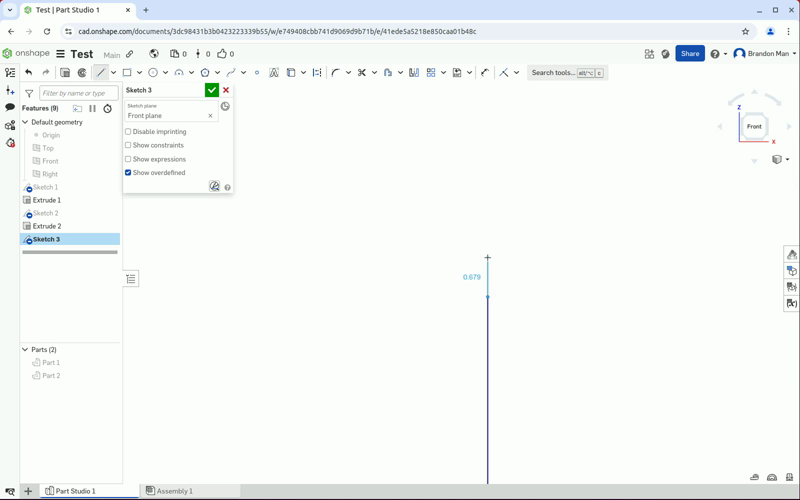
scroll(-6)
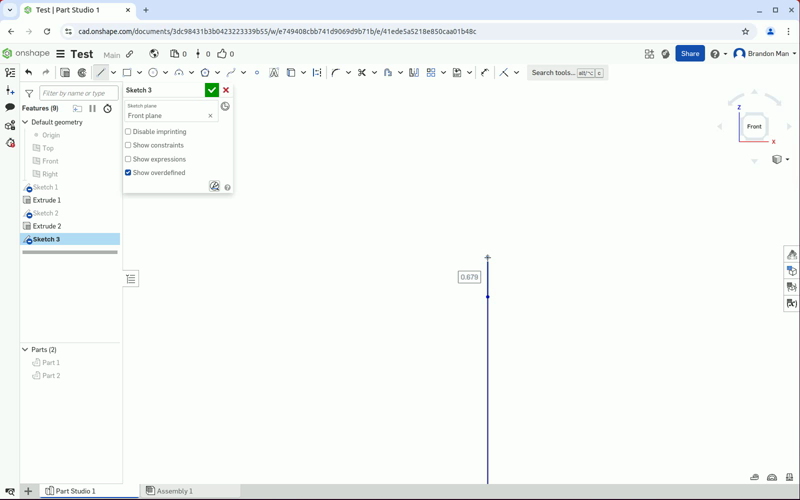
scroll(-6)
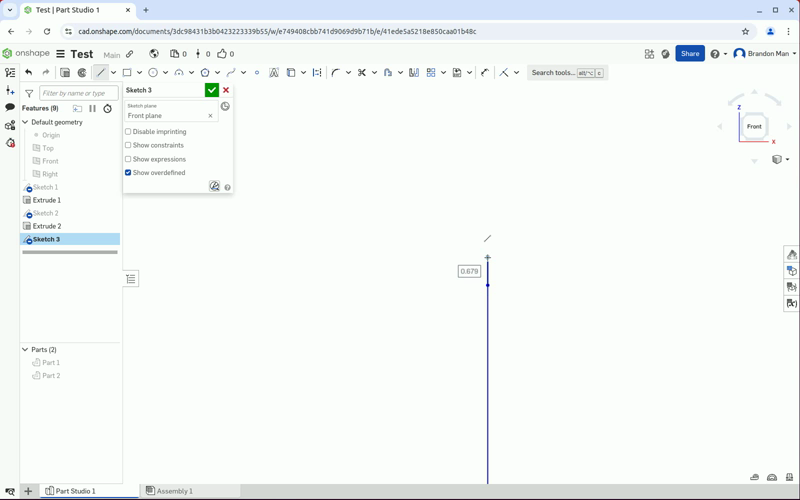
scroll(-6)
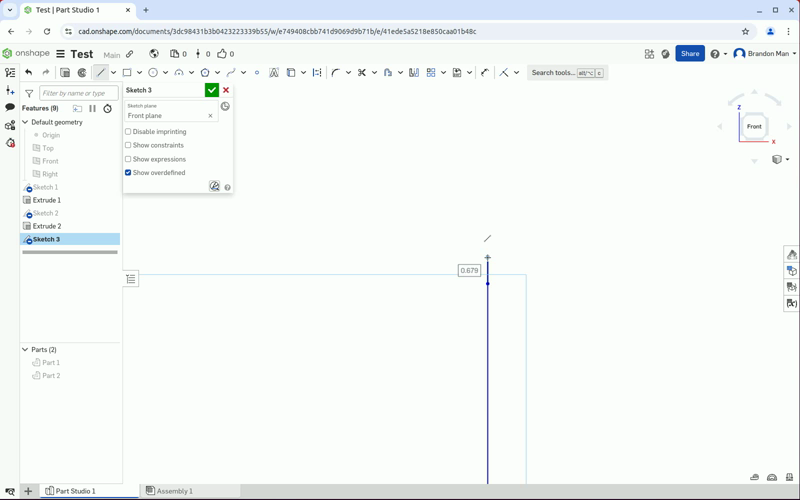
scroll(-6)
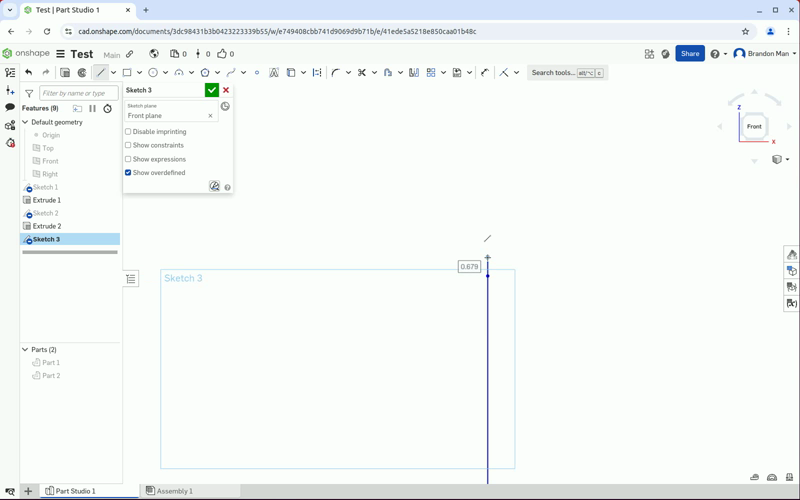
scroll(-6)
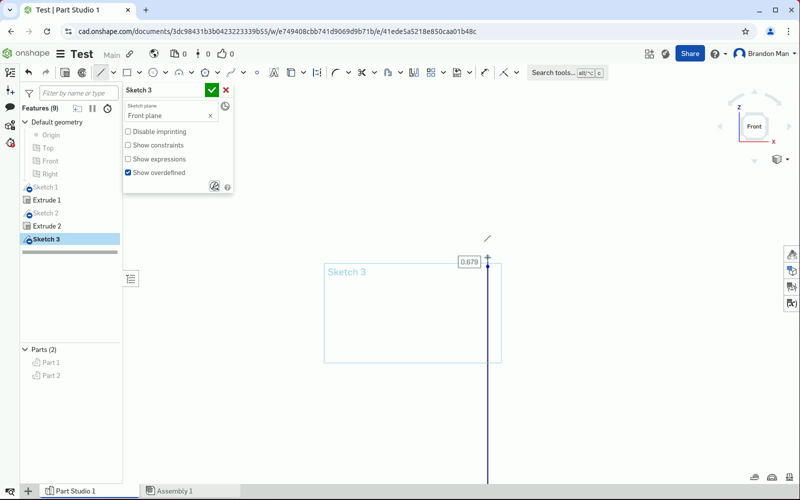
scroll(-6)
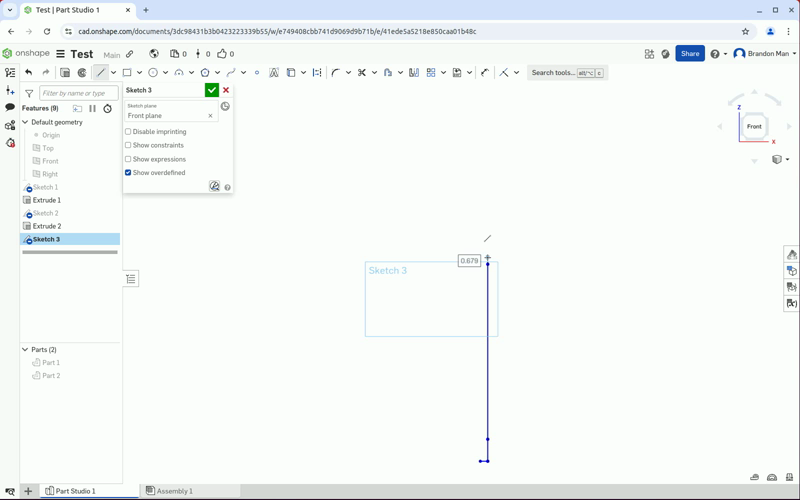
scroll(-6)
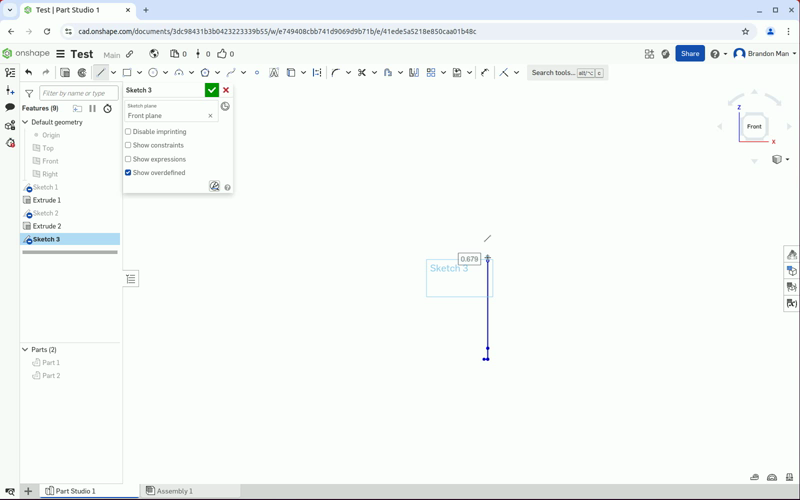
key_up(shift)
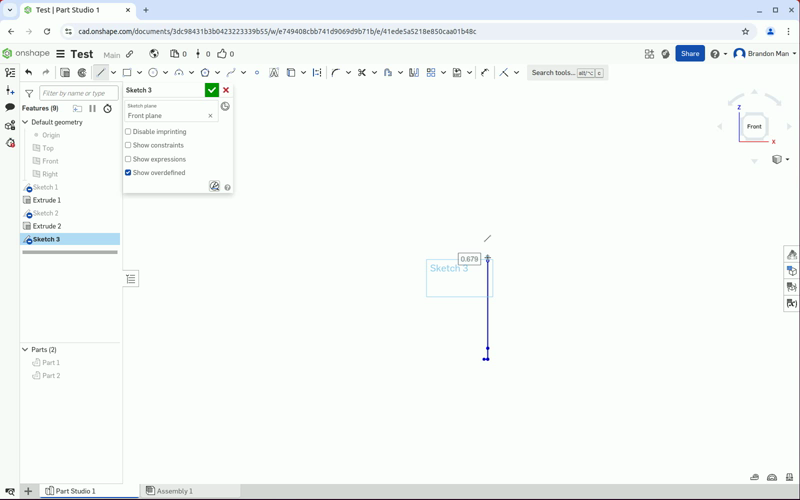
key_down(shift)
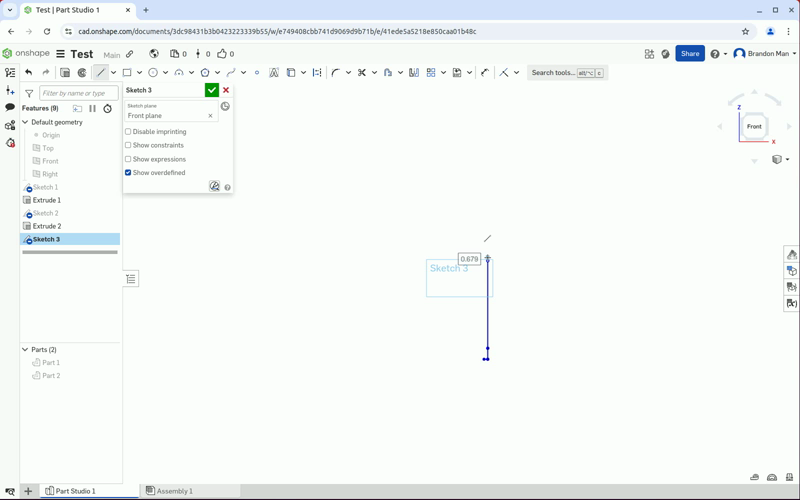
mouse_move(517, 257)
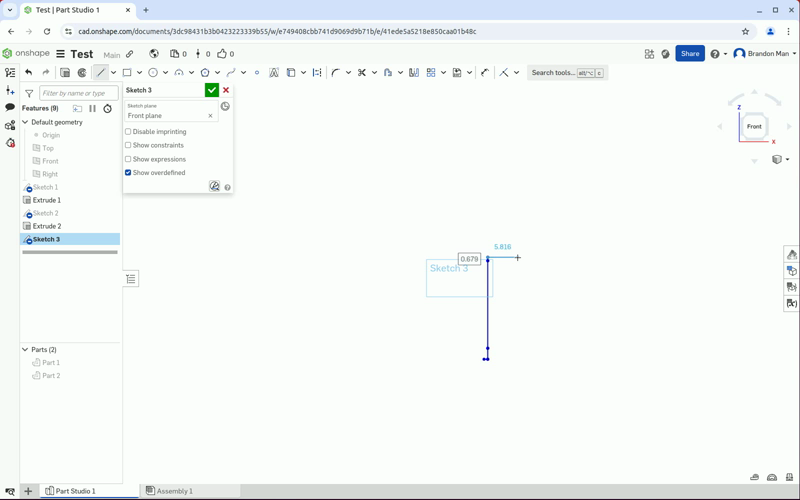
mouse_move(487, 208)
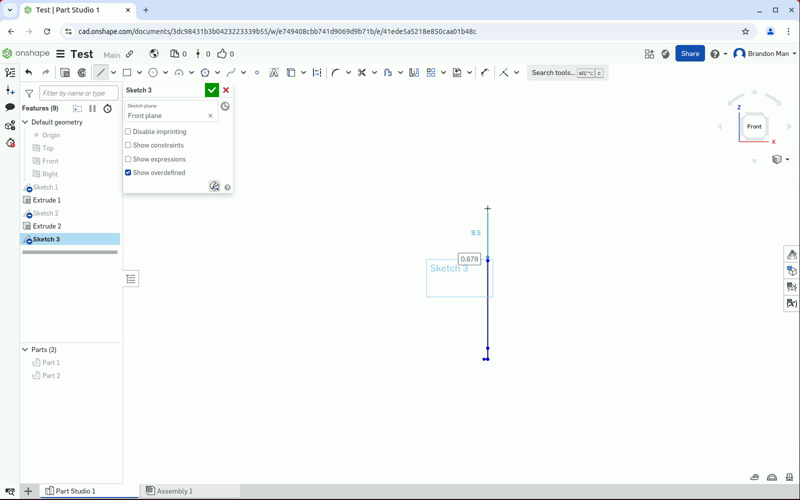
click(487, 208)
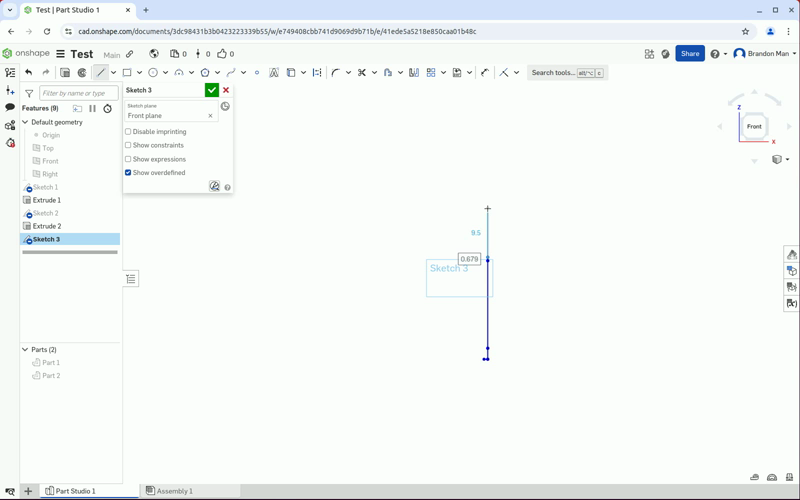
key_up(shift)
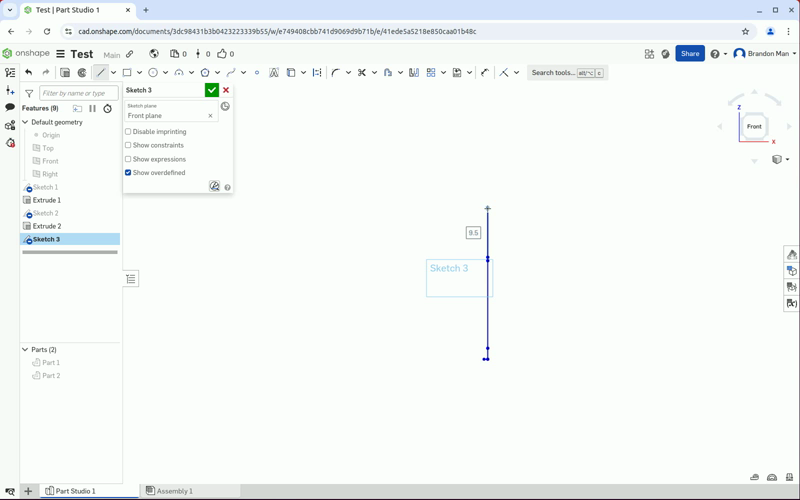
key_down(shift)
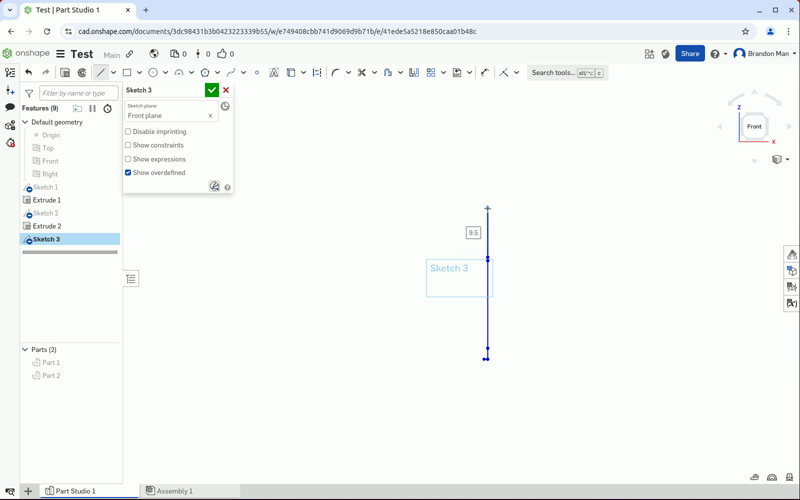
mouse_move(517, 208)
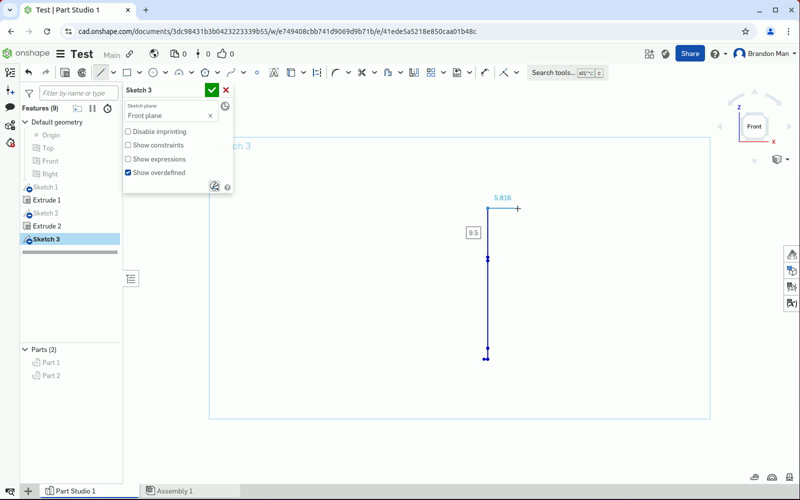
mouse_move(484, 208)
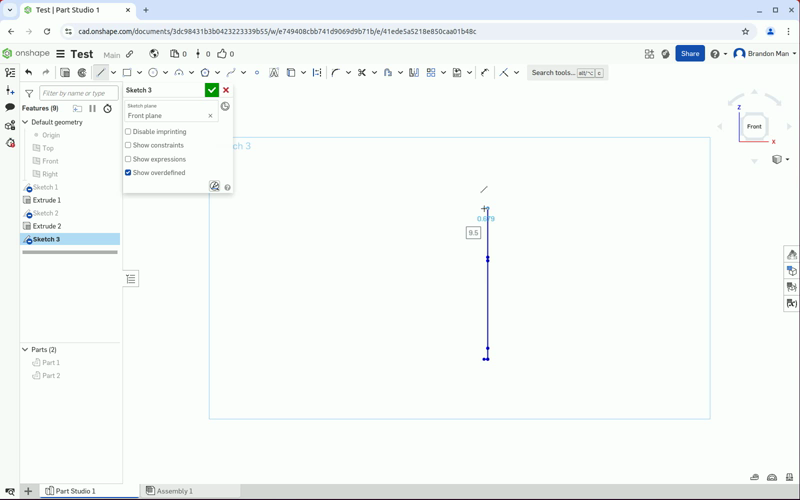
scroll(6)
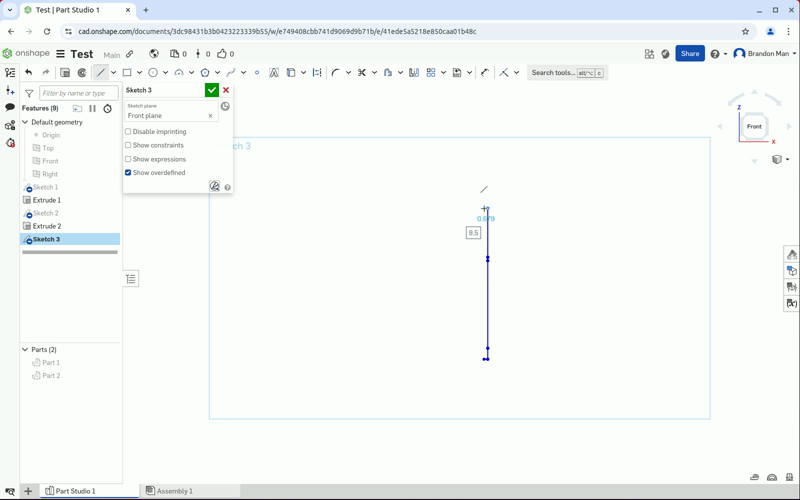
scroll(6)
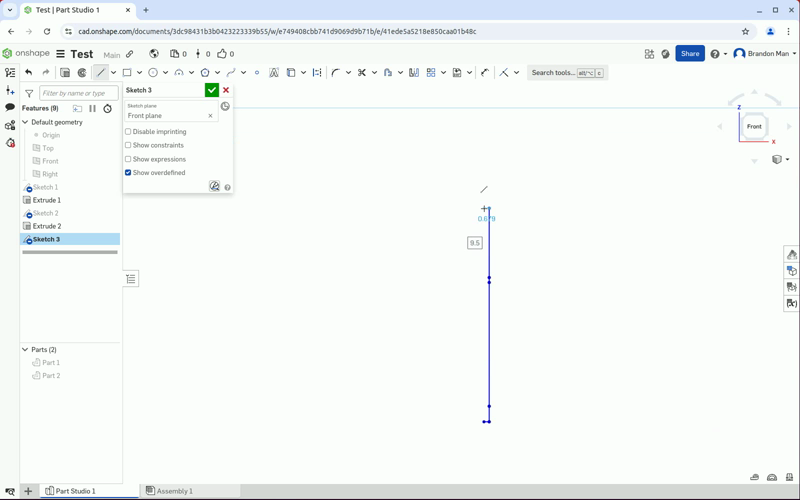
scroll(6)
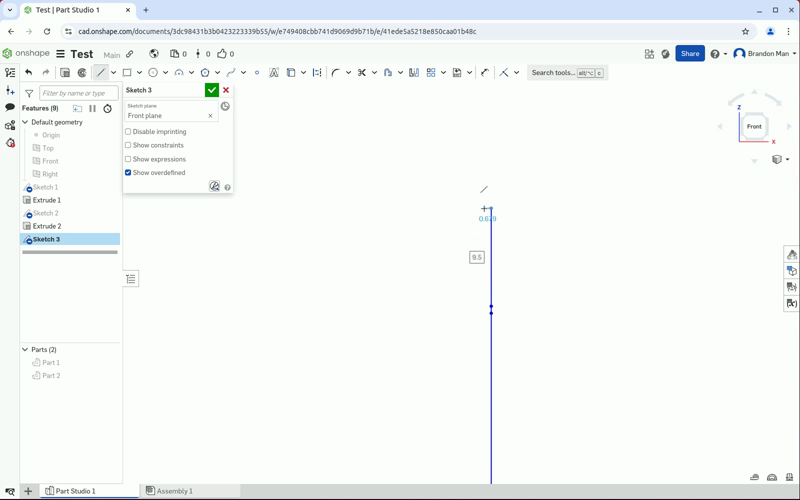
scroll(6)
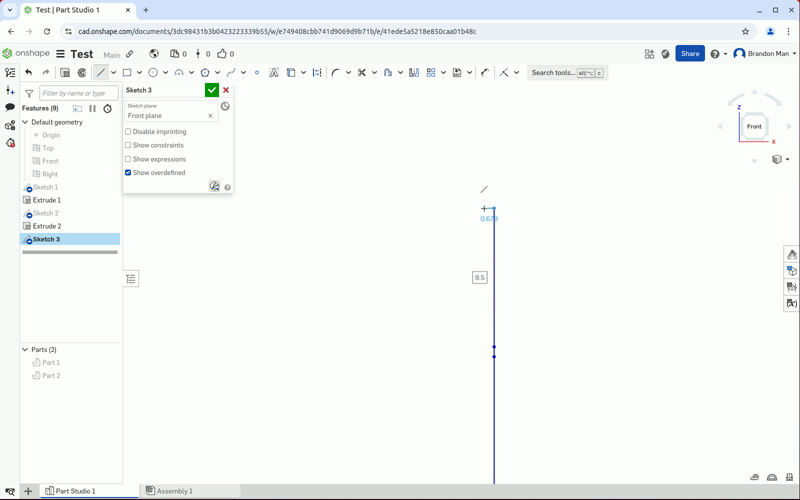
scroll(6)
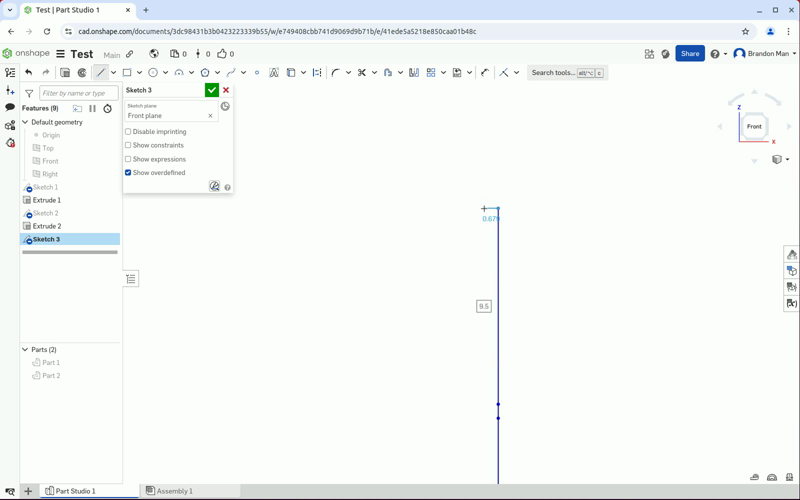
scroll(6)
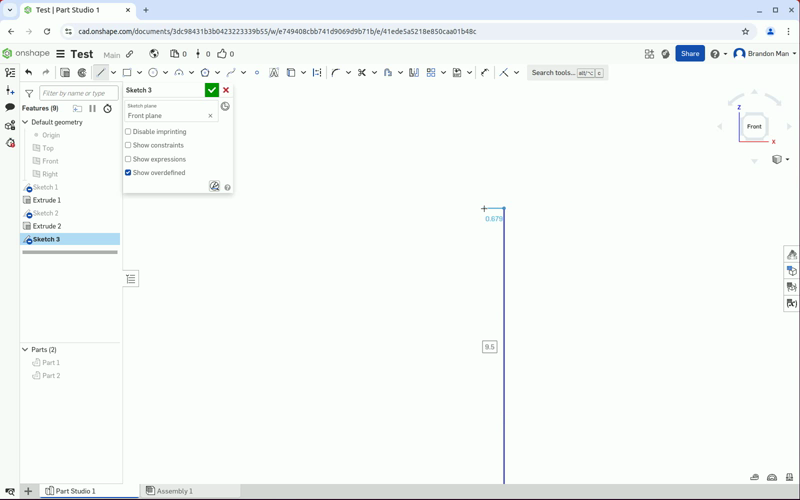
scroll(6)
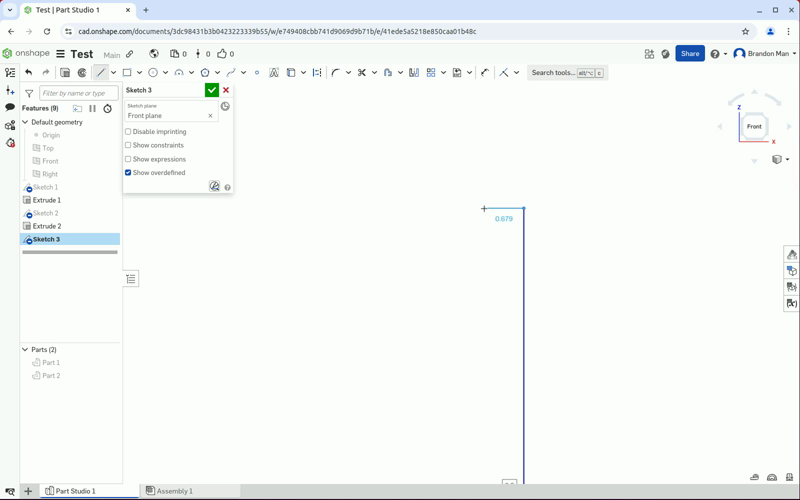
click(484, 208)
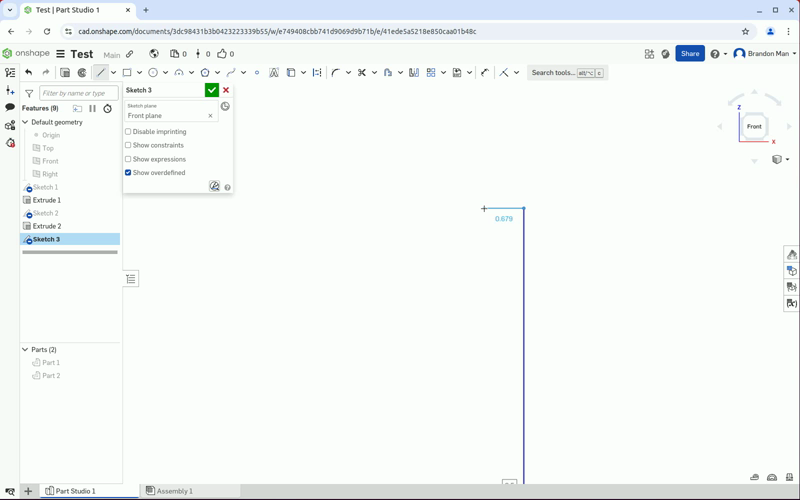
scroll(-6)
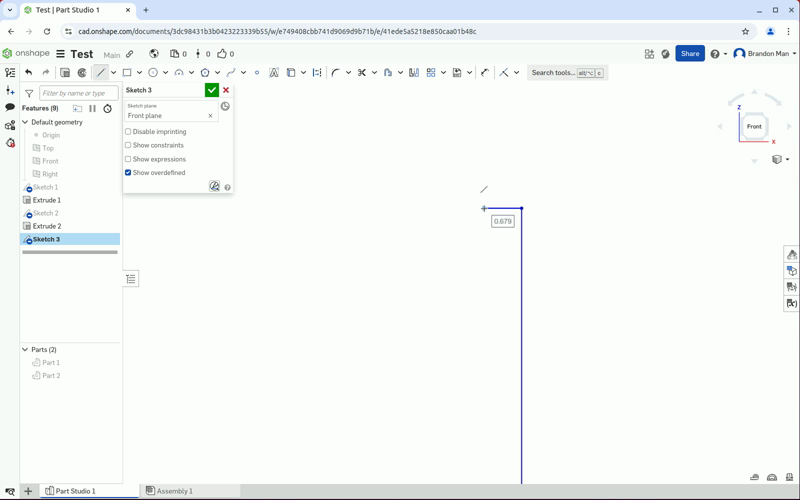
scroll(-6)
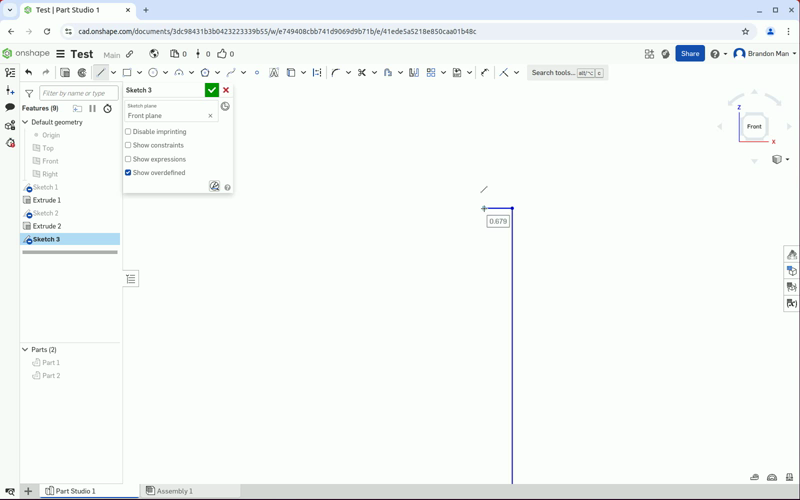
scroll(-6)
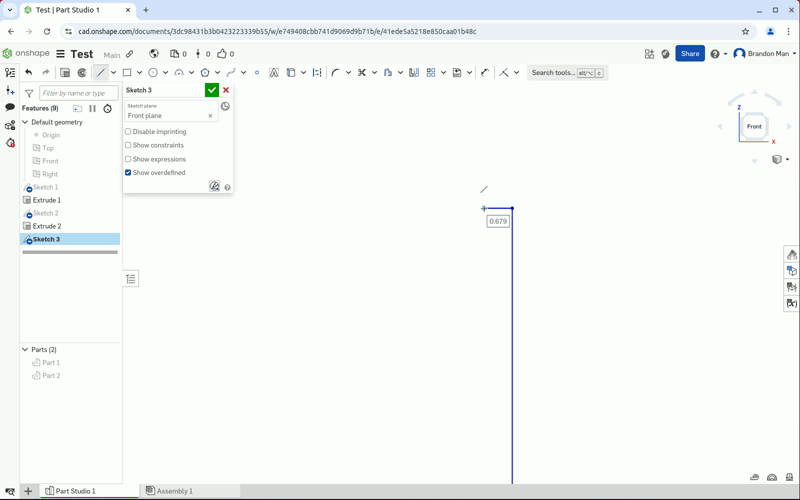
scroll(-6)
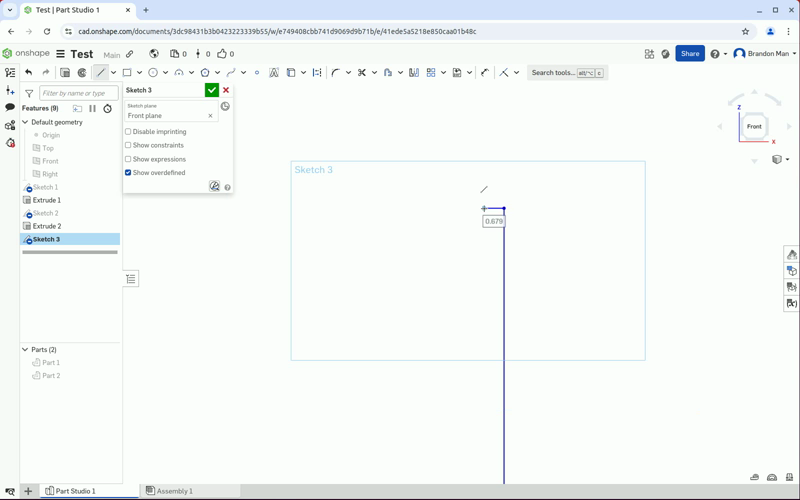
scroll(-6)
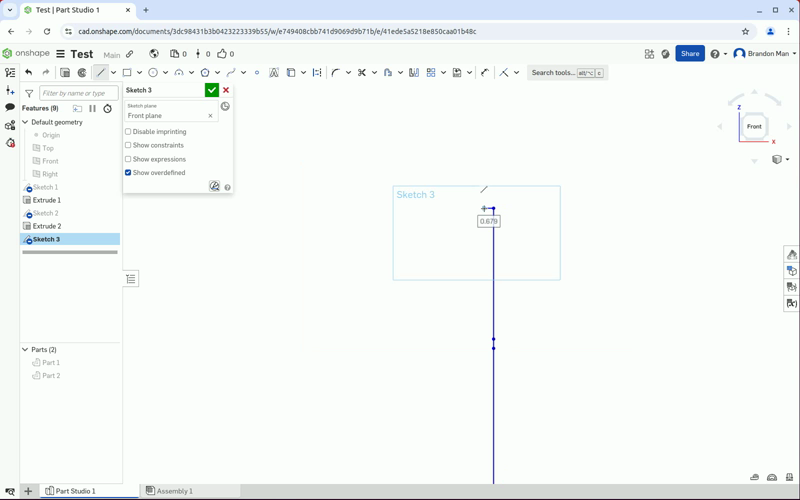
scroll(-6)
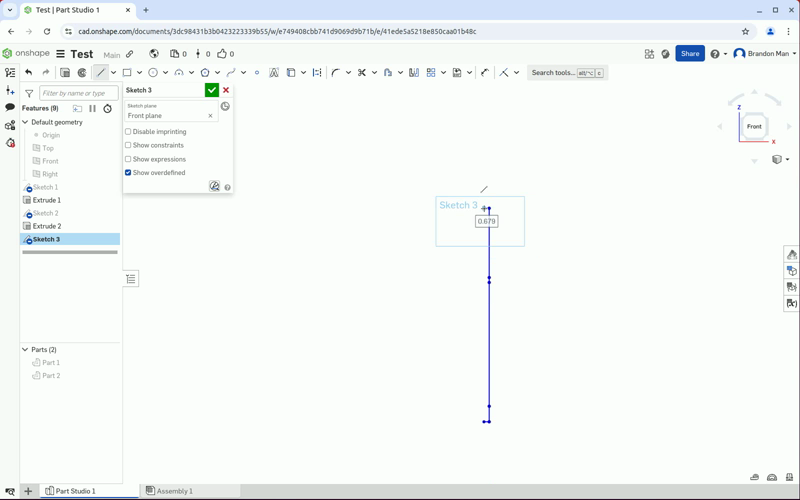
scroll(-6)
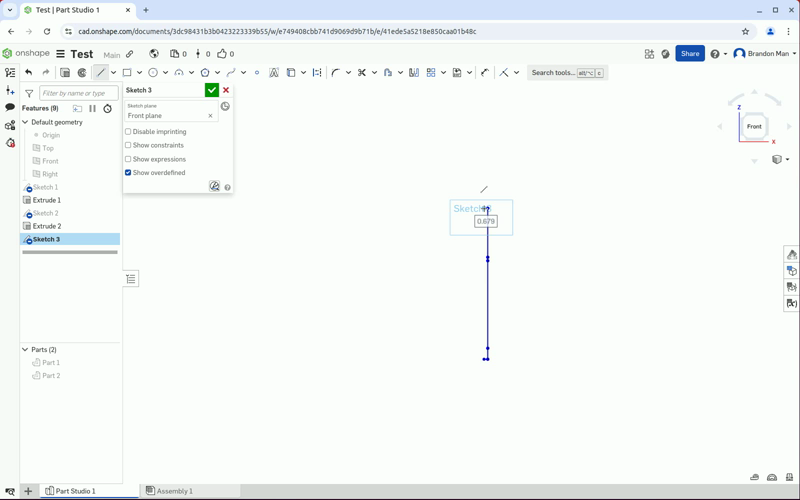
key_up(shift)
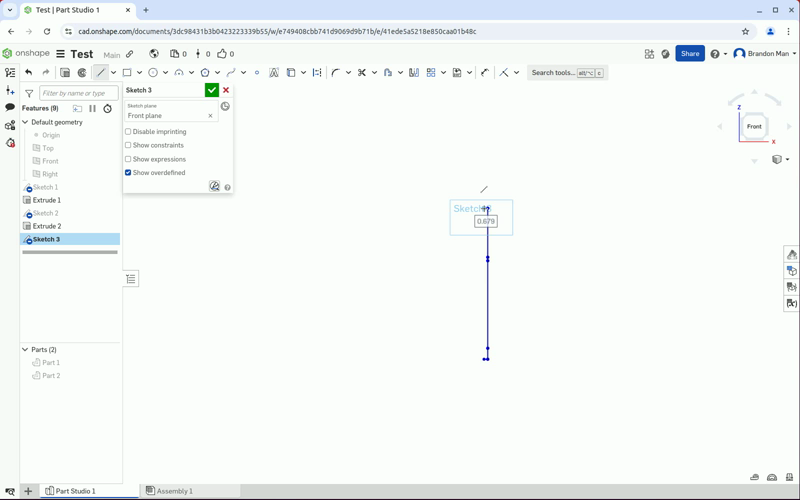
key_down(shift)
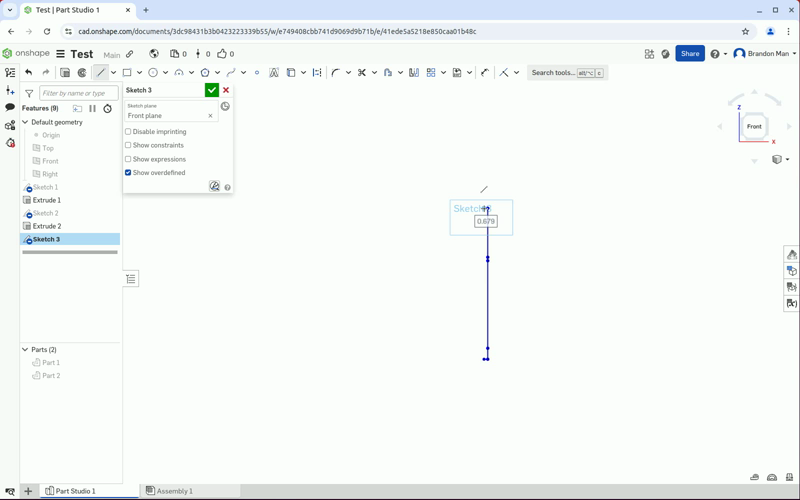
mouse_move(514, 208)
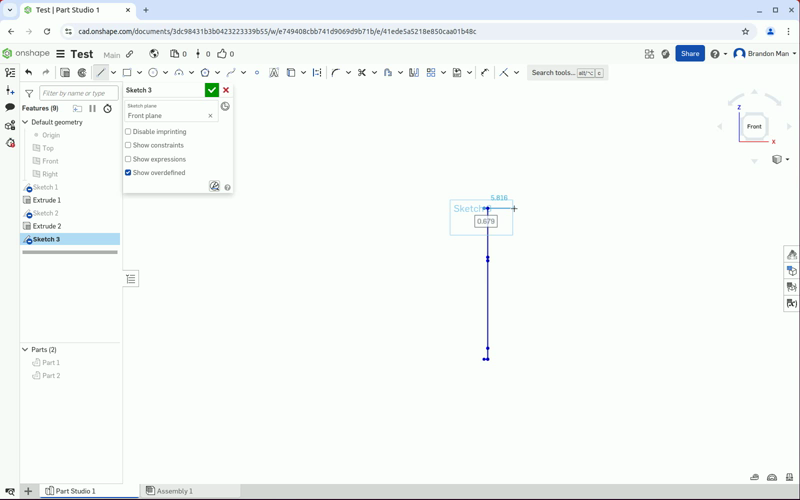
mouse_move(484, 238)
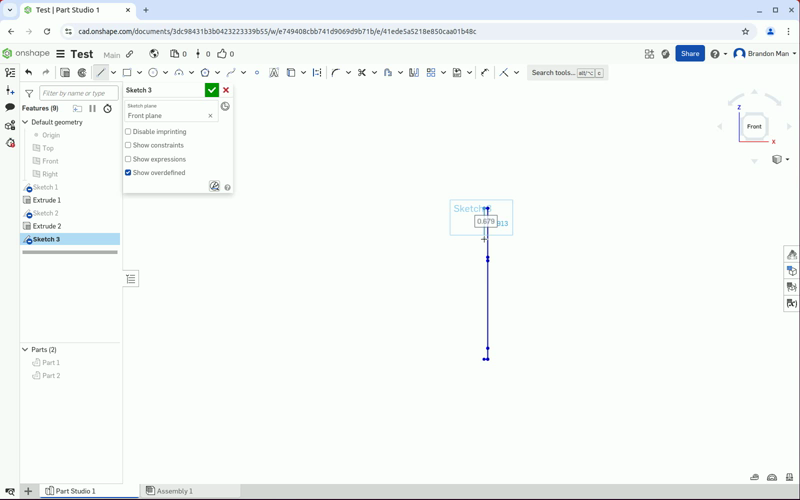
click(484, 238)
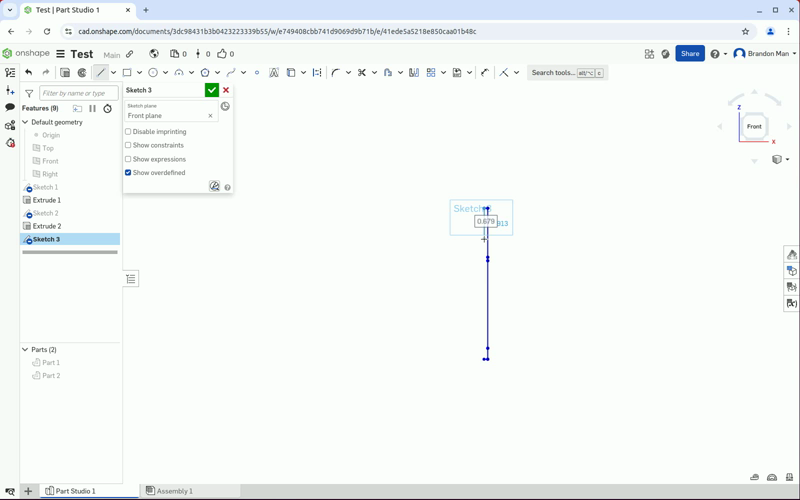
key_up(shift)
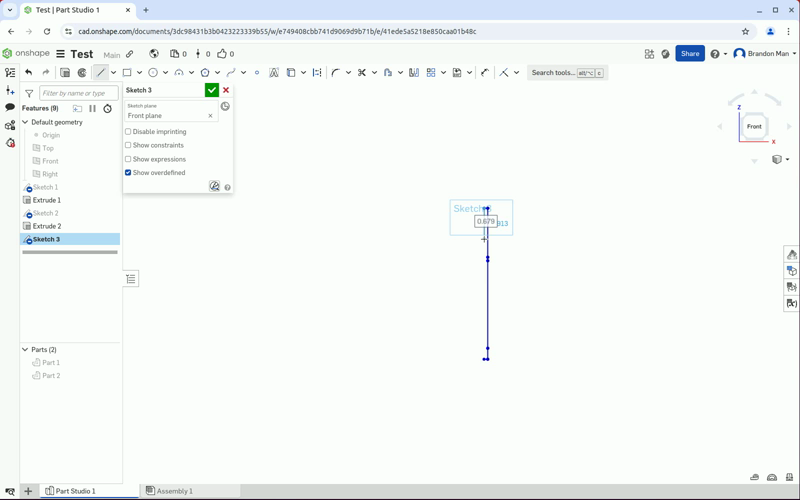
key_down(shift)
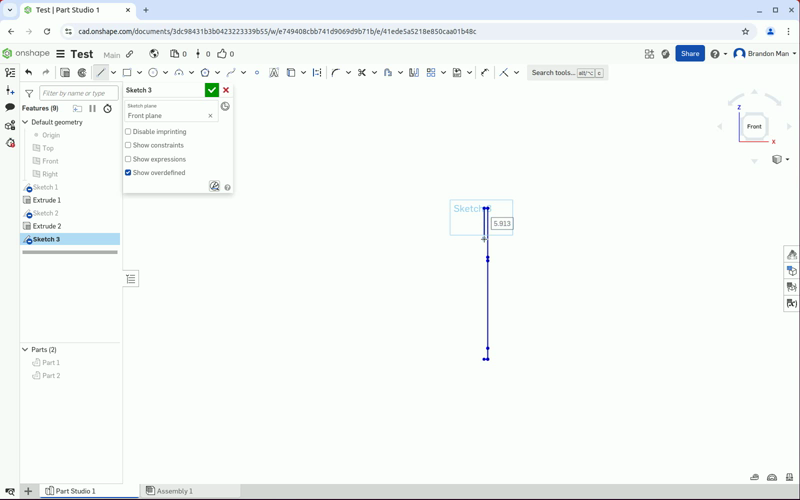
mouse_move(514, 238)
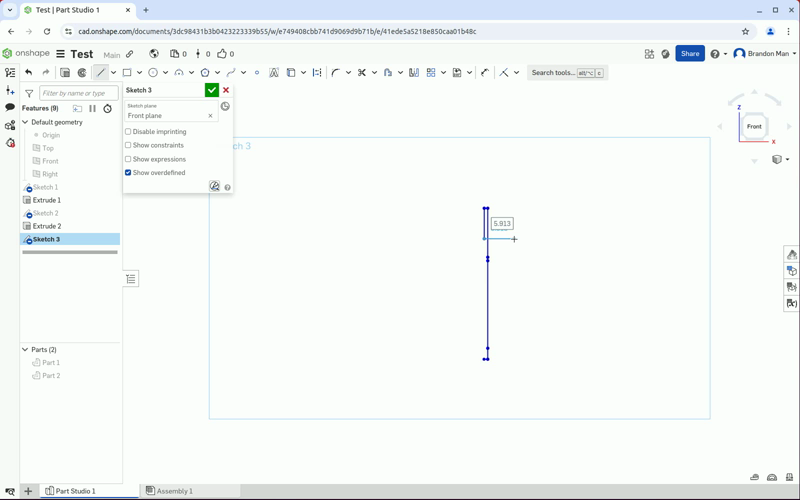
mouse_move(484, 241)
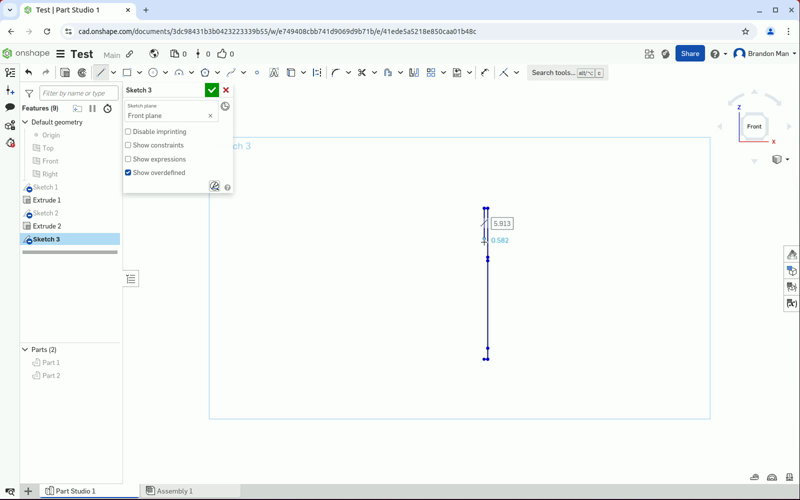
scroll(6)
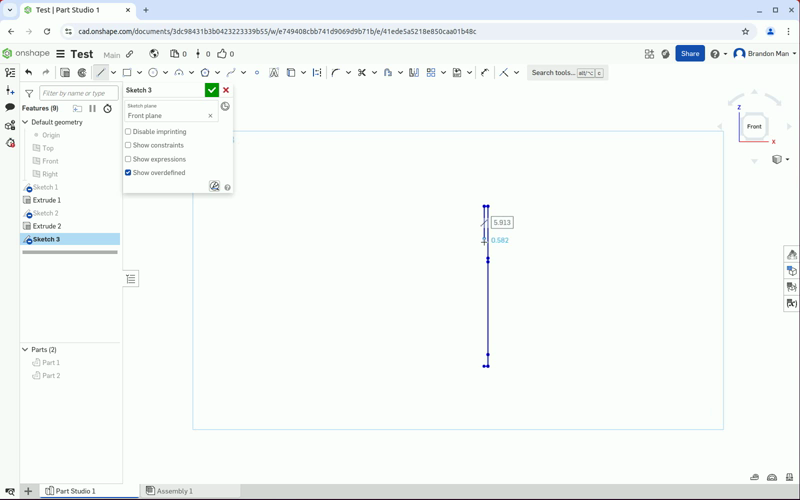
scroll(6)
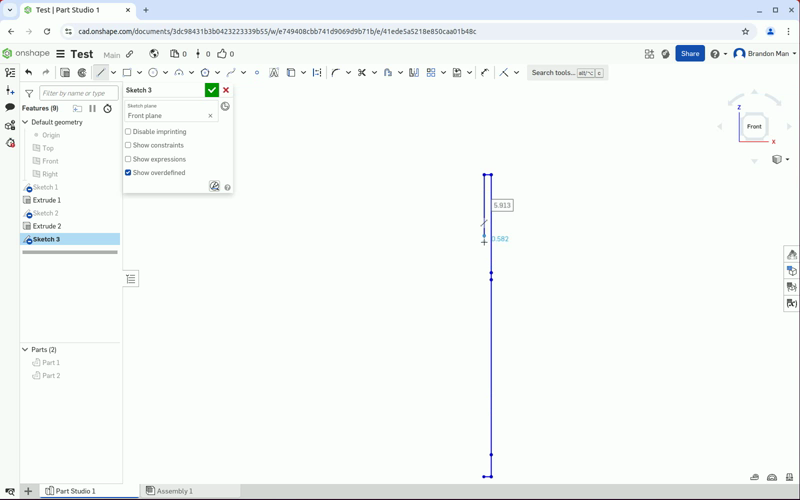
scroll(6)
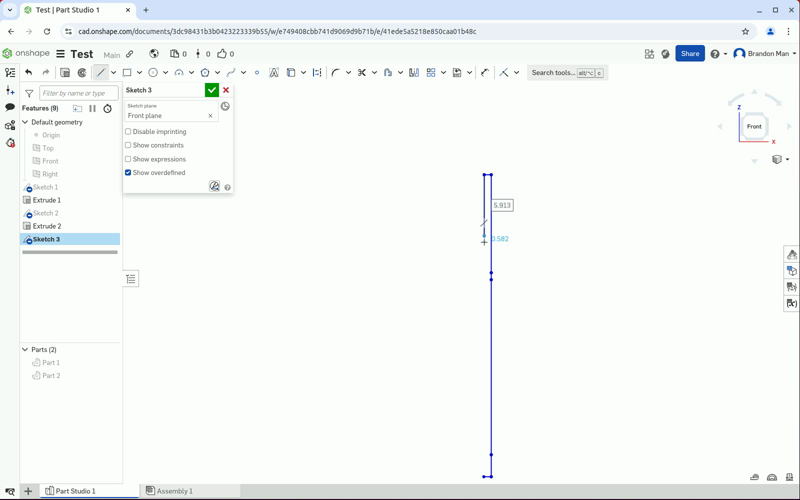
scroll(6)
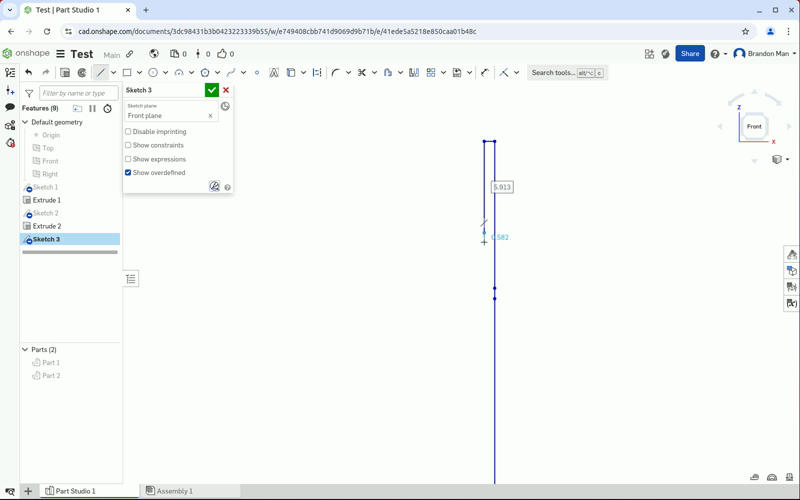
scroll(6)
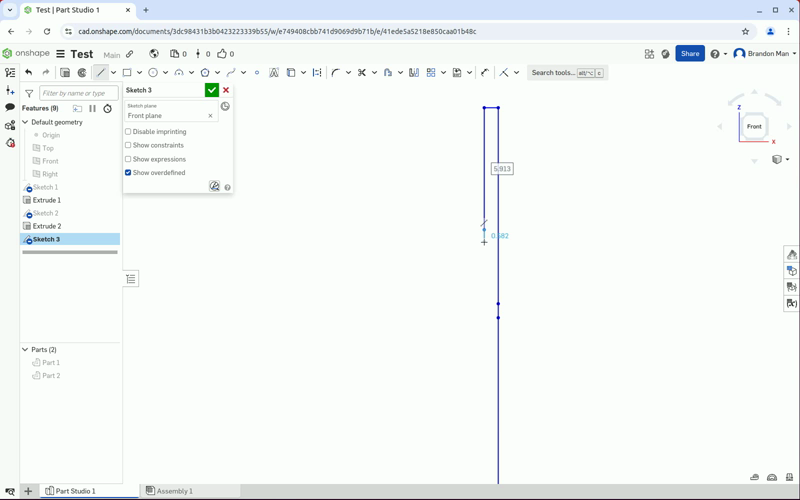
scroll(6)
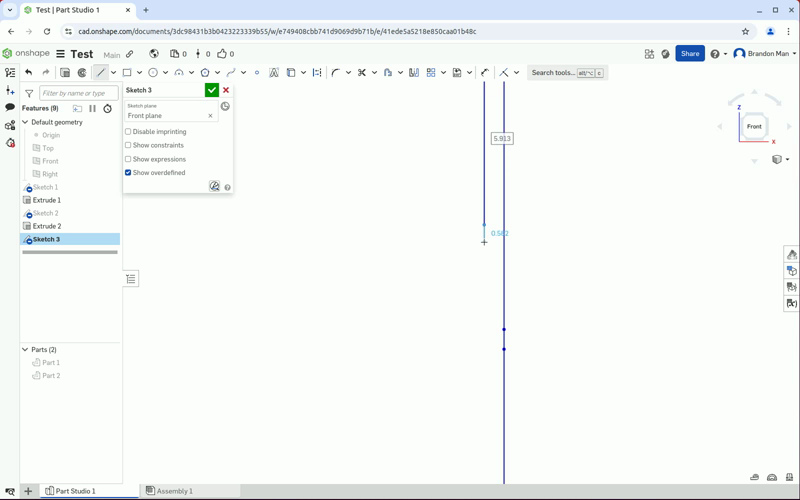
scroll(6)
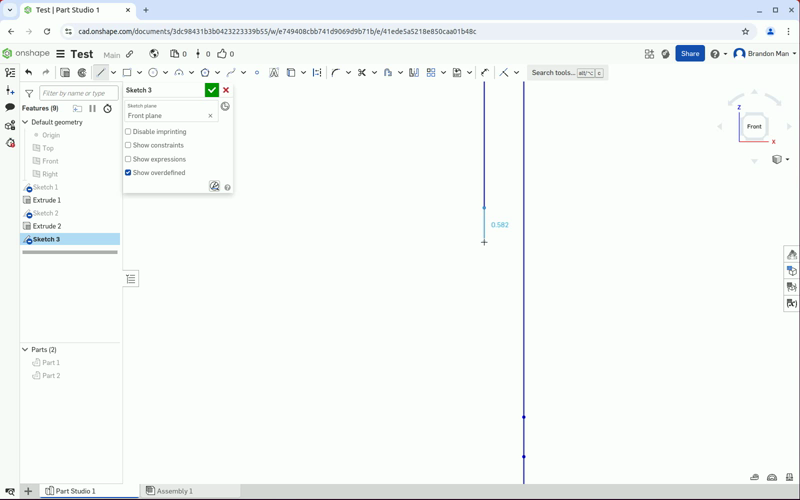
click(484, 241)
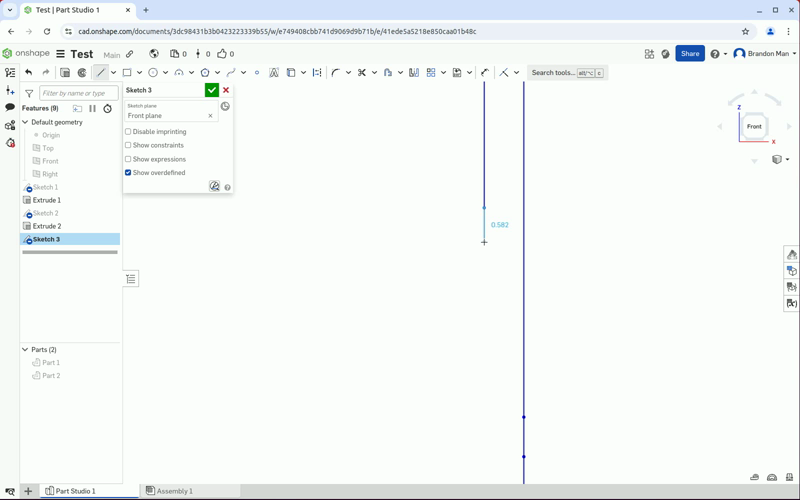
scroll(-6)
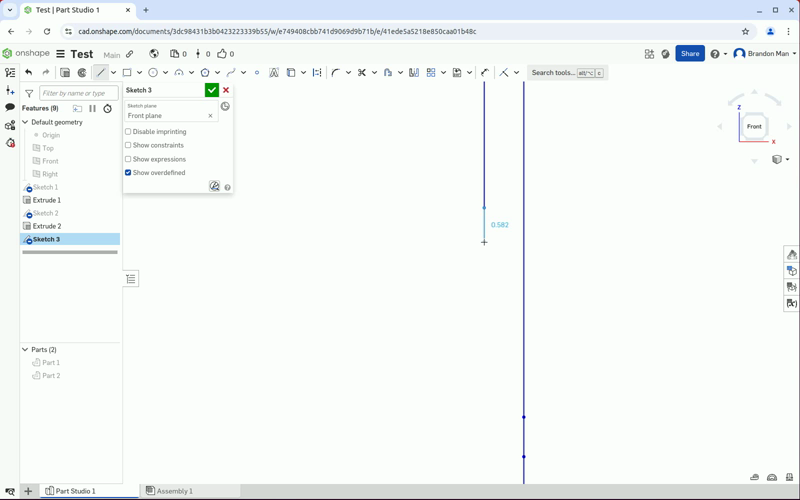
scroll(-6)
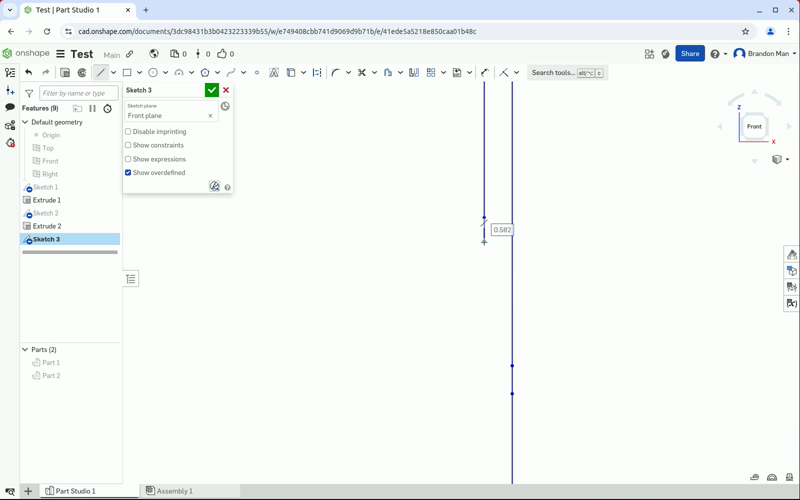
scroll(-6)
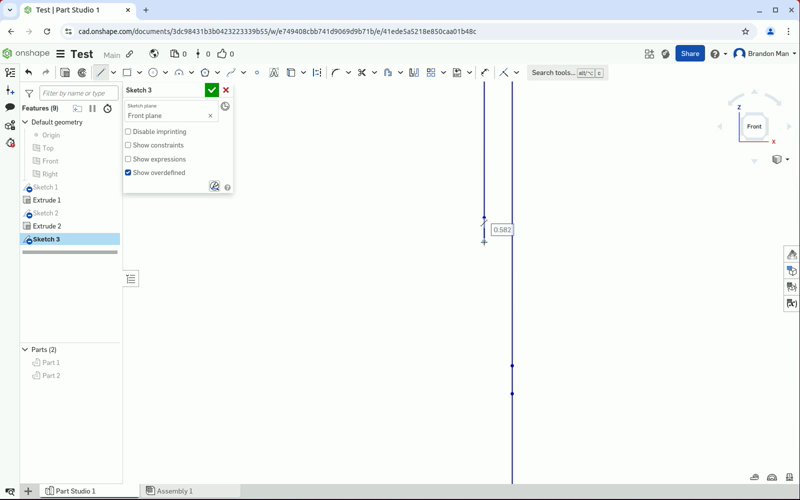
scroll(-6)
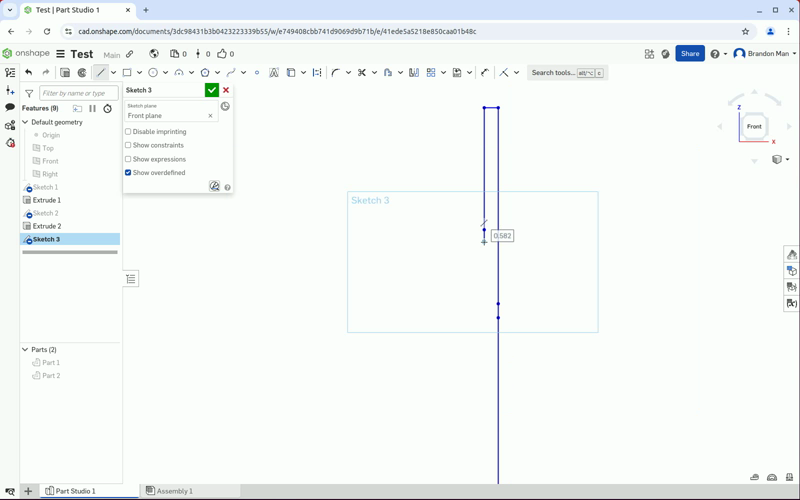
scroll(-6)
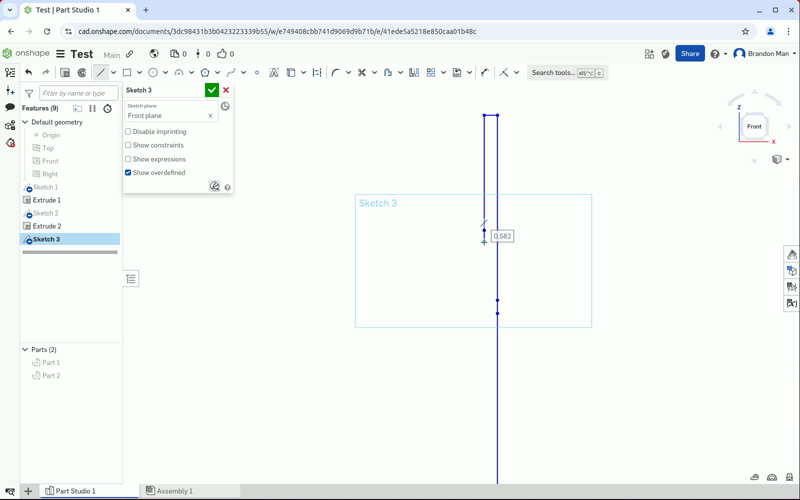
scroll(-6)
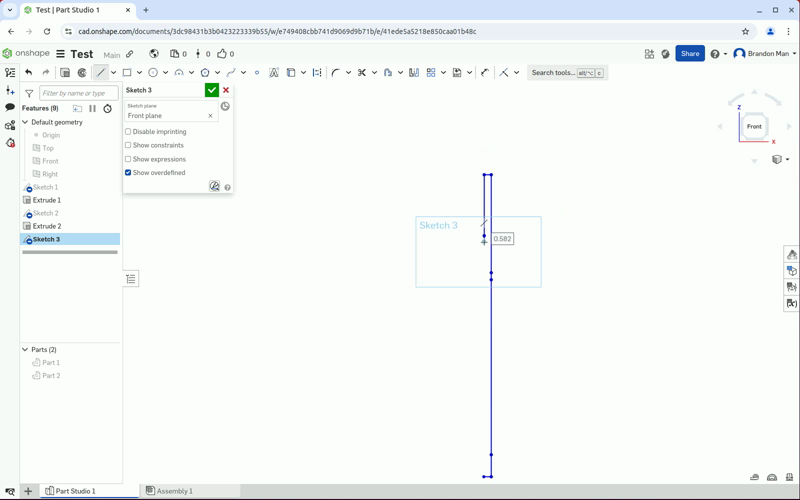
scroll(-6)
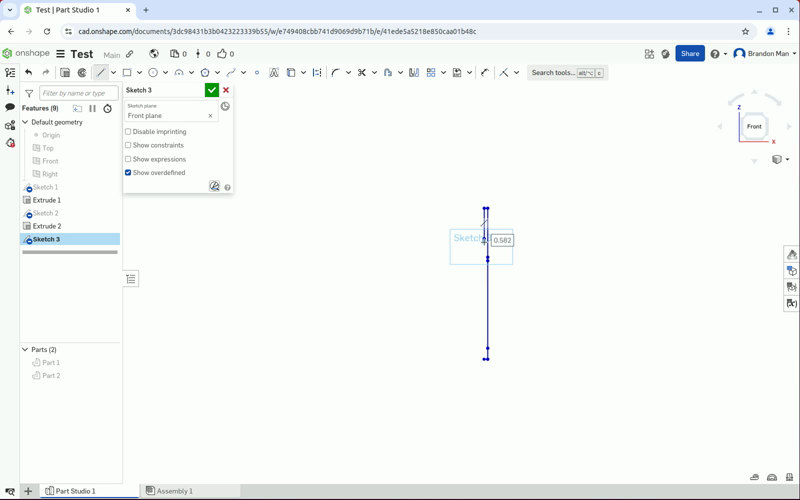
key_up(shift)
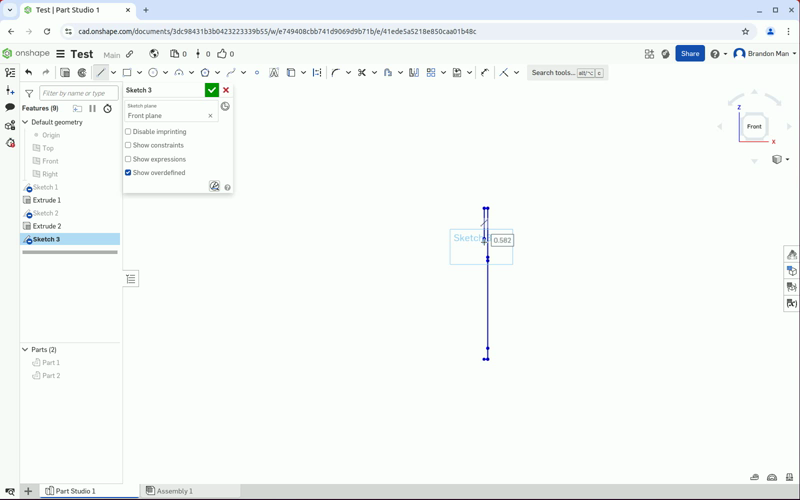
key_down(shift)
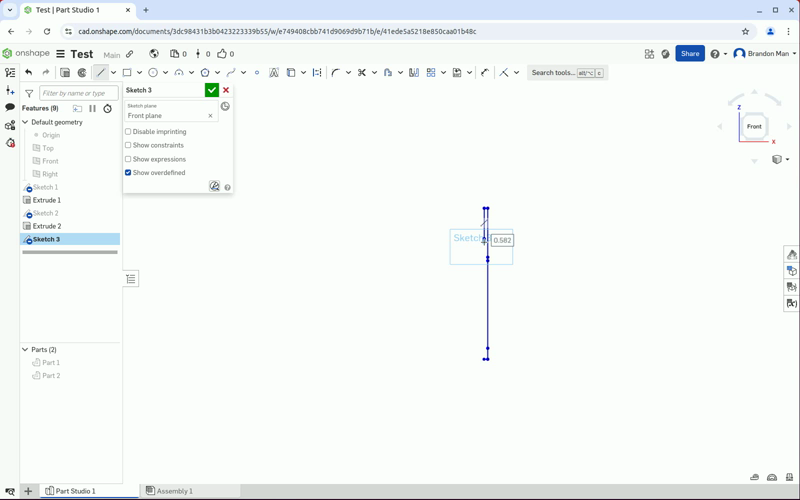
mouse_move(484, 359)
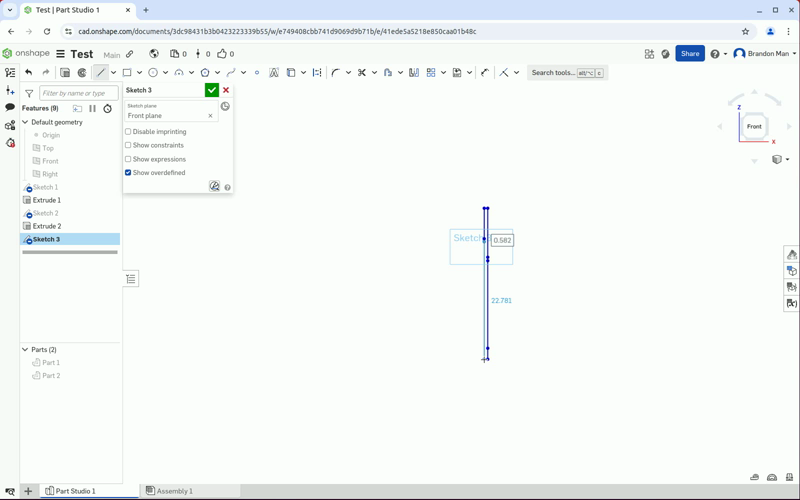
scroll(6)
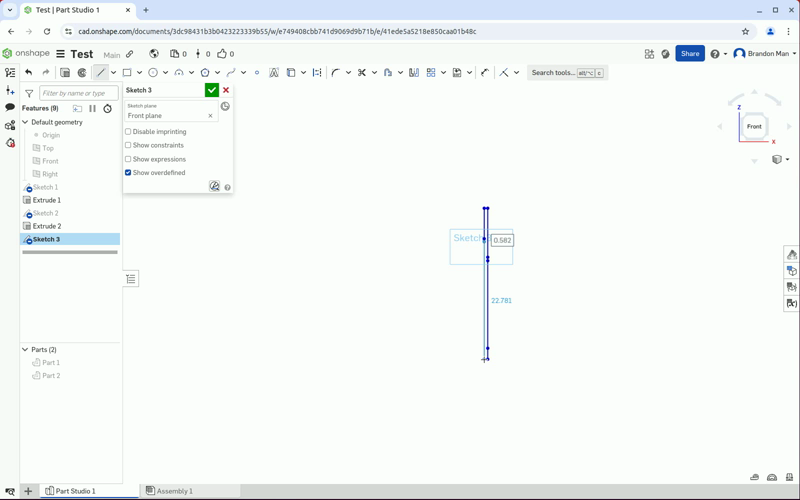
scroll(6)
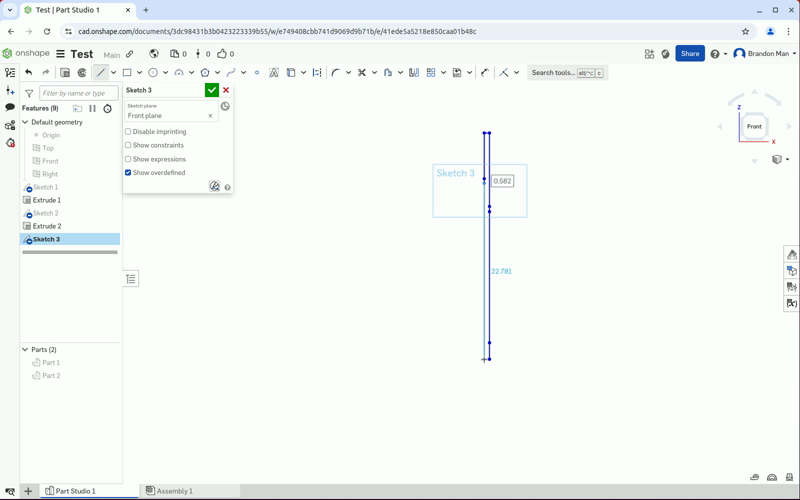
scroll(6)
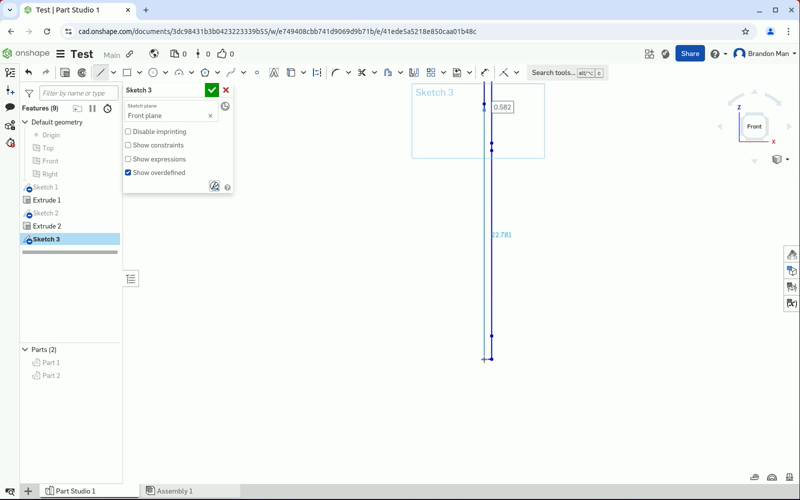
scroll(6)
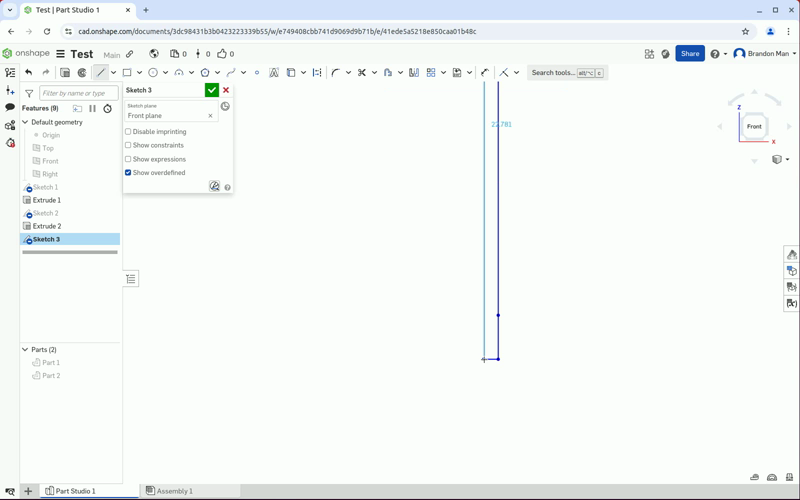
scroll(6)
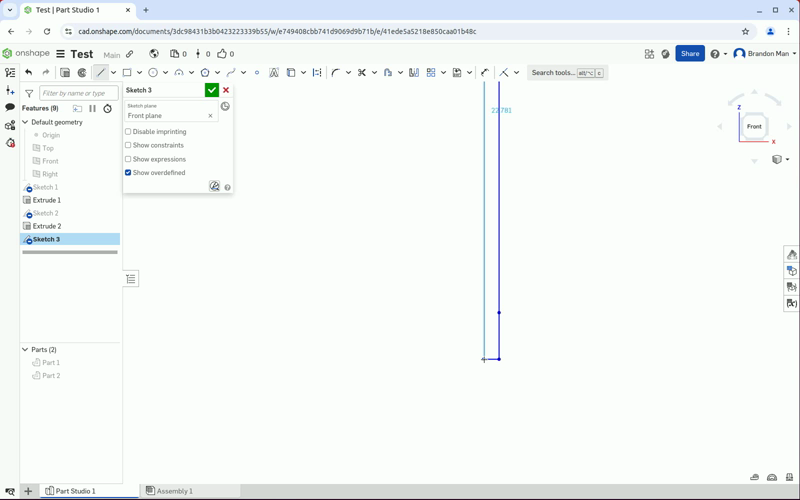
scroll(6)
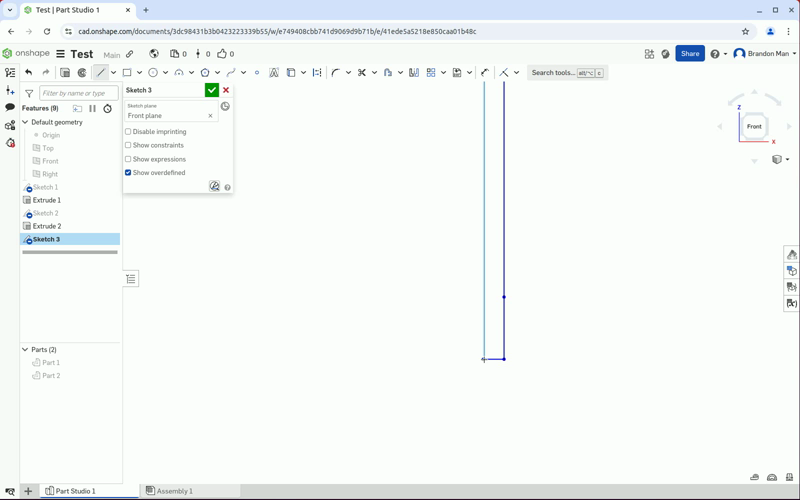
scroll(6)
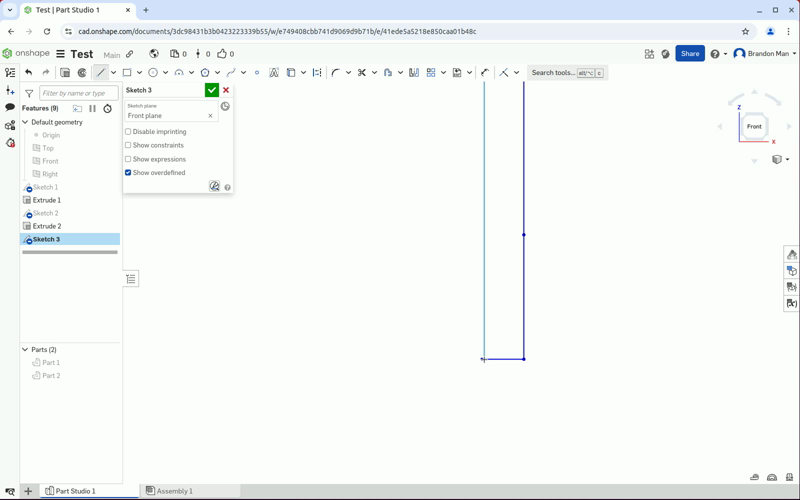
key_up(shift)
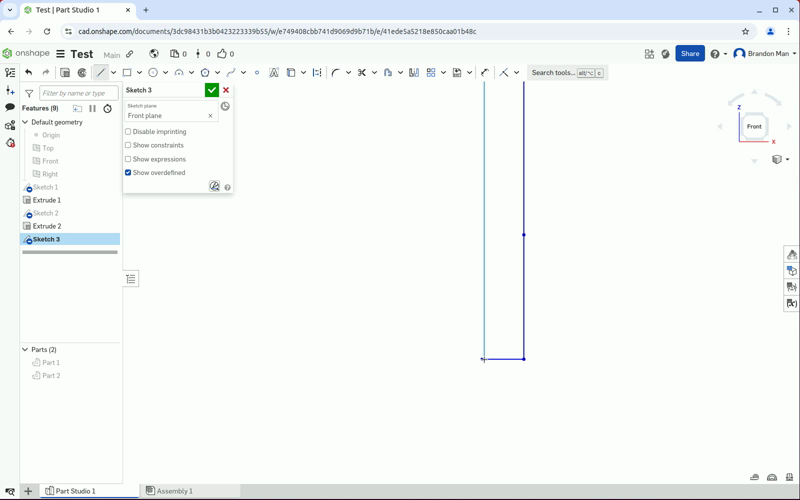
click(484, 359)
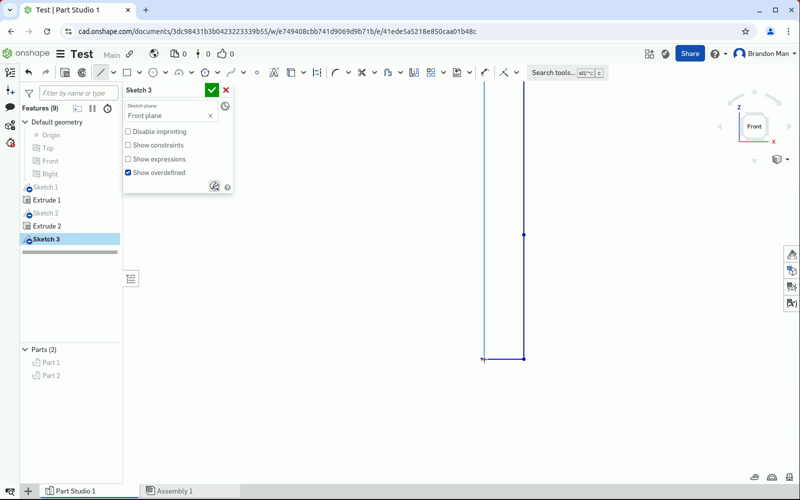
scroll(-6)
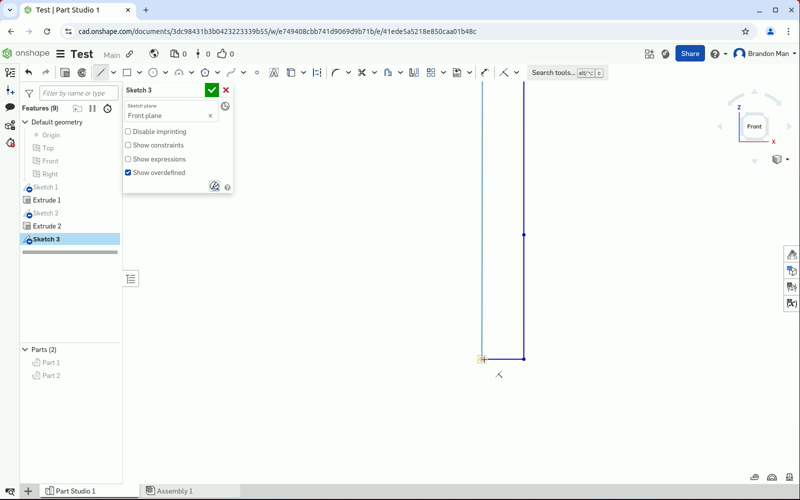
scroll(-6)
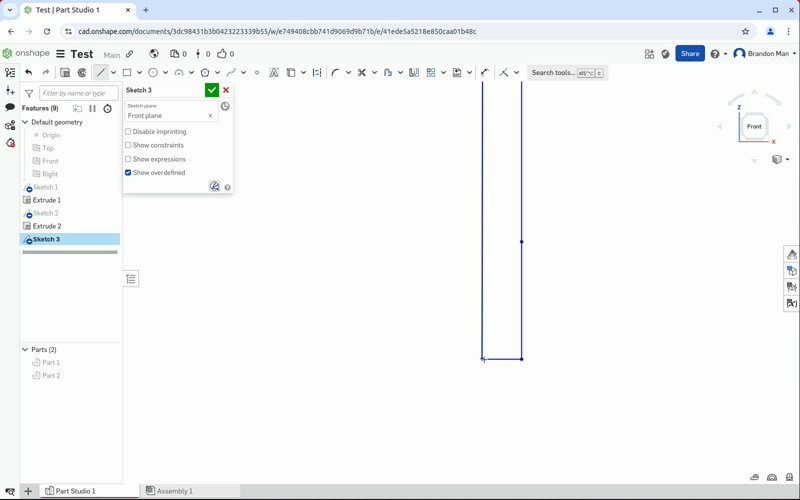
scroll(-6)
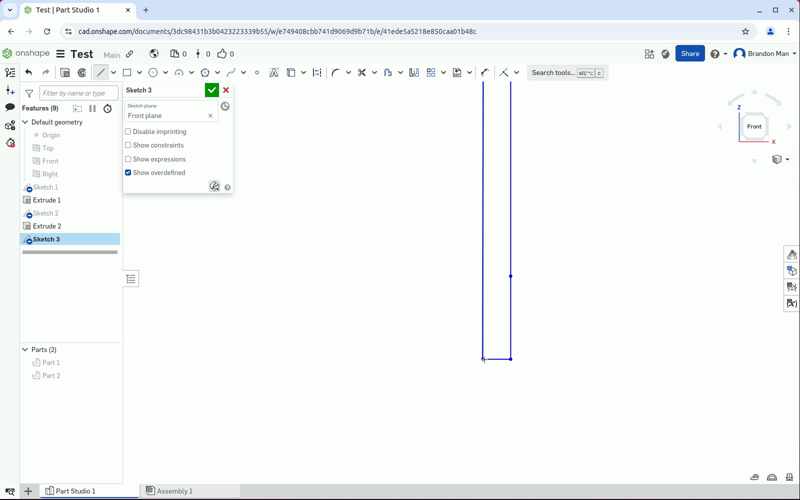
scroll(-6)
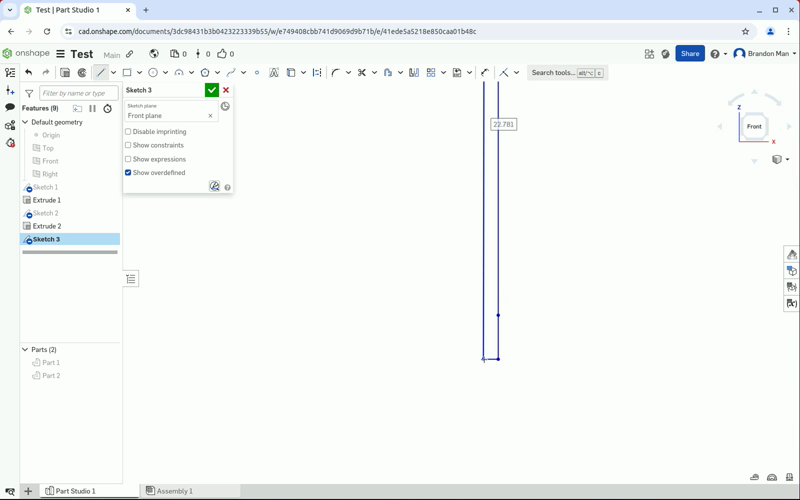
scroll(-6)
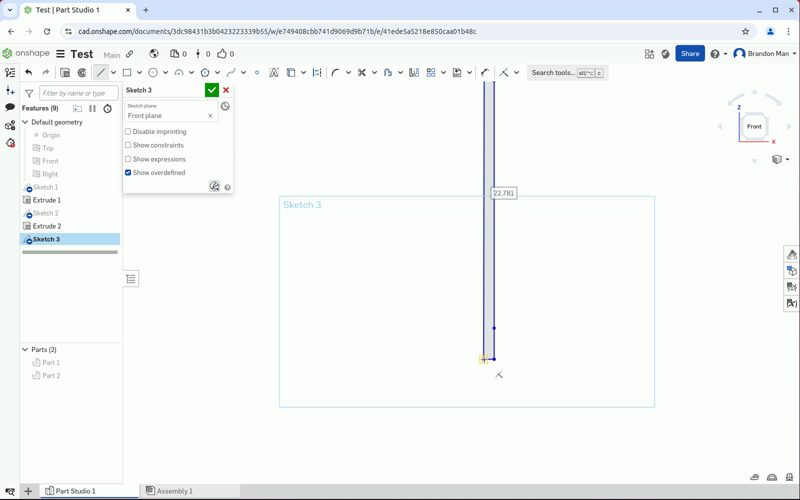
scroll(-6)
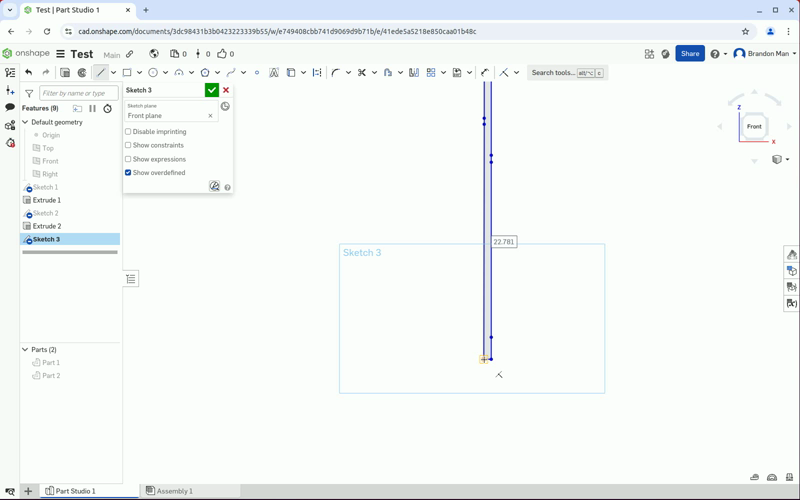
scroll(-6)
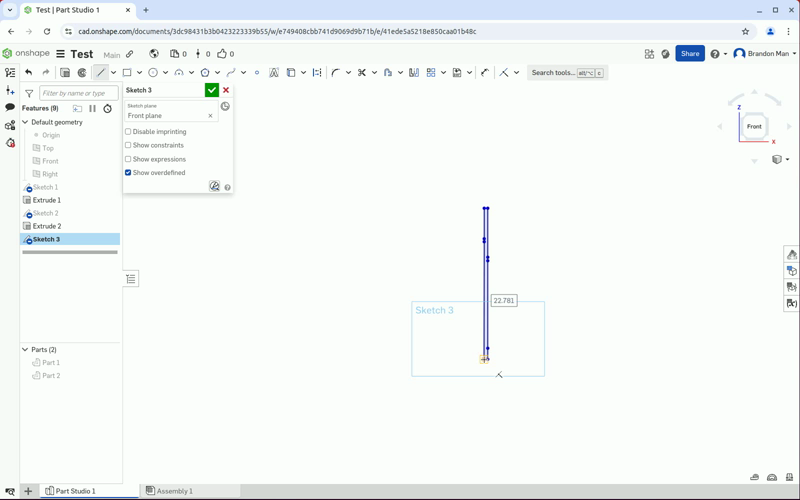
key(esc)
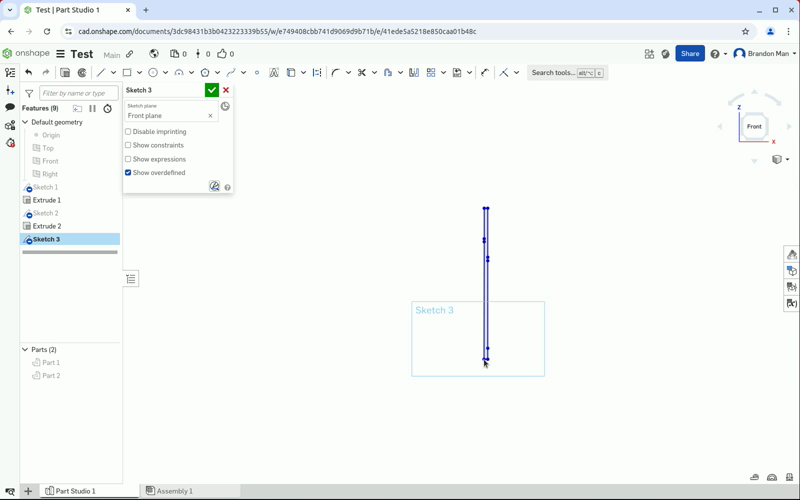
mouse_move(485, 231)
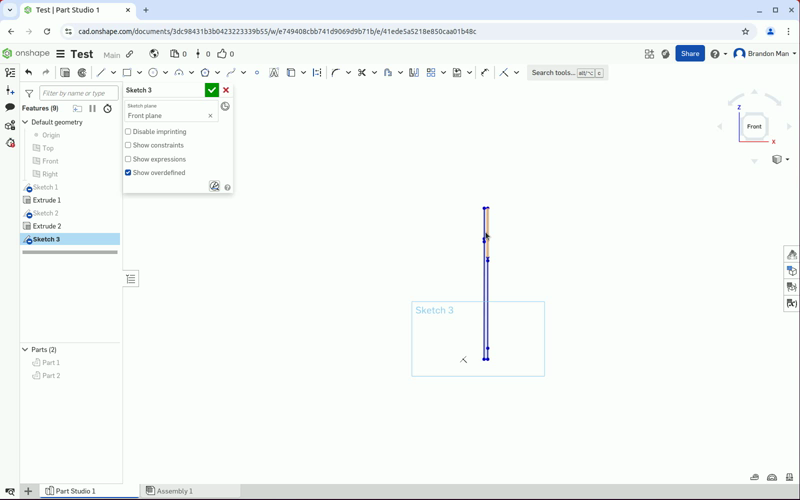
scroll(6)
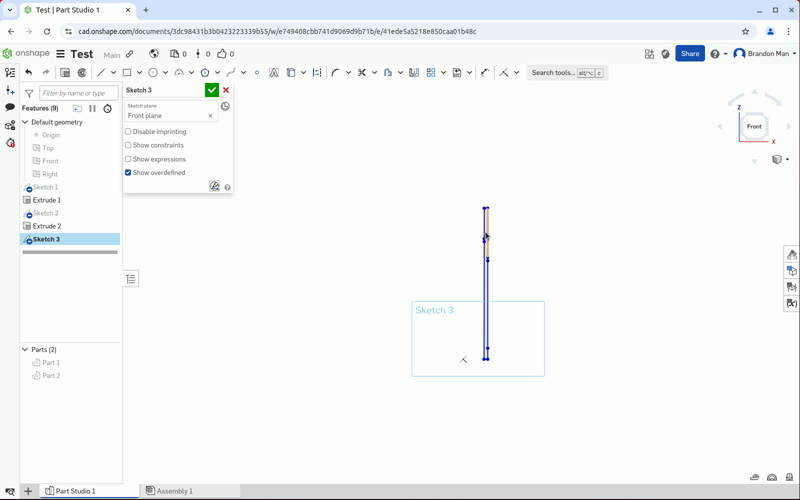
scroll(6)
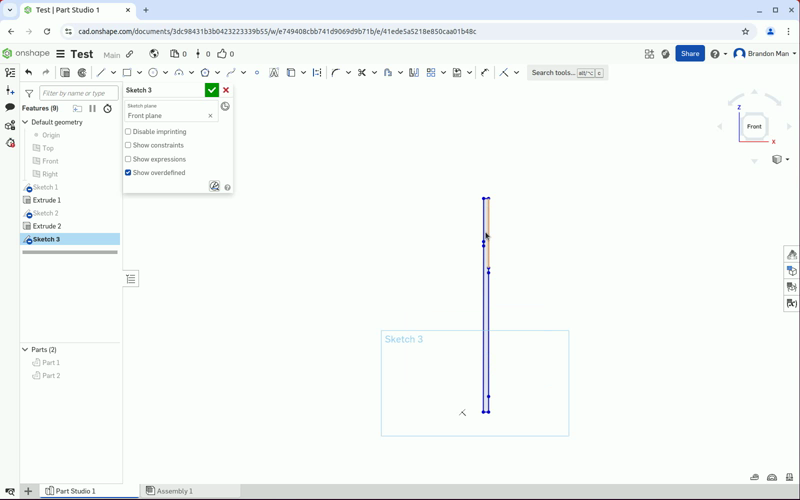
scroll(6)
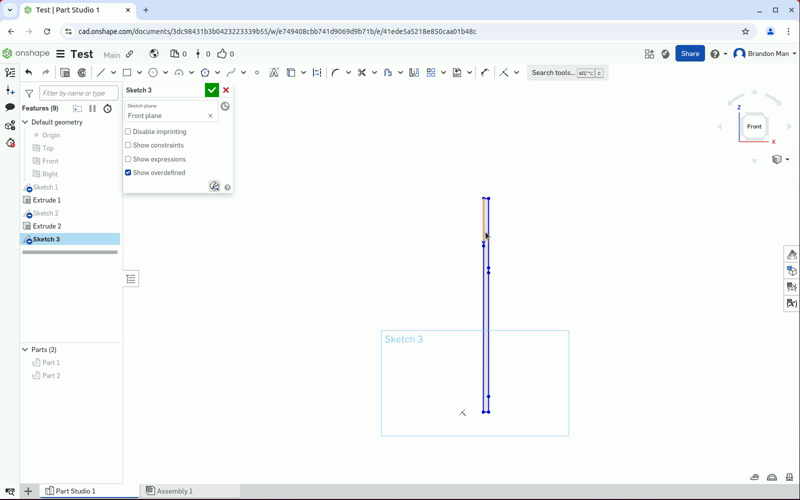
scroll(6)
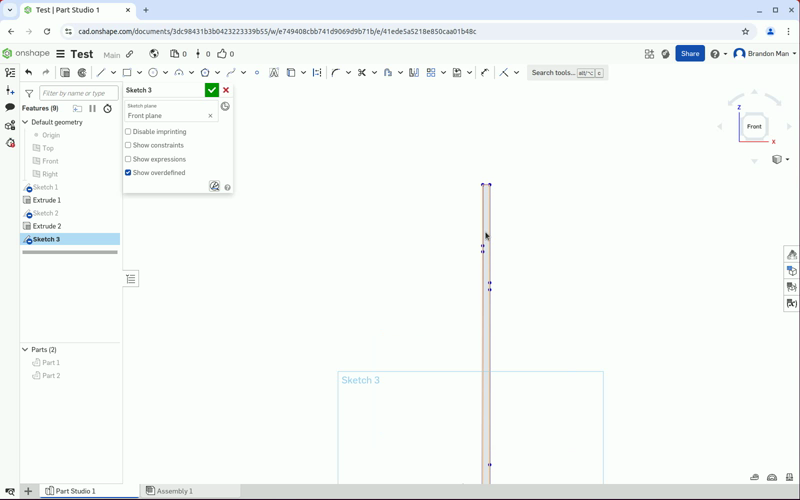
scroll(6)
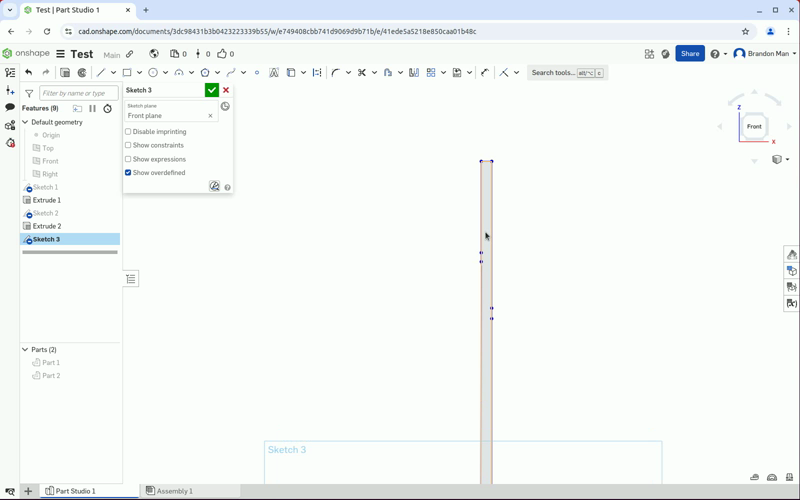
scroll(6)
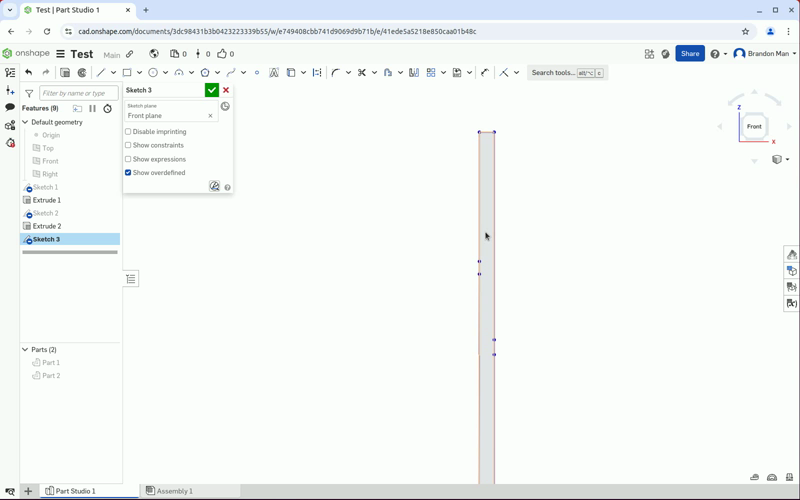
scroll(6)
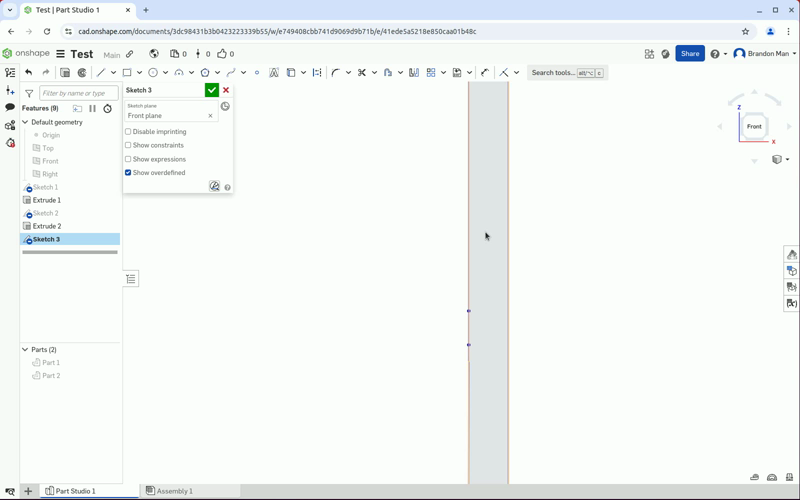
click(485, 231)
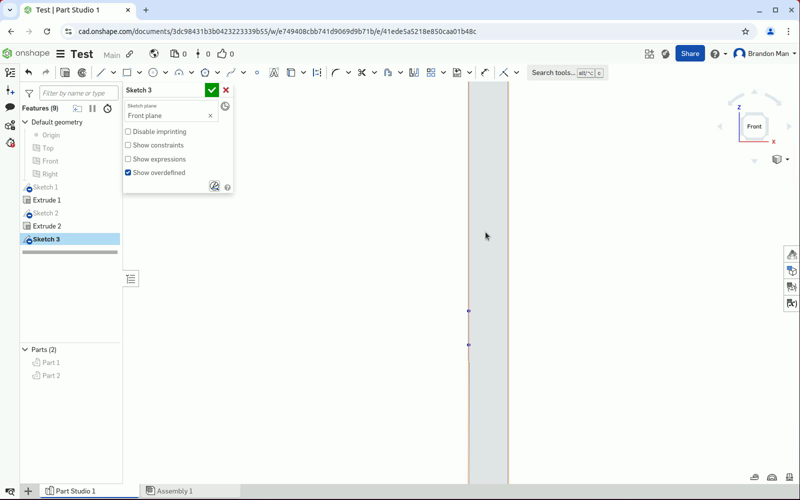
scroll(-6)
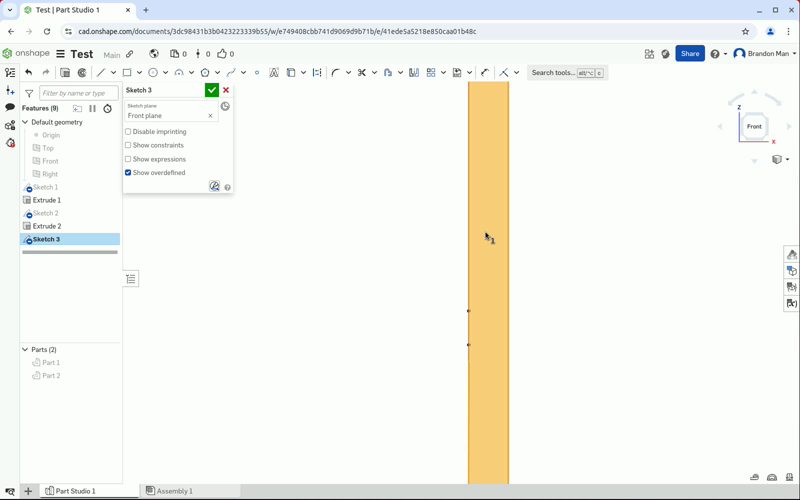
scroll(-6)
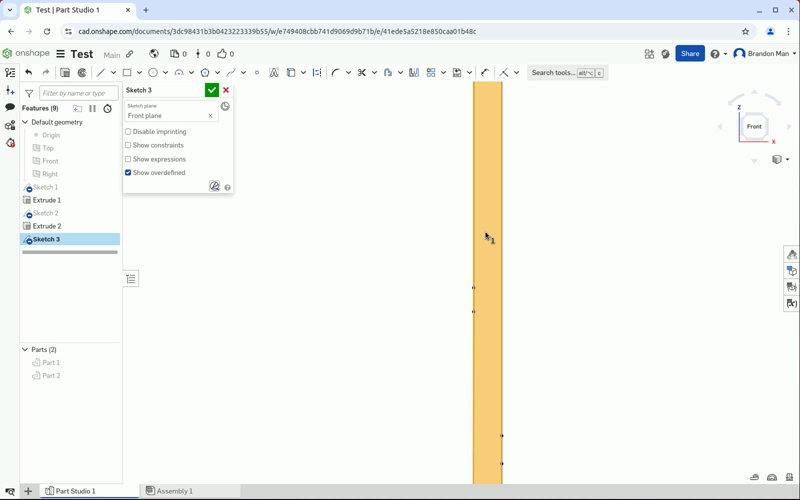
scroll(-6)
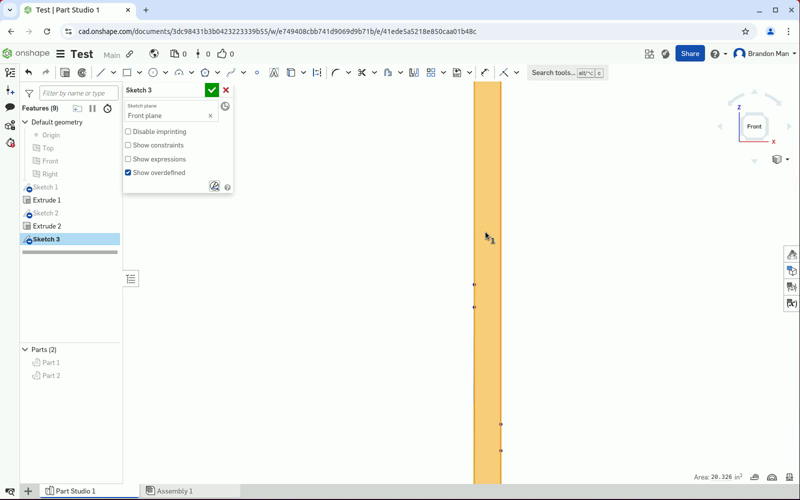
scroll(-6)
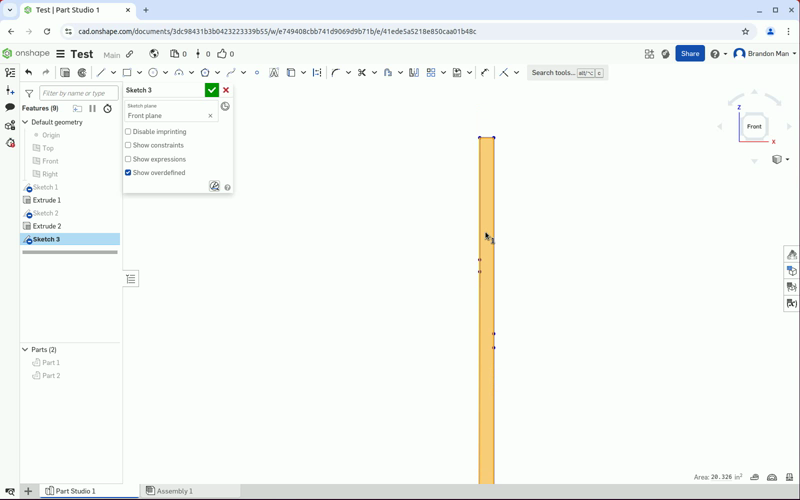
scroll(-6)
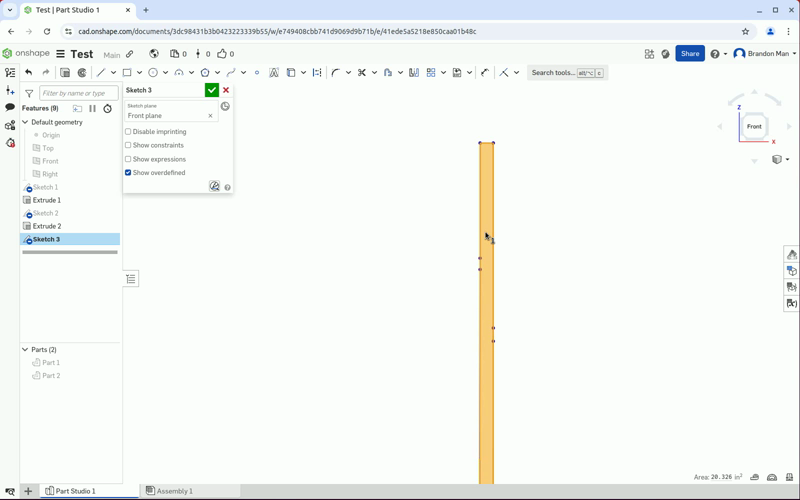
scroll(-6)
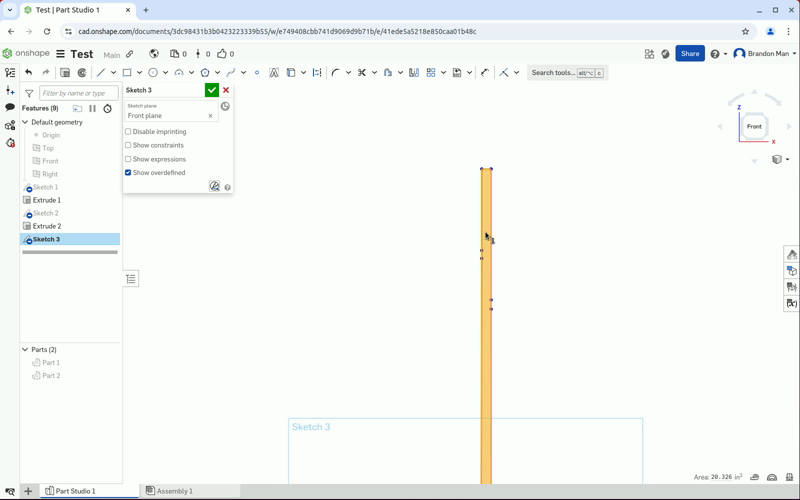
scroll(-6)
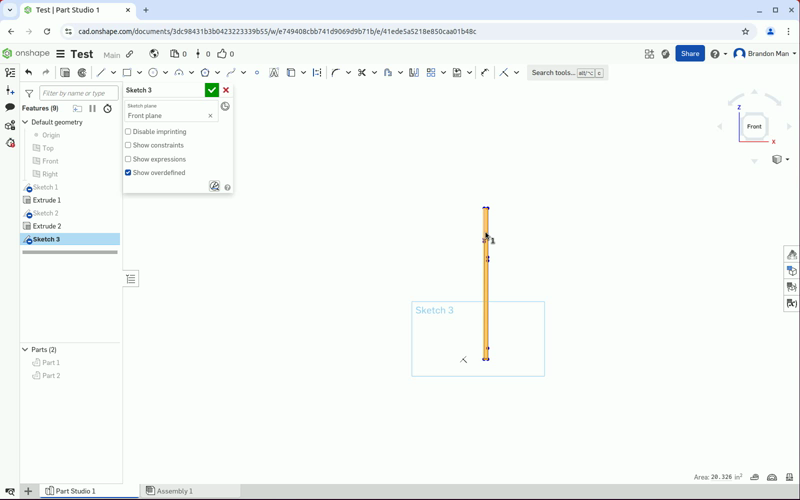
mouse_move(73, 352)
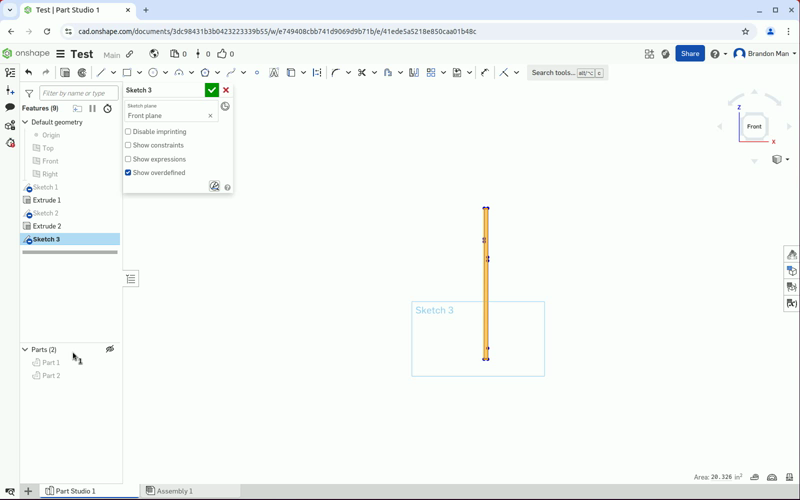
key(shift+y)
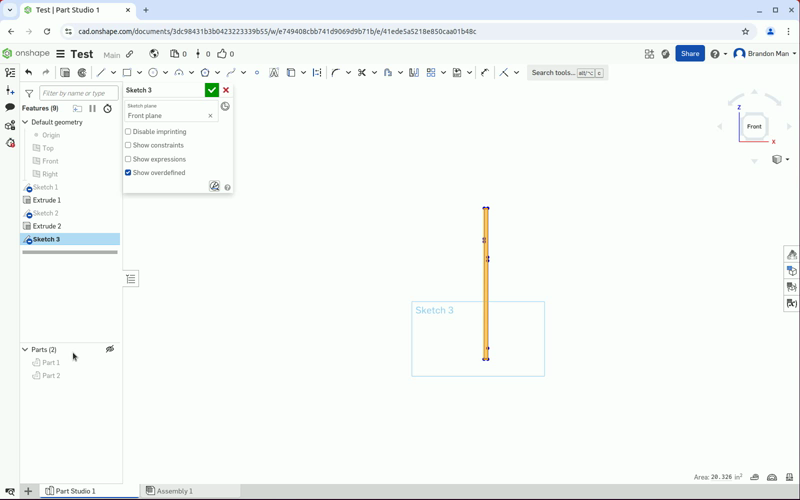
key(shift+e)
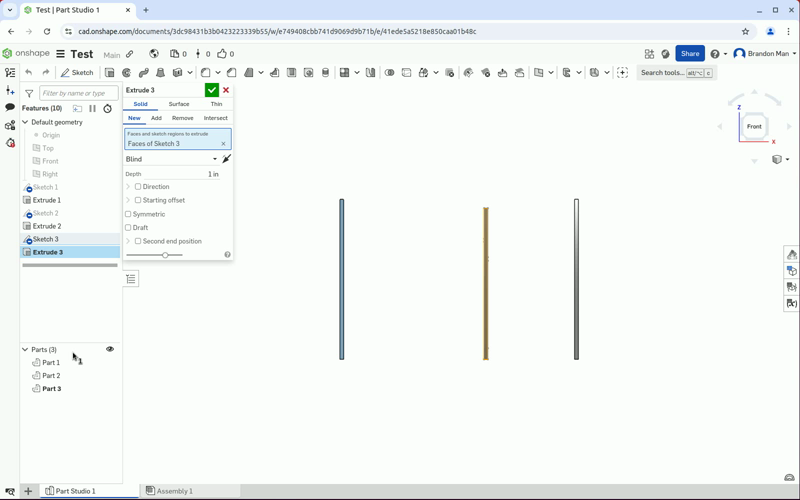
mouse_move(143, 106)
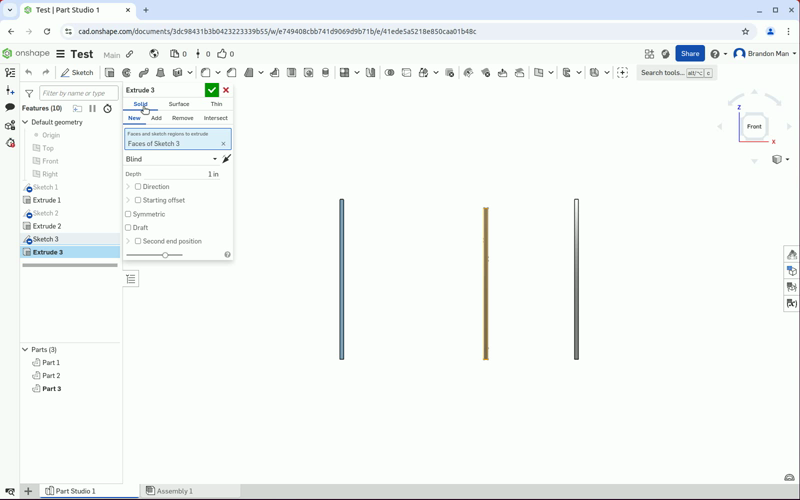
click(143, 106)
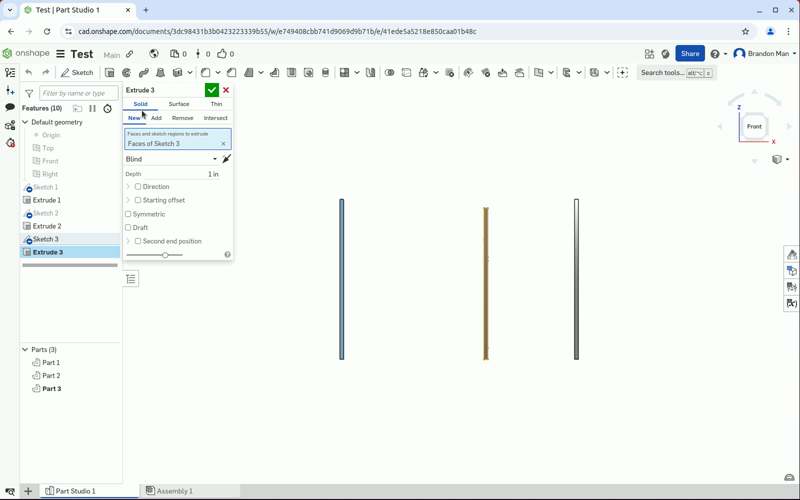
mouse_move(137, 120)
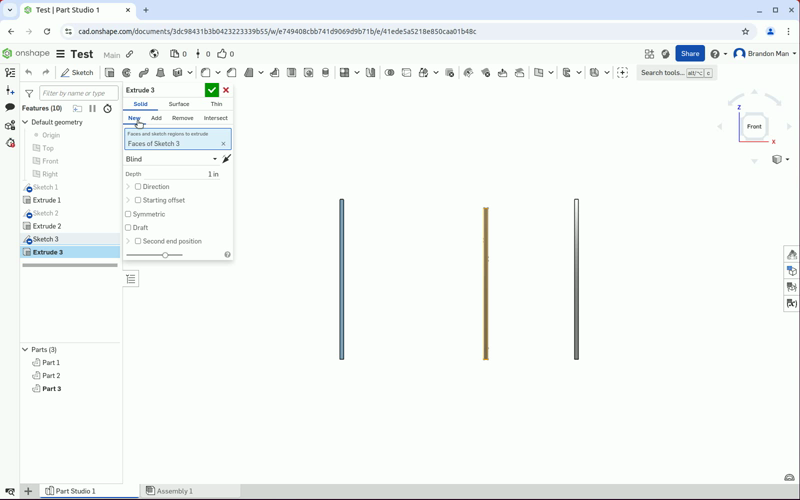
click(137, 120)
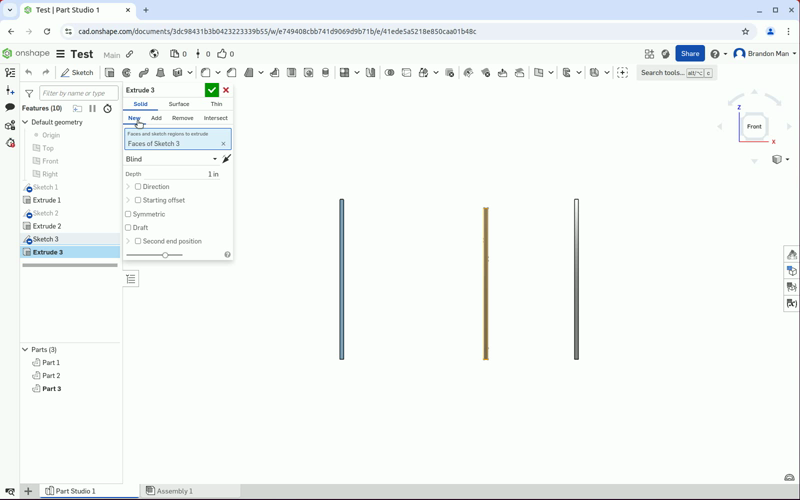
key(tab, 4)
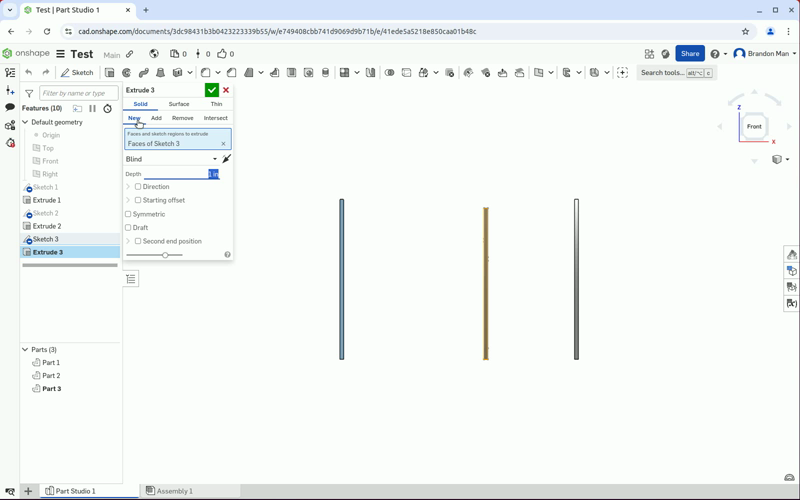
text(22.386)
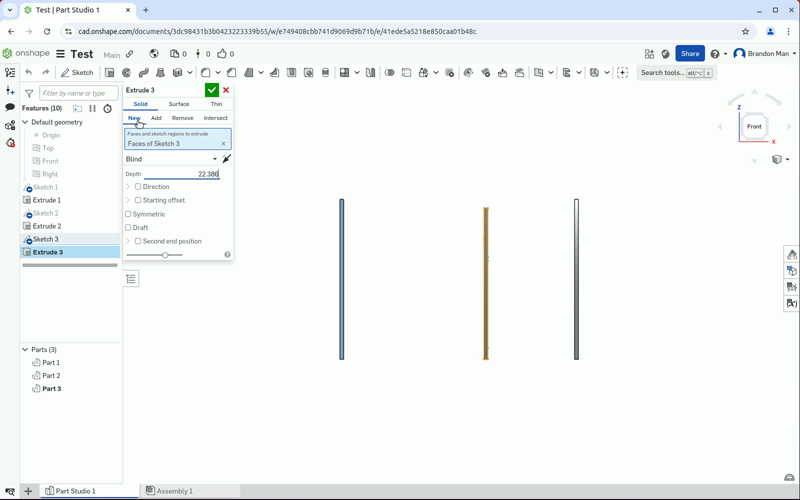
key(enter)
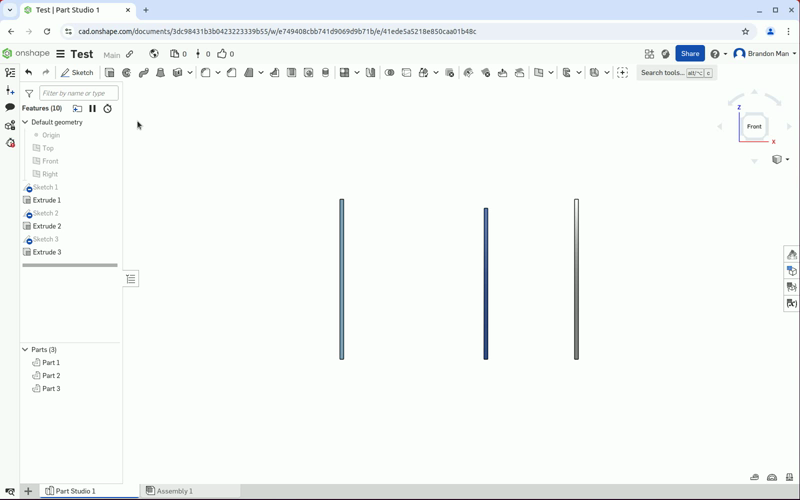
key(shift+h)
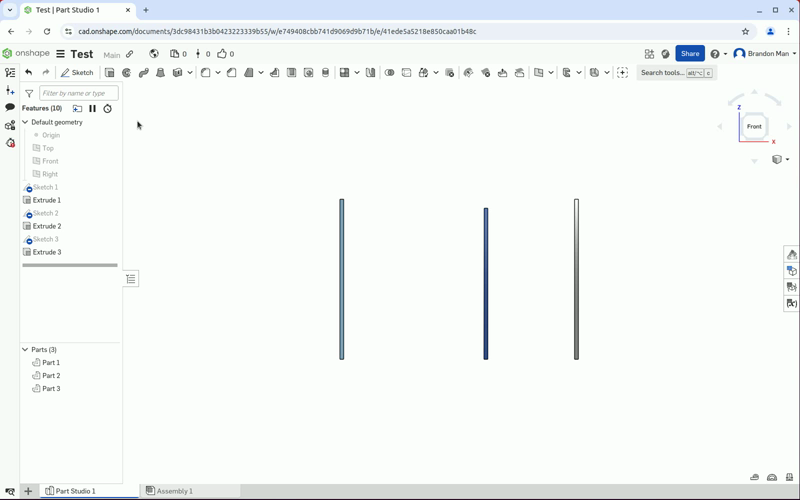
key(shift+h)
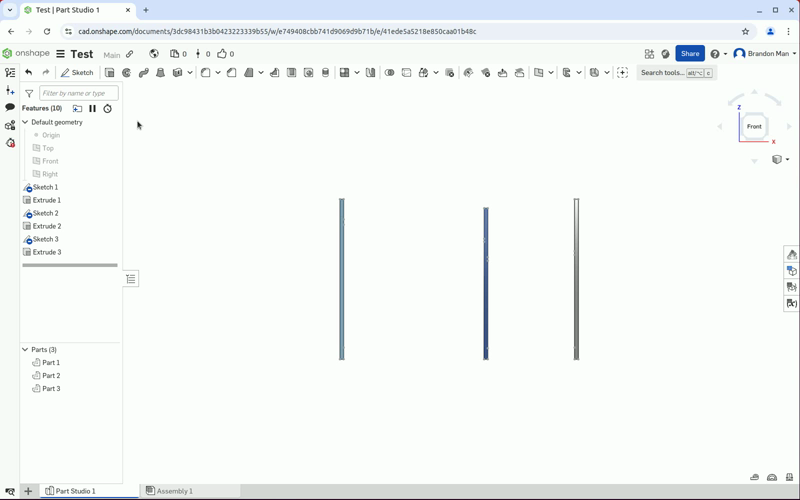
key(shift+7)
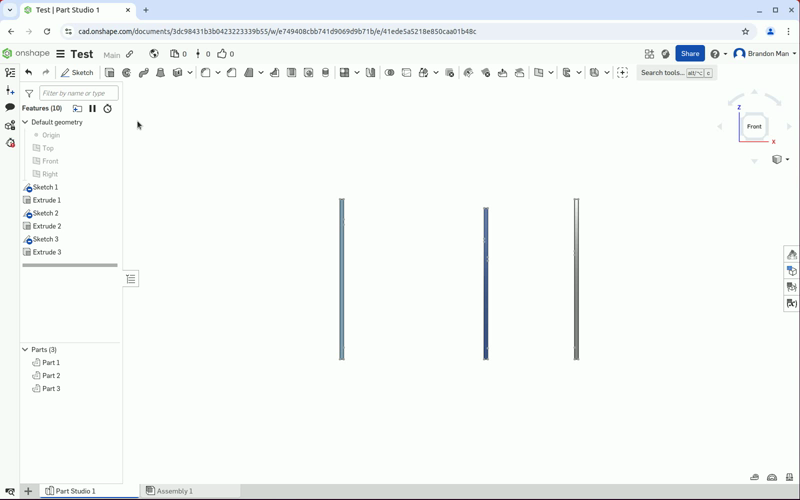
key(left, 2)
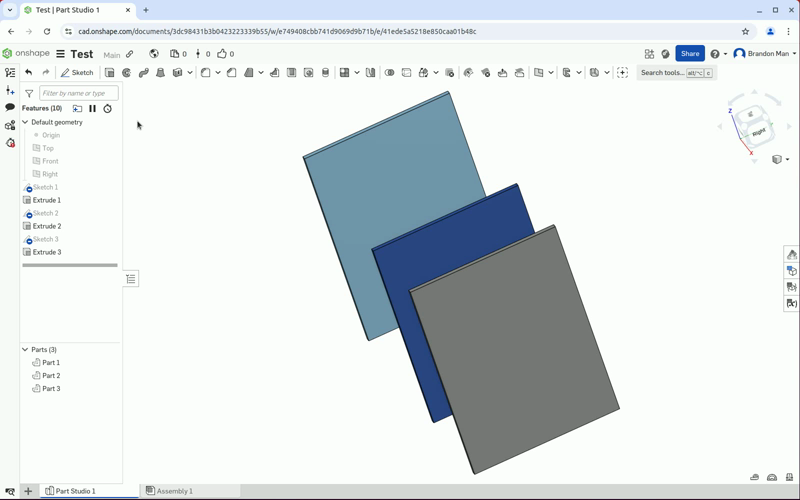
key(down, 2)
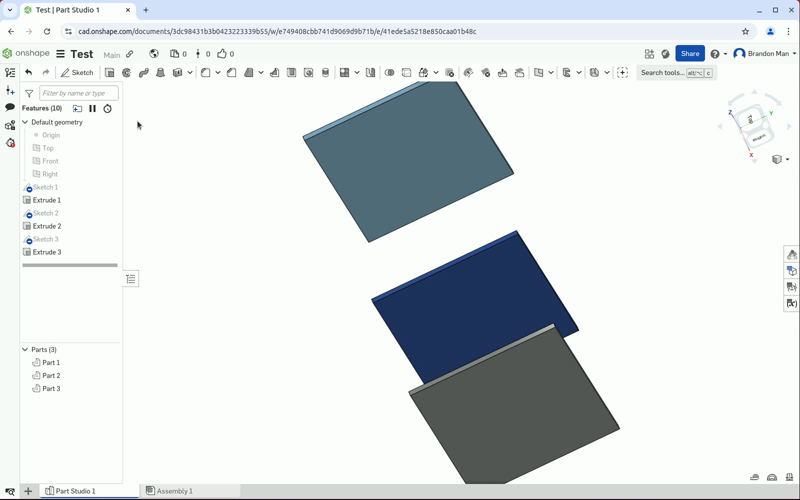
key(up, 2)
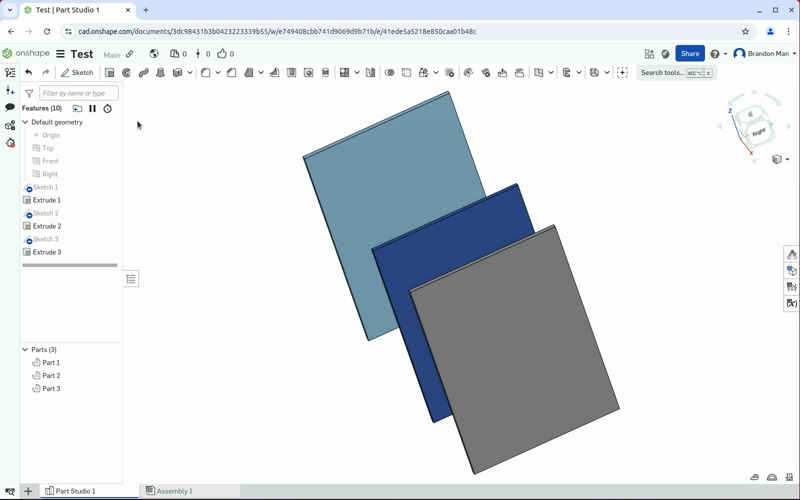
key(right, 2)
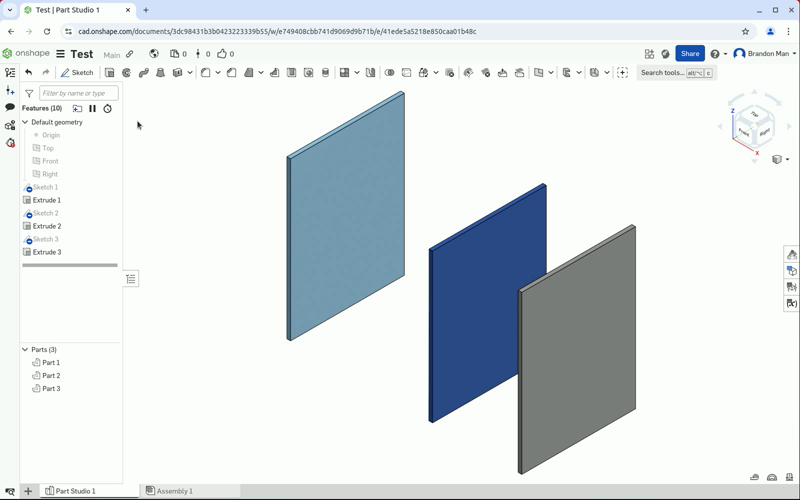
mouse_move(73, 189)
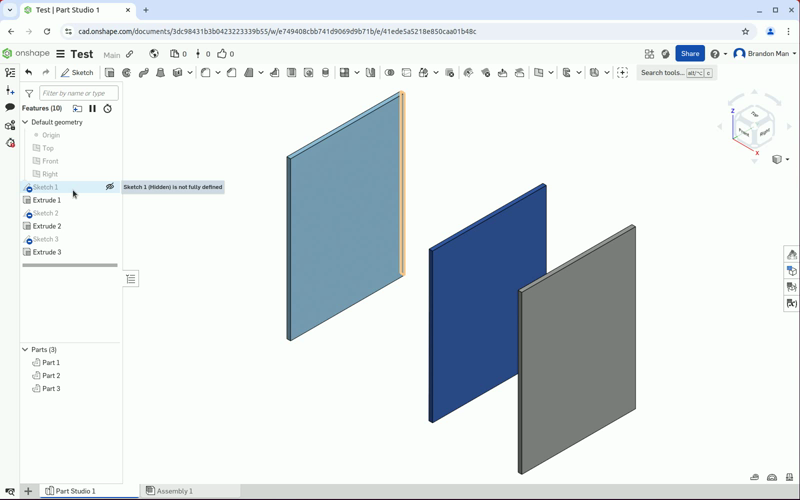
click(73, 189)